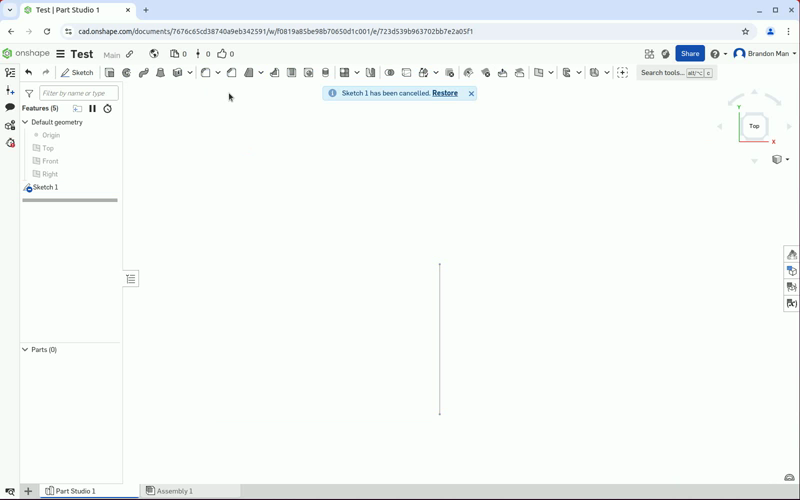
key(shift+h)
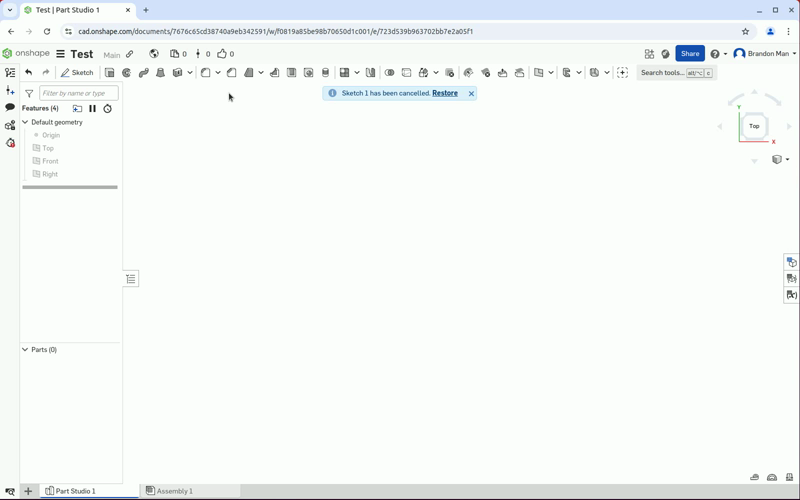
mouse_move(73, 352)
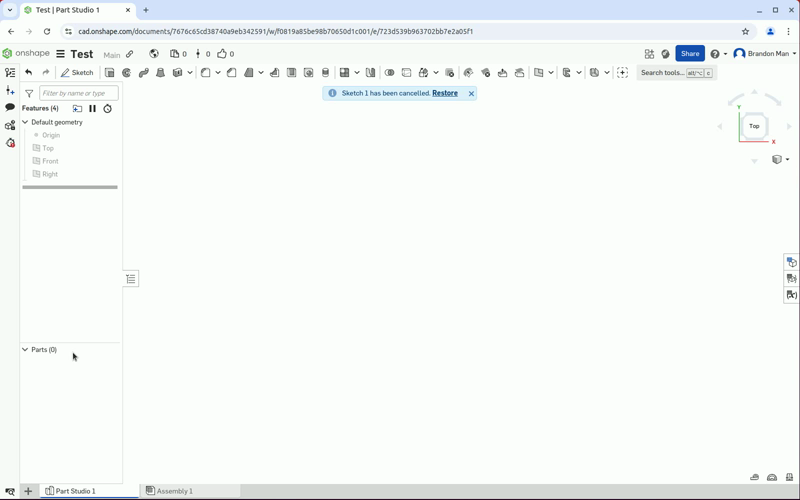
key(y)
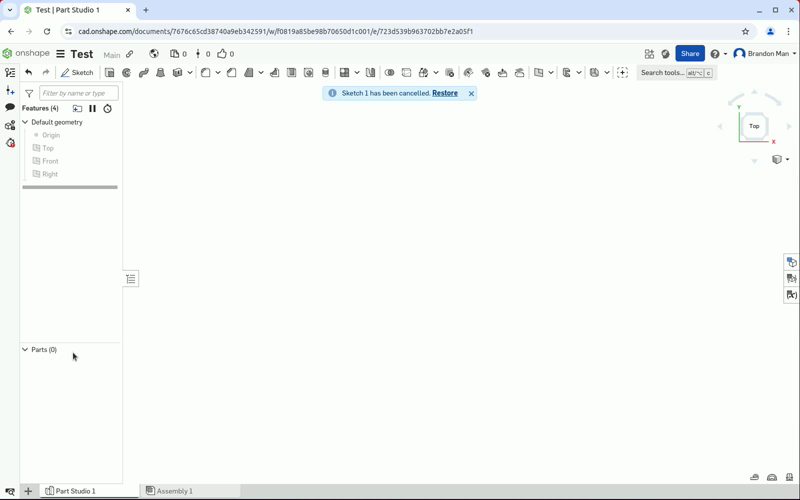
key(shift+p)
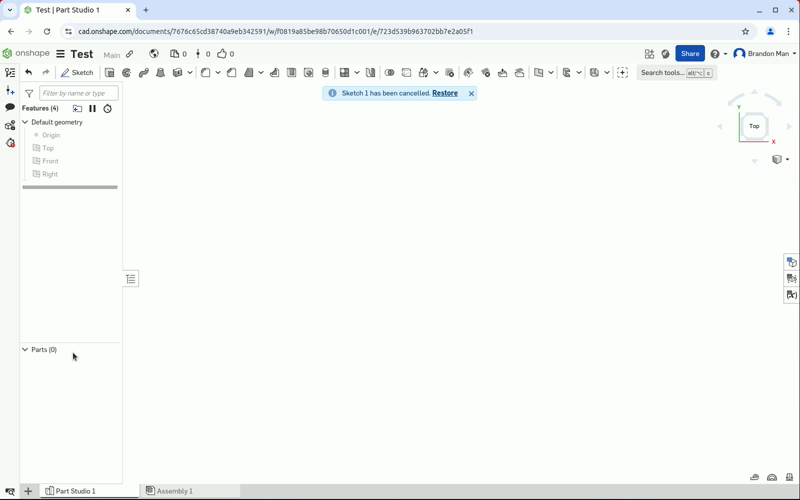
key(space)
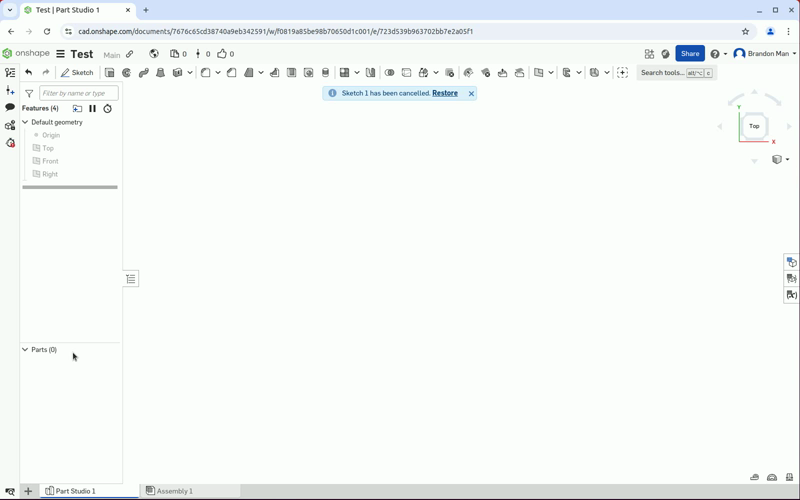
key_down(shift)
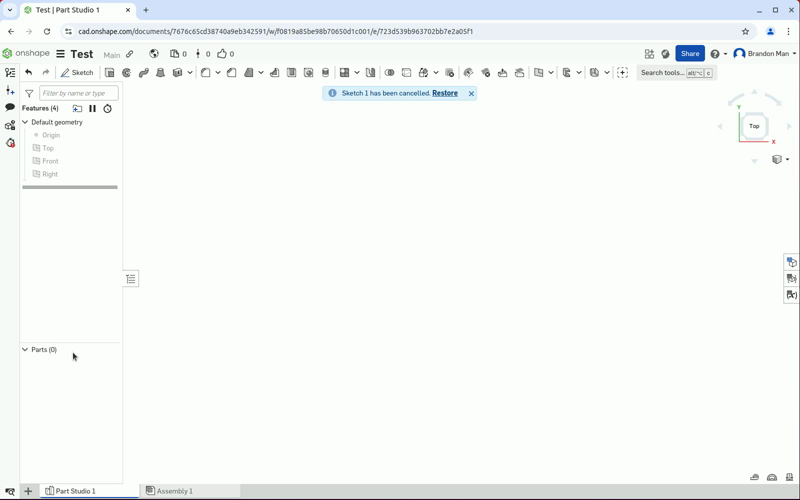
key(up)
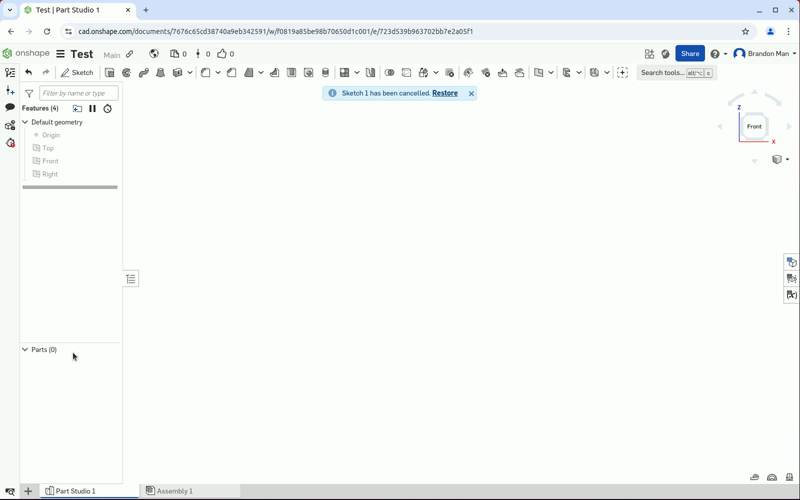
key_up(shift)
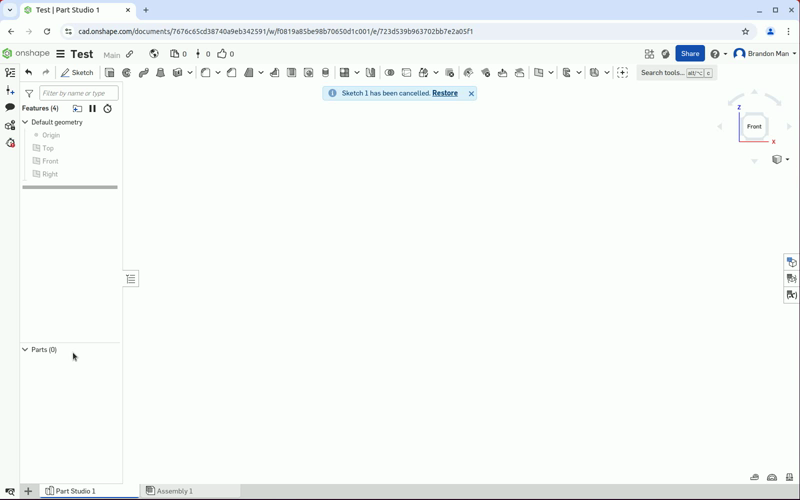
mouse_move(73, 352)
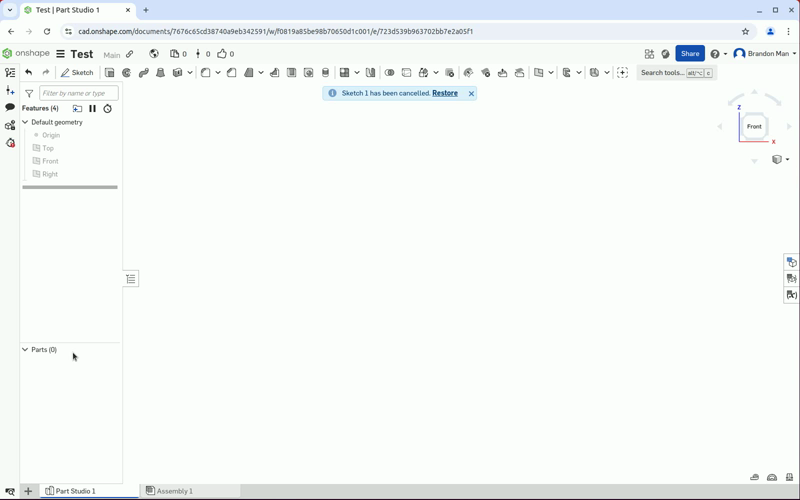
key(shift+y)
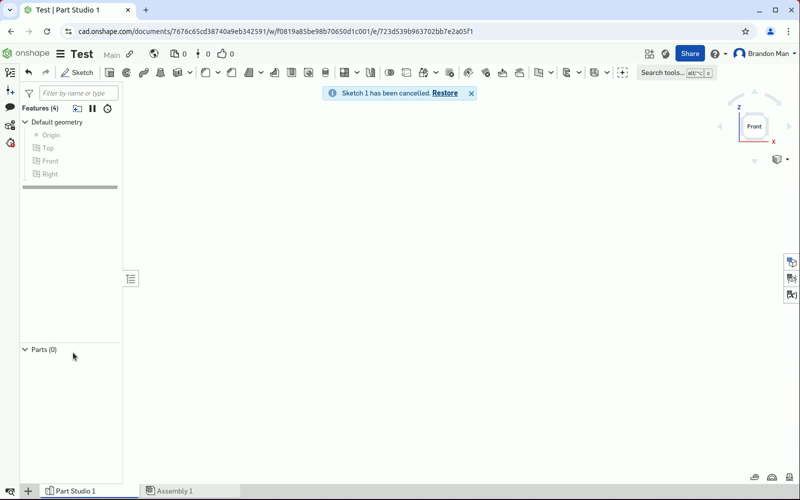
key(shift+s)
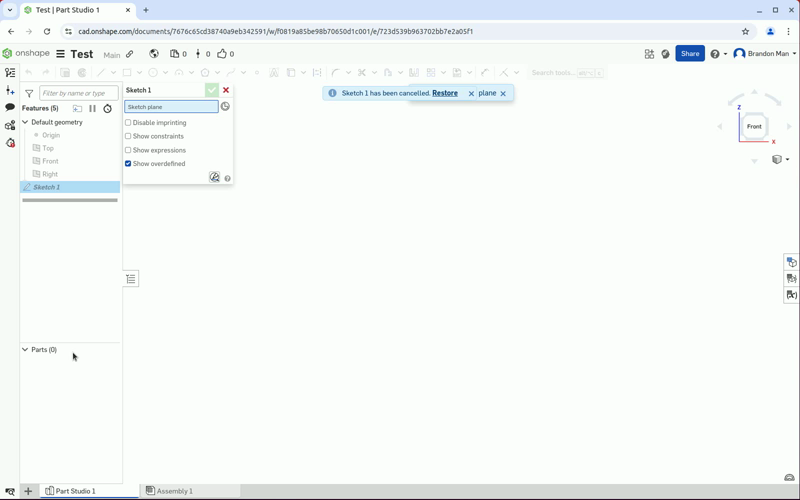
mouse_move(73, 163)
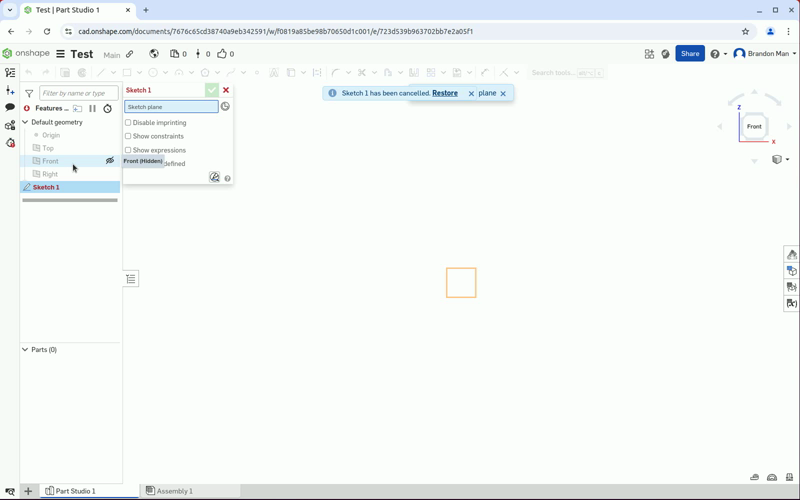
click(73, 163)
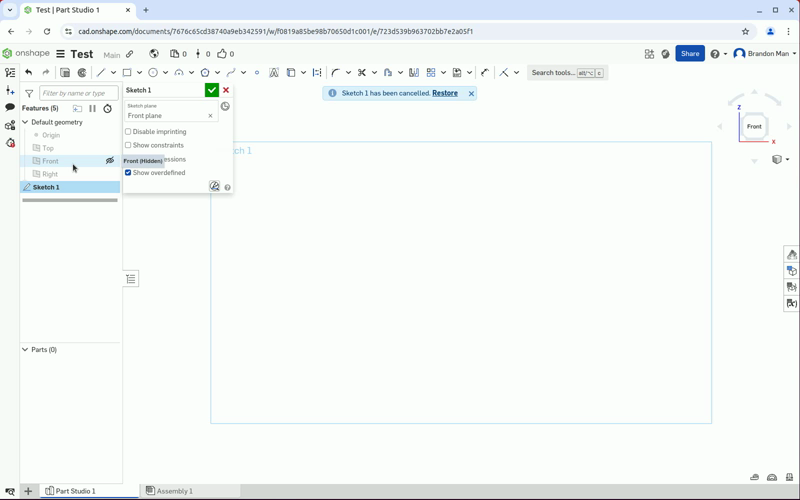
mouse_move(73, 352)
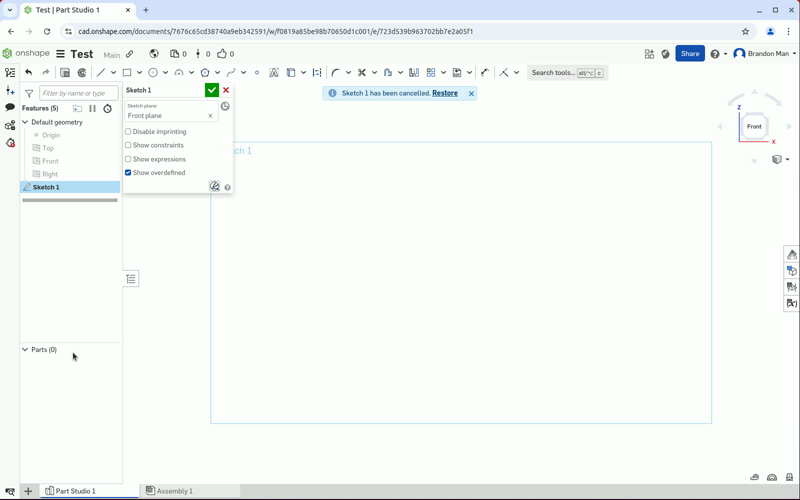
key(y)
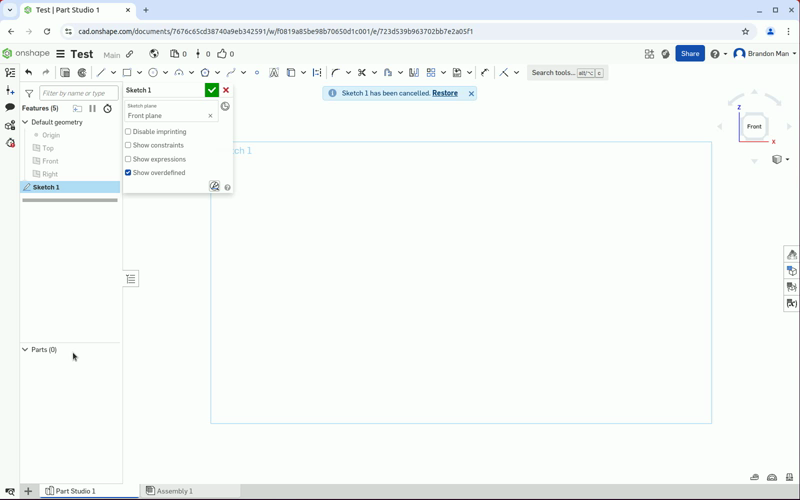
key(c)
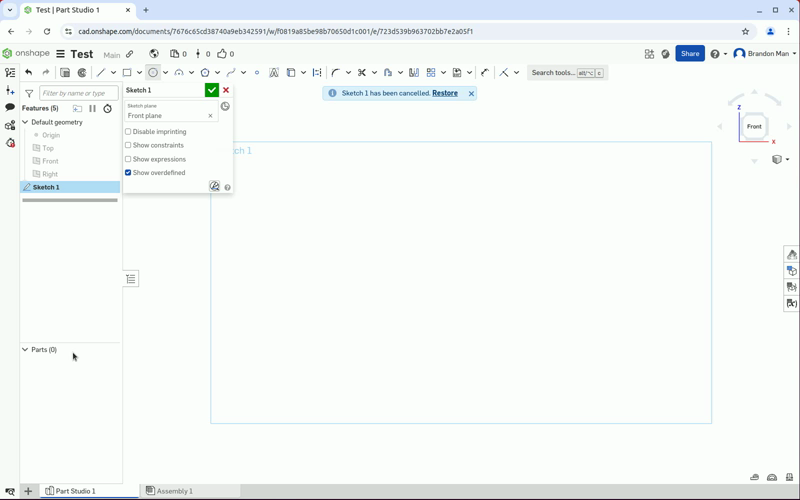
key_down(shift)
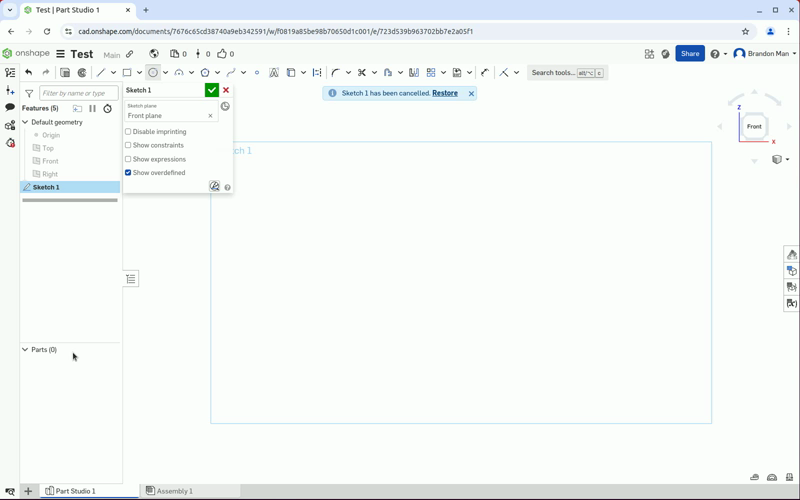
mouse_move(461, 178)
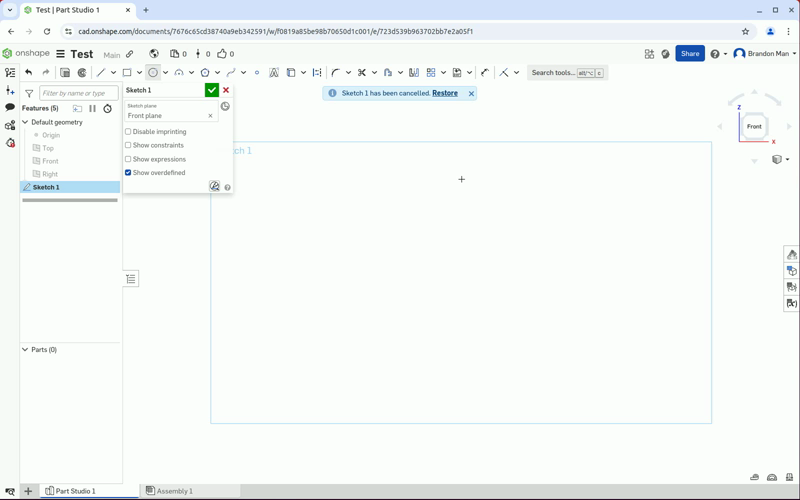
click(461, 178)
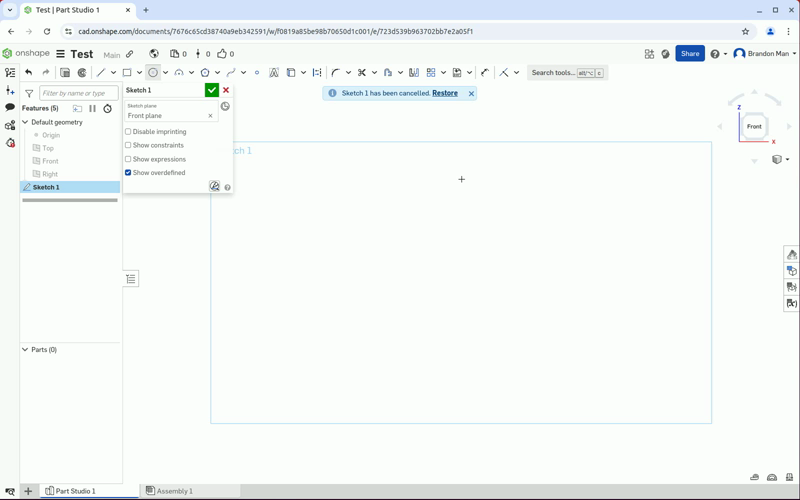
key_up(shift)
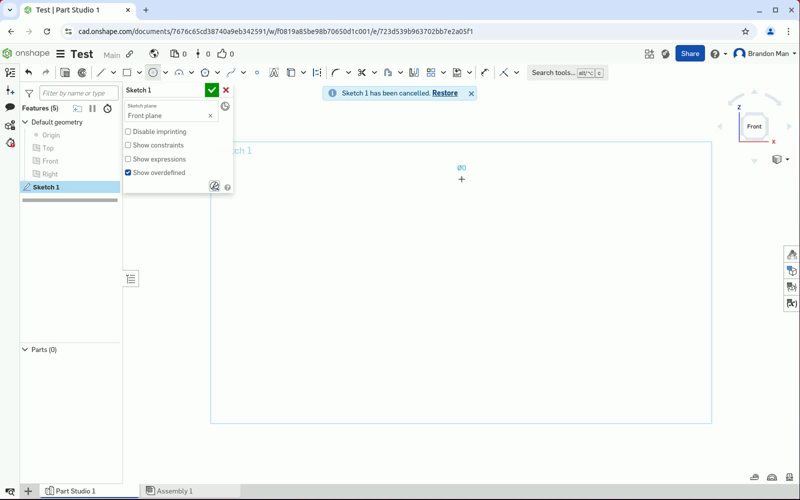
mouse_move(471, 178)
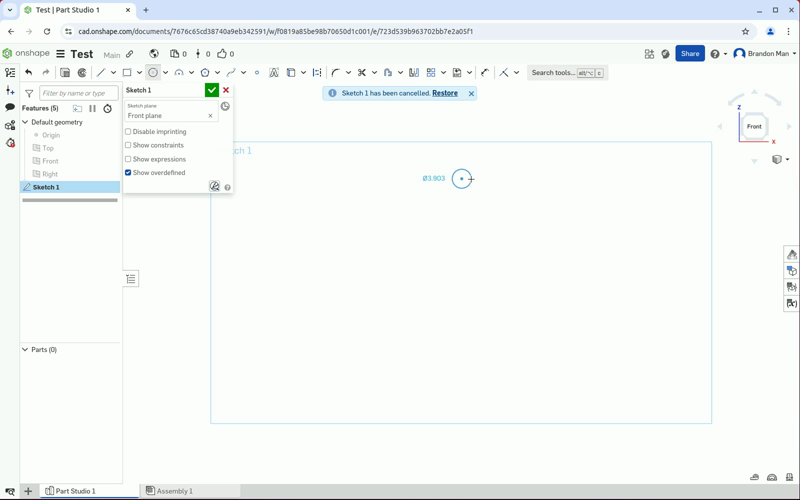
click(471, 178)
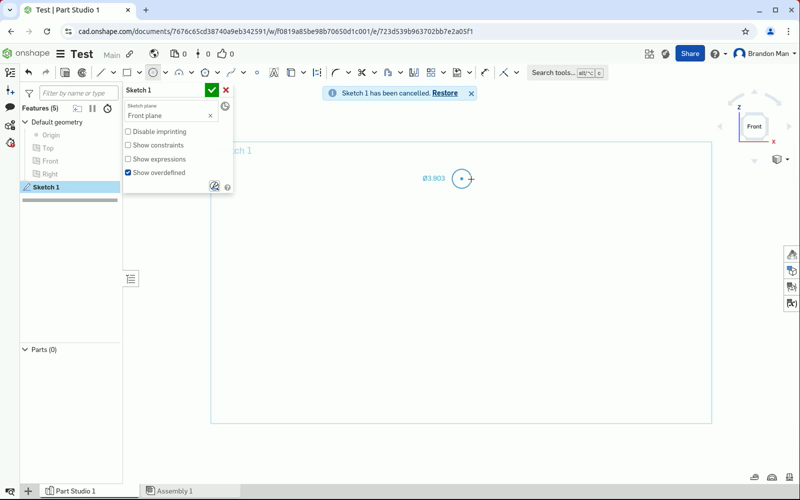
key(esc)
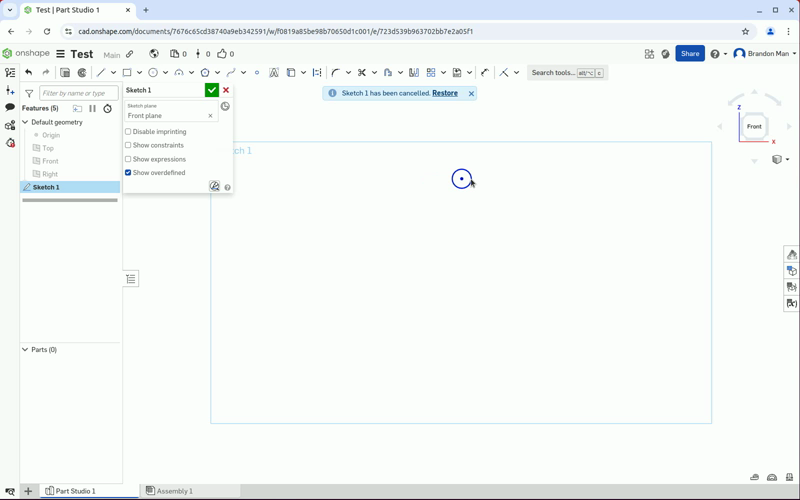
key(c)
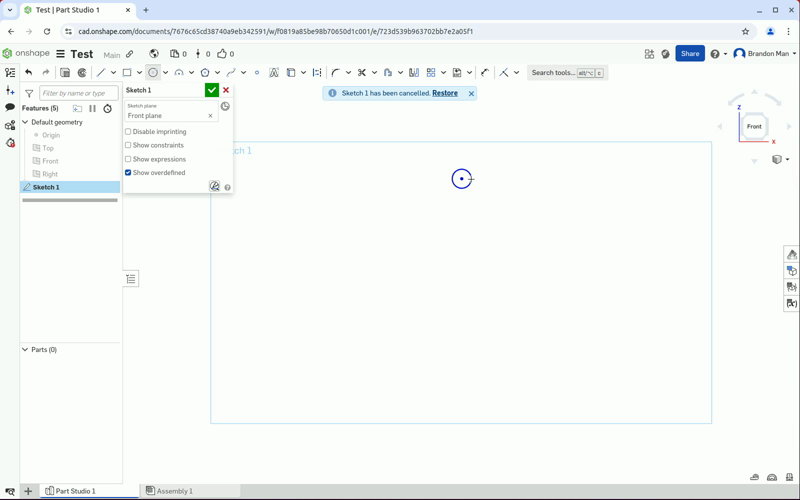
key_down(shift)
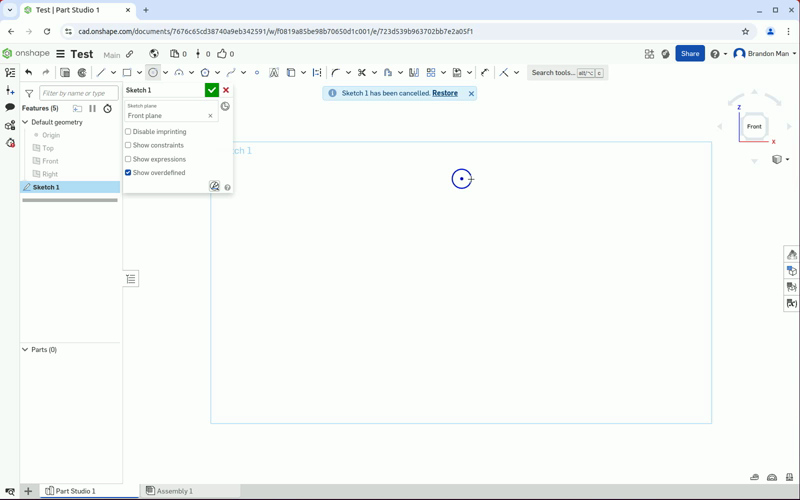
mouse_move(461, 178)
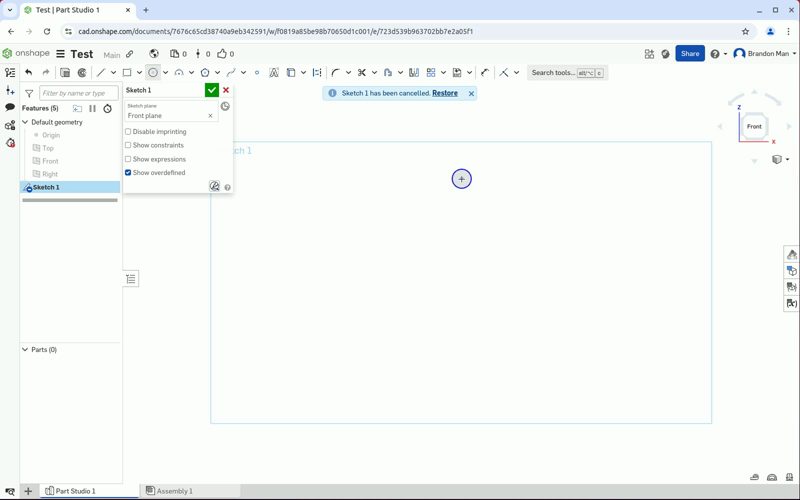
click(461, 178)
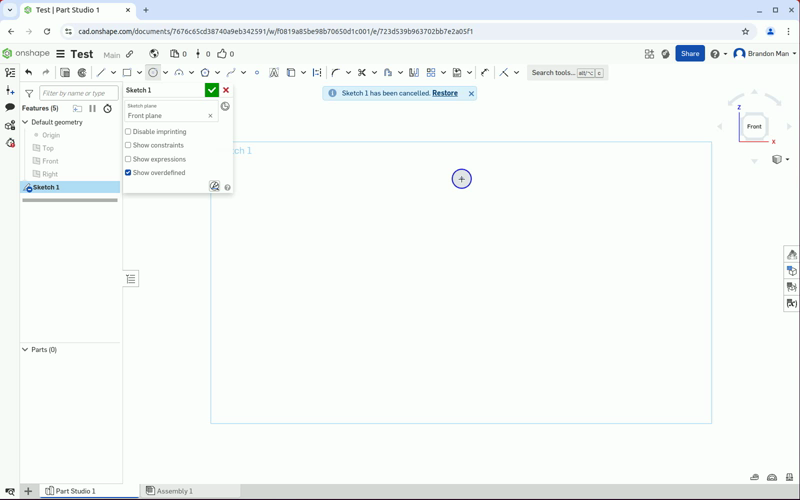
key_up(shift)
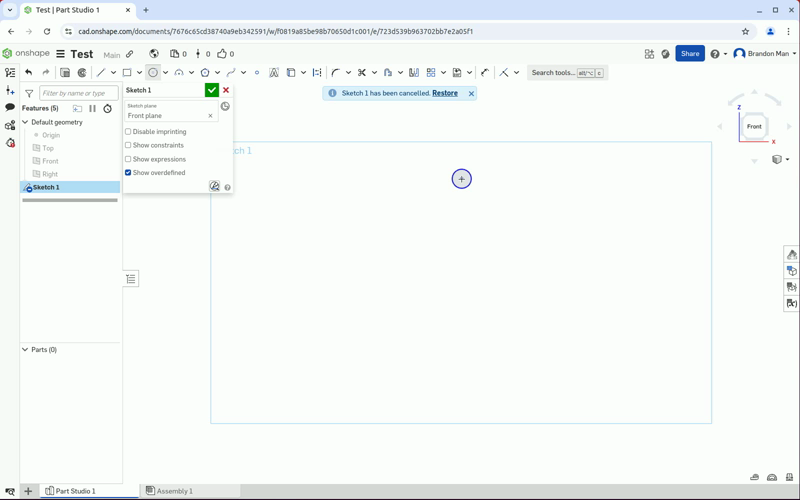
mouse_move(464, 178)
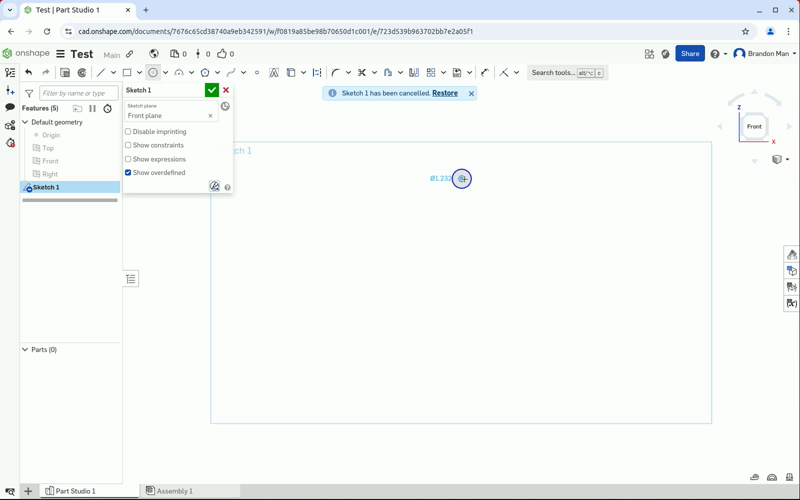
scroll(6)
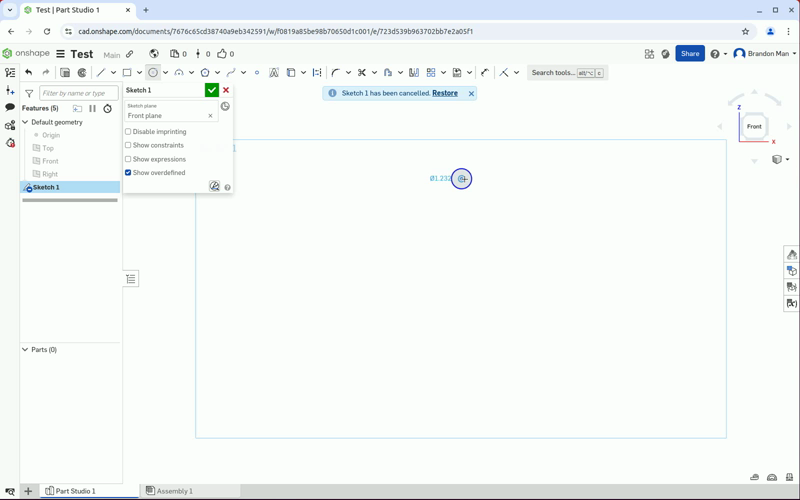
scroll(6)
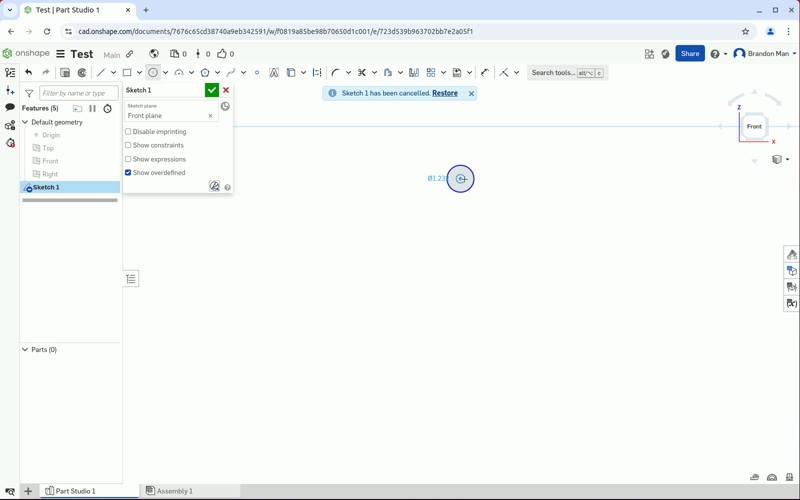
scroll(6)
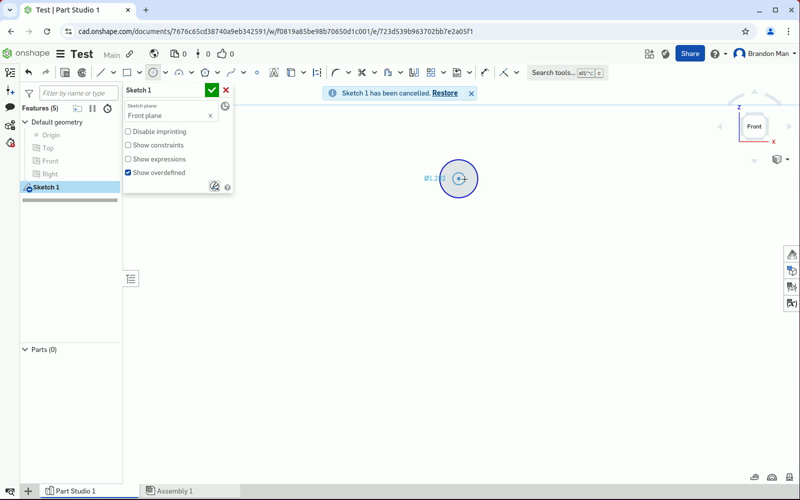
scroll(6)
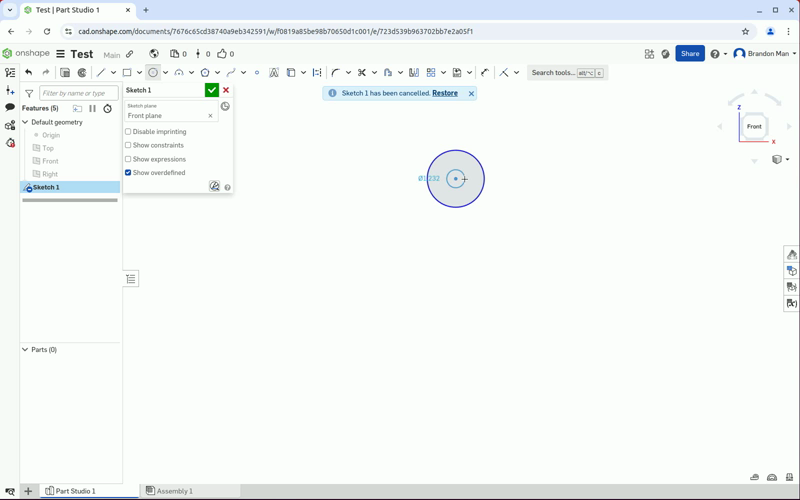
scroll(6)
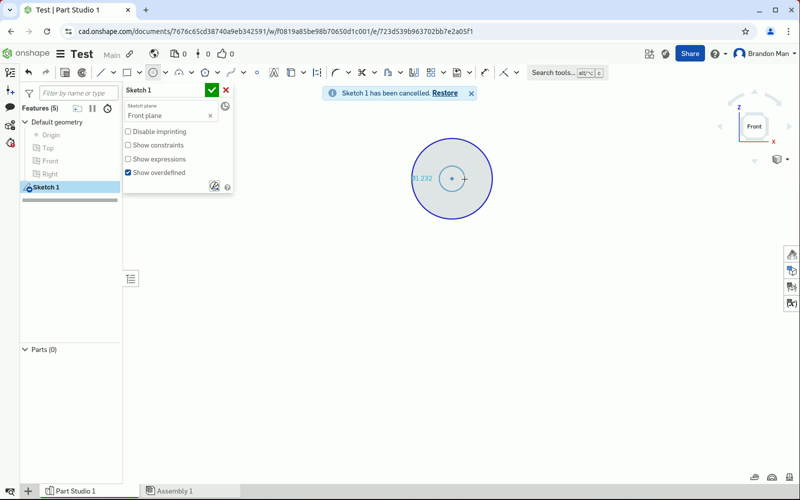
scroll(6)
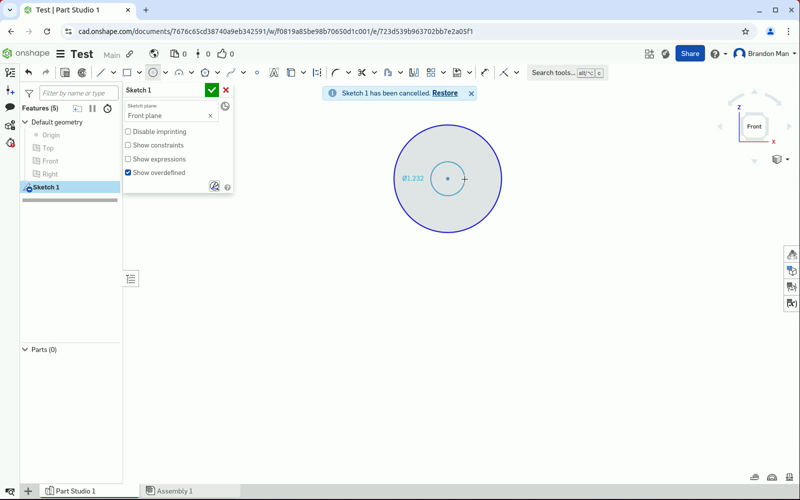
scroll(6)
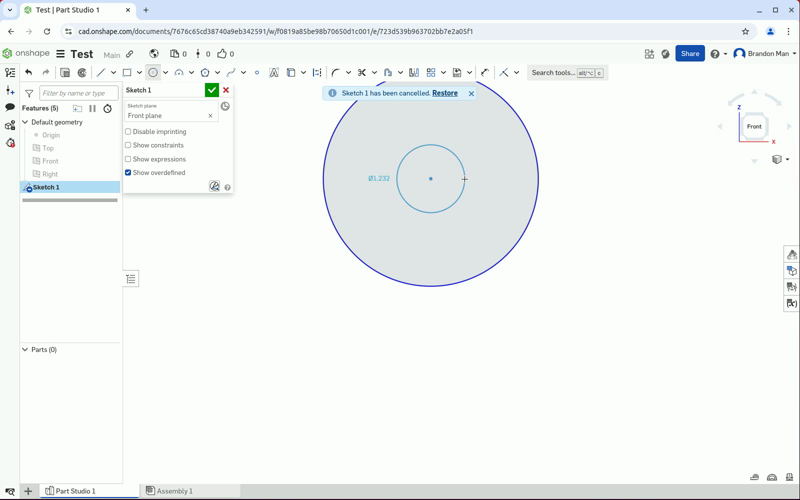
click(464, 178)
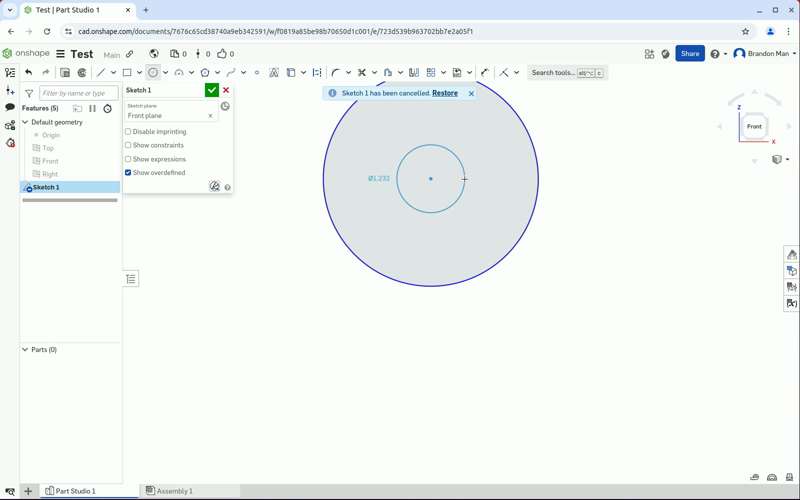
scroll(-6)
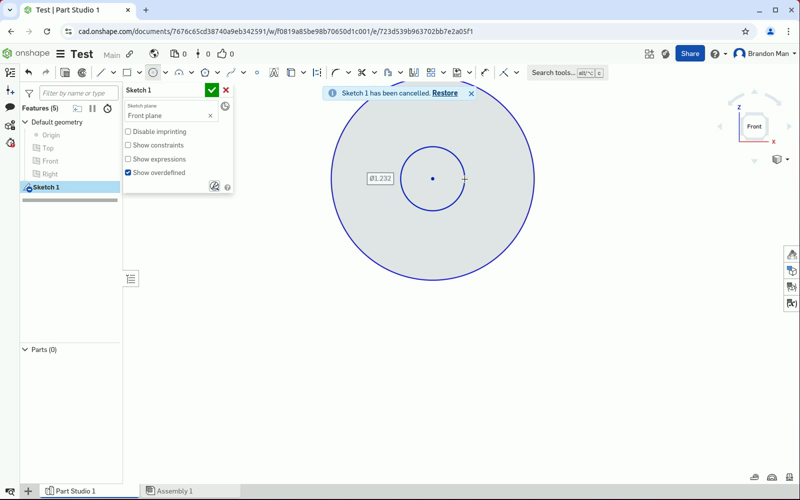
scroll(-6)
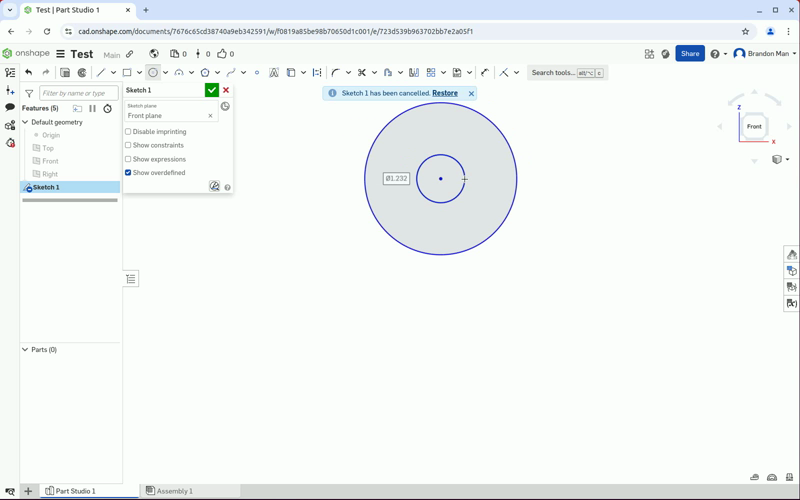
scroll(-6)
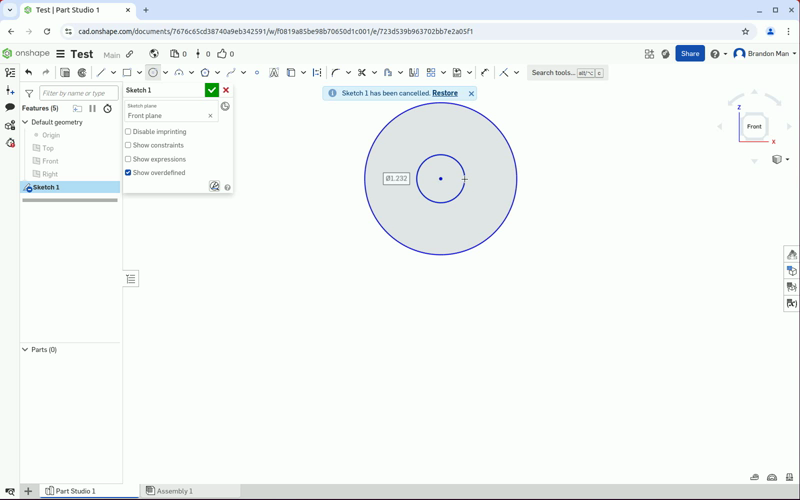
scroll(-6)
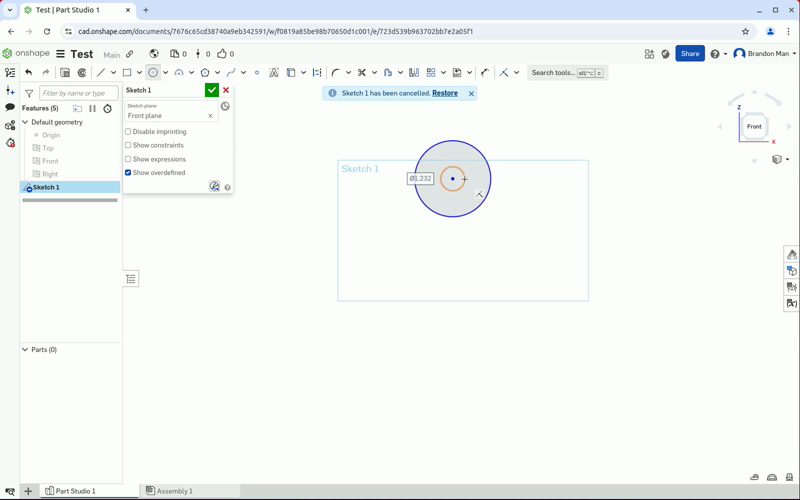
scroll(-6)
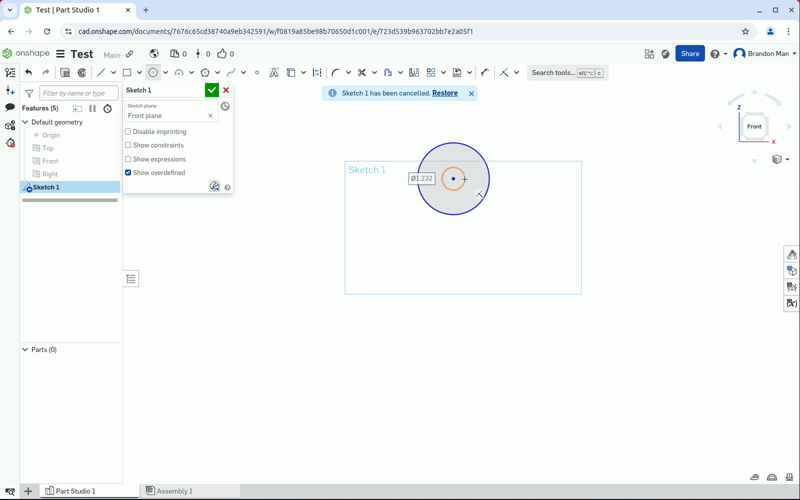
scroll(-6)
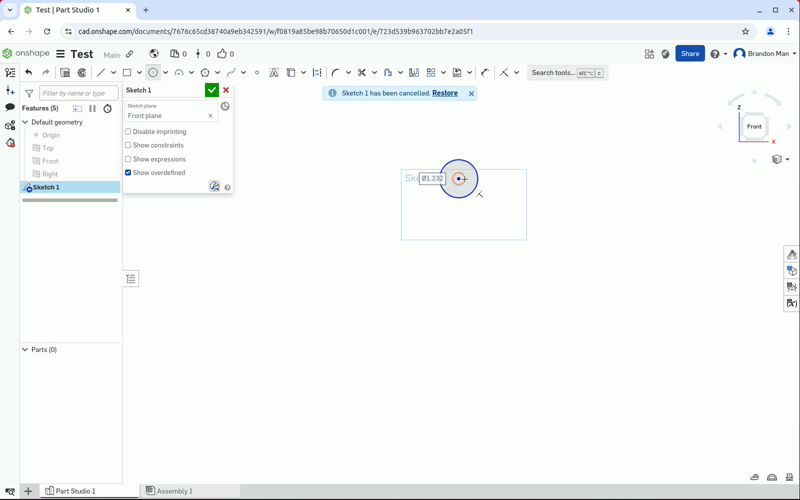
scroll(-6)
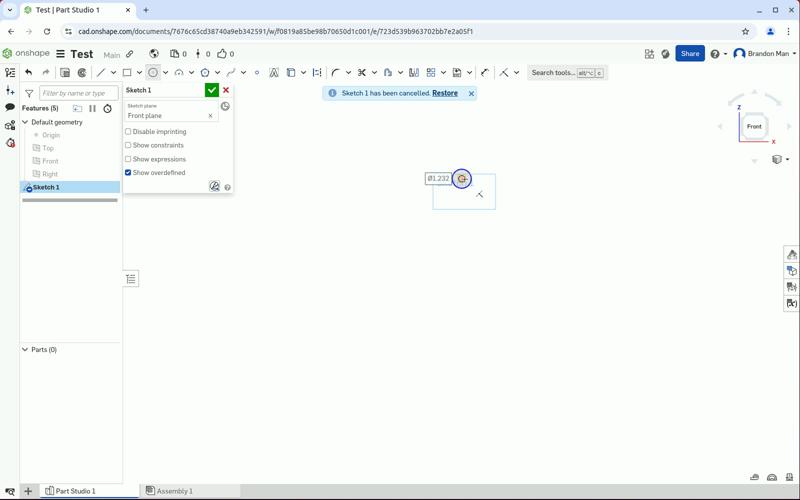
key(esc)
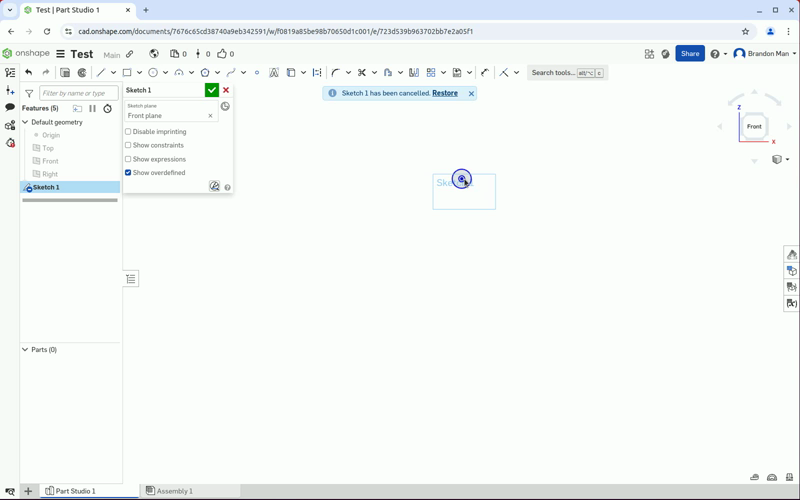
mouse_move(455, 175)
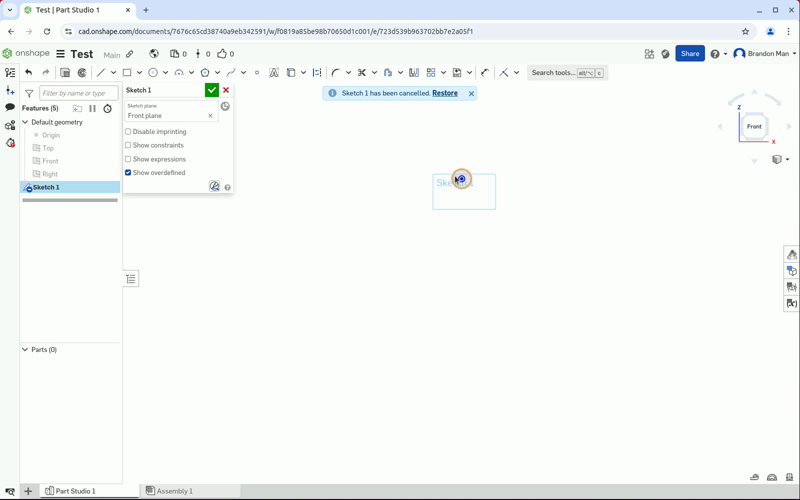
scroll(6)
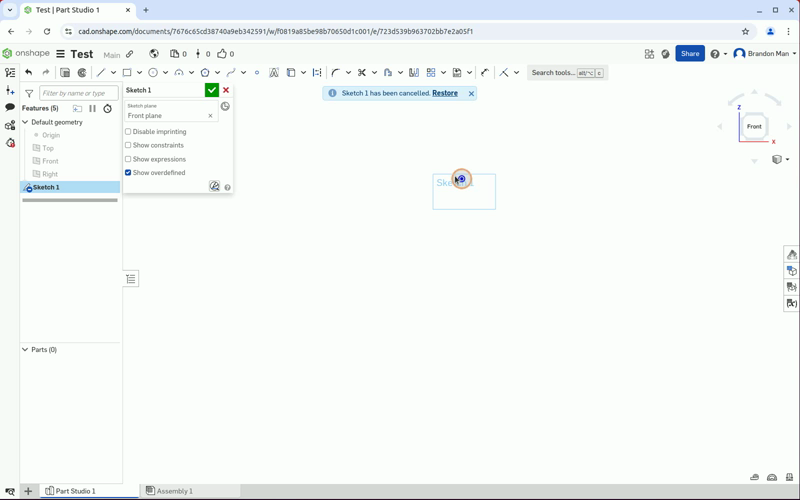
scroll(6)
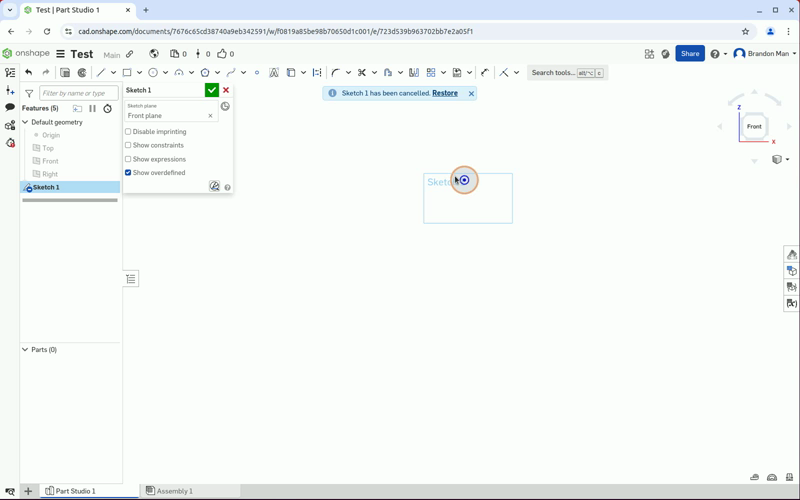
scroll(6)
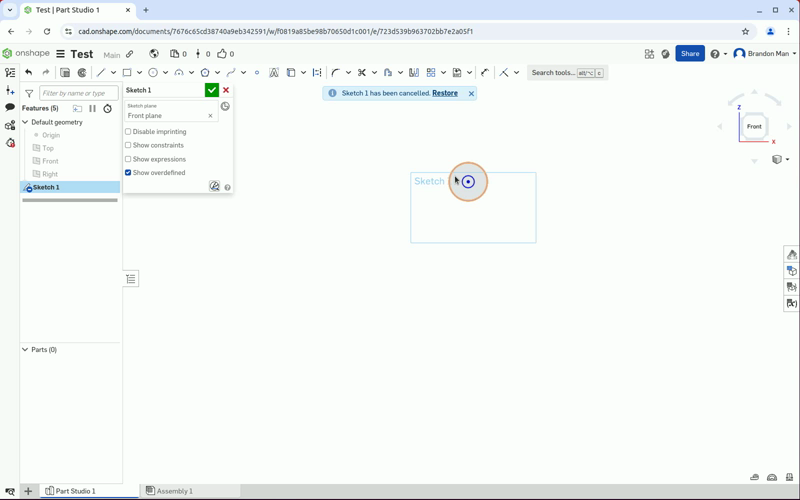
scroll(6)
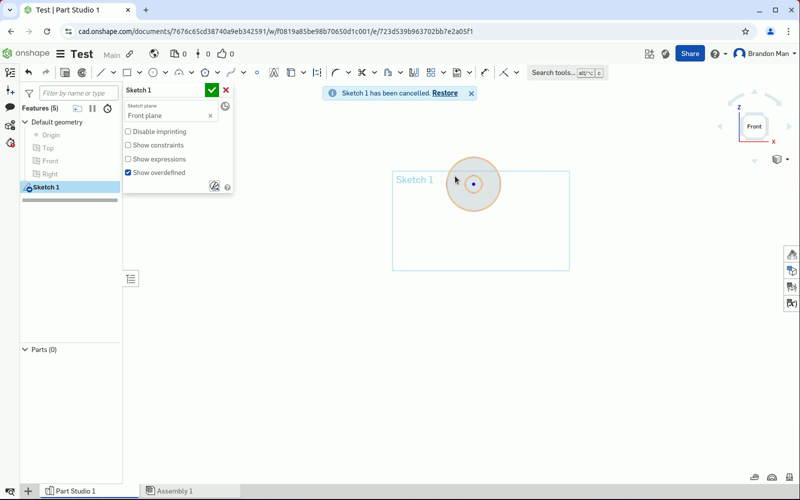
scroll(6)
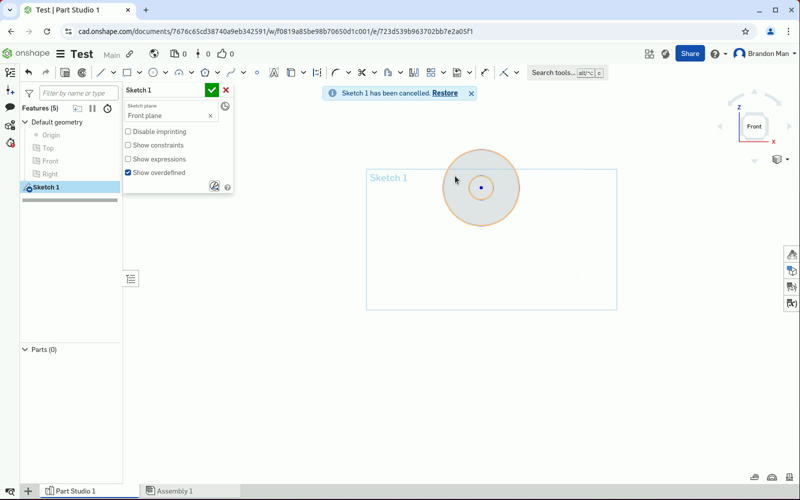
scroll(6)
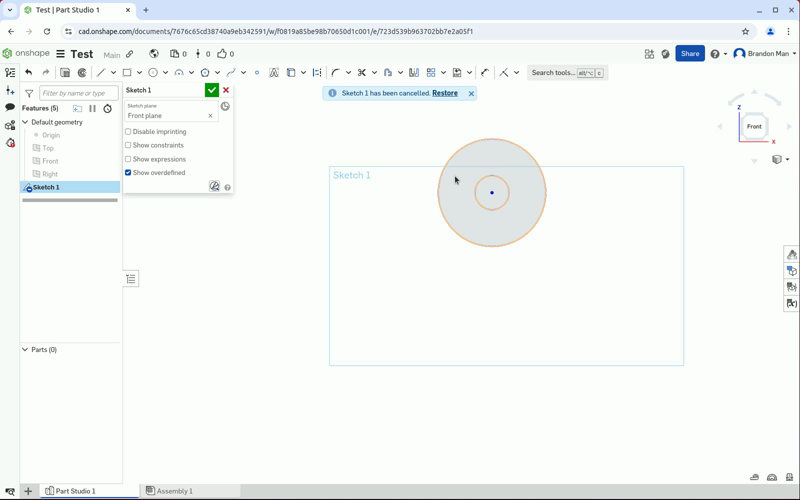
scroll(6)
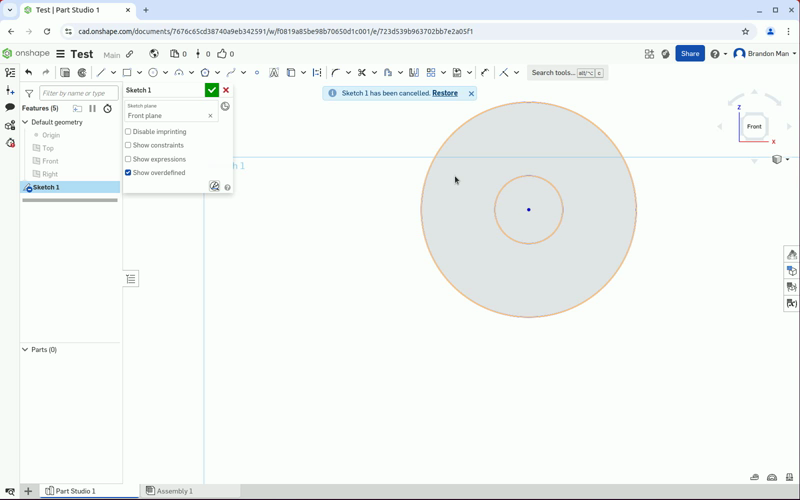
click(455, 175)
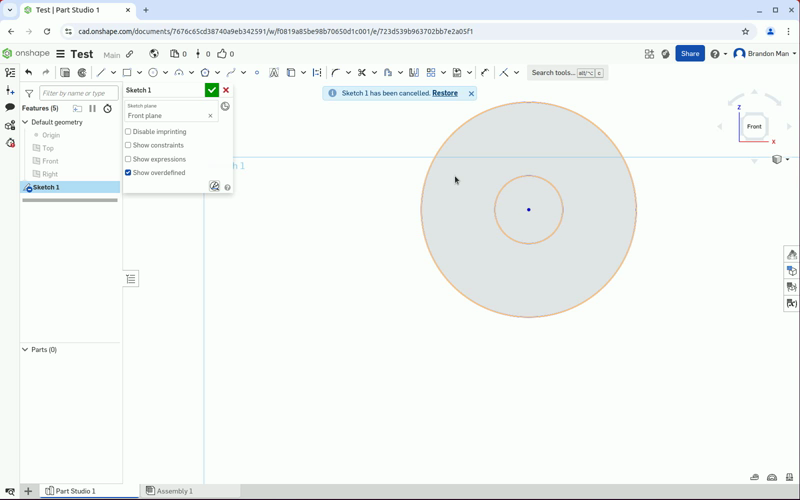
scroll(-6)
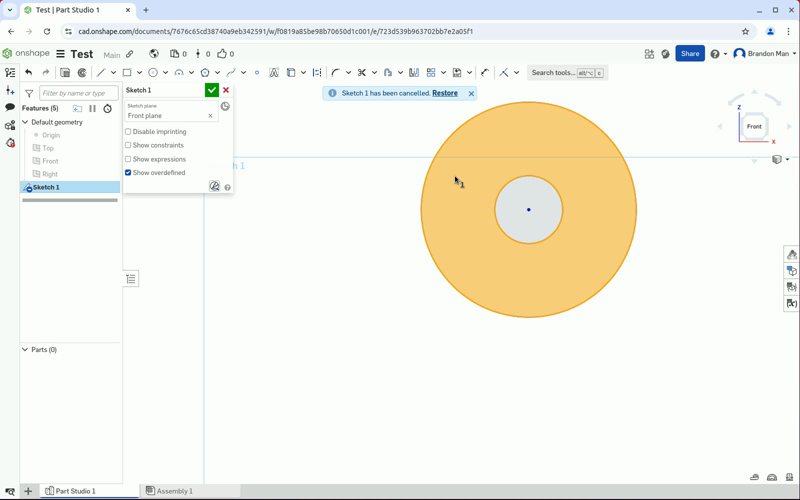
scroll(-6)
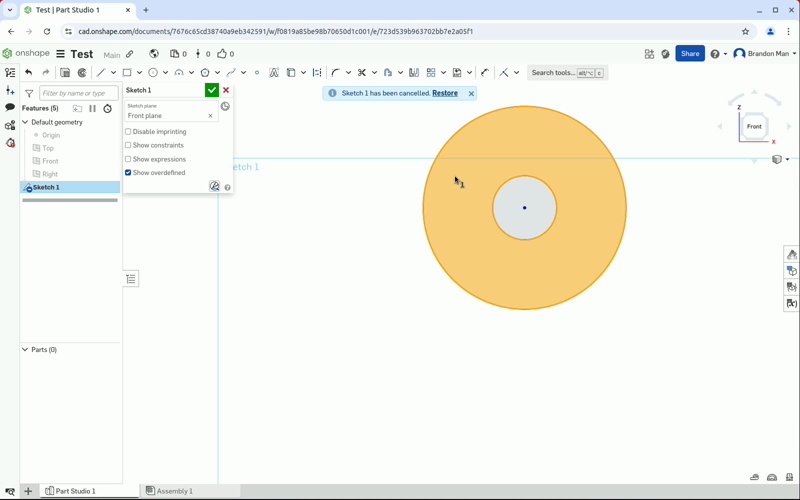
scroll(-6)
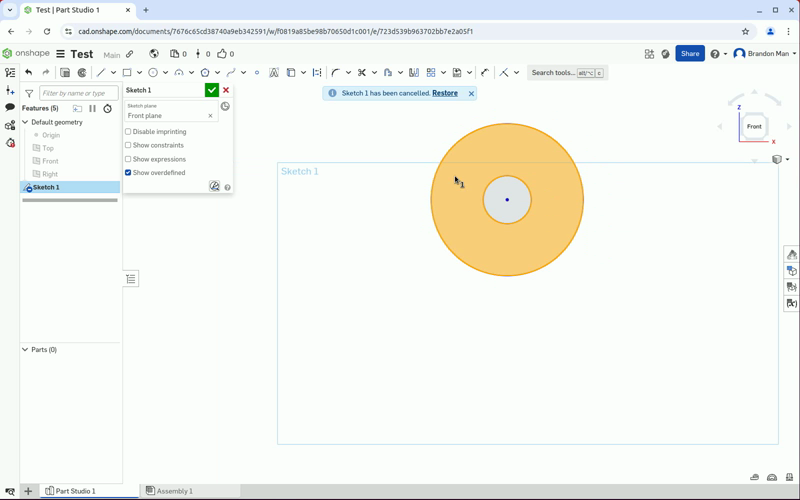
scroll(-6)
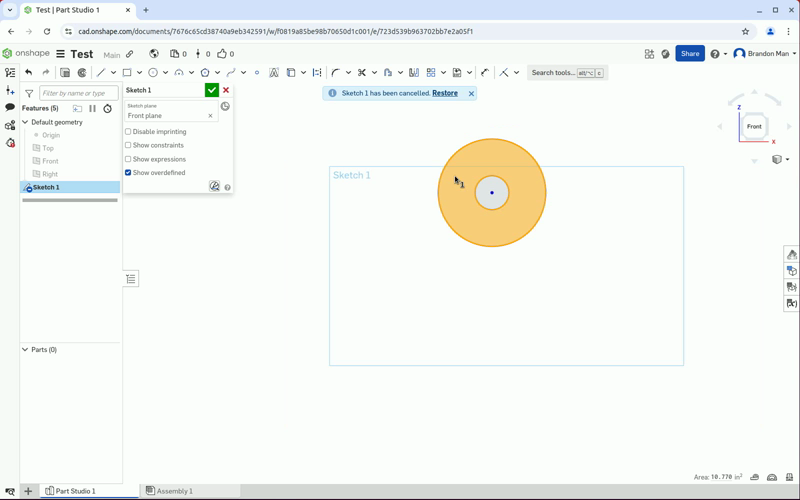
scroll(-6)
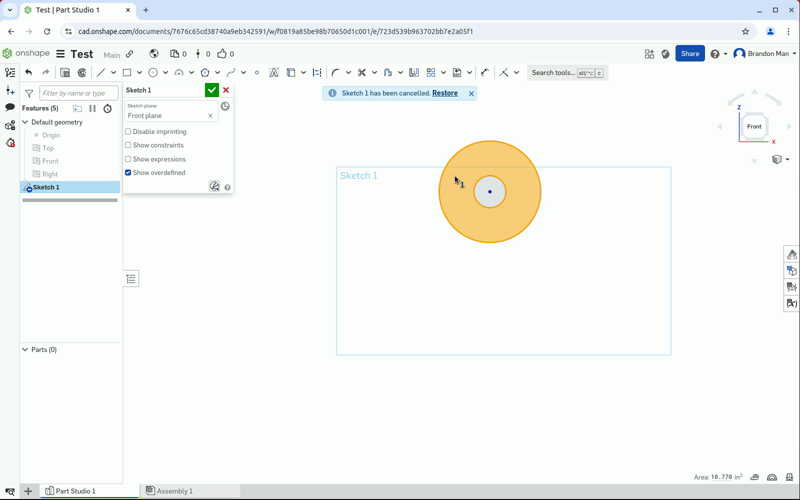
scroll(-6)
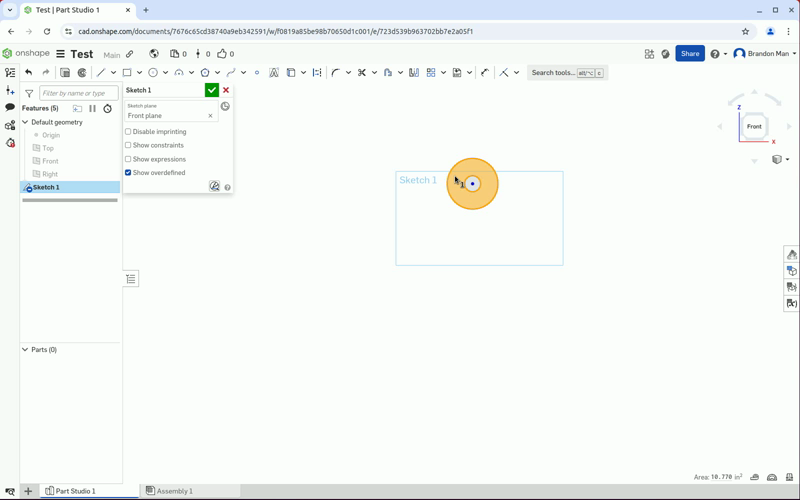
scroll(-6)
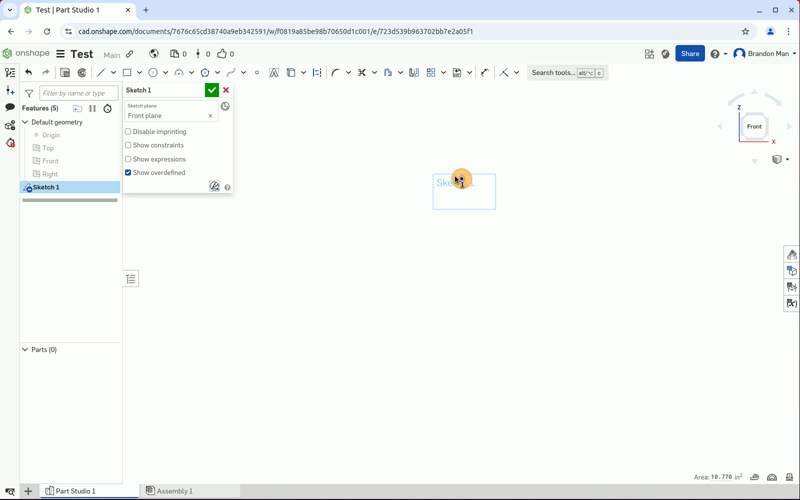
mouse_move(73, 352)
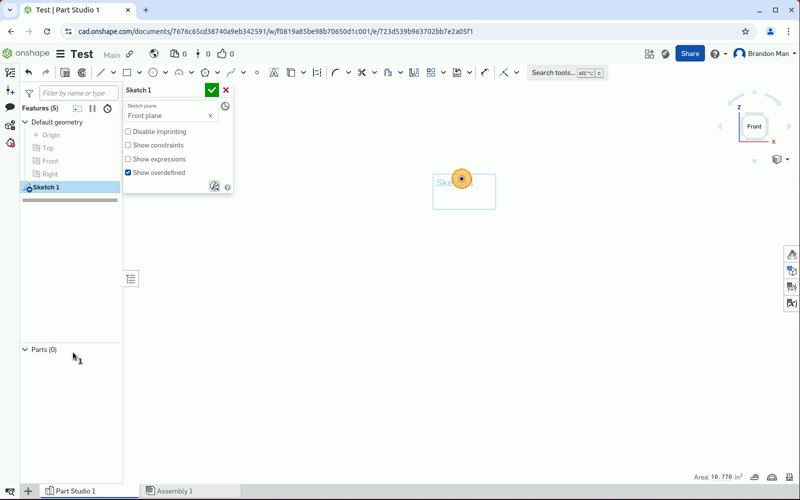
key(shift+y)
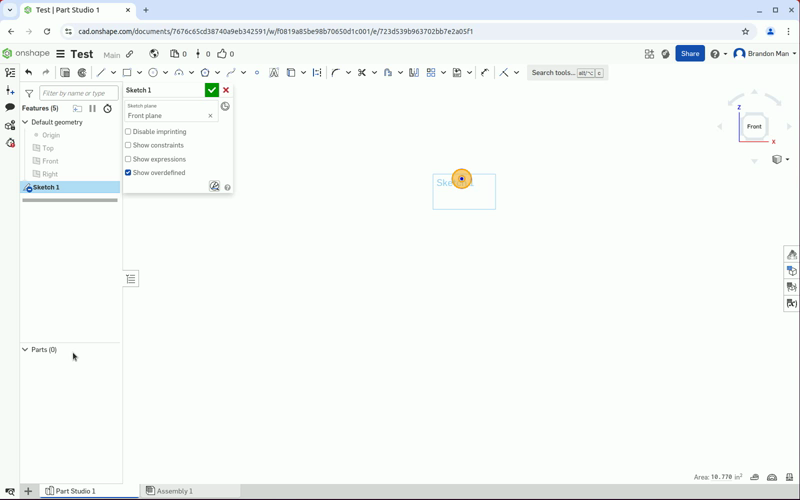
key(shift+e)
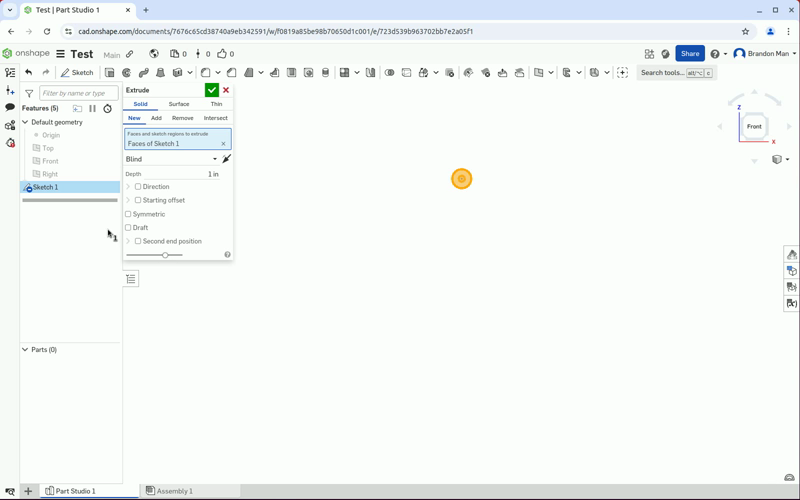
mouse_move(143, 106)
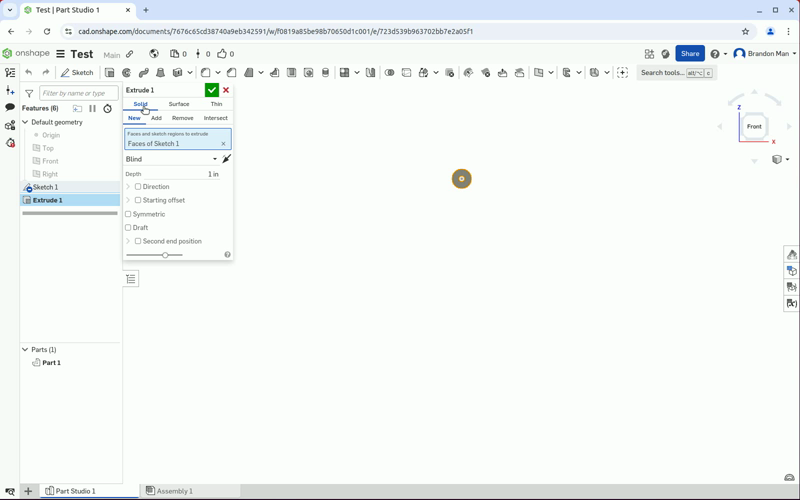
click(143, 106)
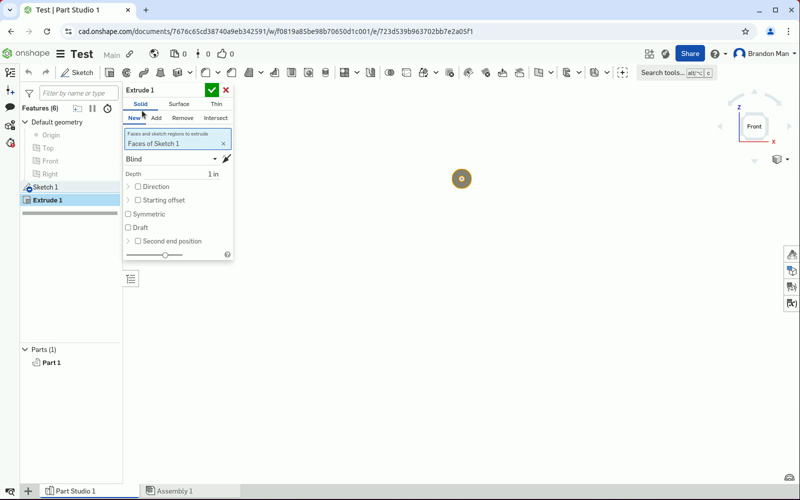
mouse_move(137, 120)
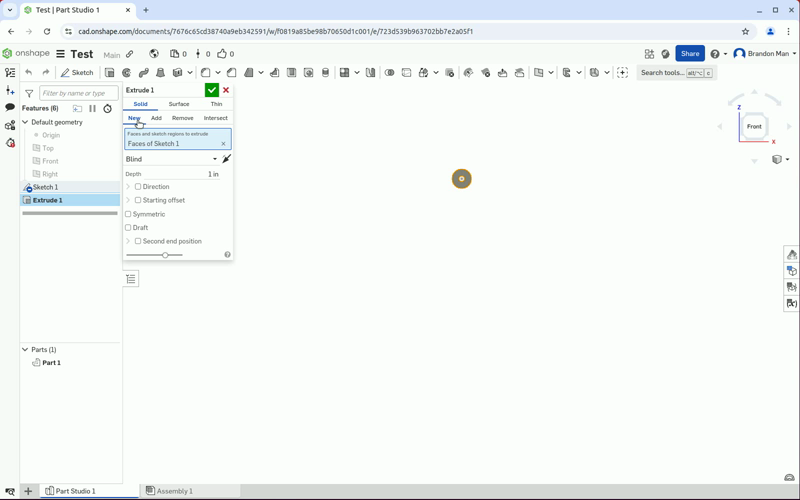
click(137, 120)
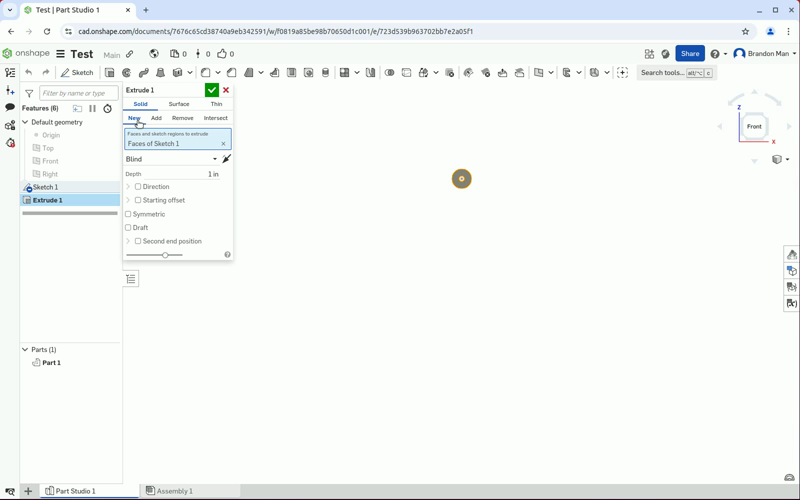
key(tab, 4)
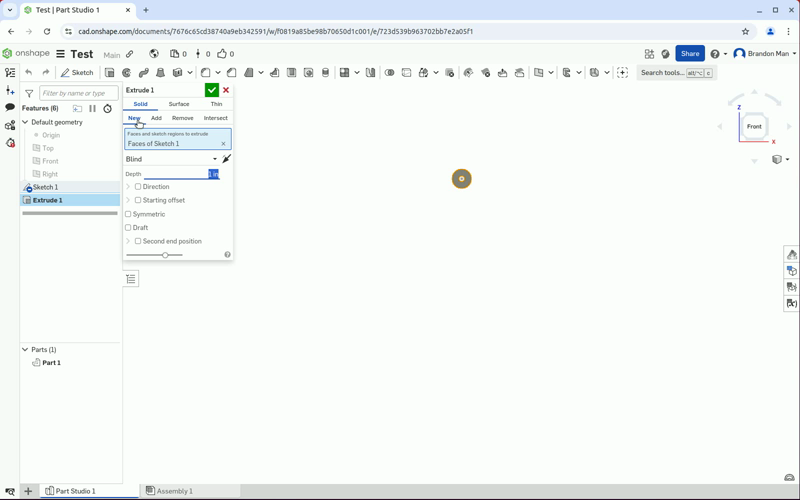
text(0.481)
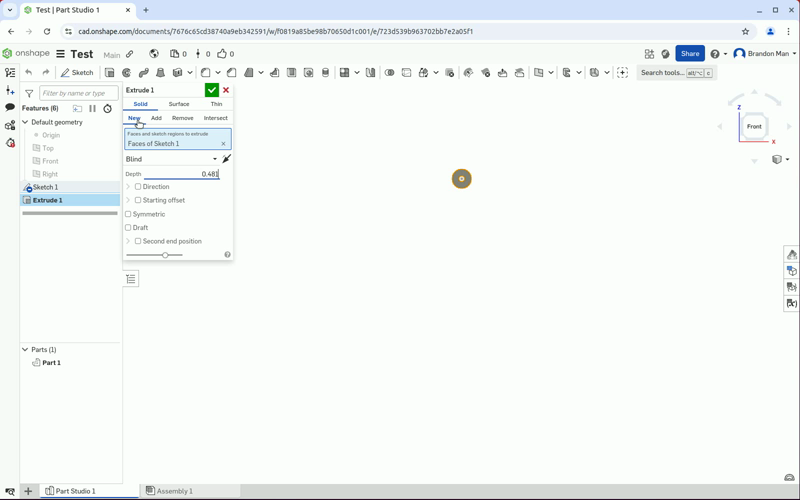
key(enter)
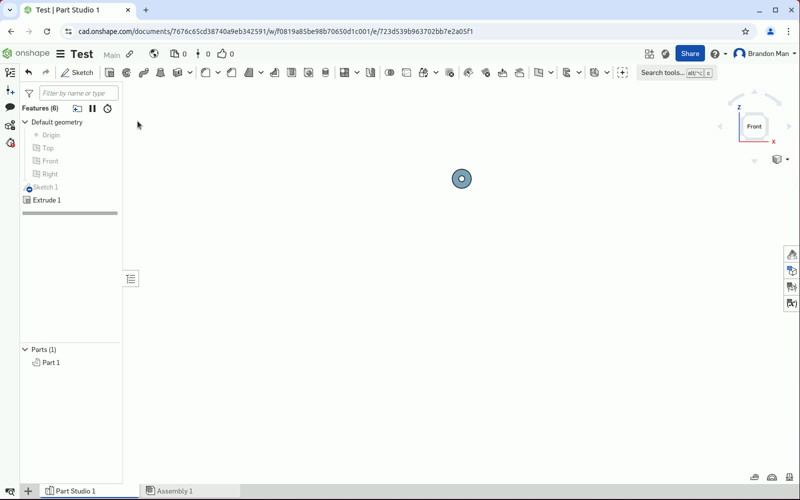
key(shift+h)
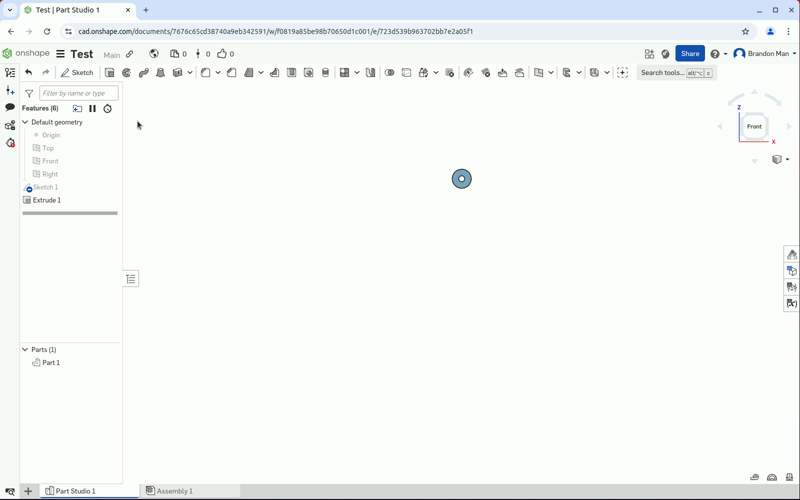
key(shift+h)
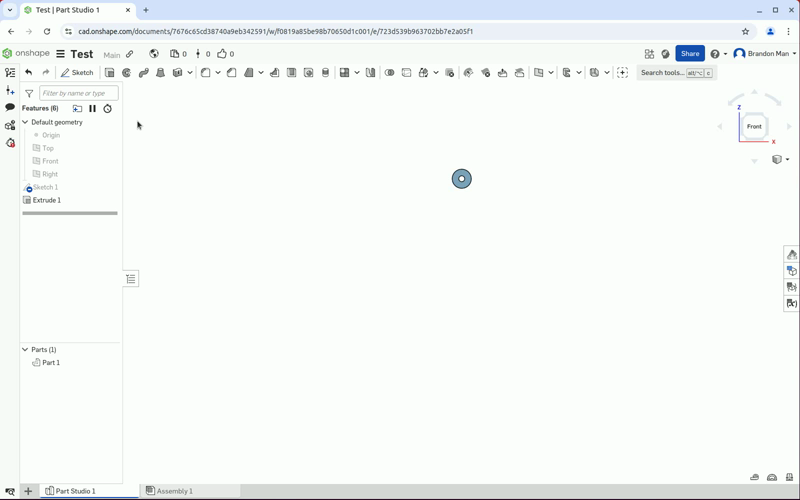
mouse_move(73, 189)
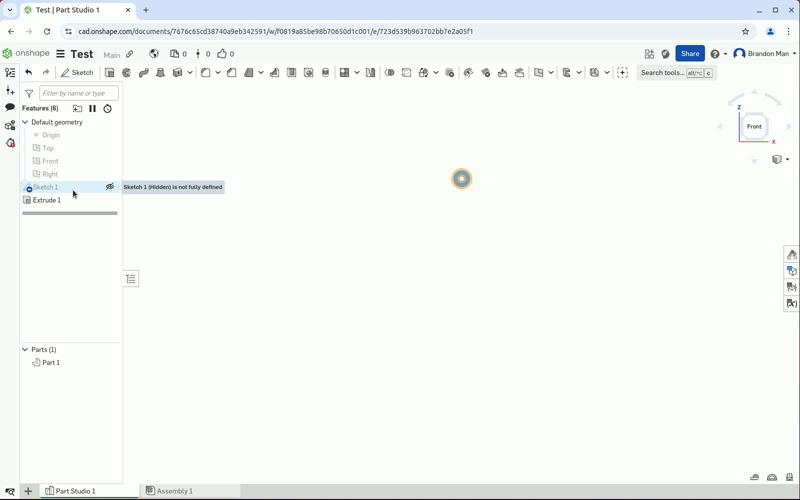
click(73, 189)
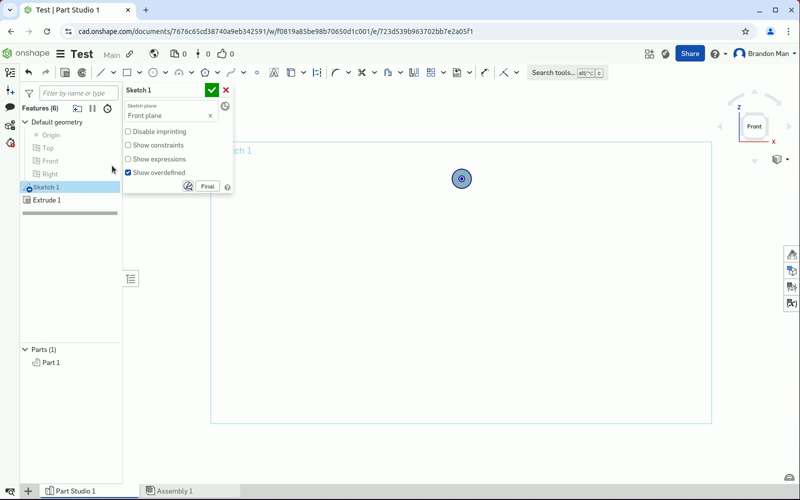
mouse_move(229, 92)
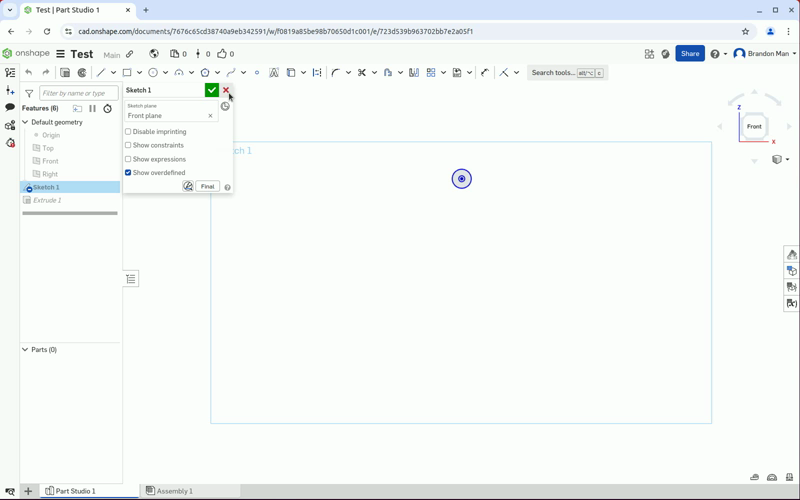
click(229, 92)
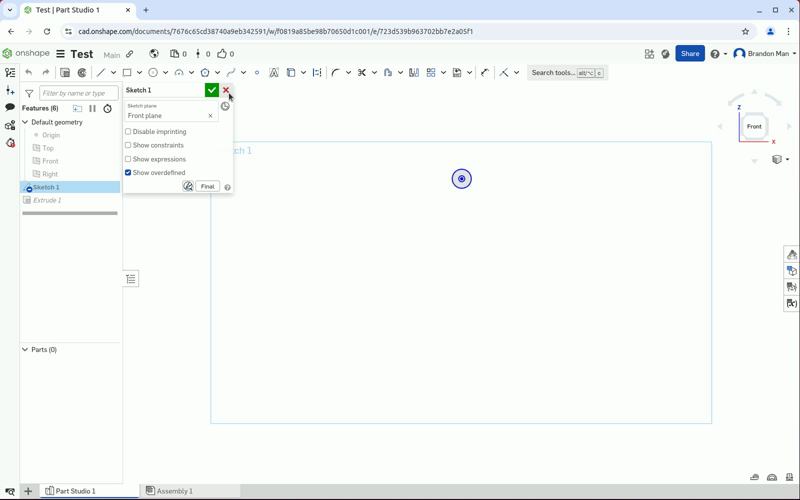
key(shift+s)
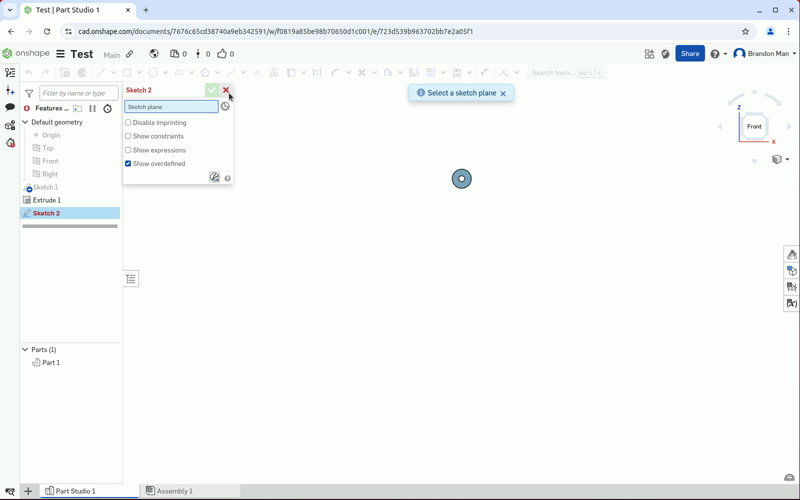
mouse_move(73, 163)
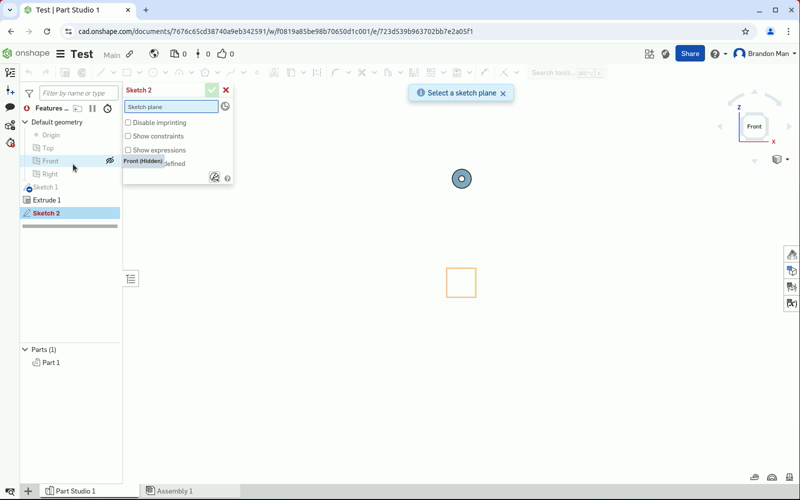
click(73, 163)
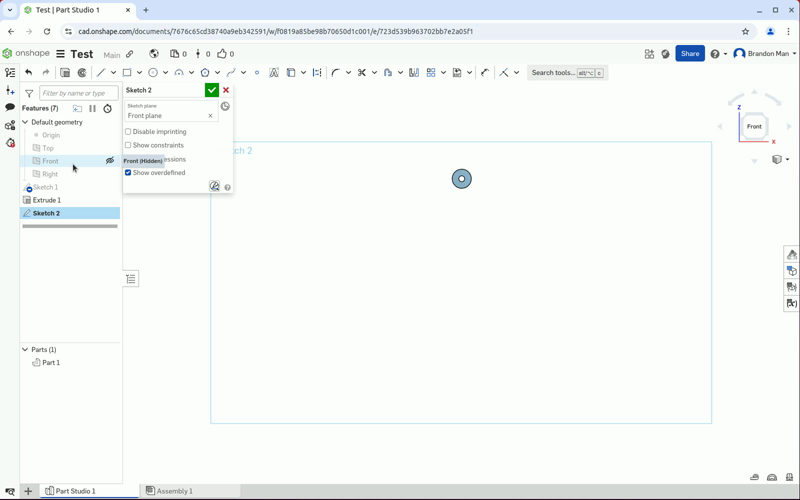
mouse_move(73, 352)
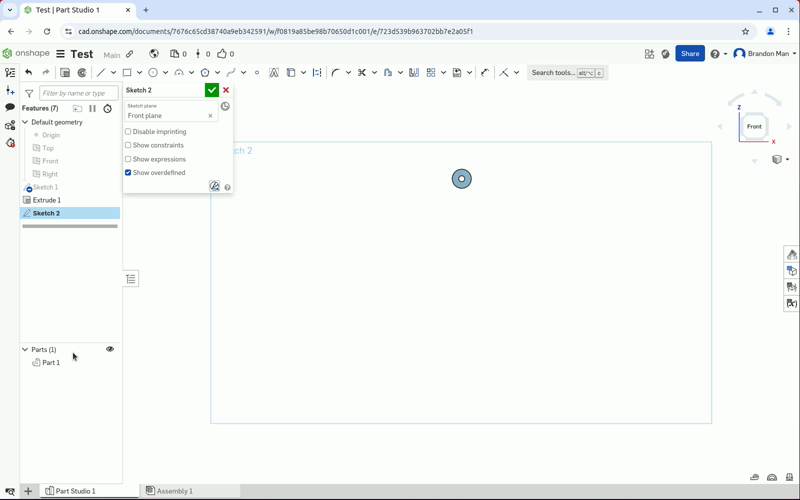
key(y)
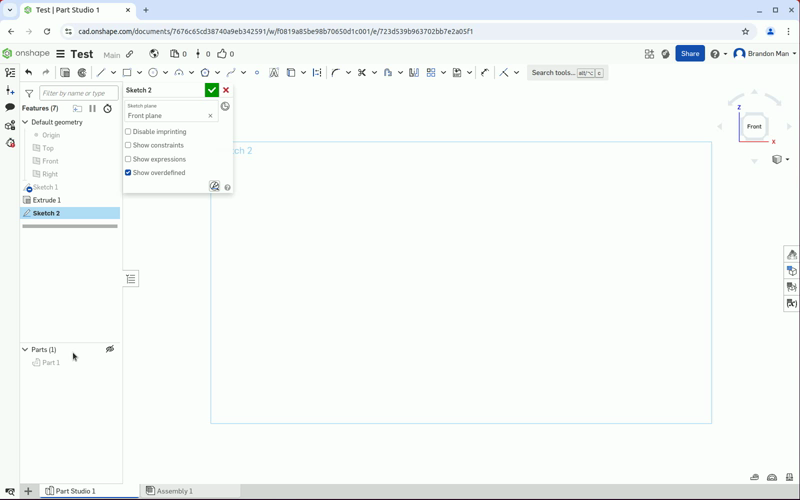
key(c)
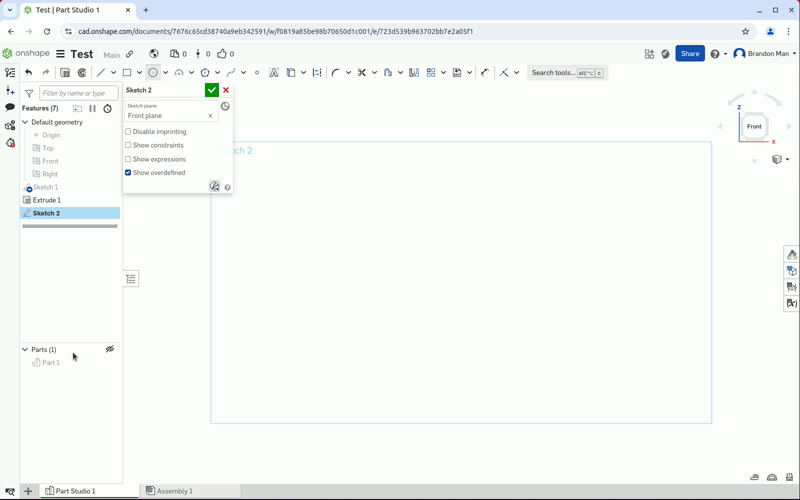
key_down(shift)
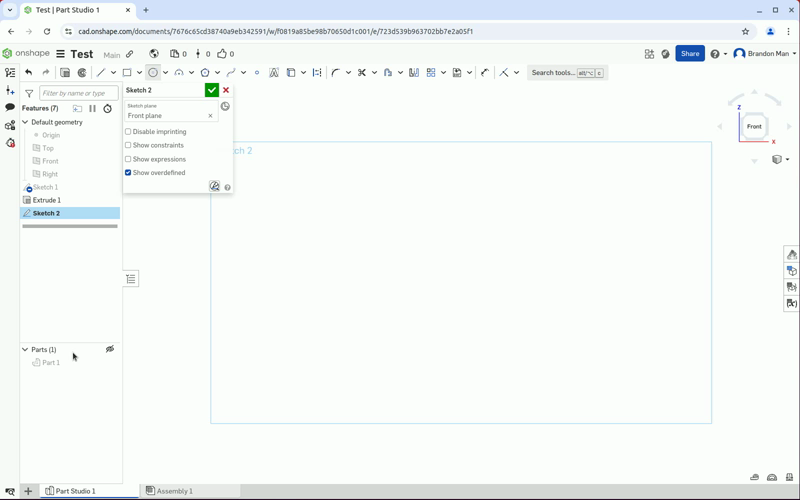
mouse_move(461, 282)
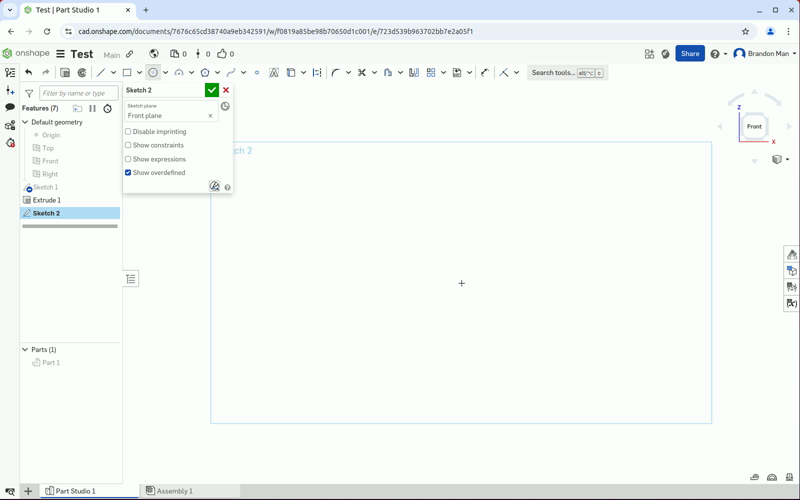
click(461, 282)
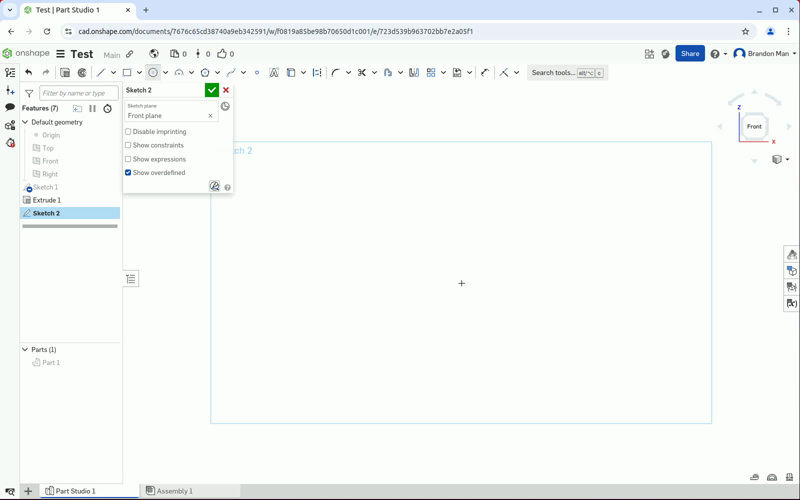
key_up(shift)
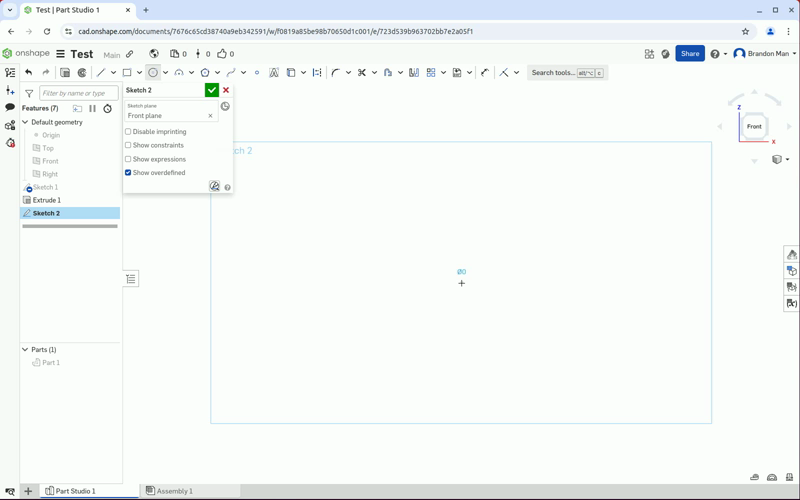
mouse_move(471, 282)
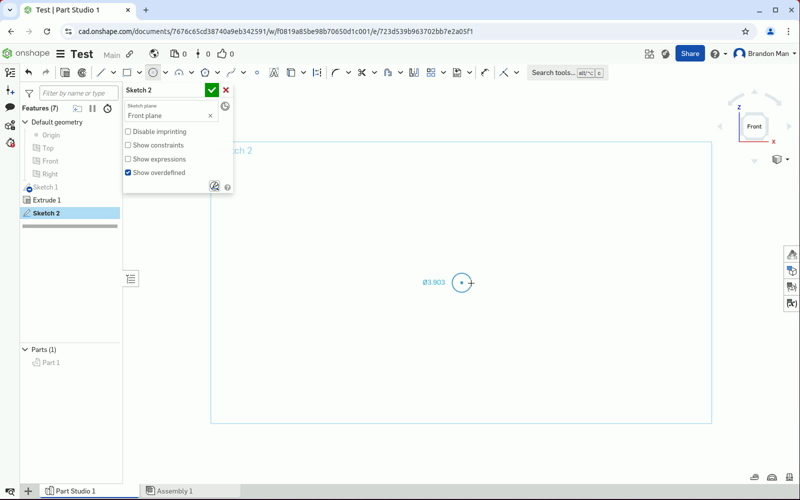
click(471, 282)
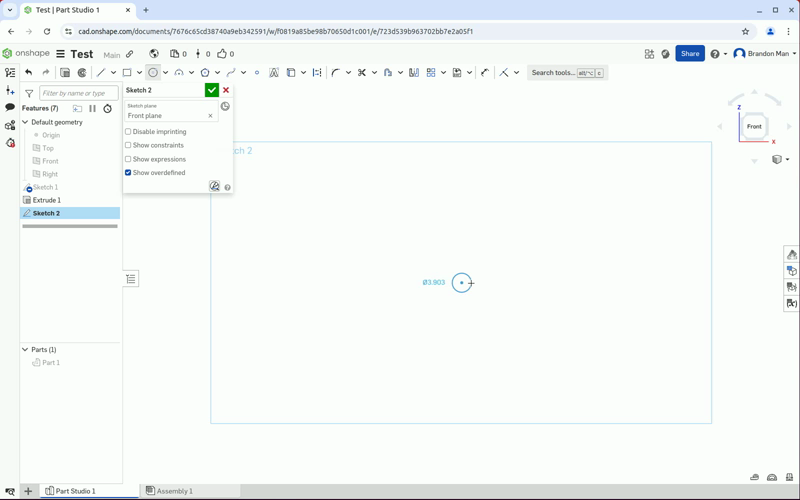
key(esc)
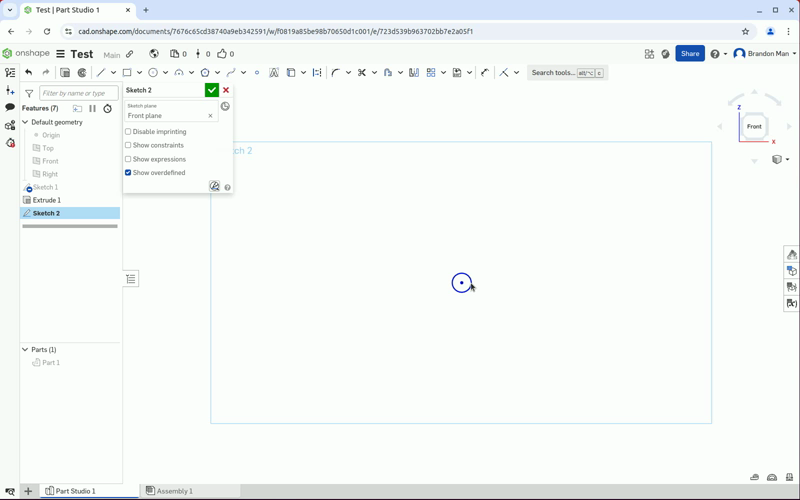
key(c)
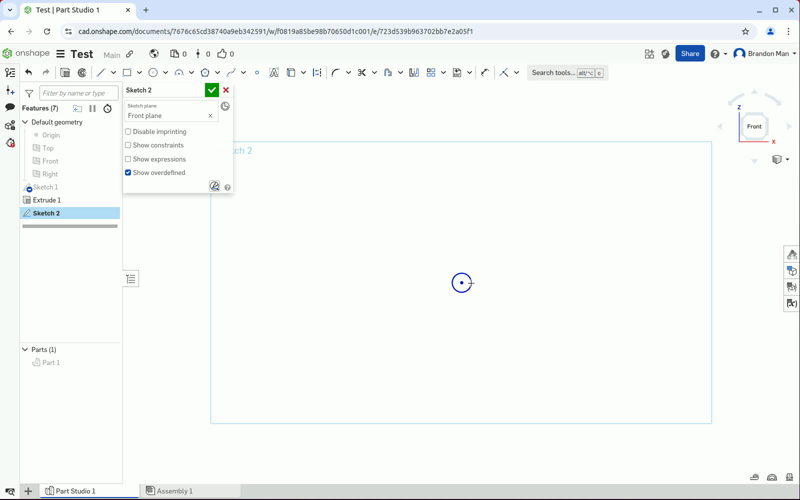
key_down(shift)
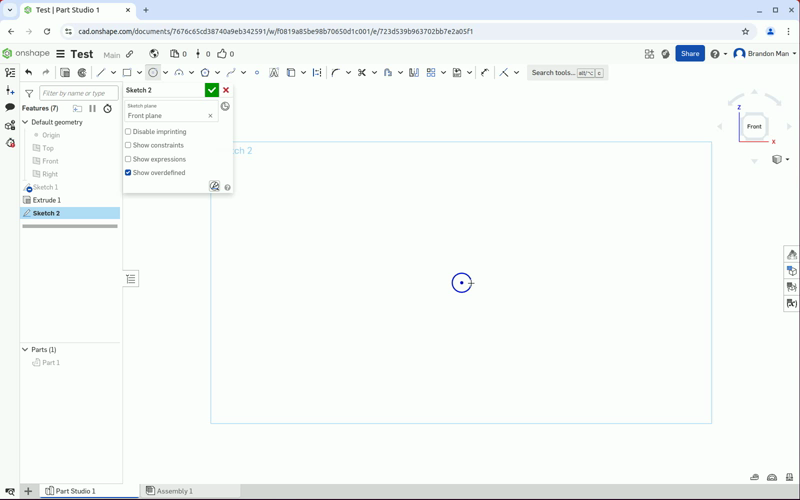
mouse_move(461, 282)
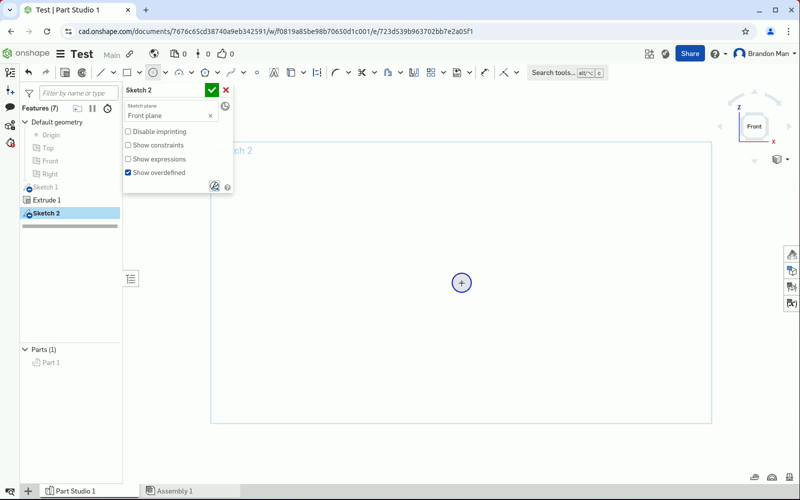
click(461, 282)
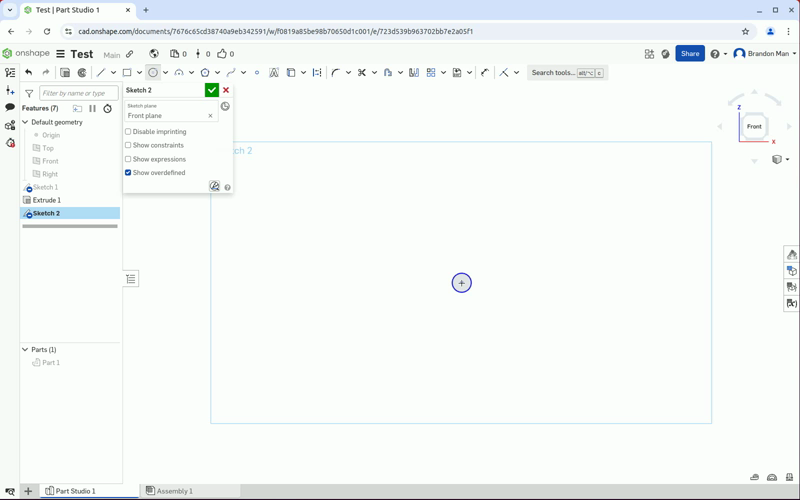
key_up(shift)
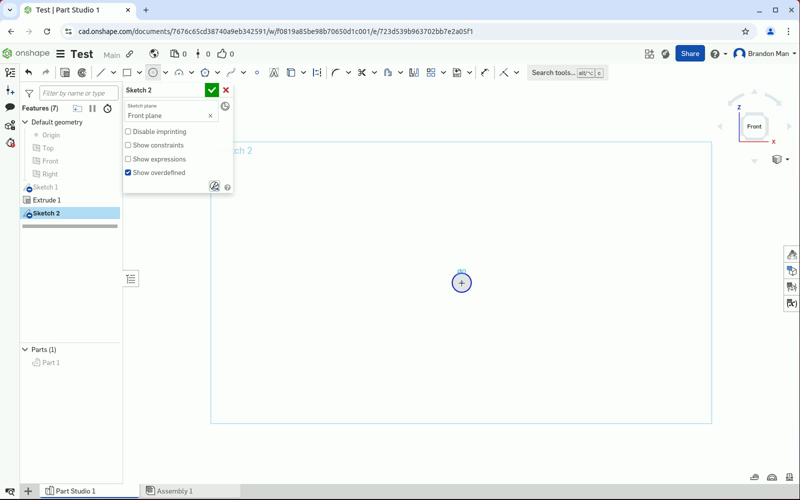
mouse_move(464, 282)
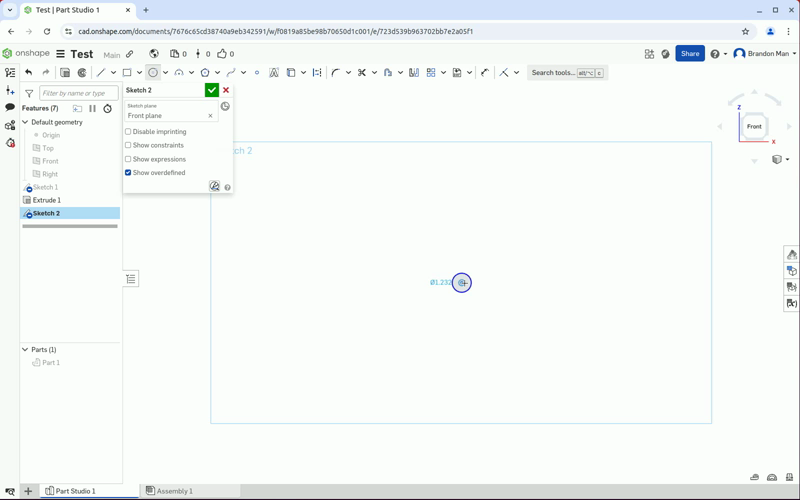
scroll(6)
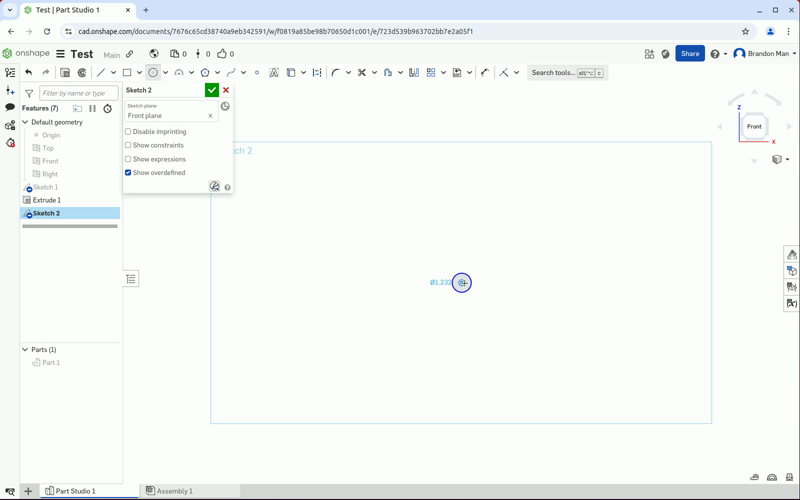
scroll(6)
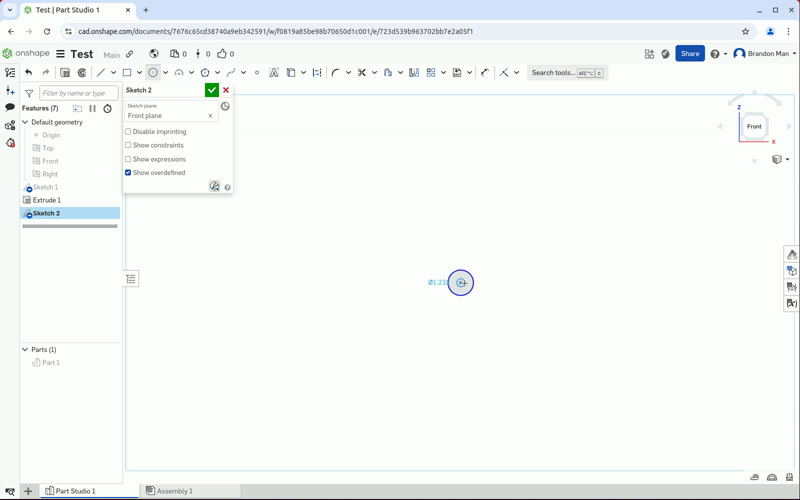
scroll(6)
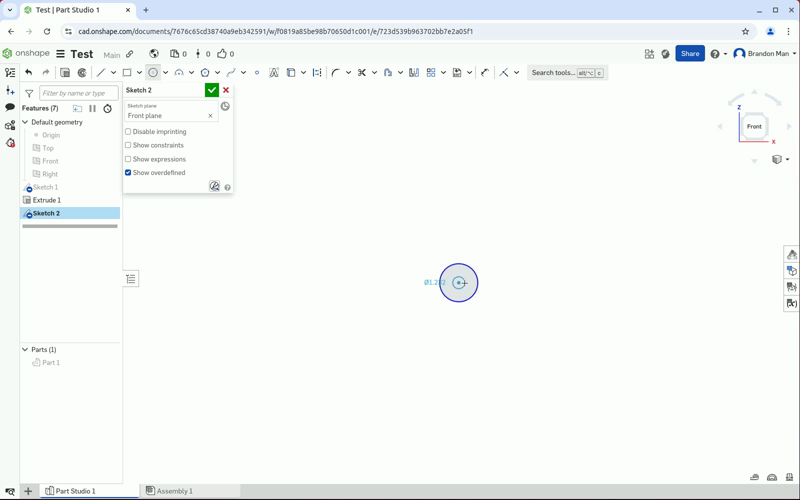
scroll(6)
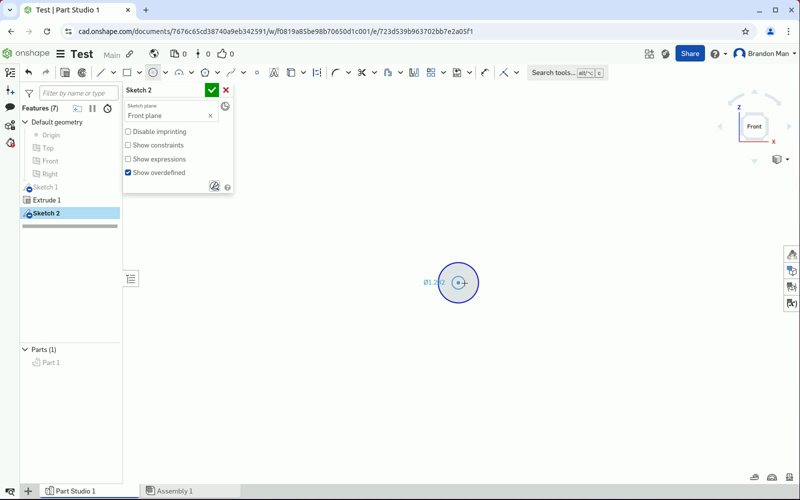
scroll(6)
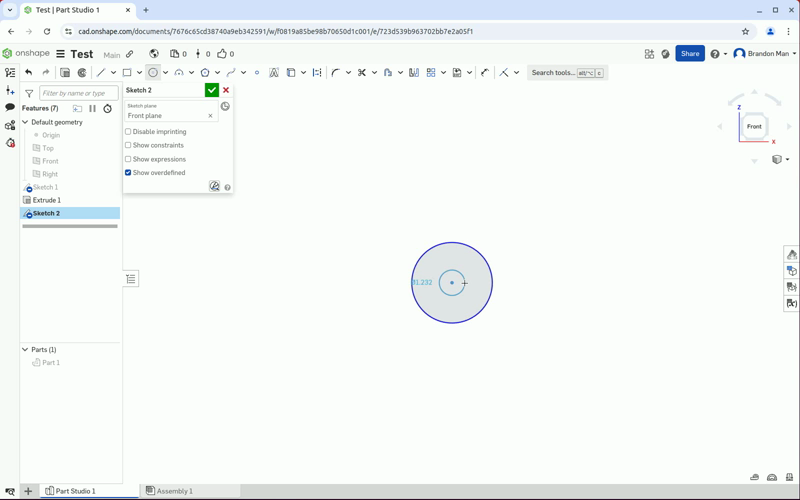
scroll(6)
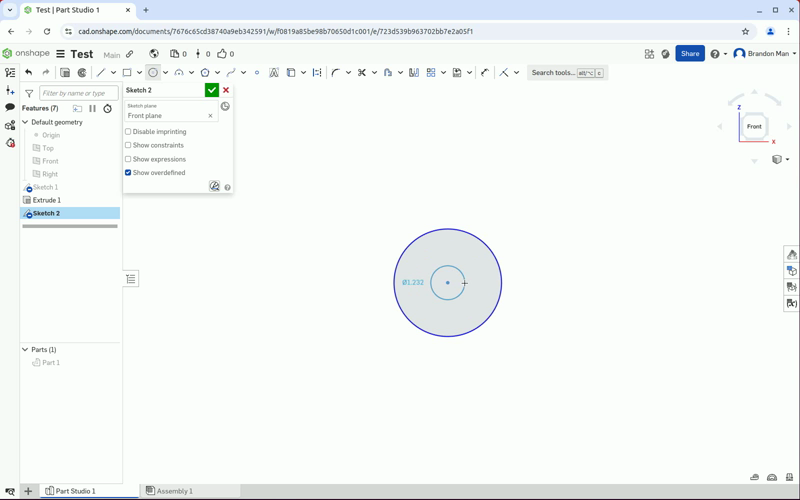
scroll(6)
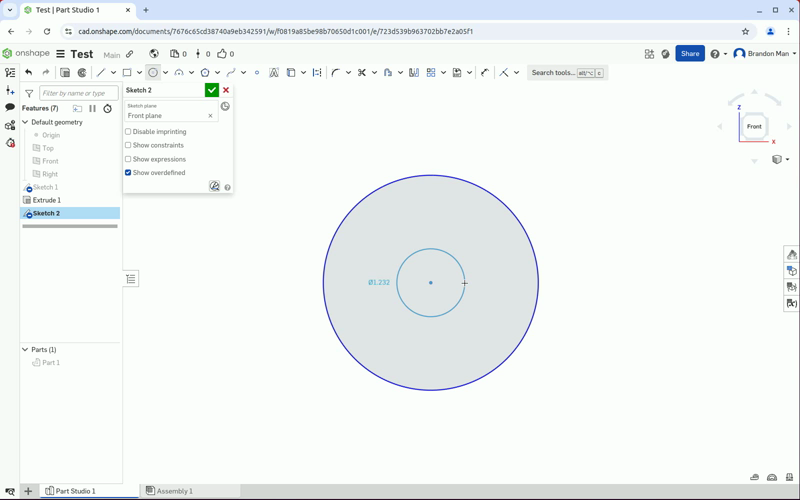
click(464, 282)
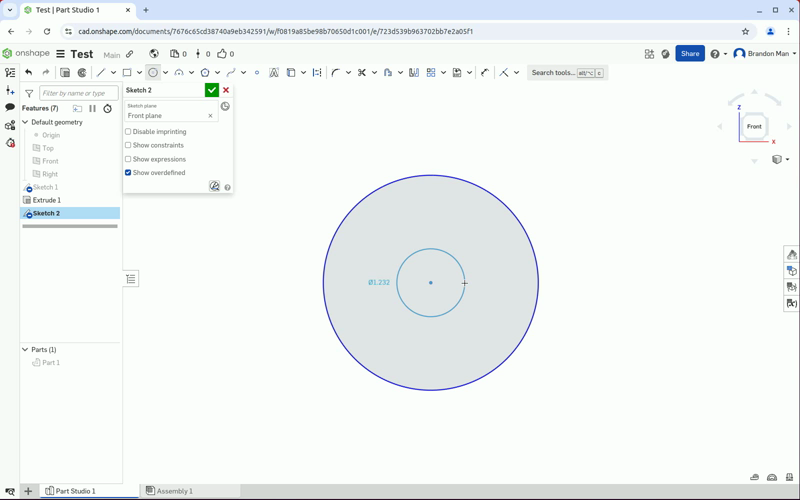
scroll(-6)
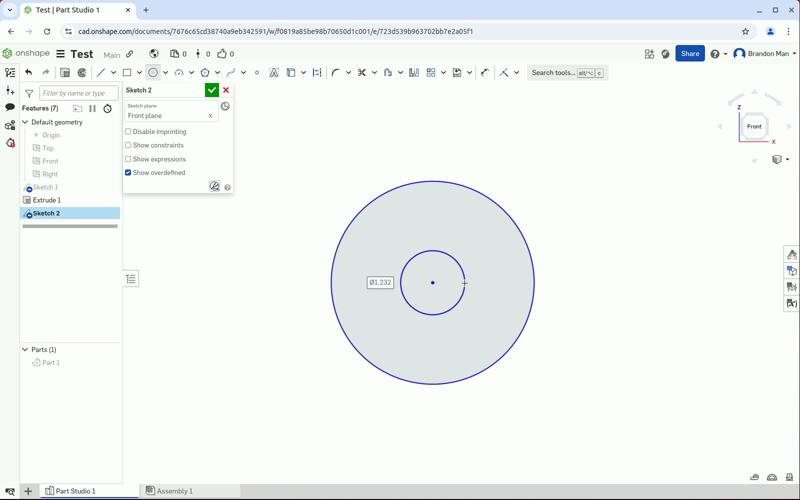
scroll(-6)
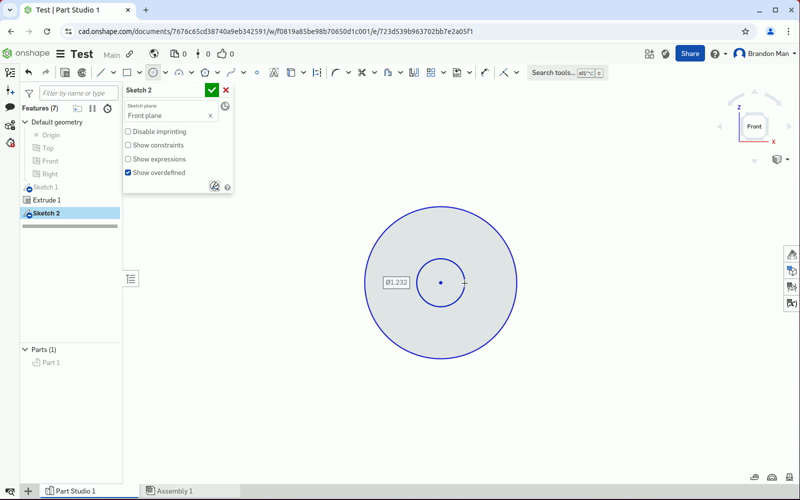
scroll(-6)
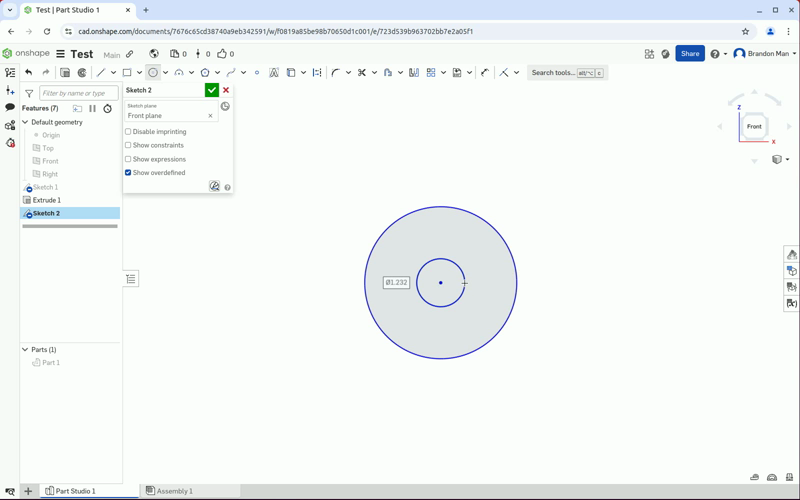
scroll(-6)
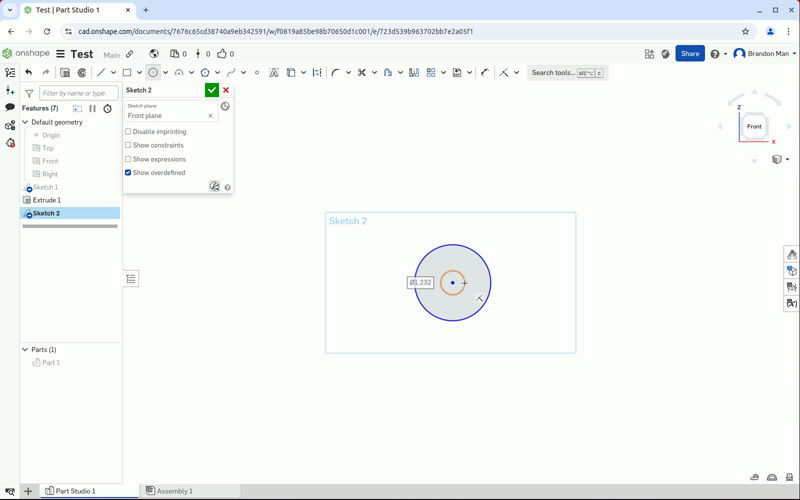
scroll(-6)
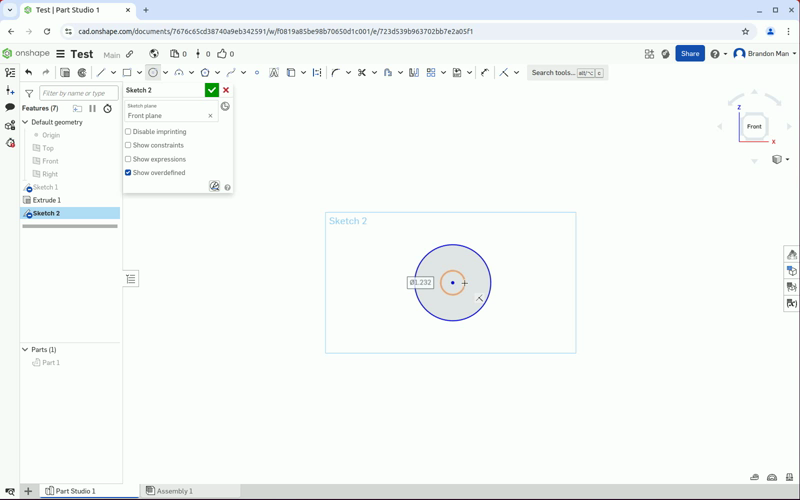
scroll(-6)
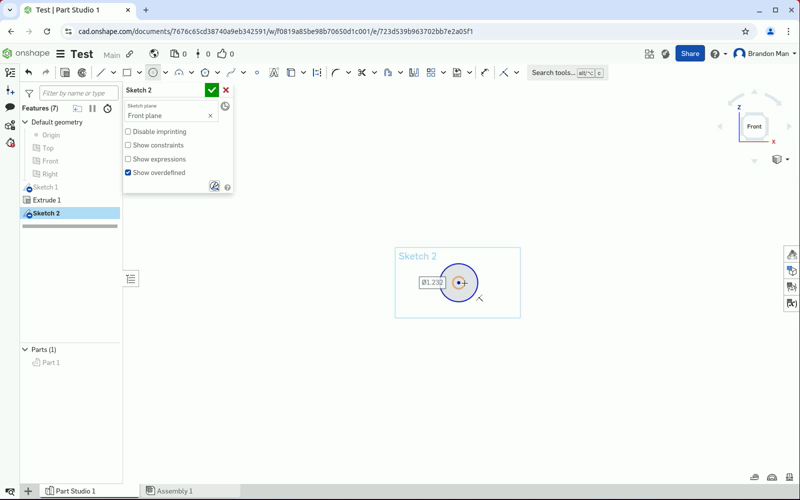
scroll(-6)
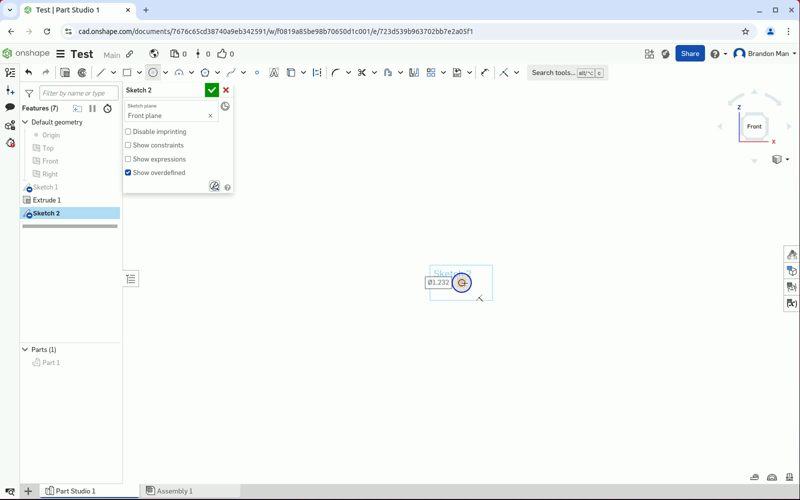
key(esc)
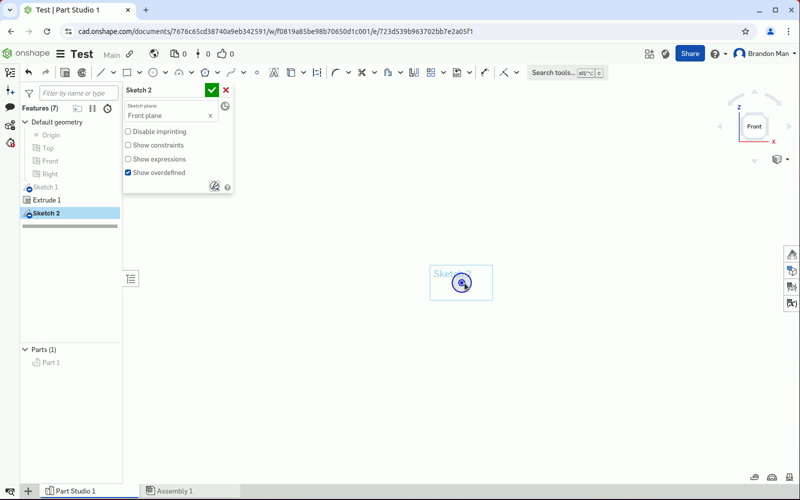
mouse_move(457, 284)
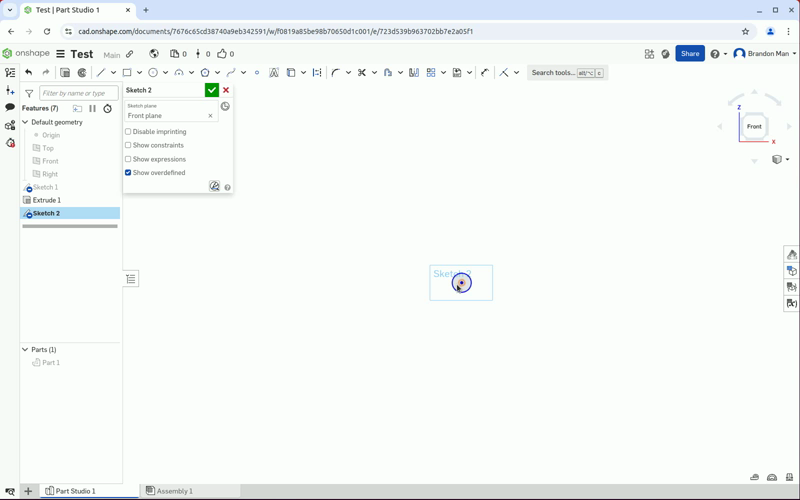
scroll(6)
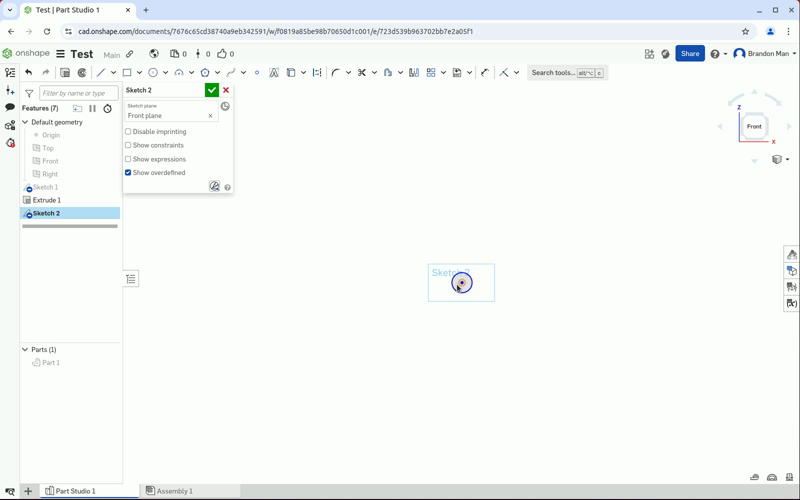
scroll(6)
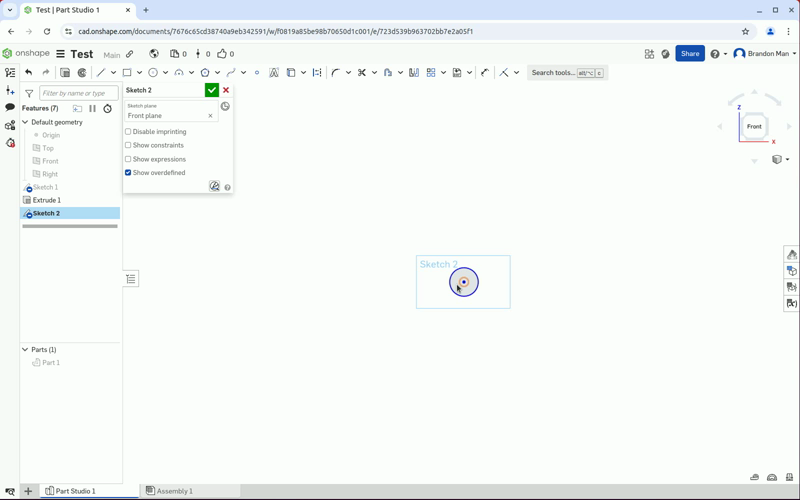
scroll(6)
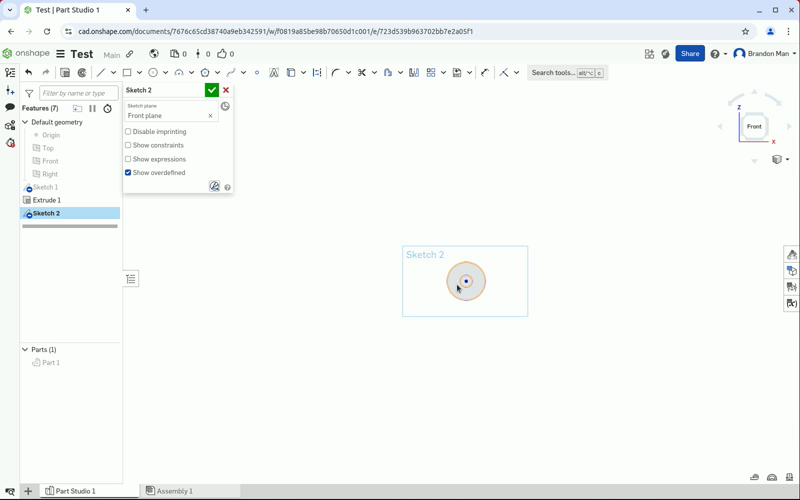
scroll(6)
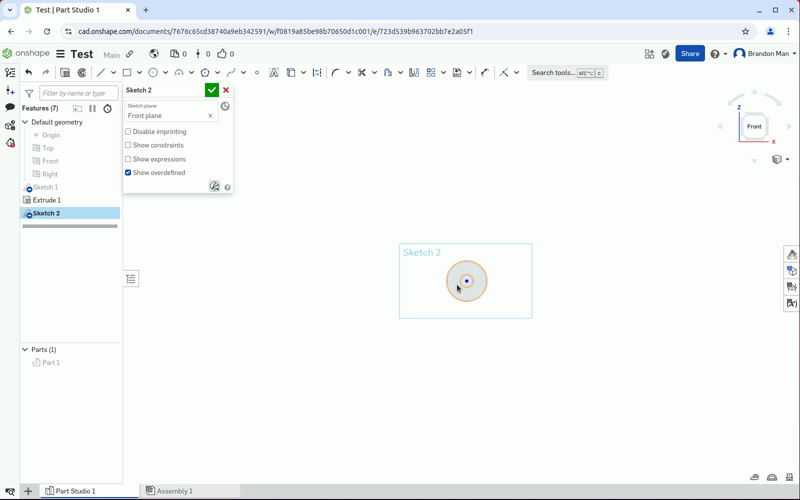
scroll(6)
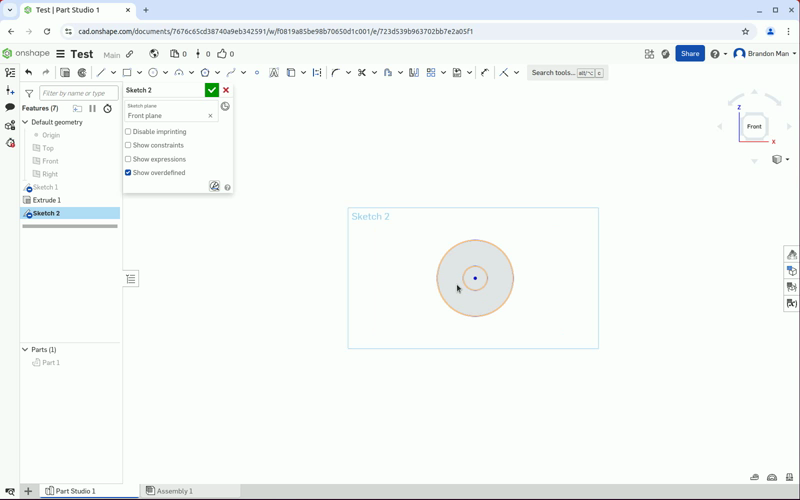
scroll(6)
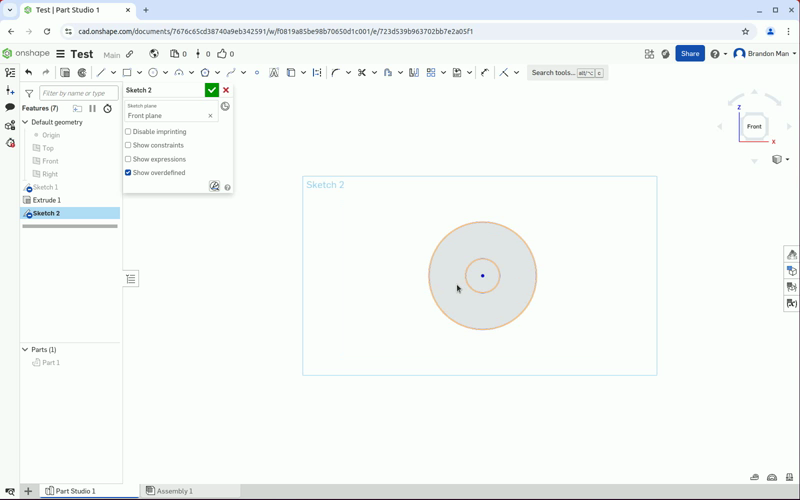
scroll(6)
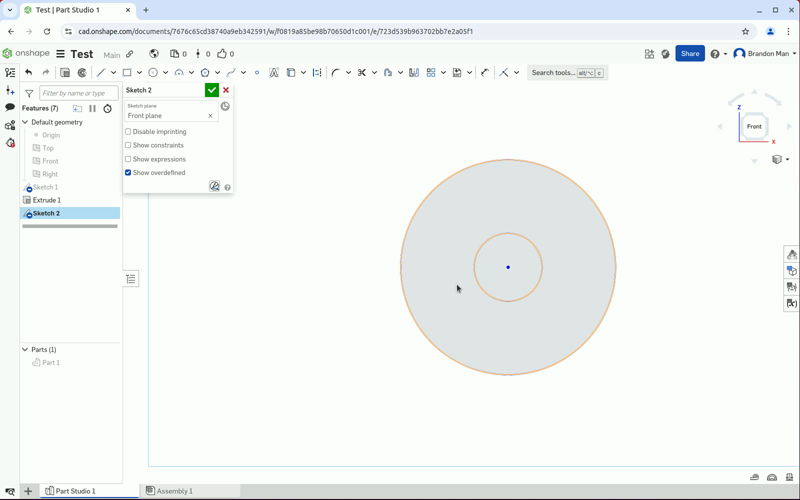
click(457, 284)
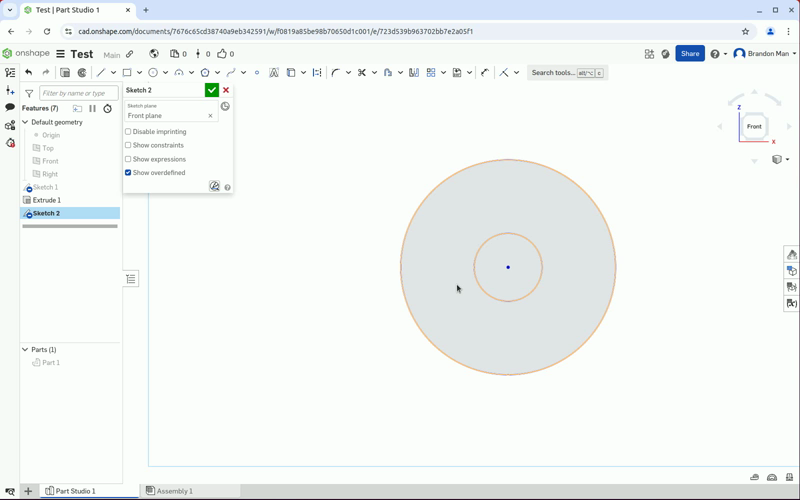
scroll(-6)
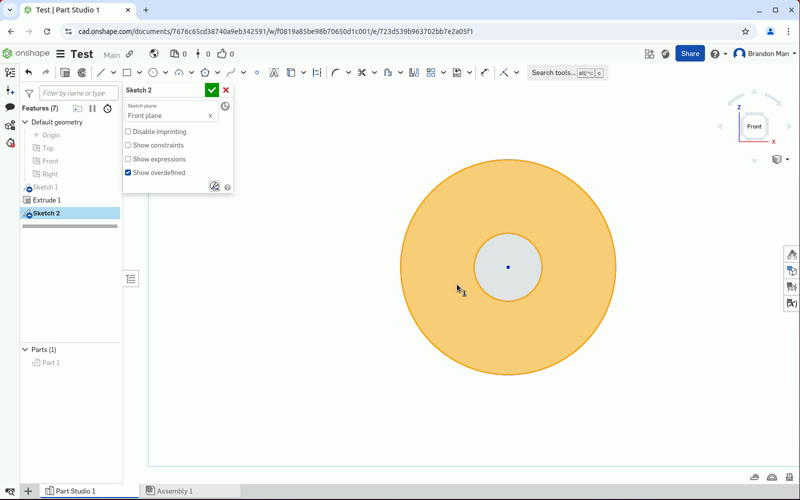
scroll(-6)
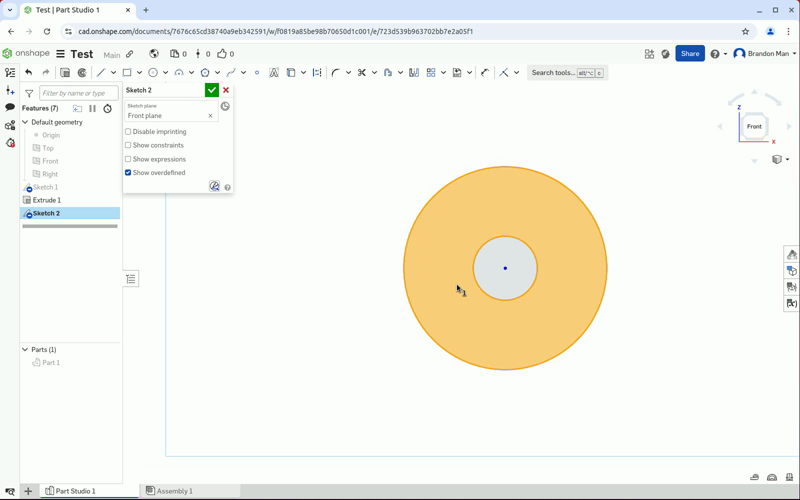
scroll(-6)
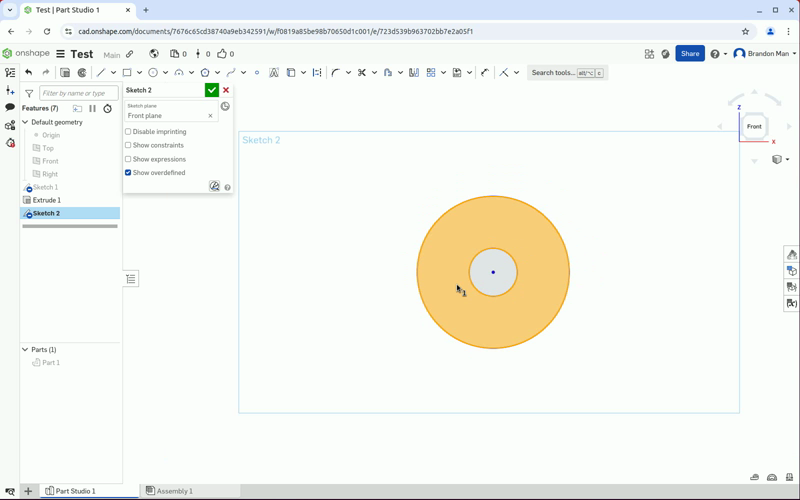
scroll(-6)
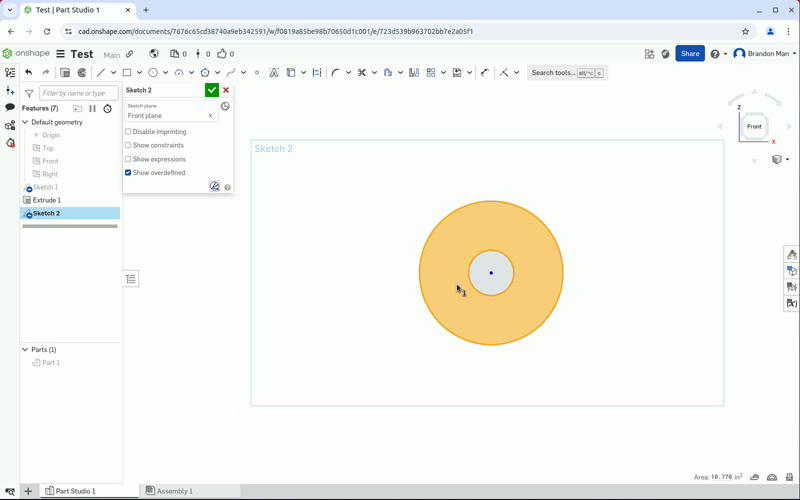
scroll(-6)
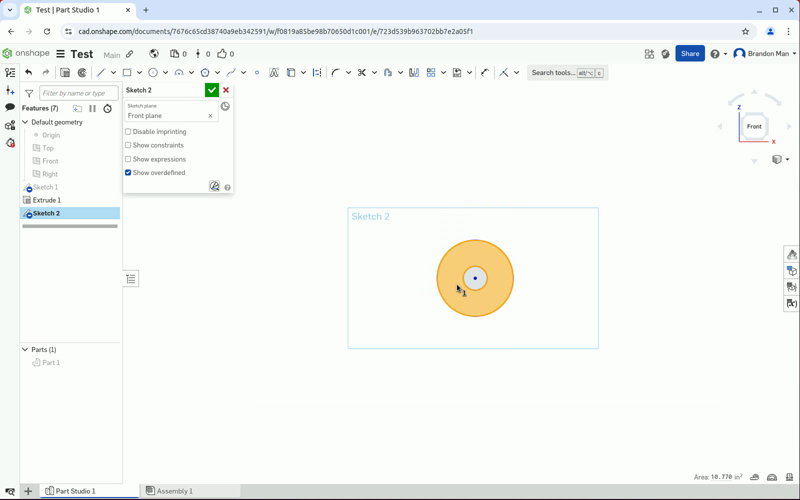
scroll(-6)
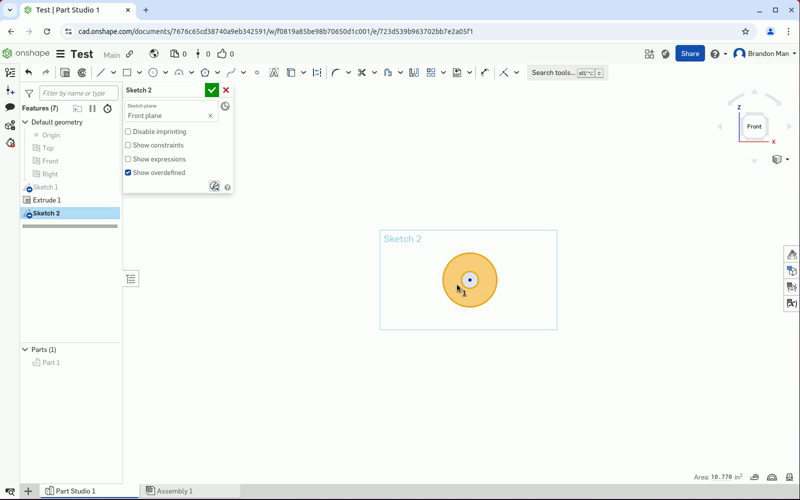
scroll(-6)
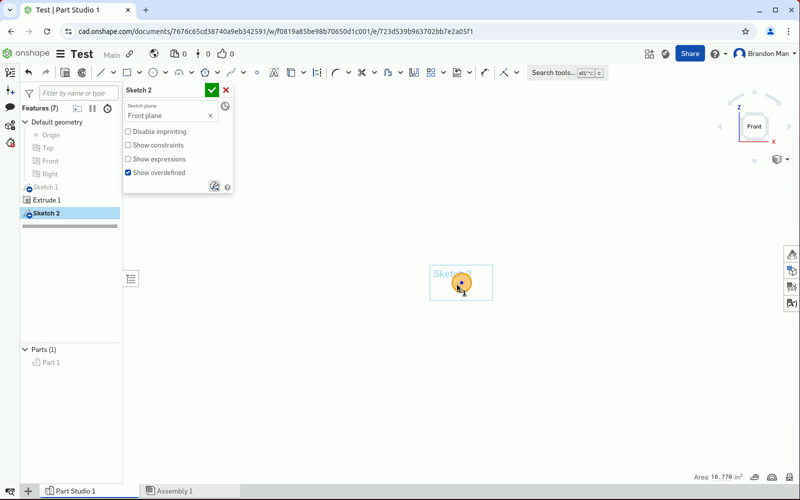
mouse_move(73, 352)
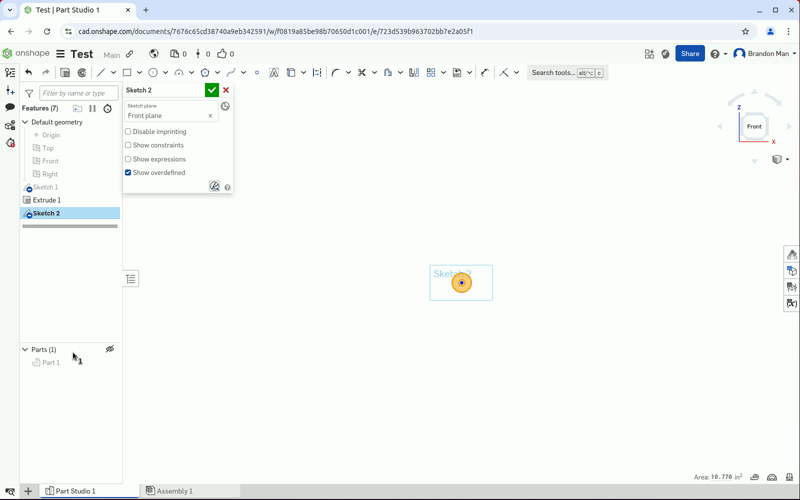
key(shift+y)
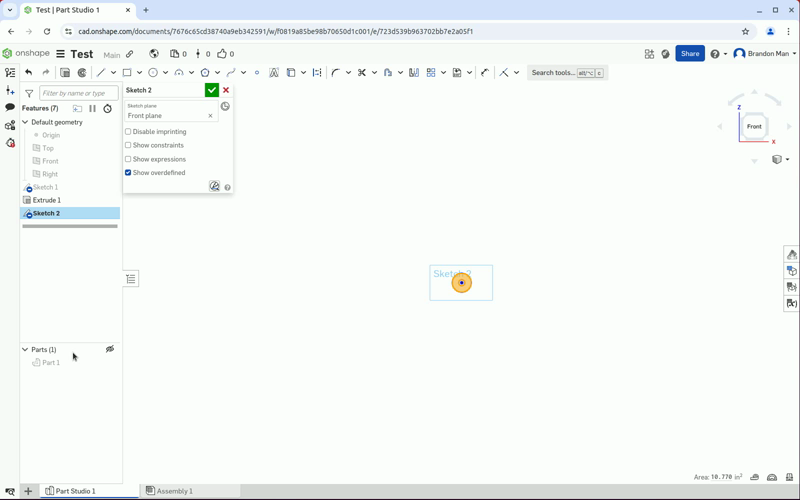
key(shift+e)
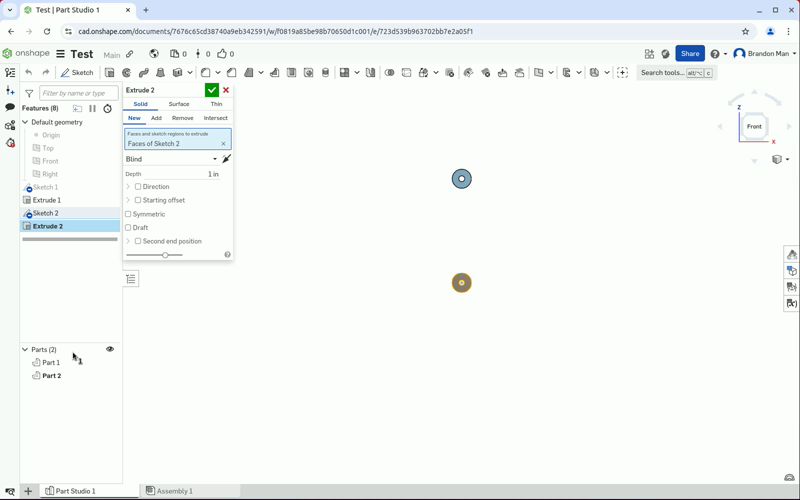
mouse_move(143, 106)
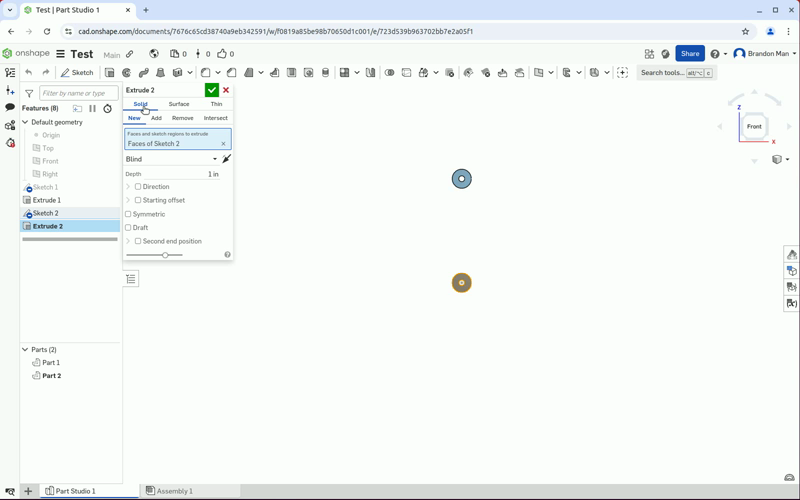
click(143, 106)
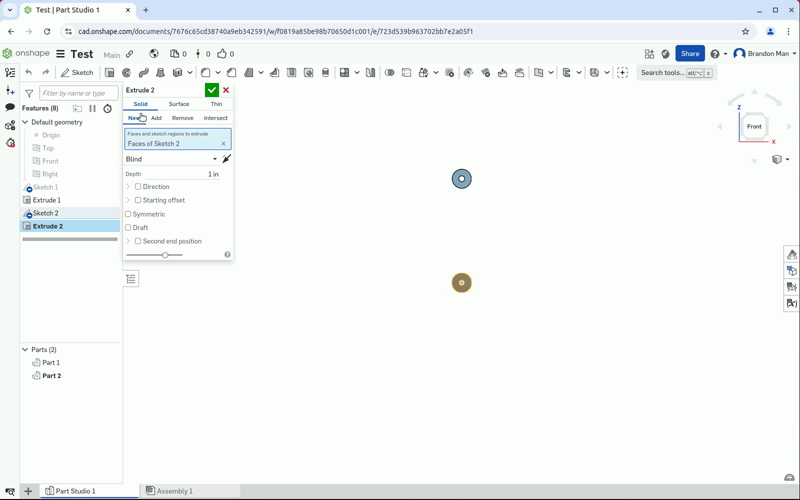
mouse_move(137, 120)
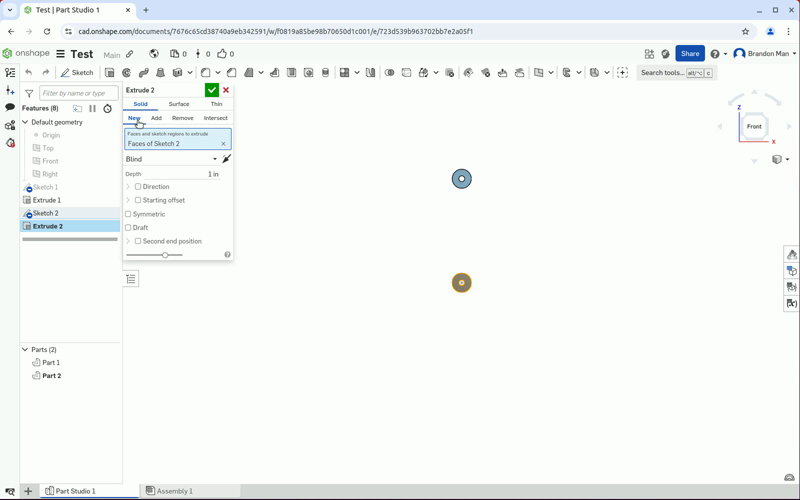
click(137, 120)
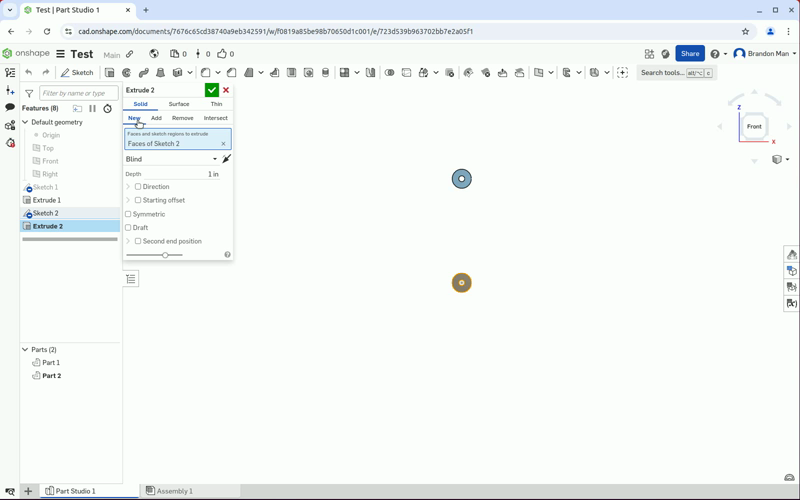
key(tab, 4)
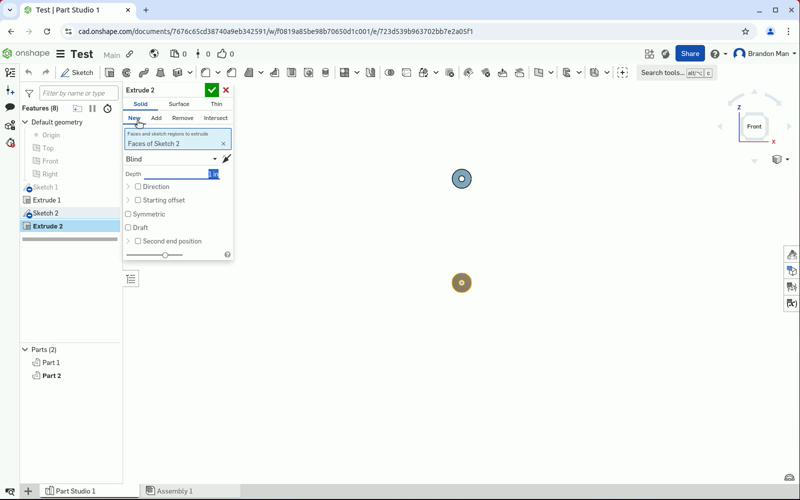
text(0.481)
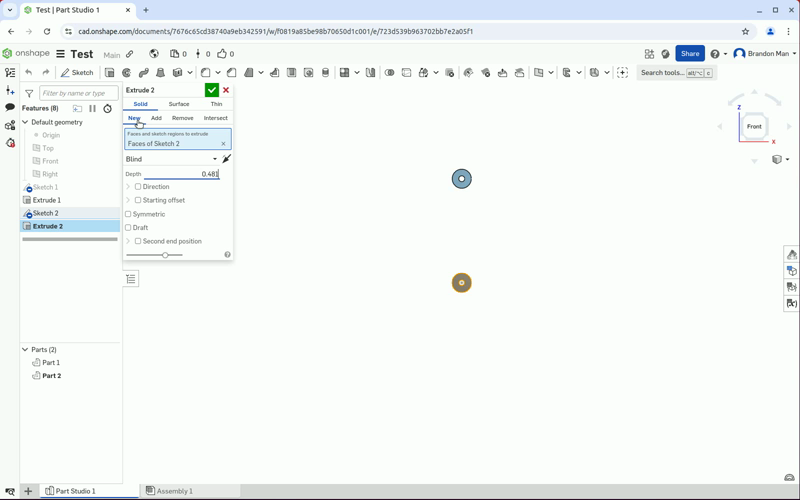
key(enter)
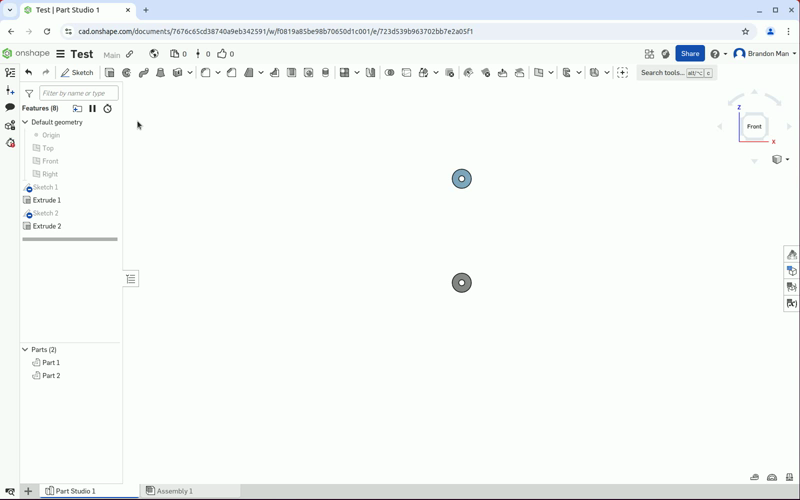
key(shift+h)
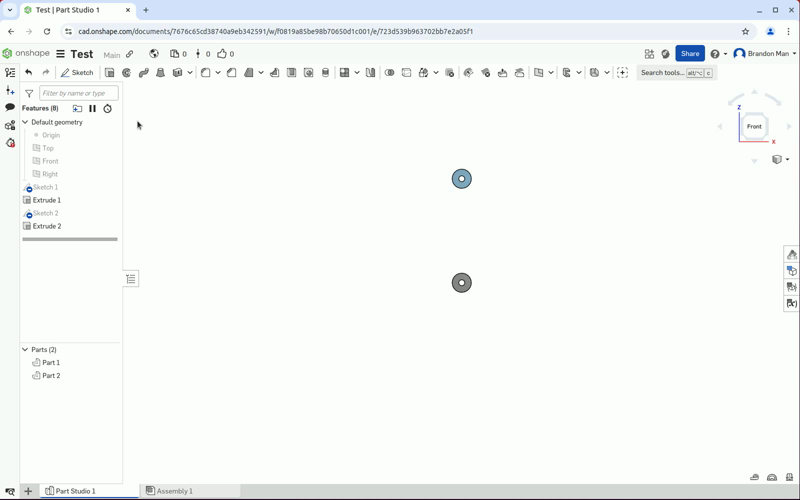
key(shift+h)
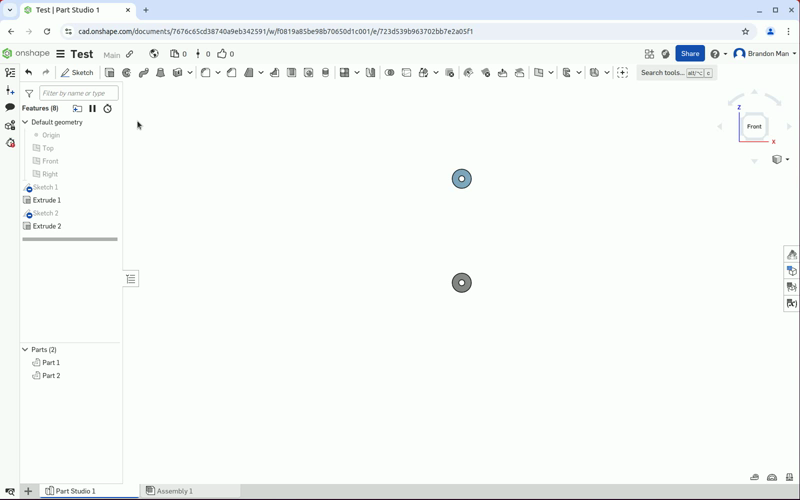
mouse_move(73, 189)
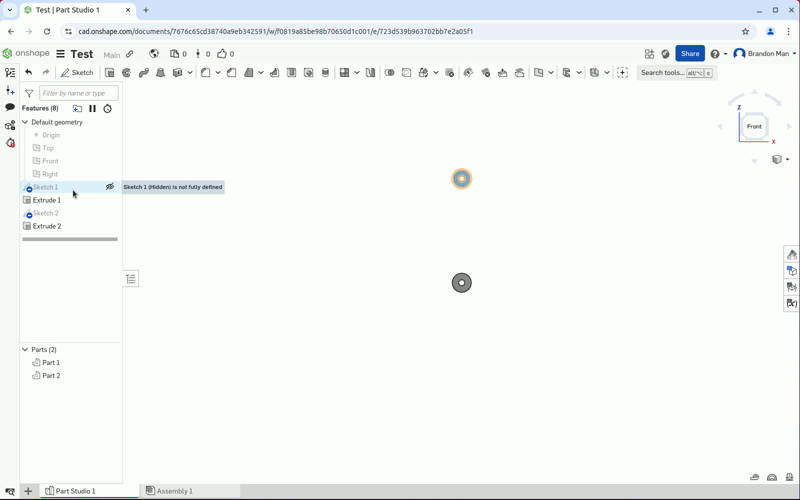
click(73, 189)
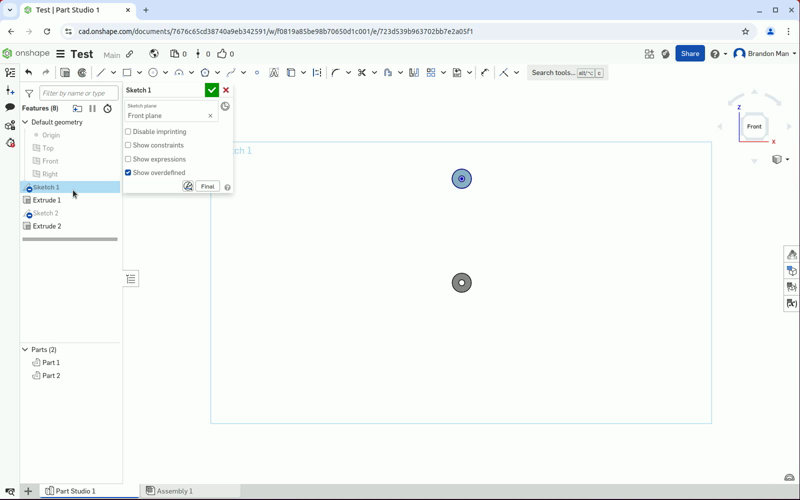
mouse_move(229, 92)
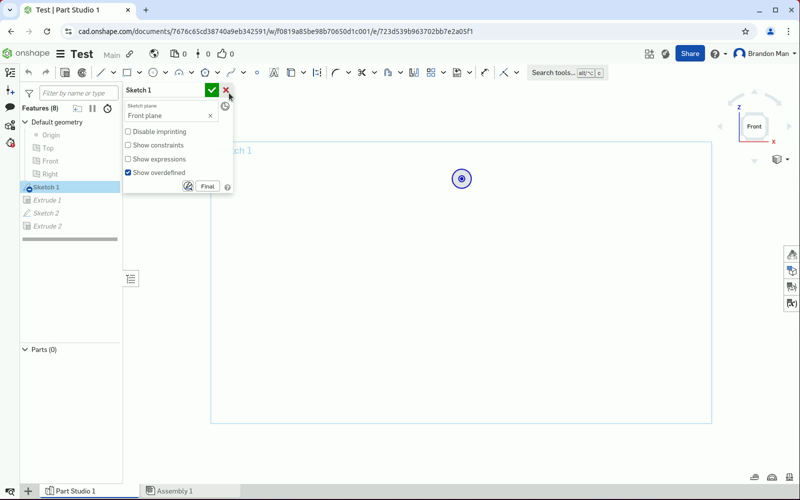
click(229, 92)
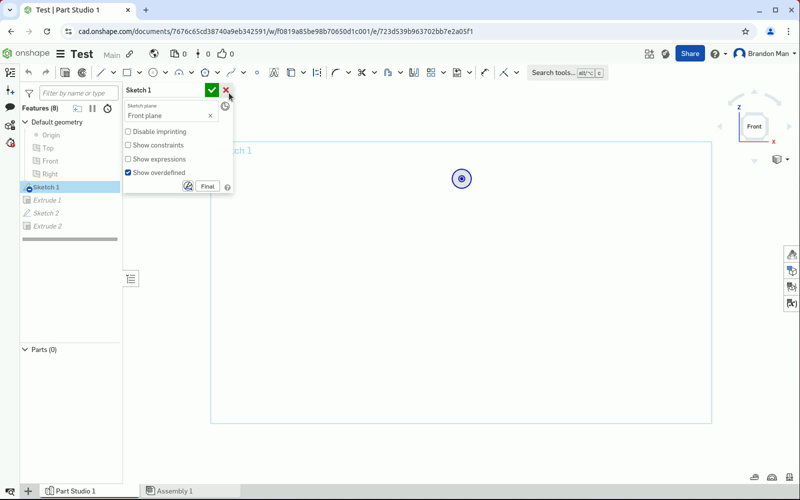
key(shift+s)
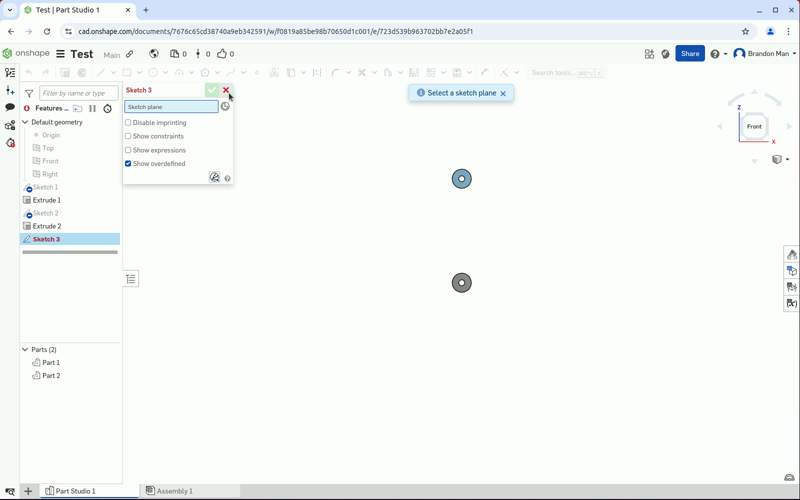
mouse_move(73, 163)
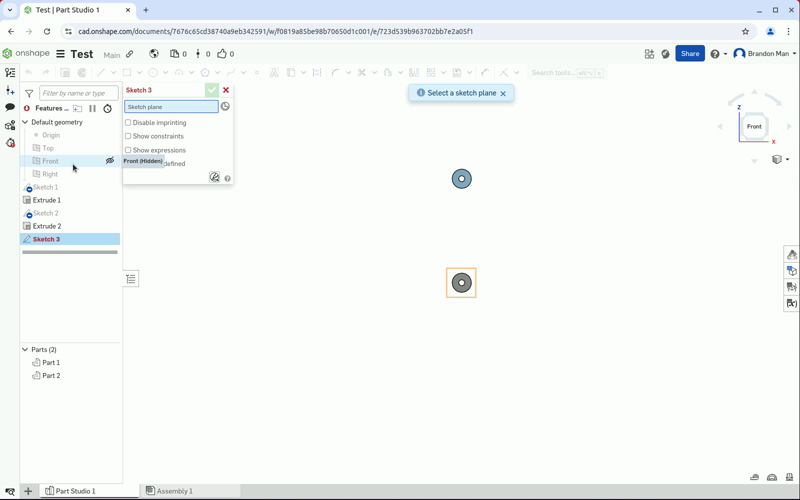
click(73, 163)
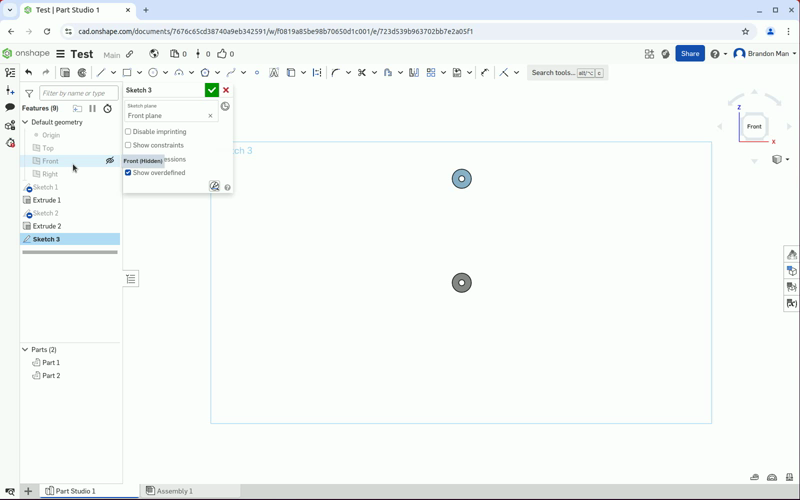
mouse_move(73, 352)
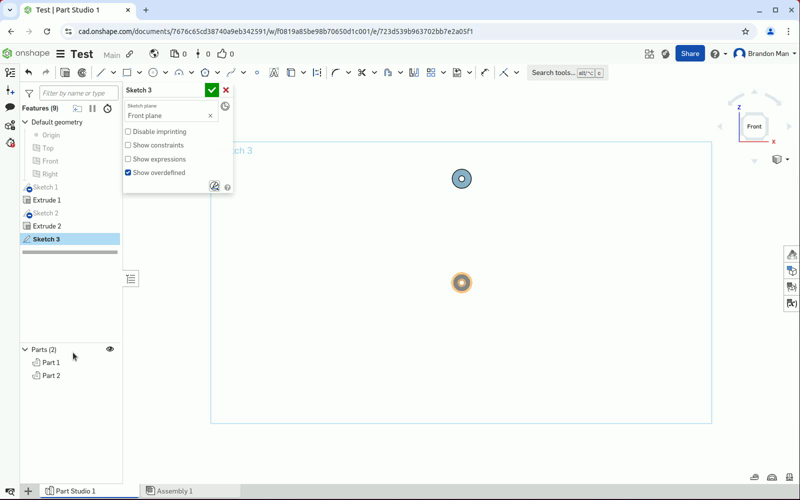
key(y)
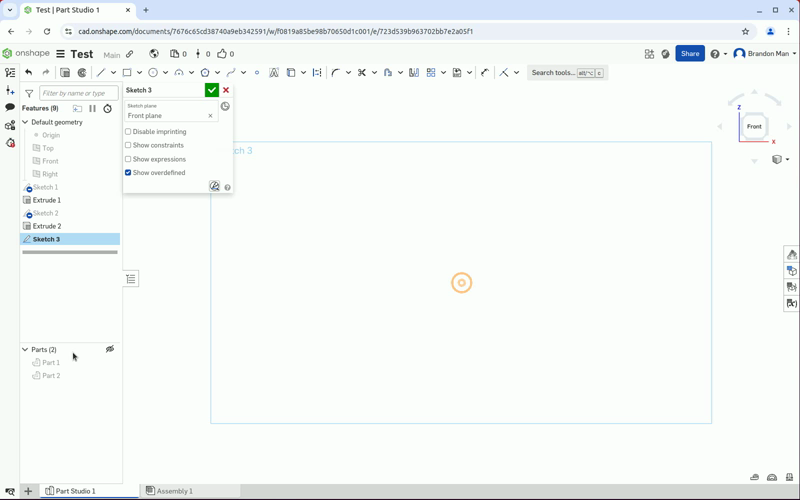
key(c)
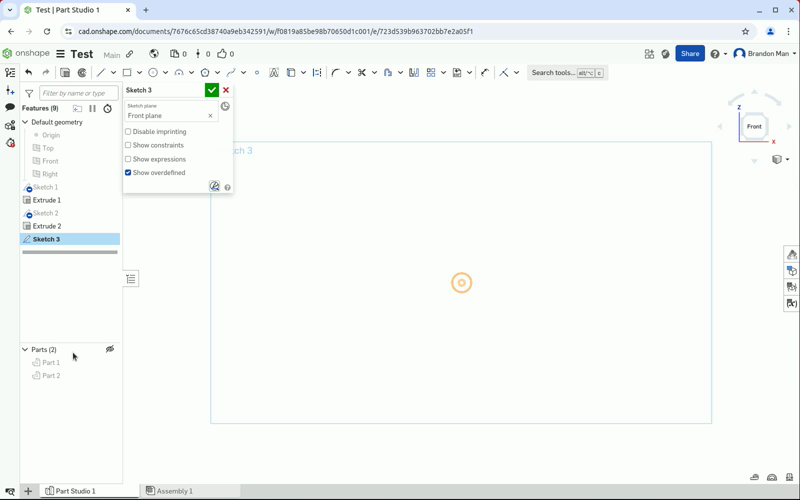
key_down(shift)
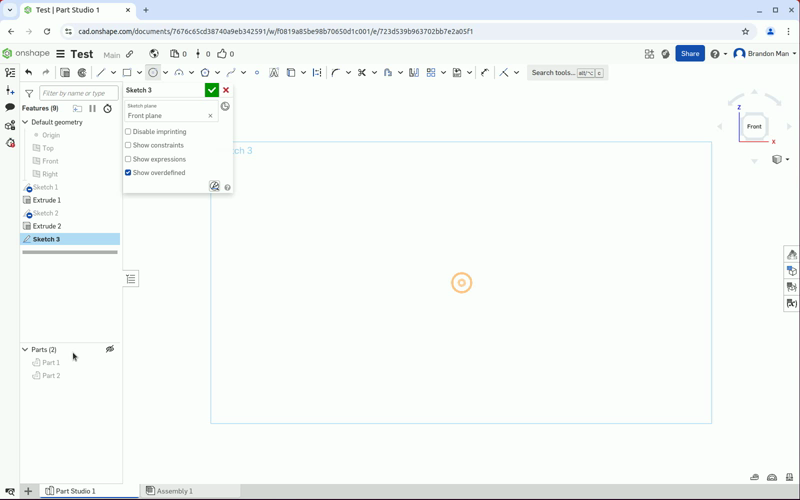
mouse_move(501, 282)
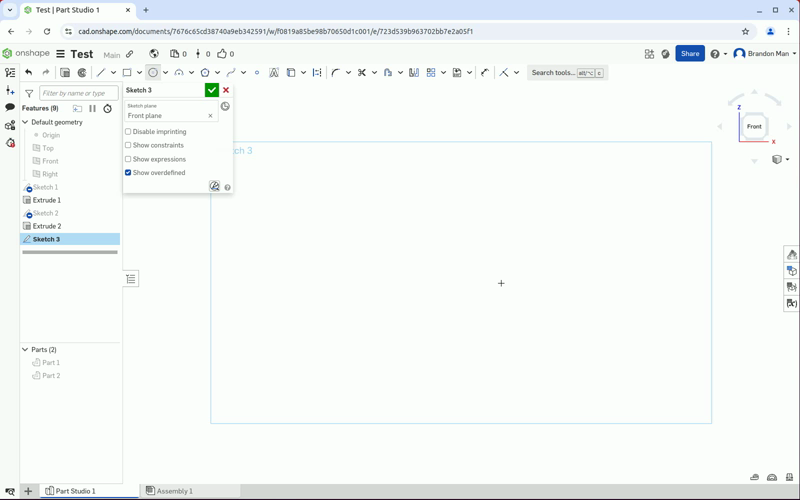
click(501, 282)
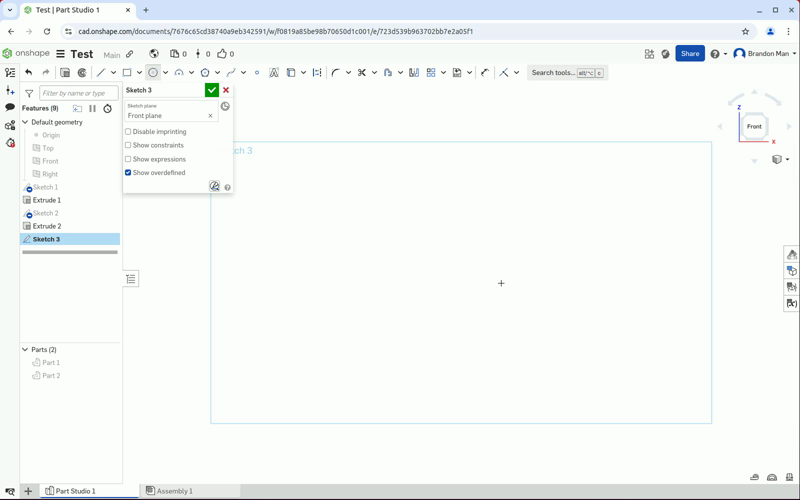
key_up(shift)
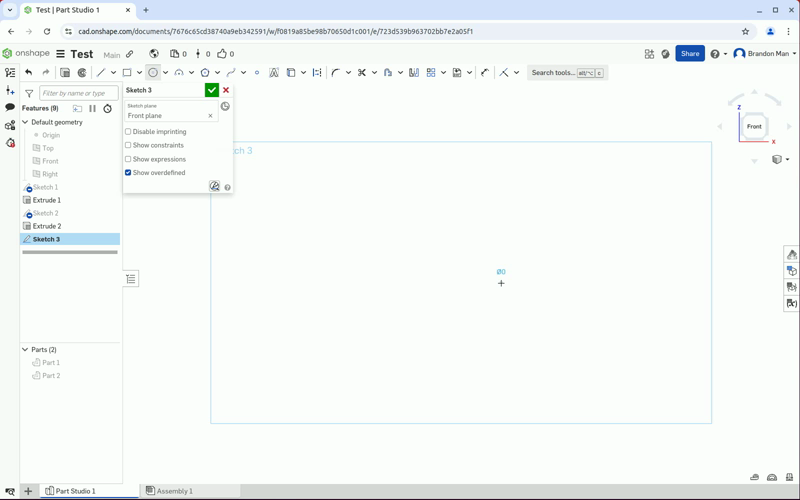
mouse_move(508, 282)
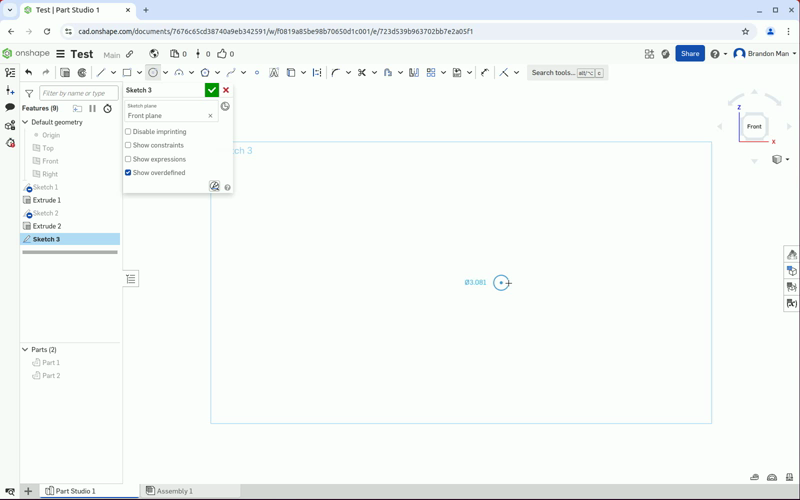
click(508, 282)
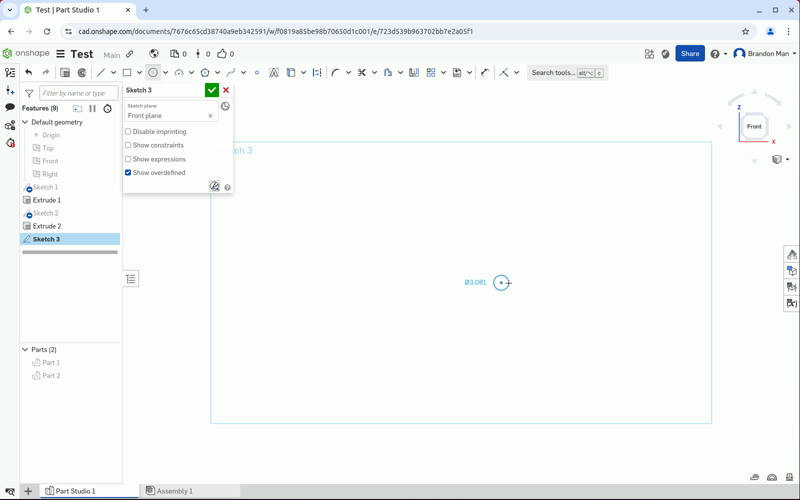
key(esc)
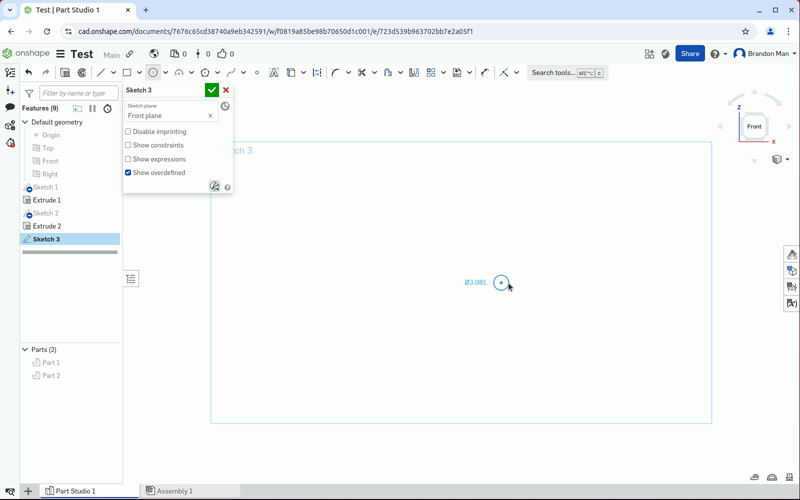
key(c)
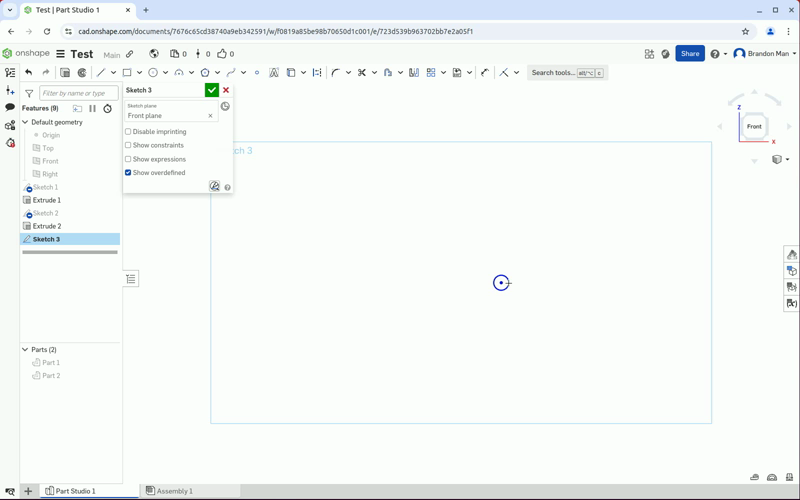
key_down(shift)
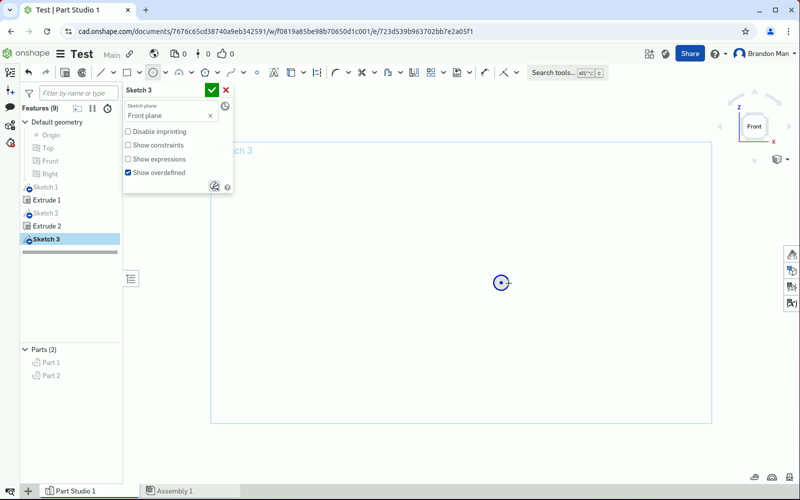
mouse_move(501, 282)
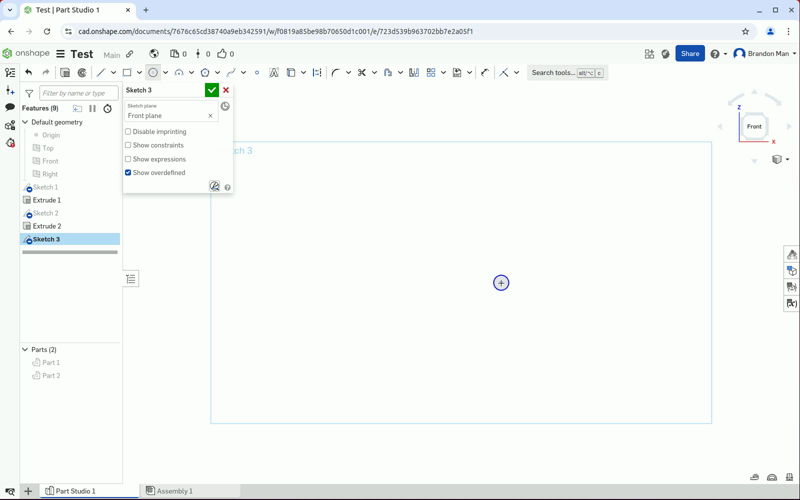
click(501, 282)
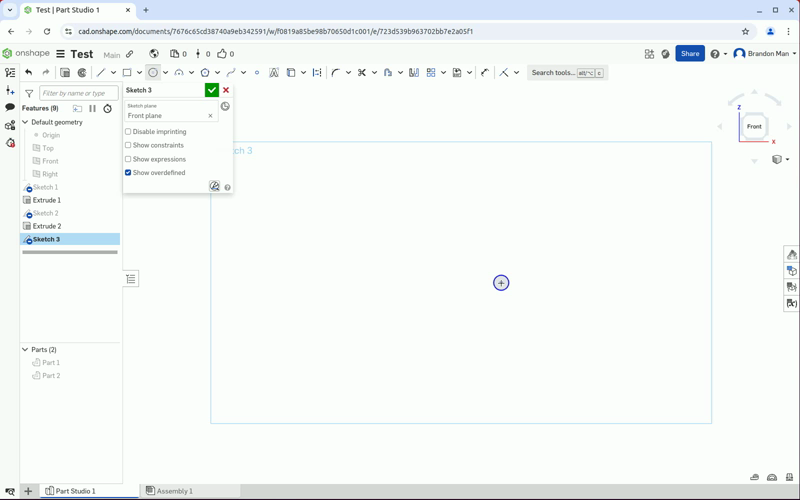
key_up(shift)
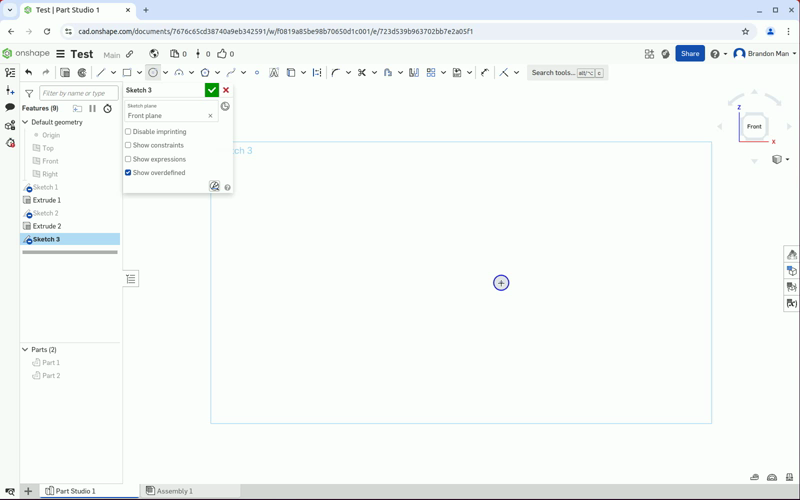
mouse_move(504, 282)
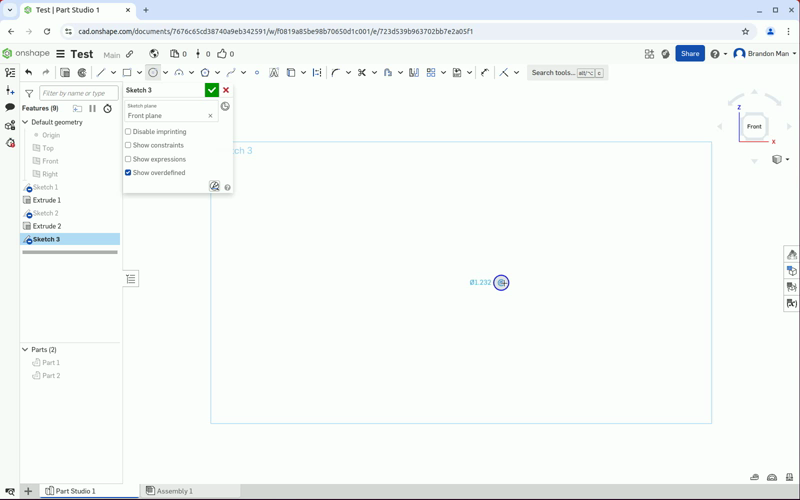
scroll(6)
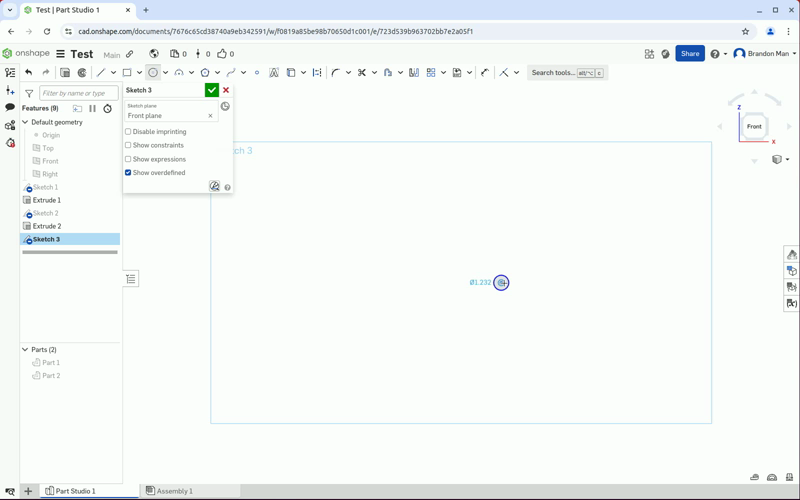
scroll(6)
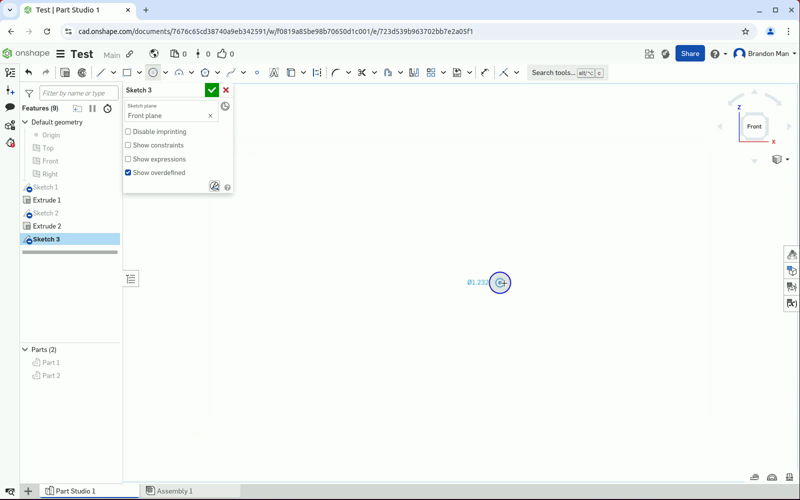
scroll(6)
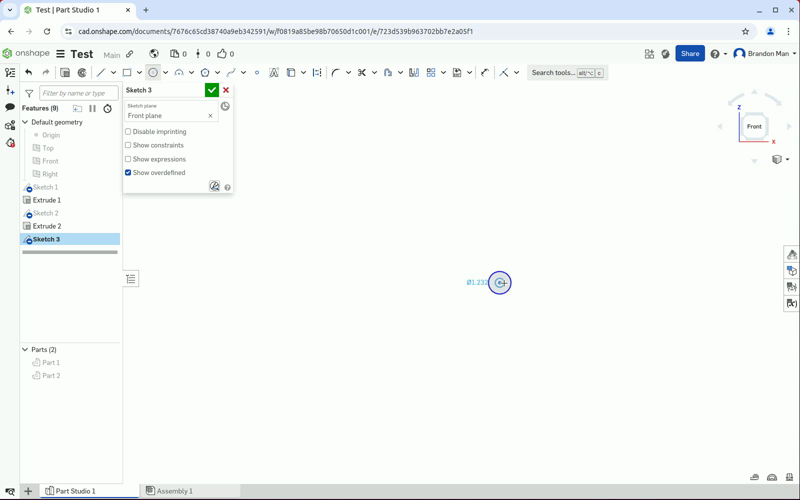
scroll(6)
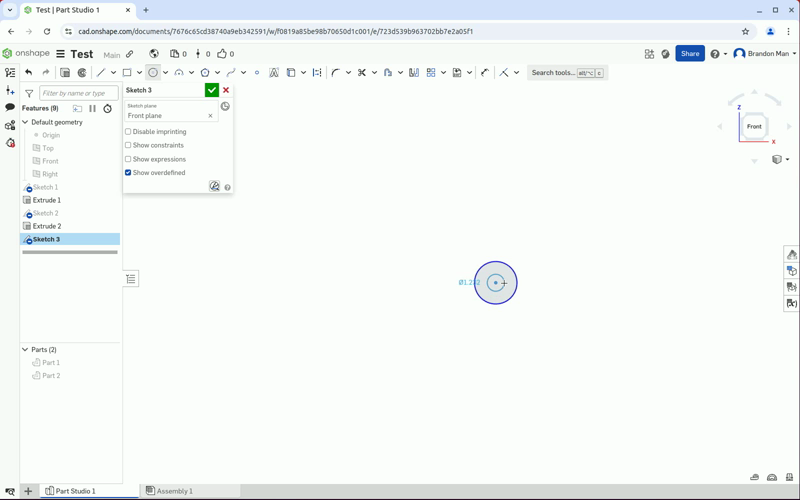
scroll(6)
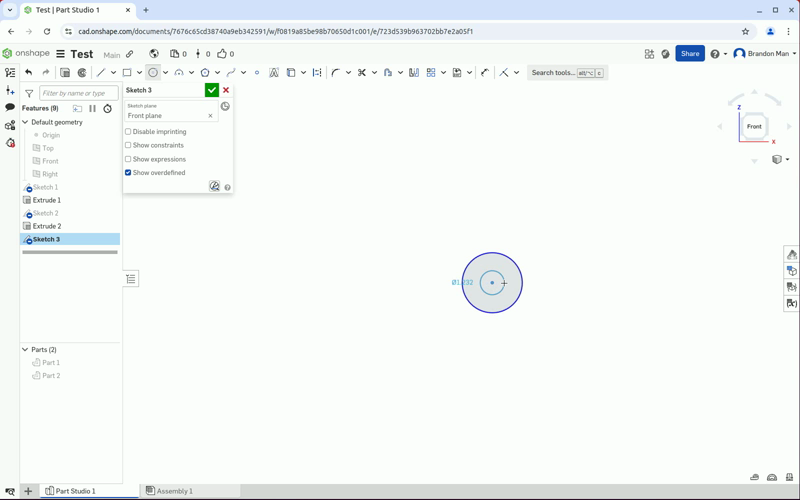
scroll(6)
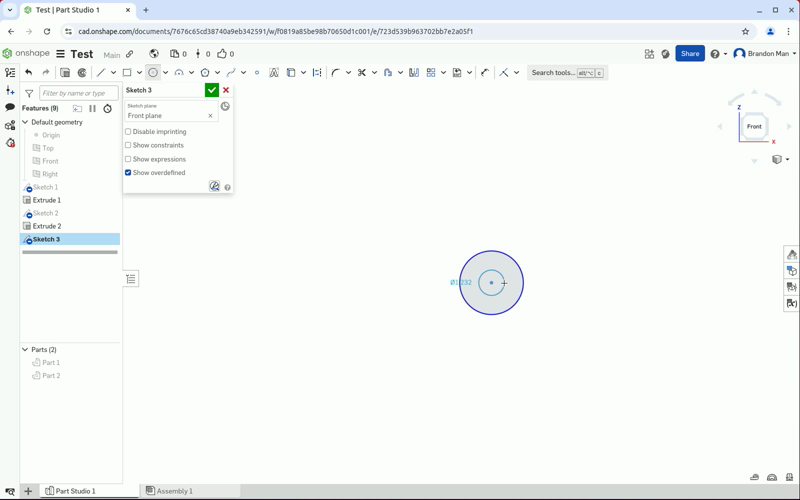
scroll(6)
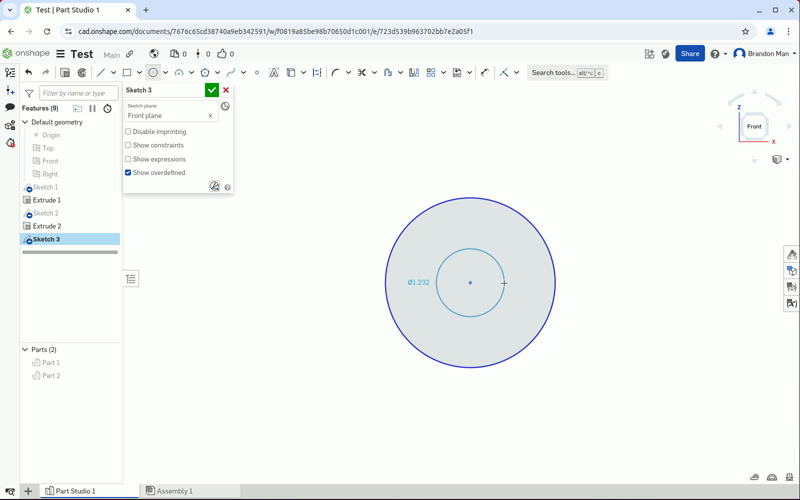
click(504, 282)
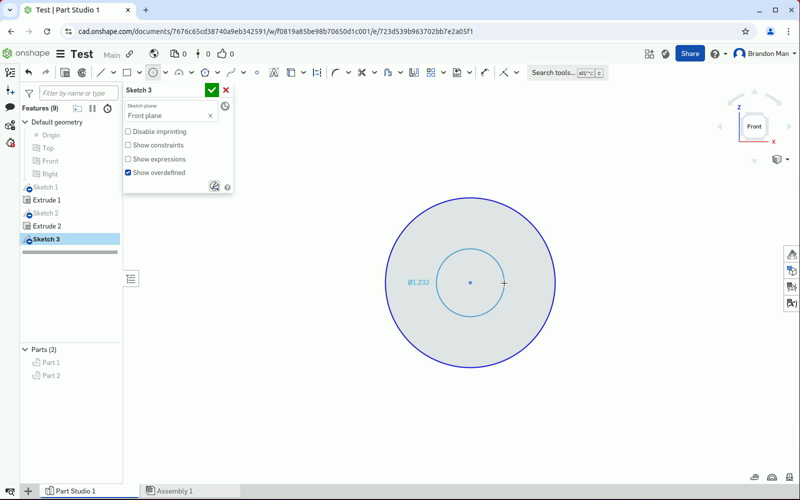
scroll(-6)
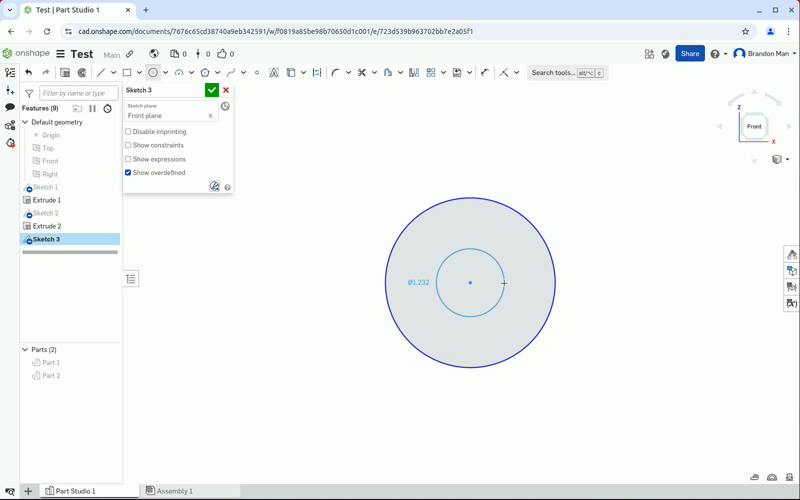
scroll(-6)
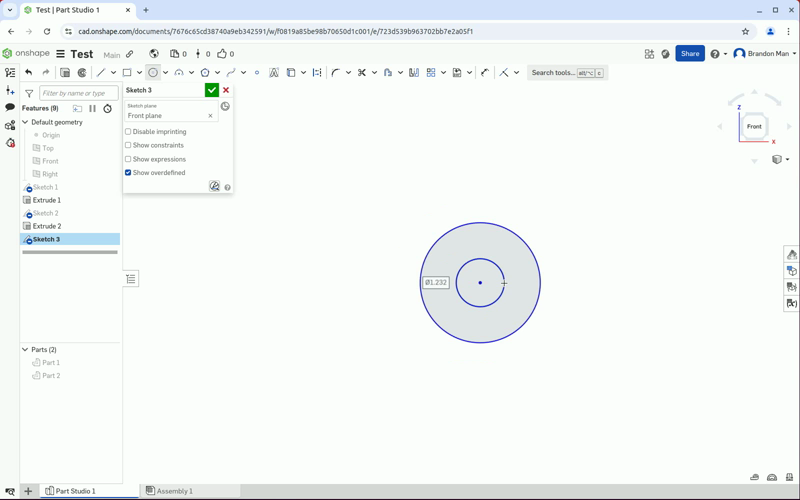
scroll(-6)
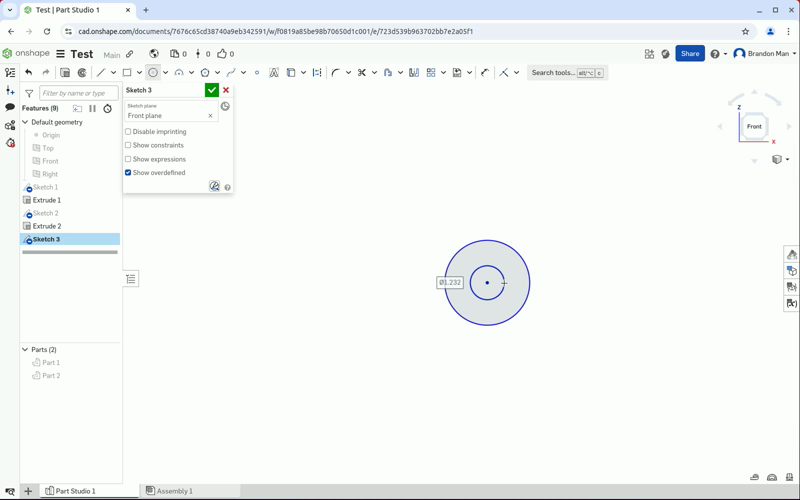
scroll(-6)
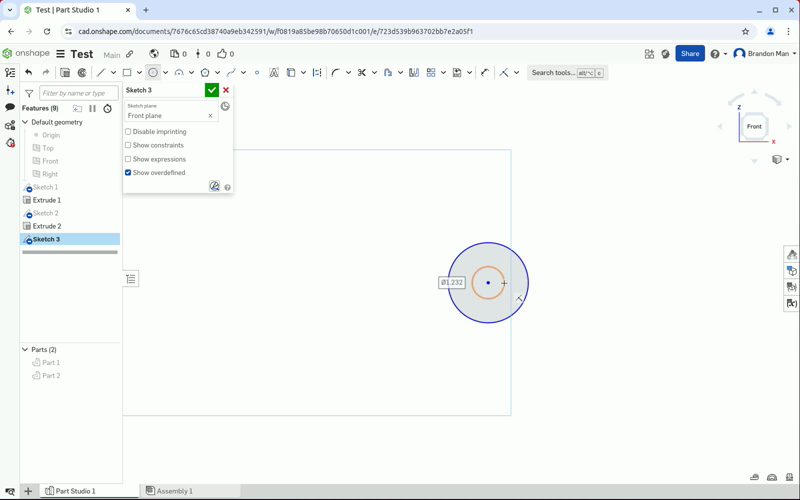
scroll(-6)
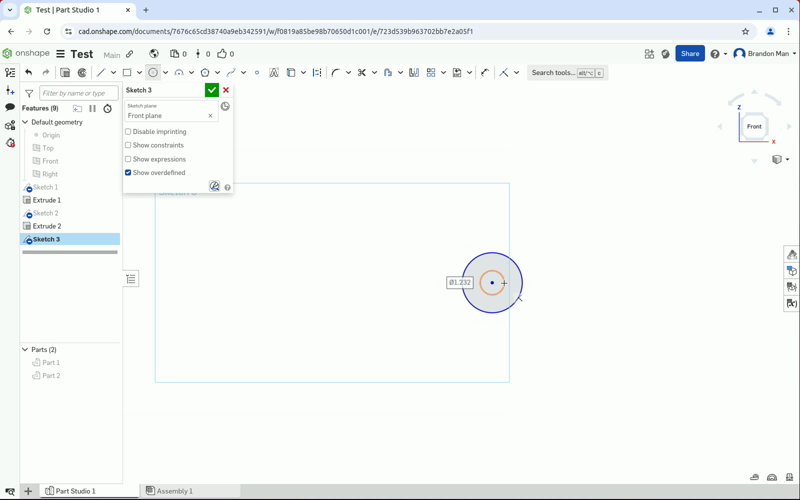
scroll(-6)
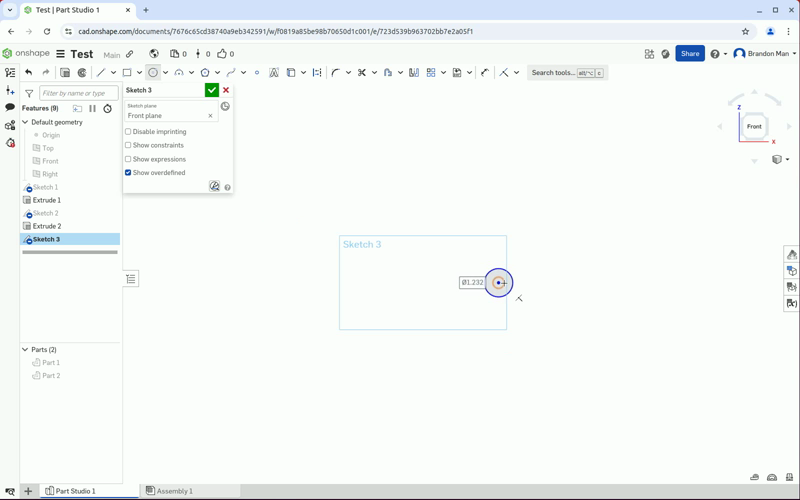
scroll(-6)
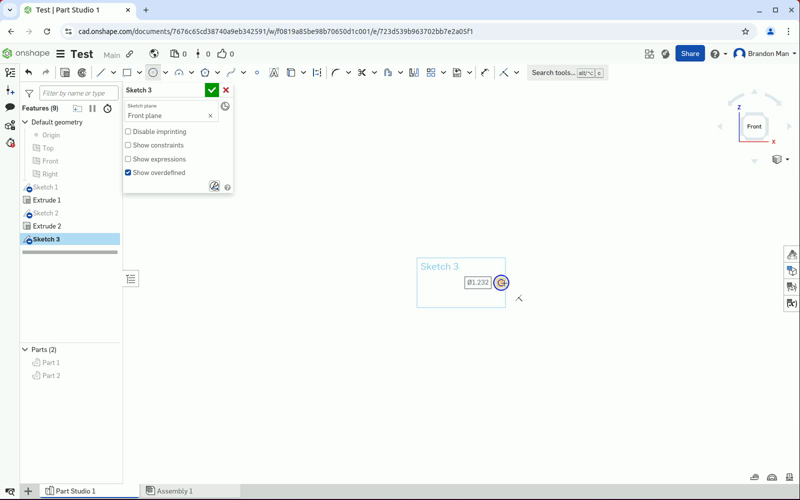
key(esc)
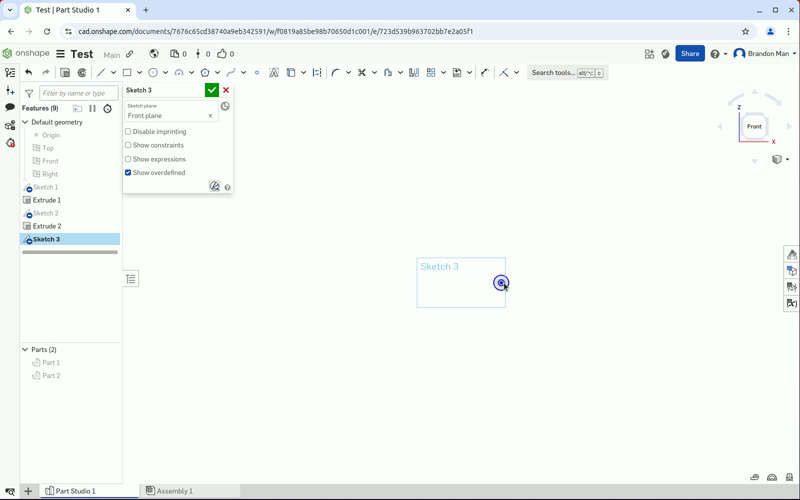
mouse_move(505, 280)
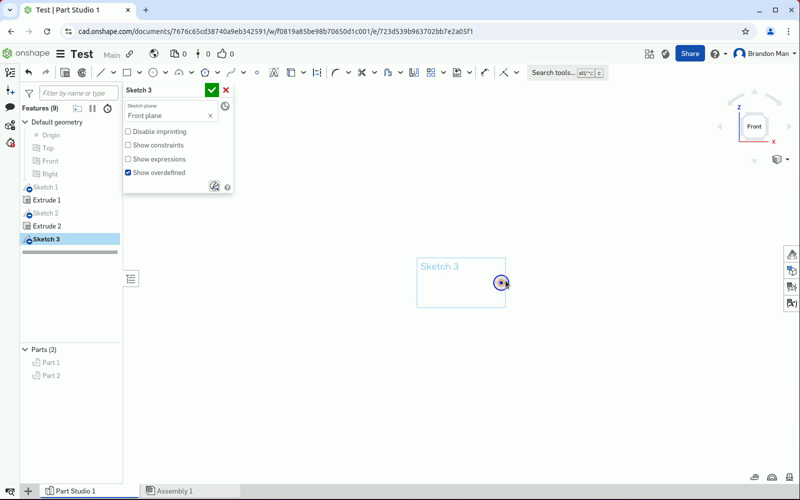
scroll(6)
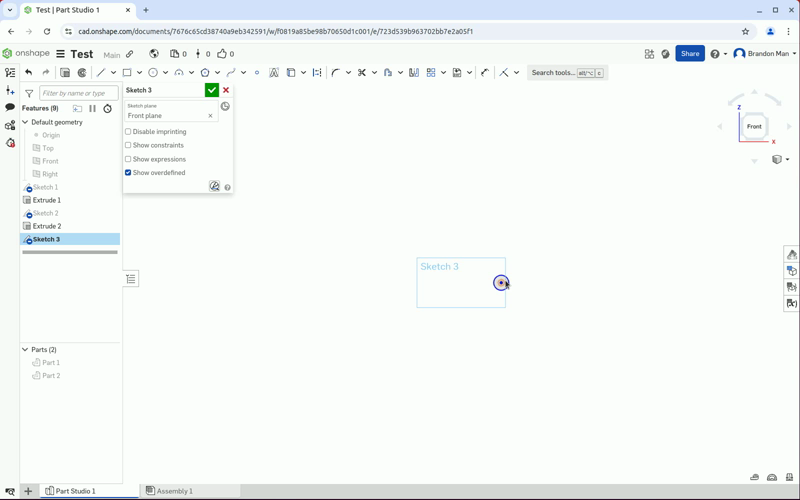
scroll(6)
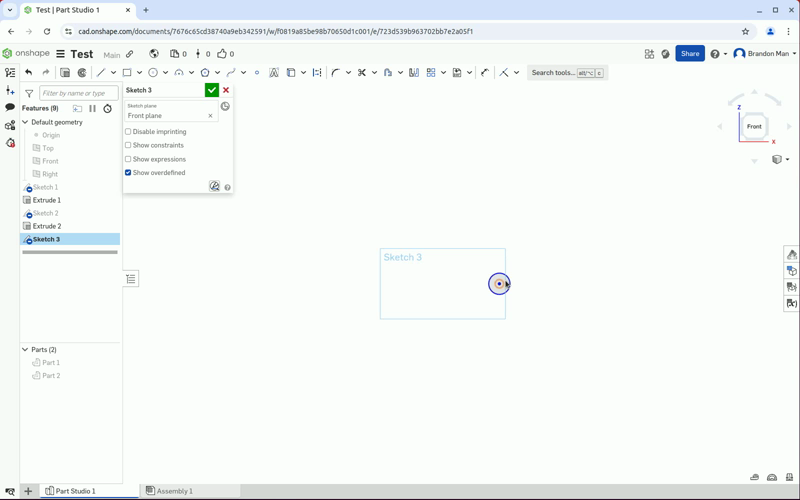
scroll(6)
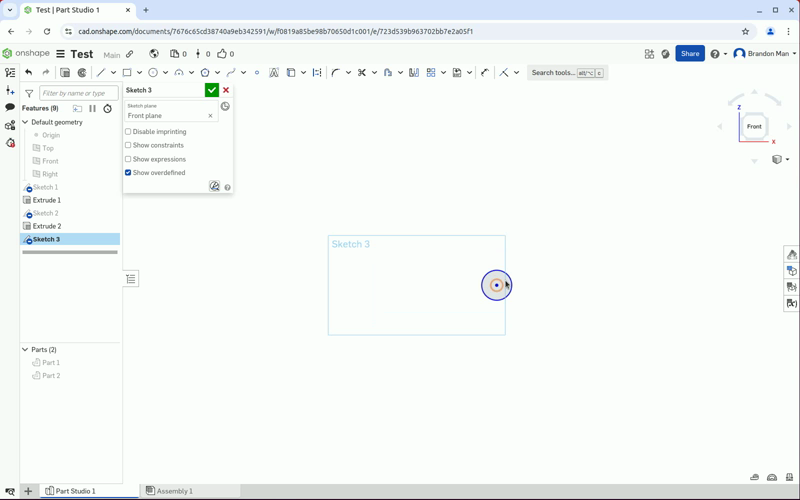
scroll(6)
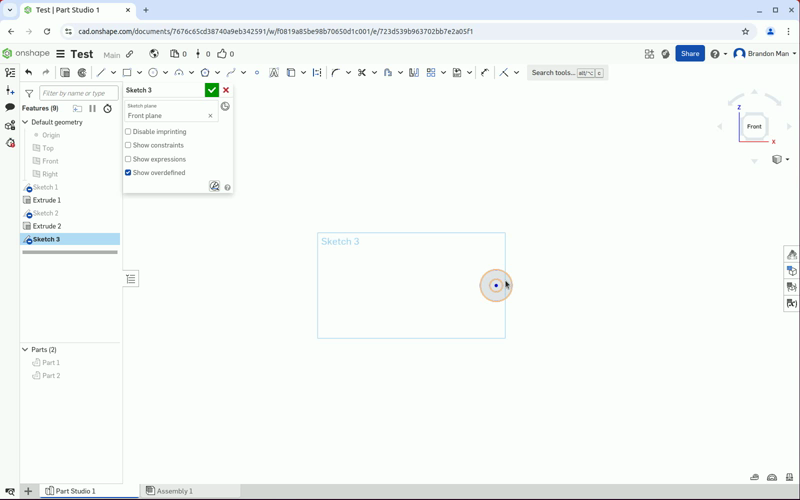
scroll(6)
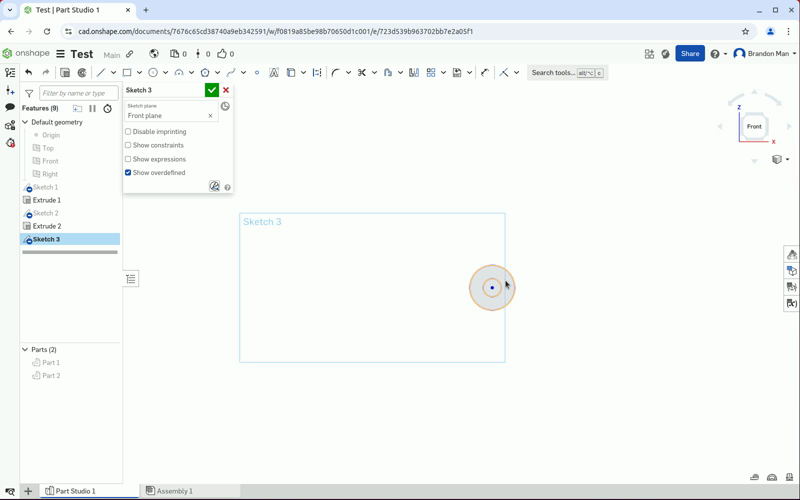
scroll(6)
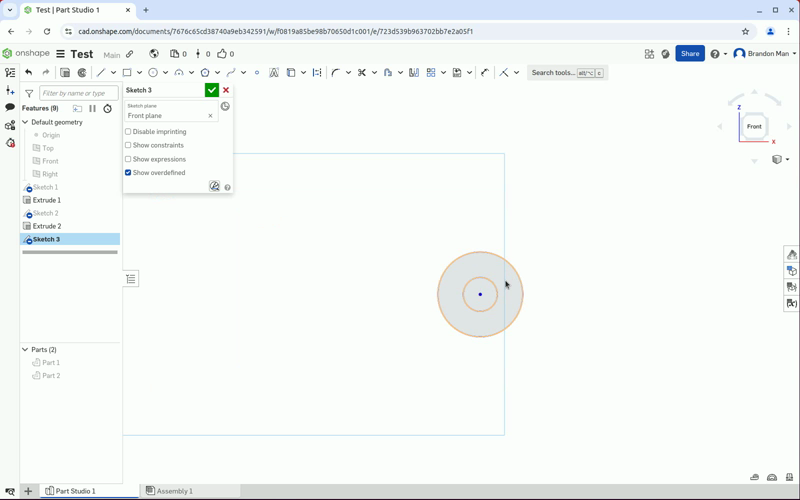
scroll(6)
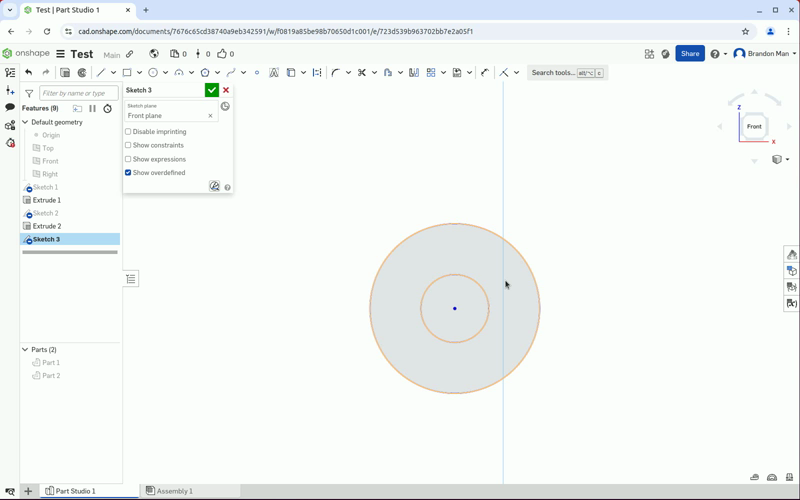
click(505, 280)
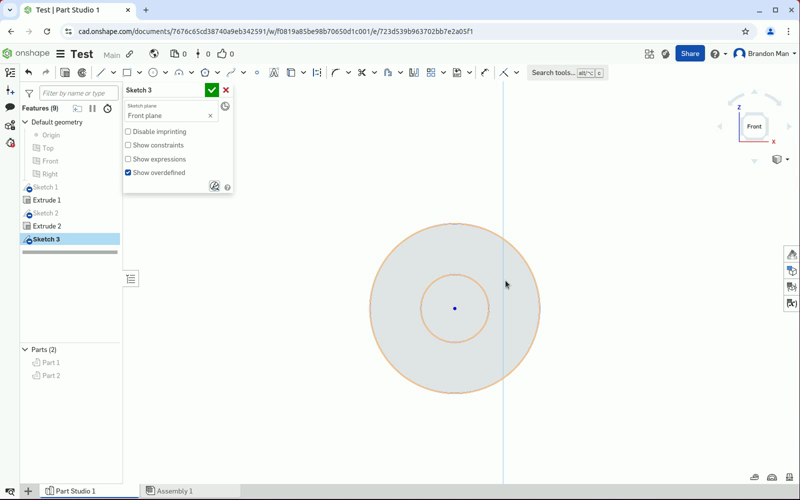
scroll(-6)
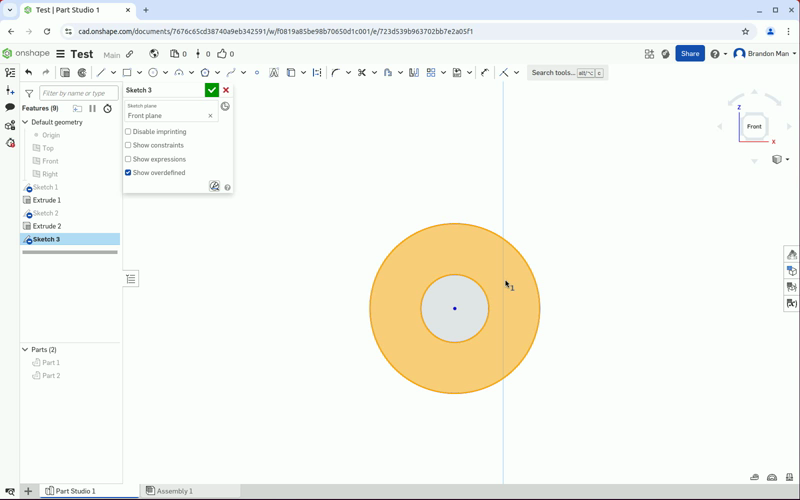
scroll(-6)
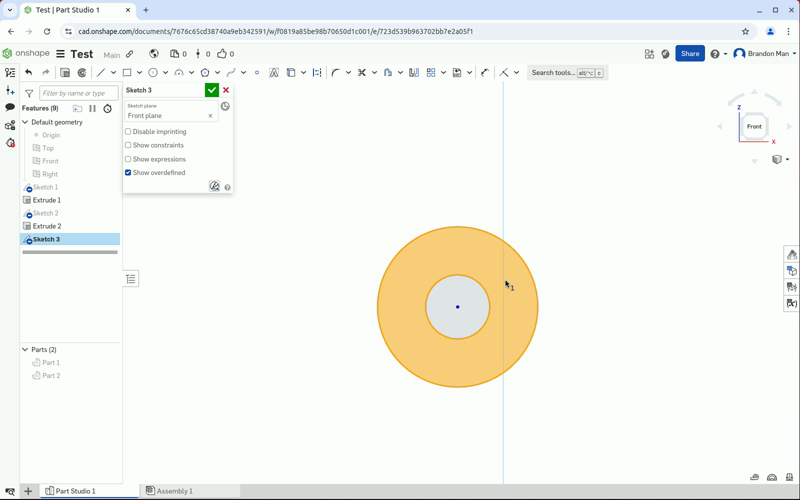
scroll(-6)
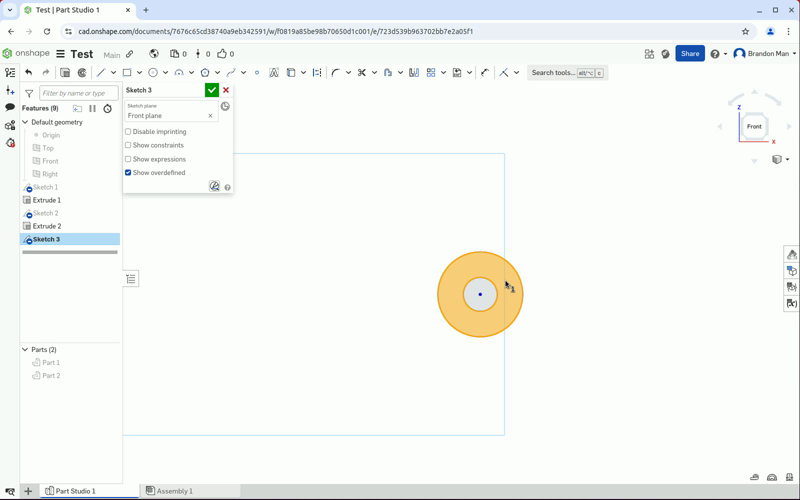
scroll(-6)
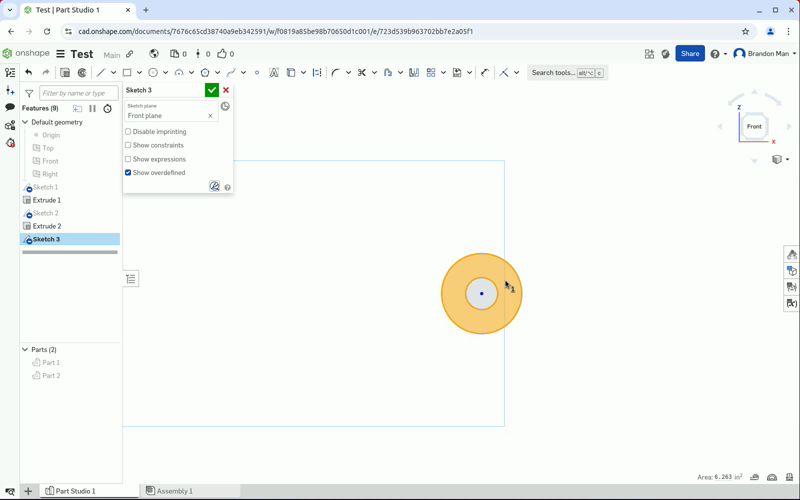
scroll(-6)
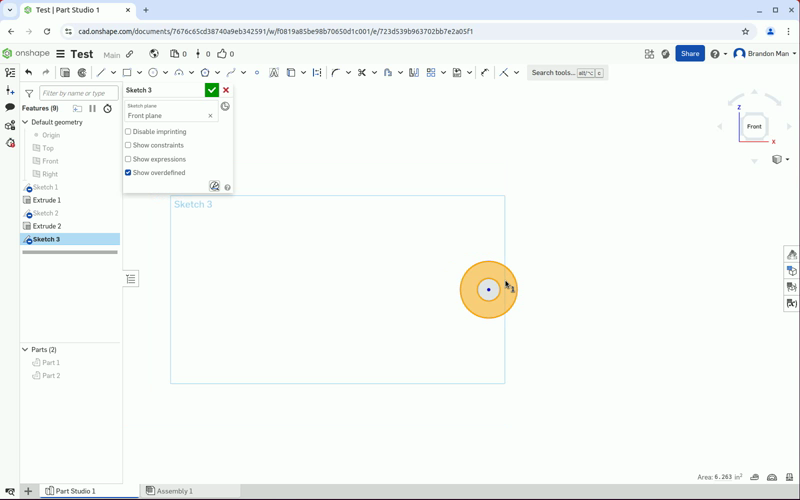
scroll(-6)
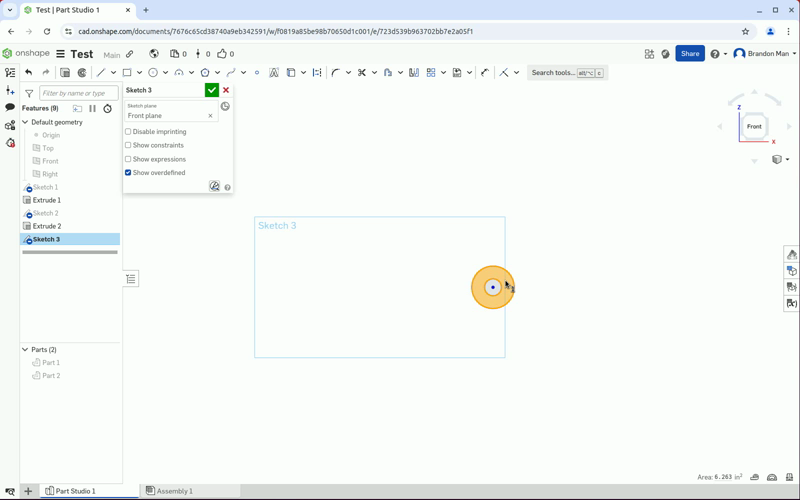
scroll(-6)
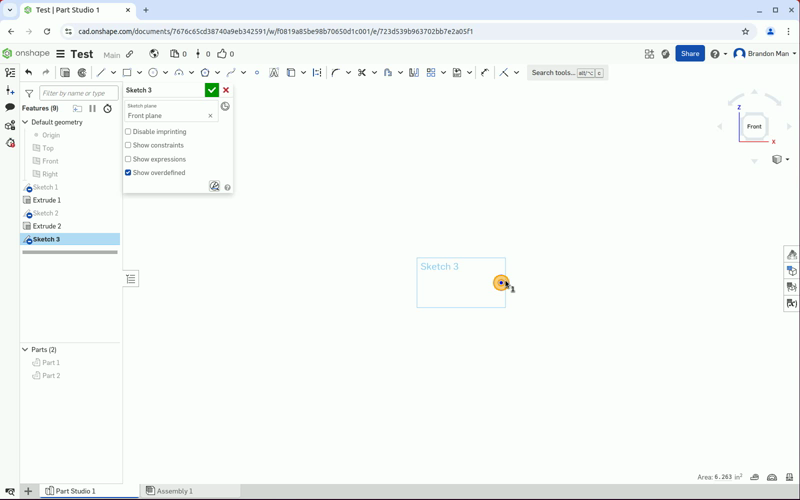
mouse_move(73, 352)
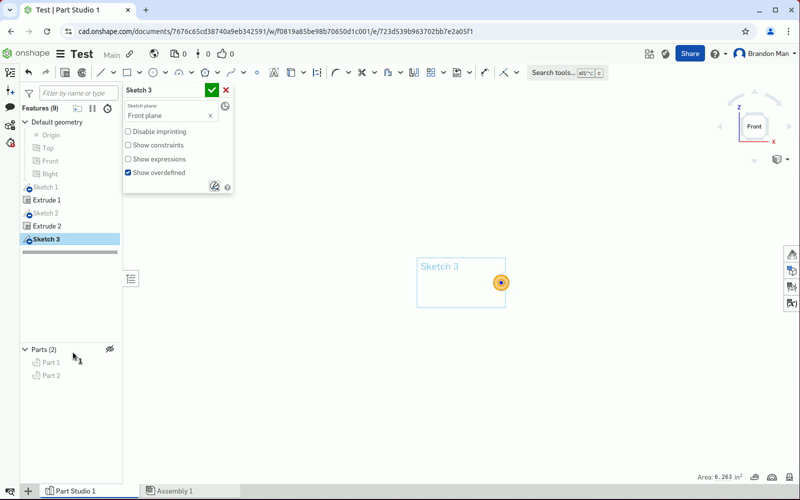
key(shift+y)
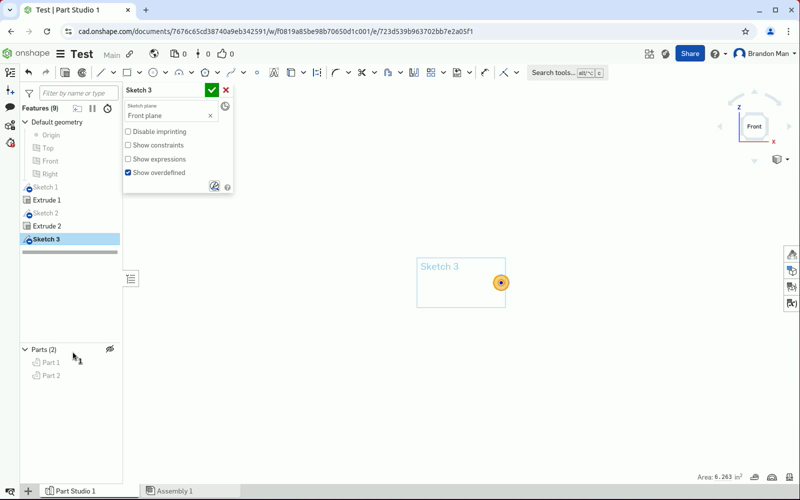
key(shift+e)
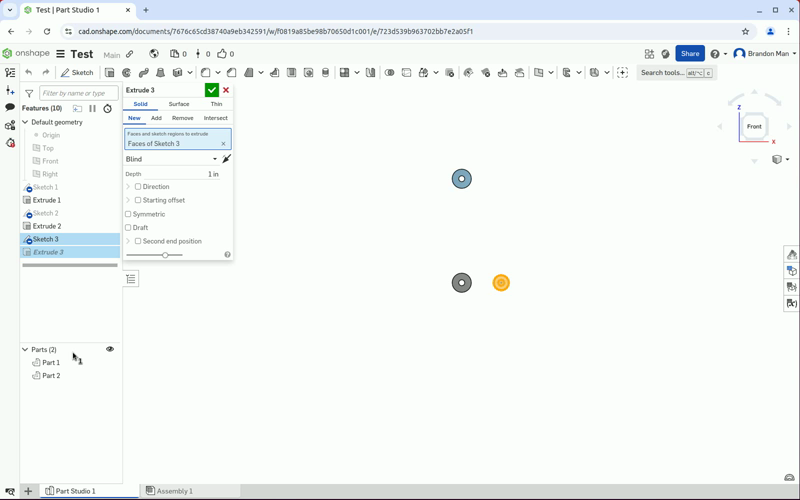
mouse_move(143, 106)
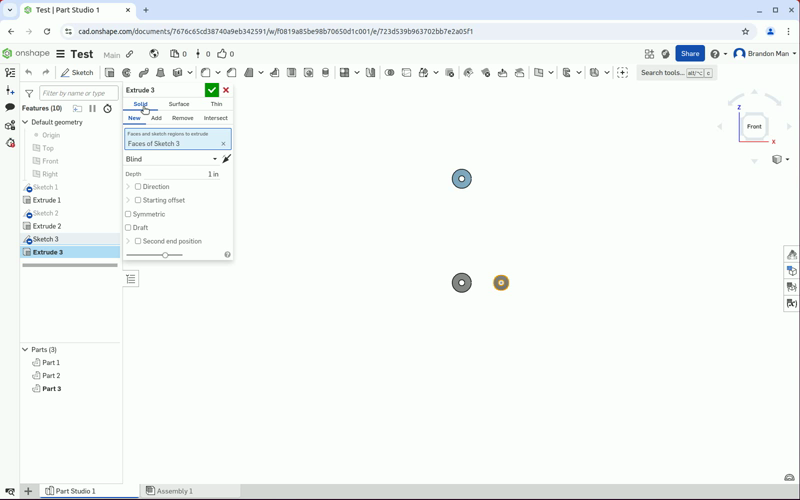
click(143, 106)
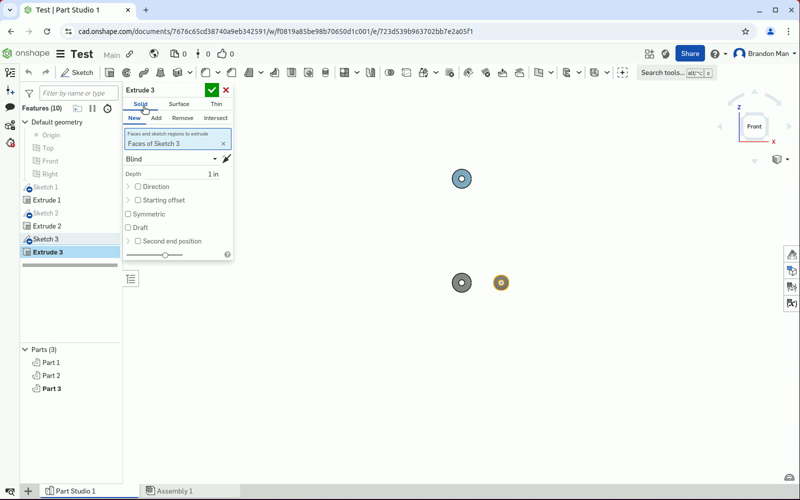
mouse_move(137, 120)
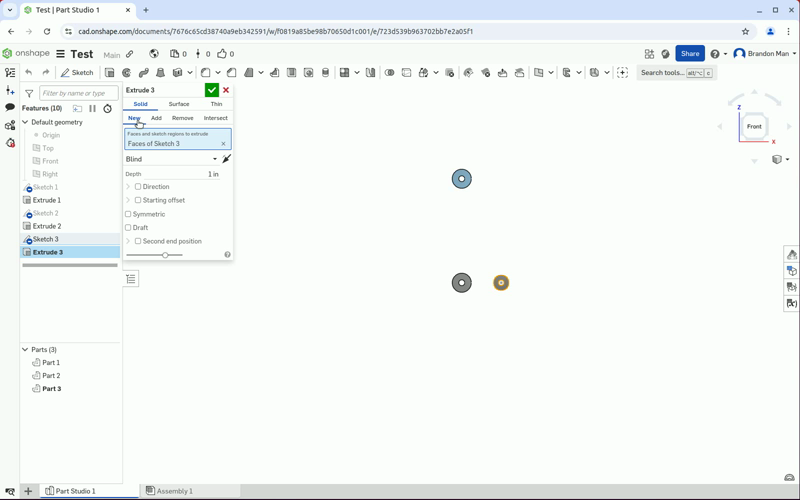
click(137, 120)
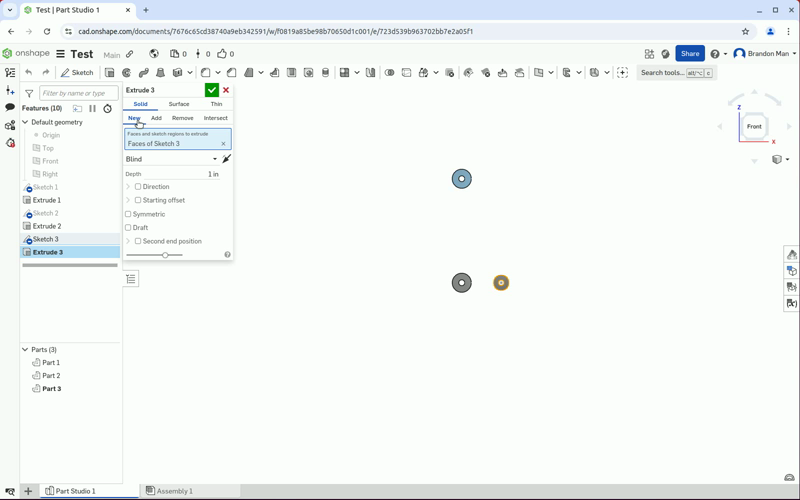
key(tab, 4)
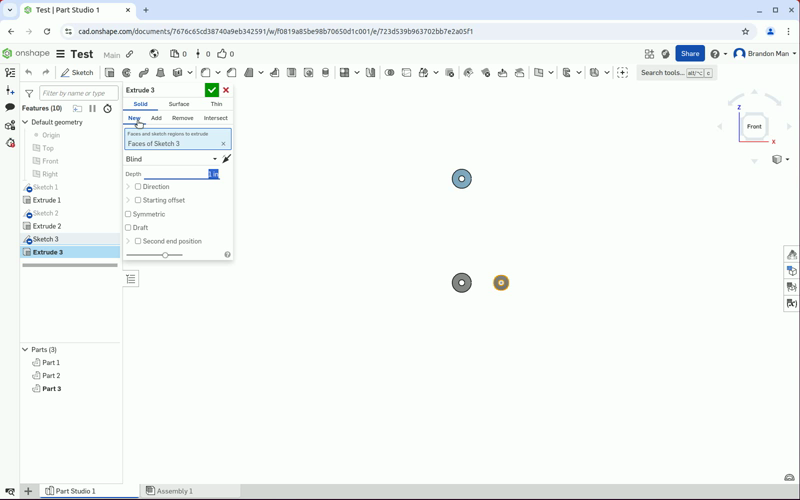
text(0.481)
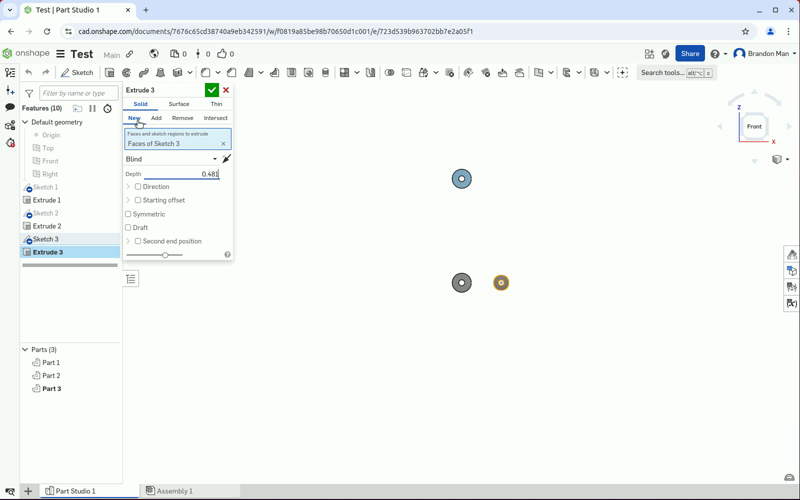
key(enter)
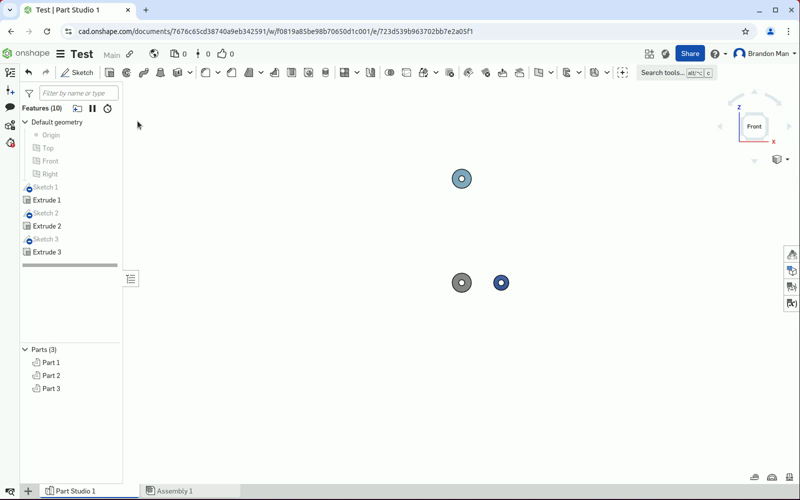
key(shift+h)
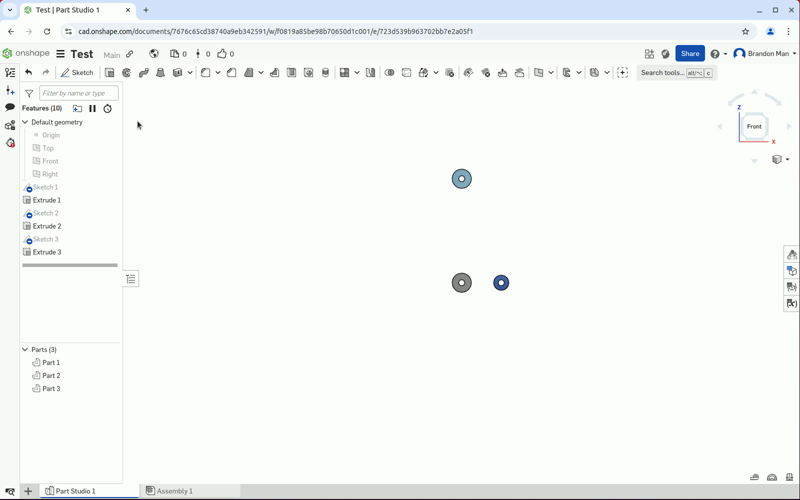
key(shift+h)
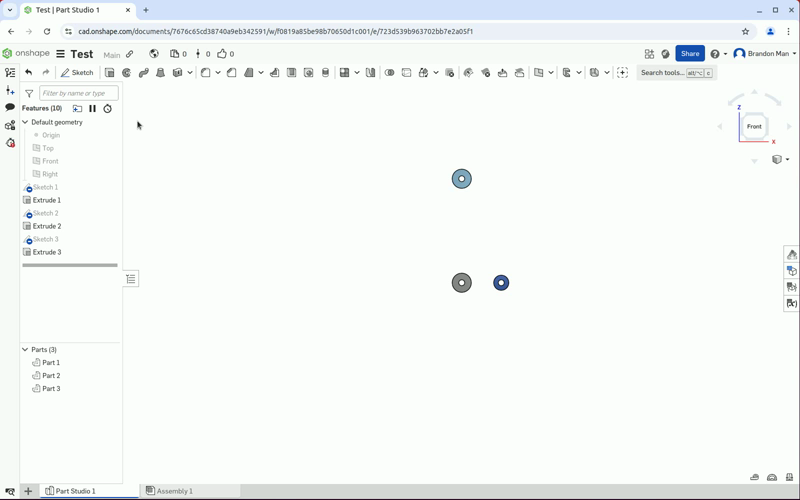
mouse_move(73, 189)
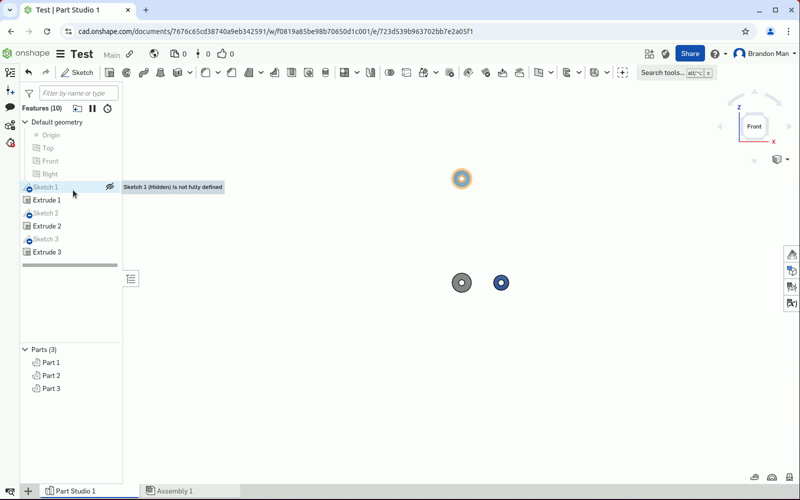
click(73, 189)
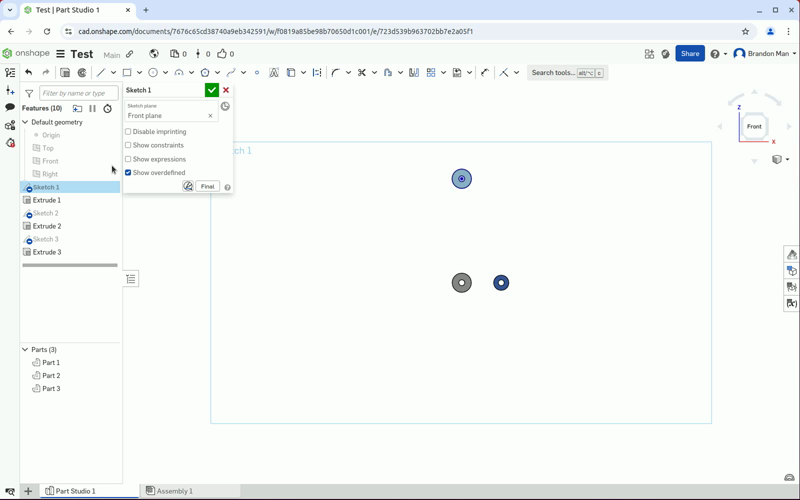
mouse_move(229, 92)
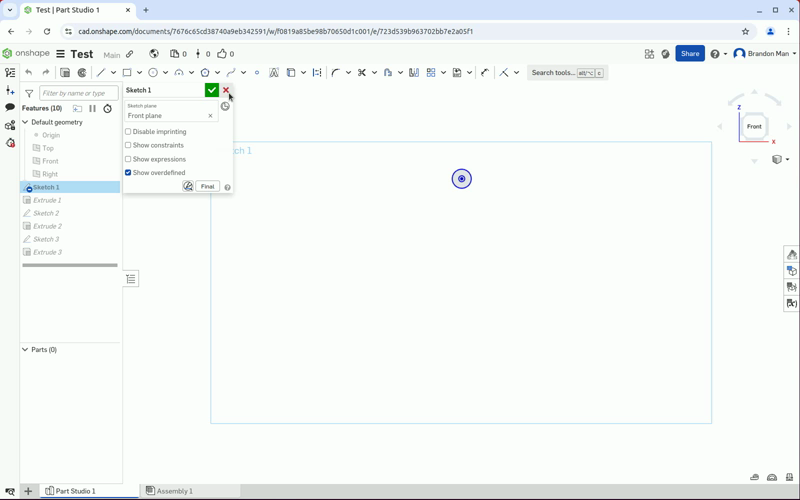
click(229, 92)
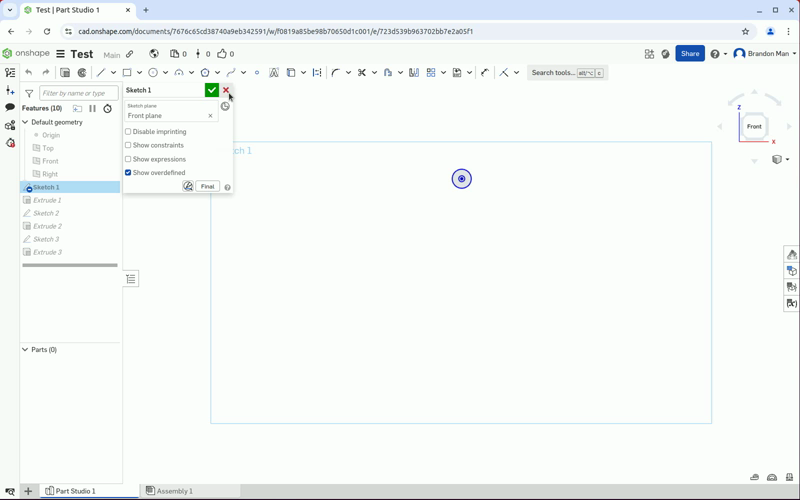
key(shift+s)
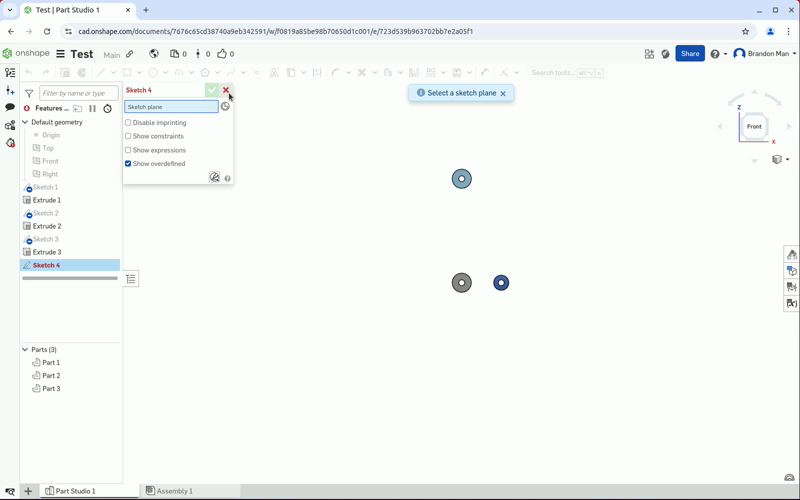
mouse_move(73, 163)
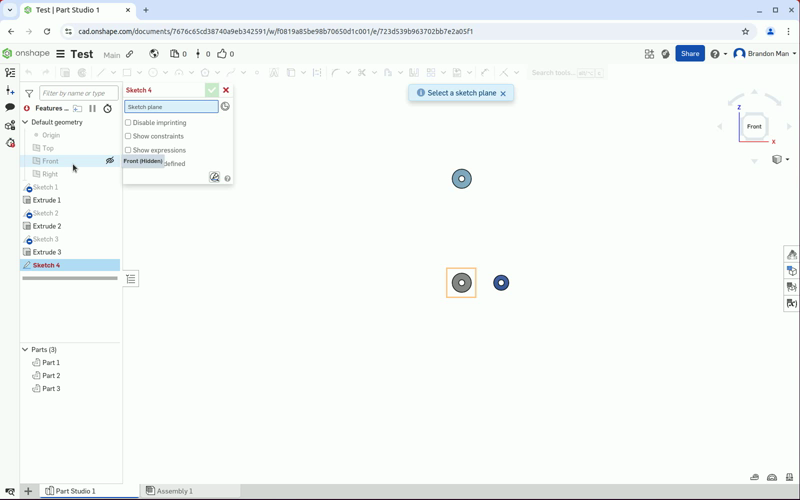
click(73, 163)
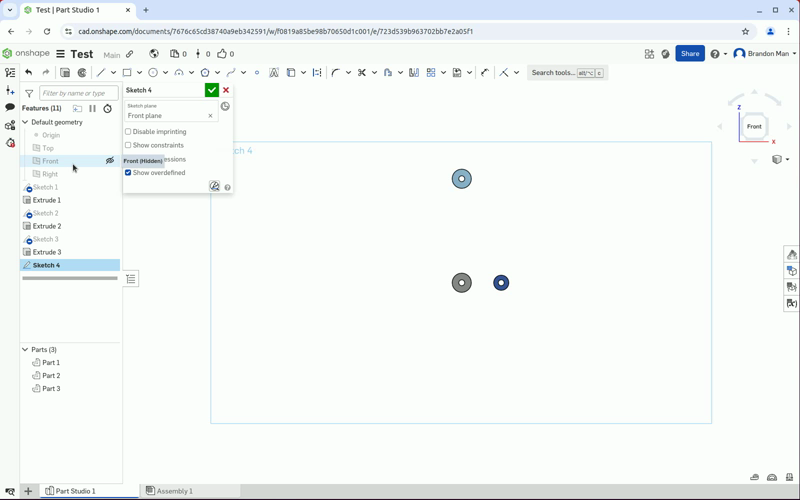
mouse_move(73, 352)
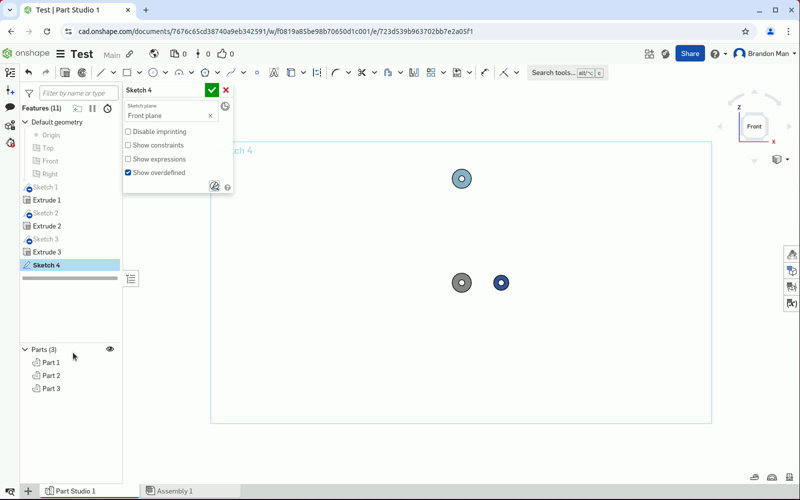
key(y)
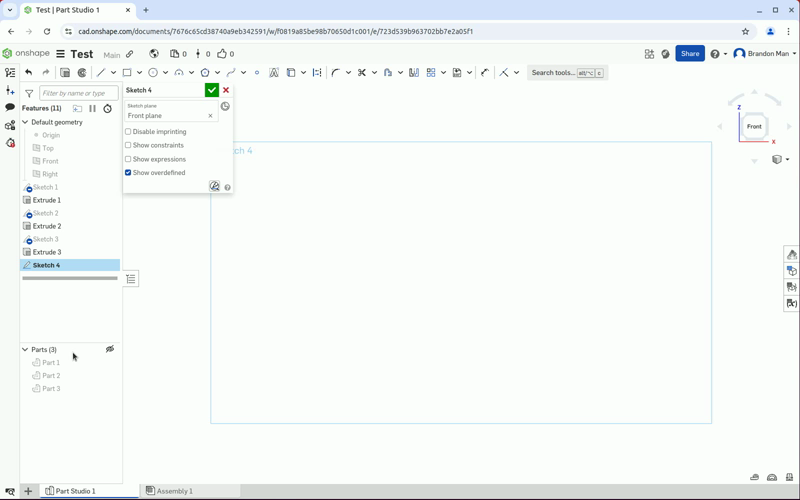
key(a)
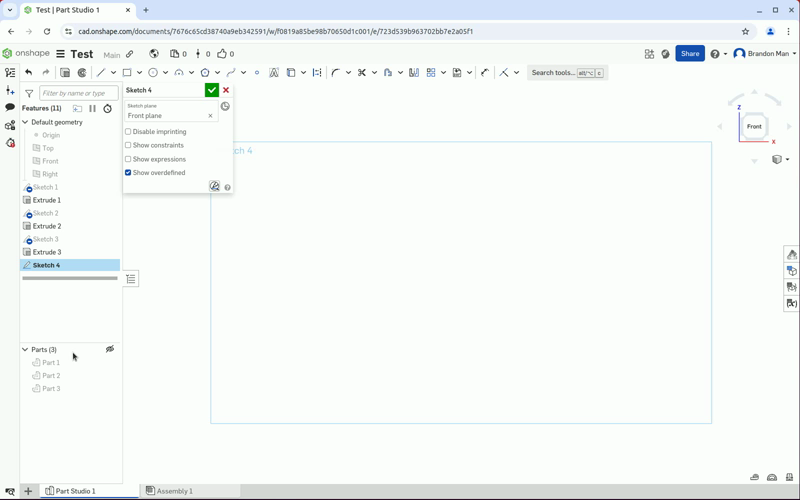
key_down(shift)
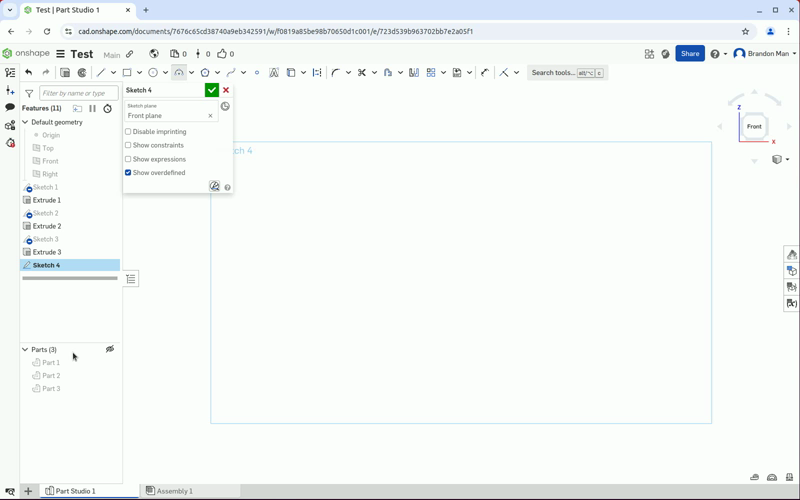
mouse_move(446, 223)
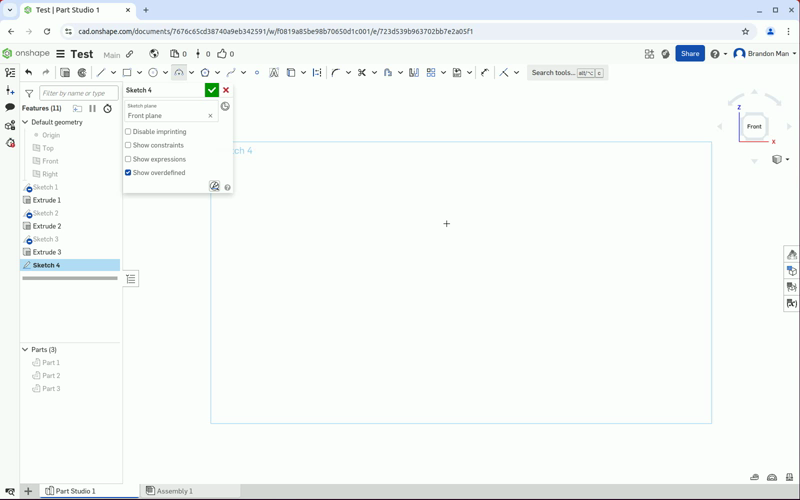
click(446, 223)
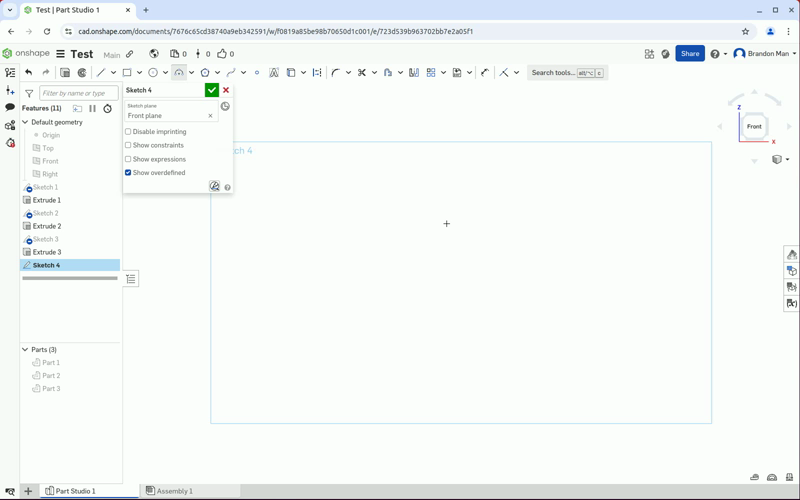
key_up(shift)
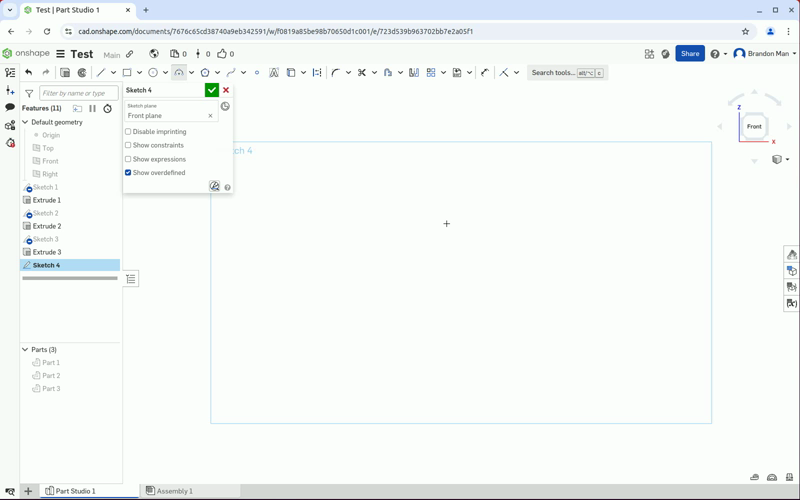
key_down(shift)
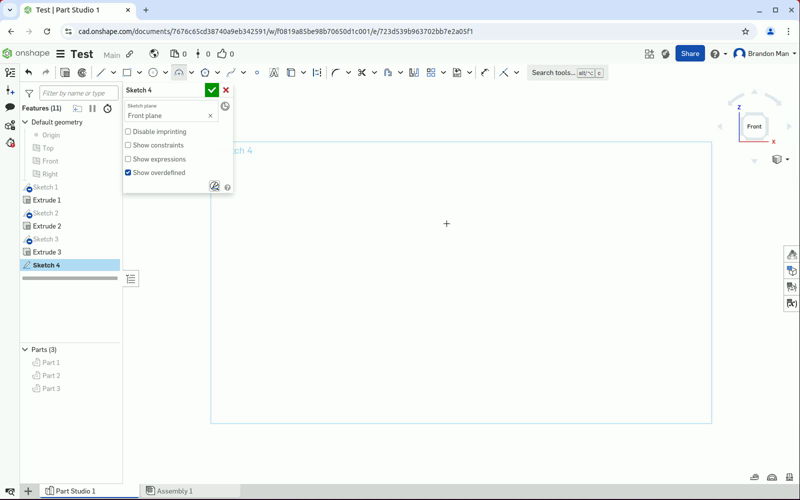
mouse_move(475, 223)
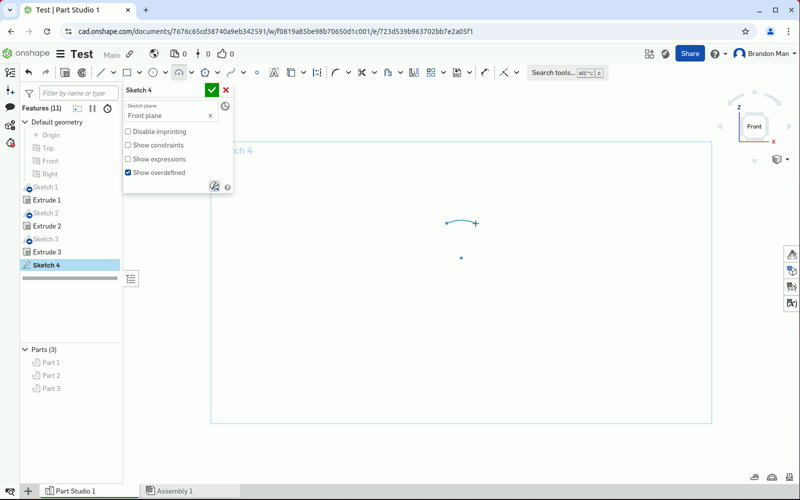
click(475, 223)
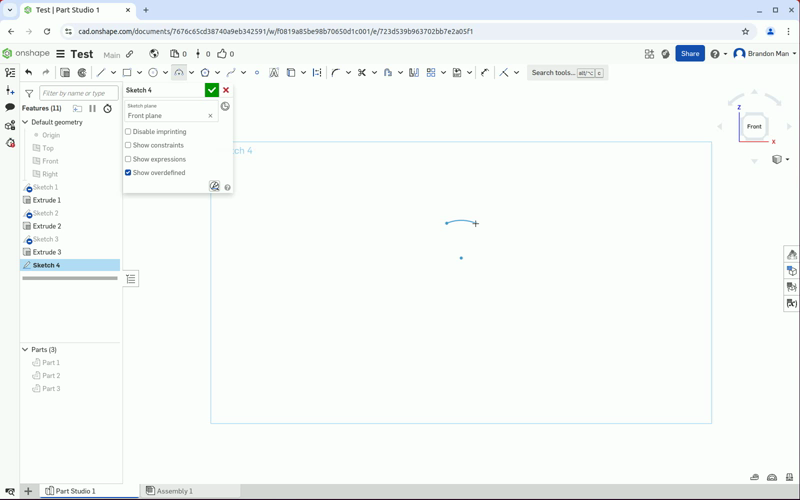
mouse_move(461, 210)
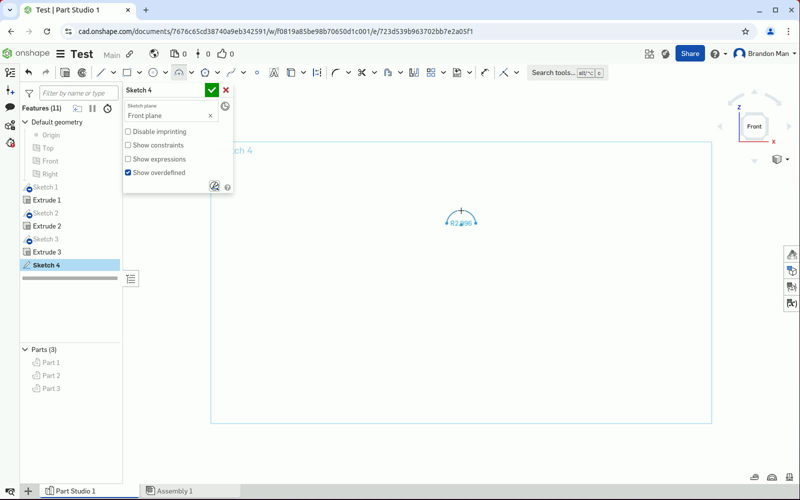
click(461, 210)
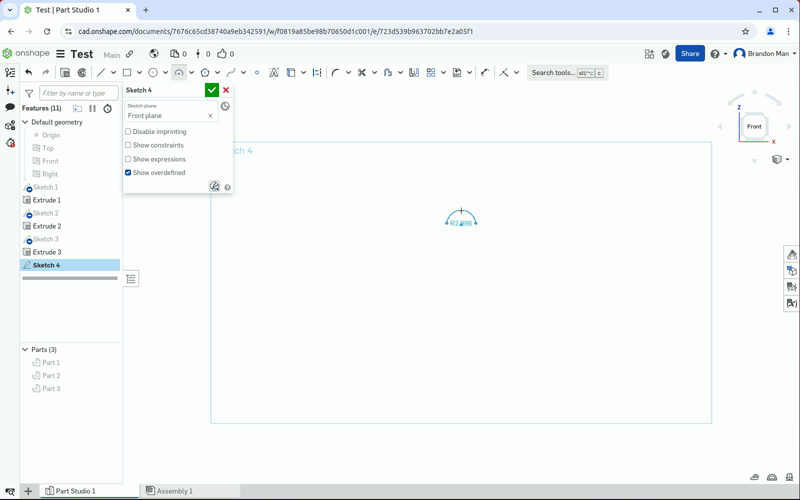
key_up(shift)
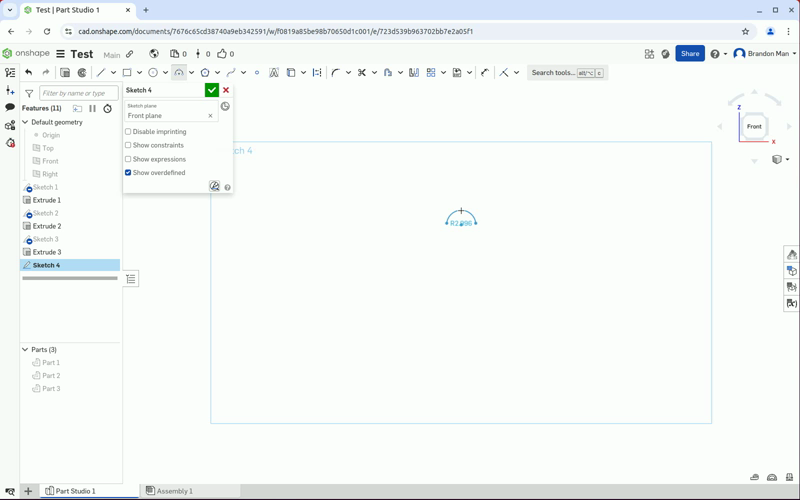
key(esc)
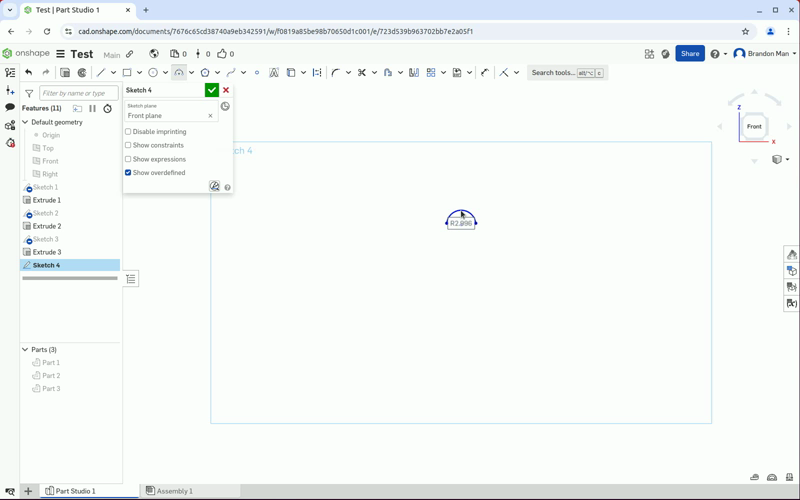
key(l)
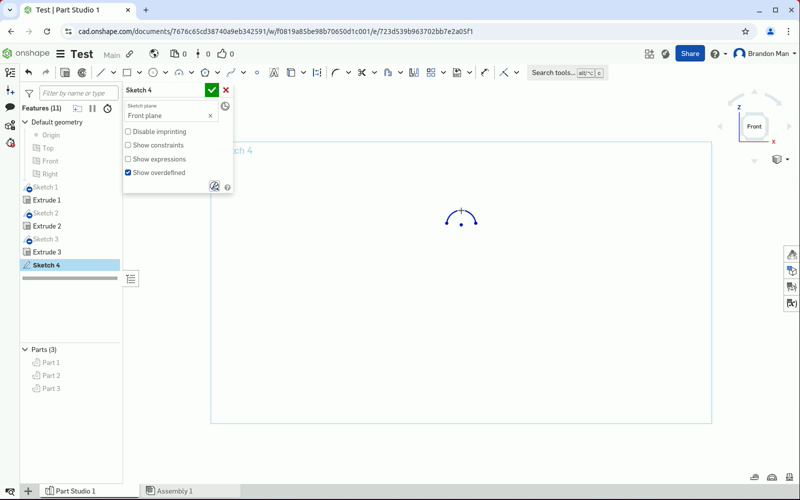
mouse_move(475, 223)
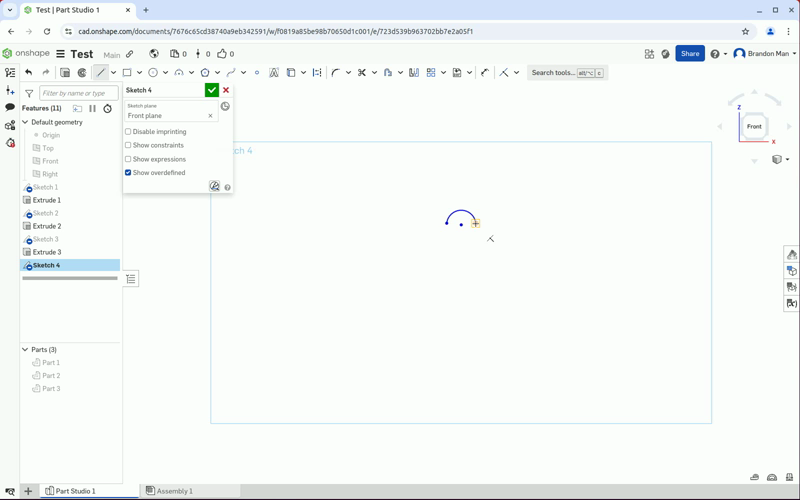
click(475, 223)
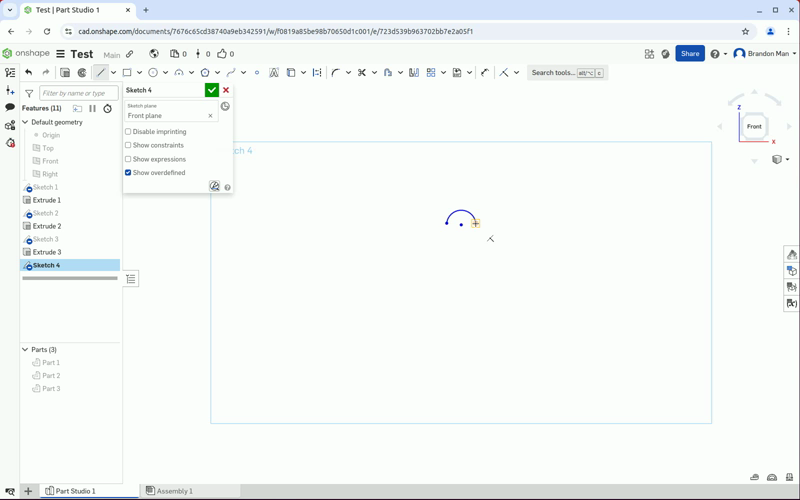
key_down(shift)
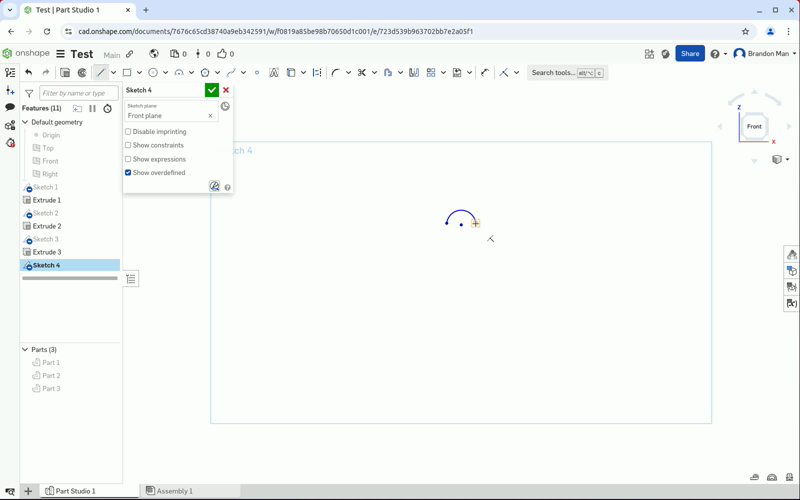
mouse_move(505, 223)
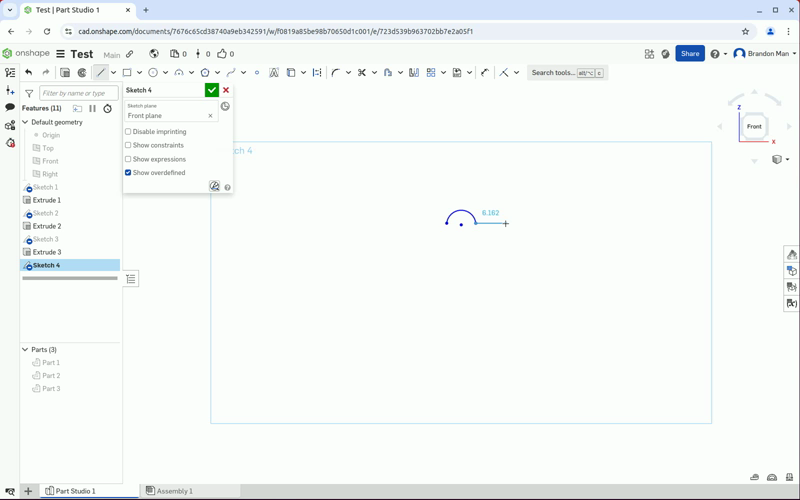
mouse_move(470, 178)
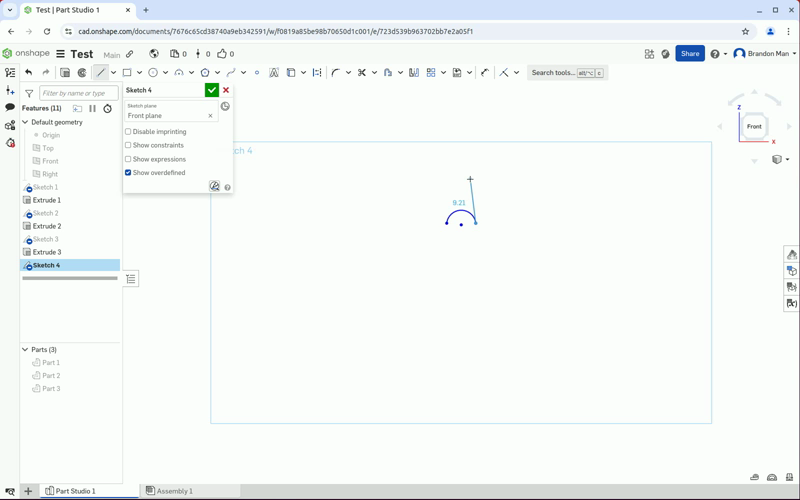
click(470, 178)
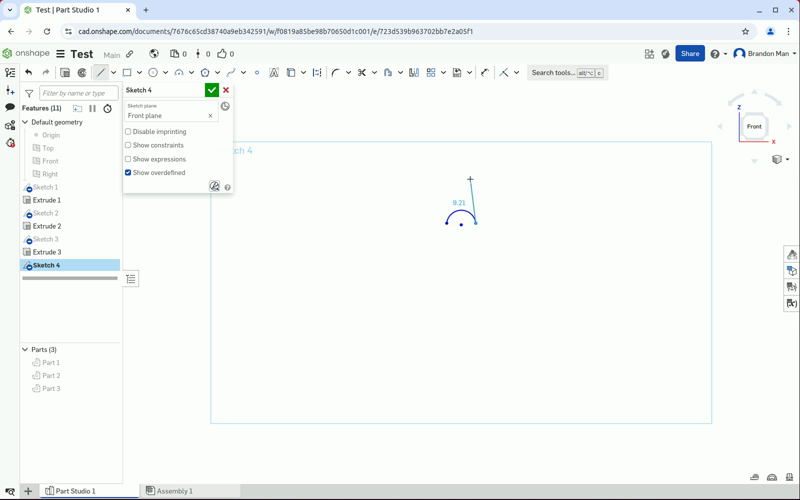
key_up(shift)
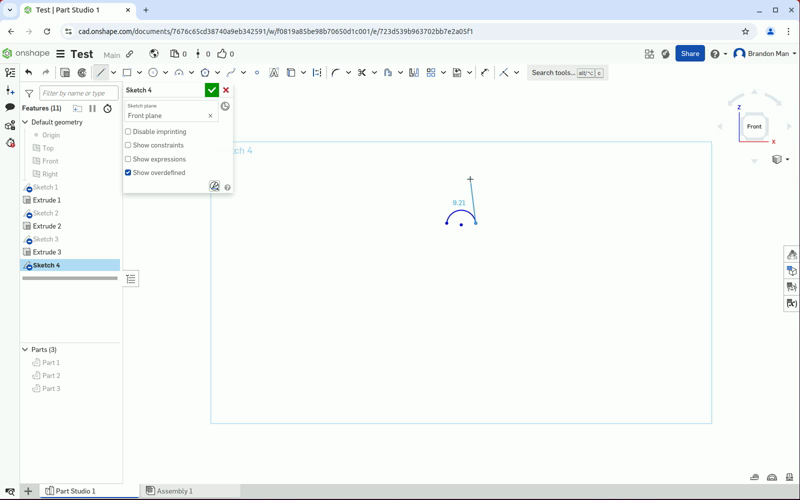
key(esc)
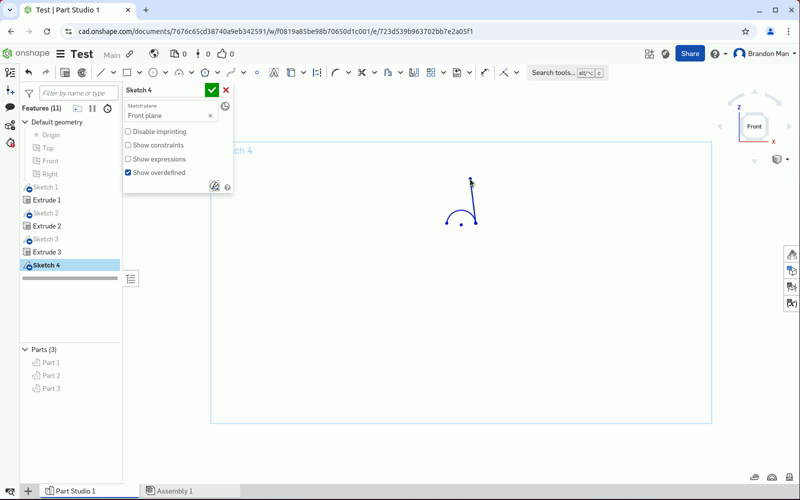
key(a)
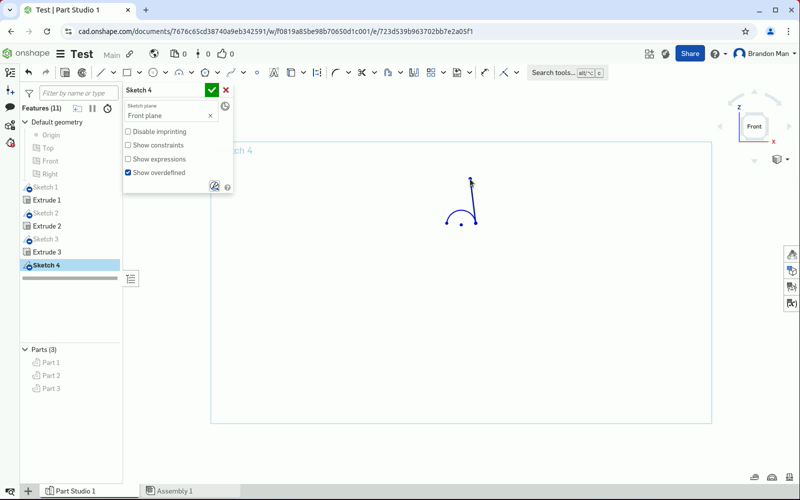
mouse_move(470, 178)
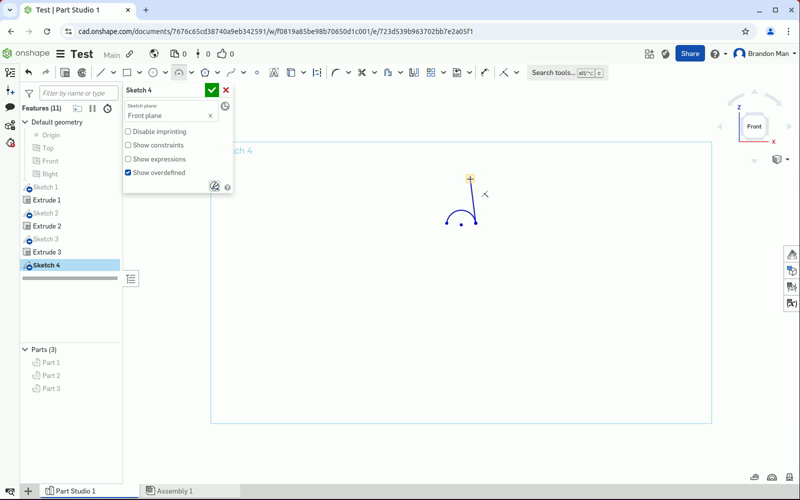
click(470, 178)
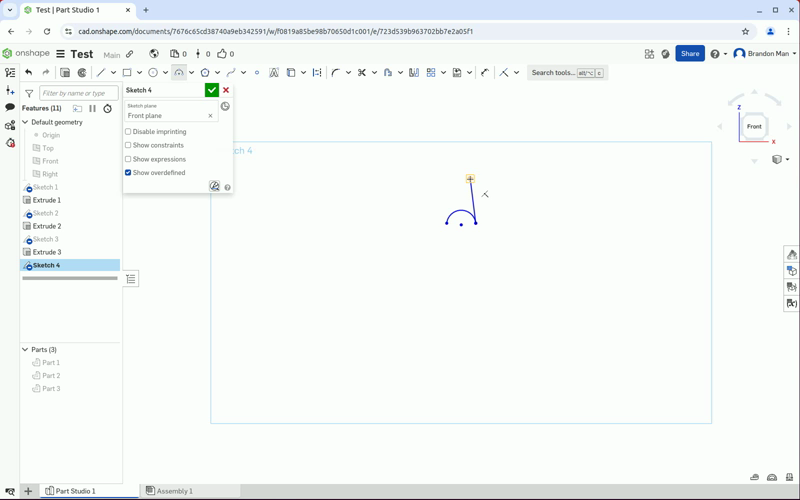
key_down(shift)
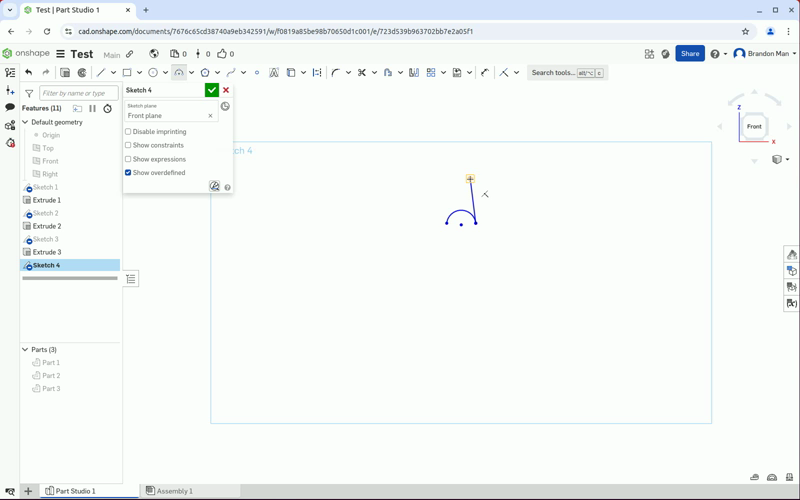
mouse_move(452, 177)
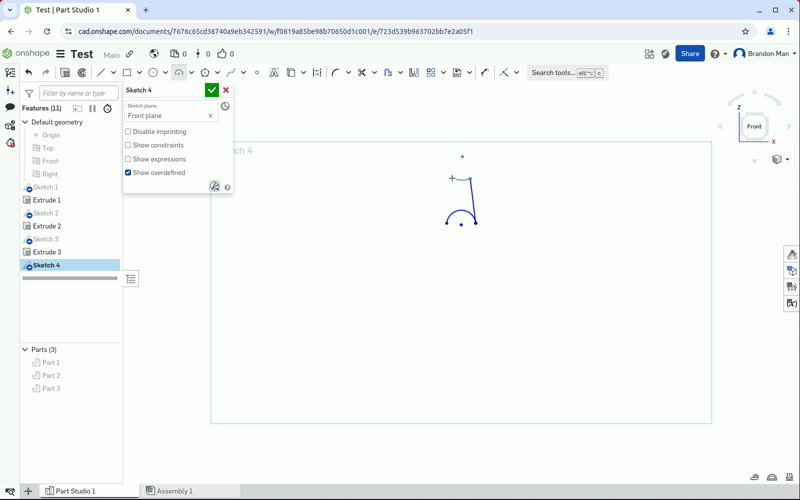
click(452, 177)
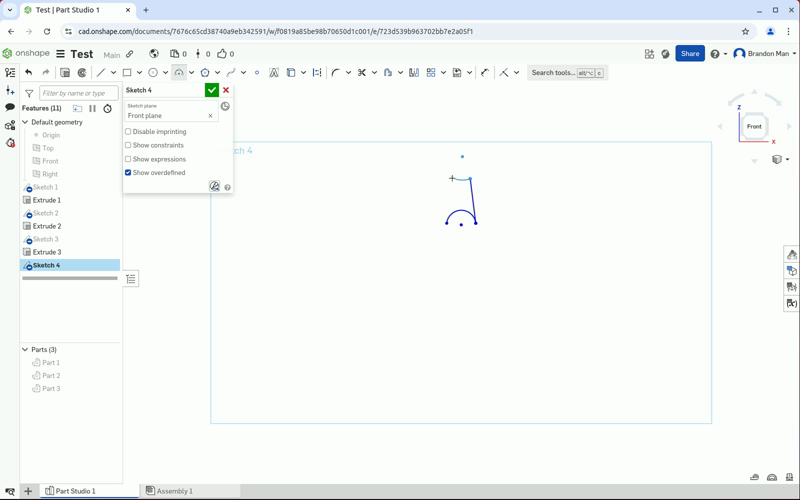
mouse_move(461, 186)
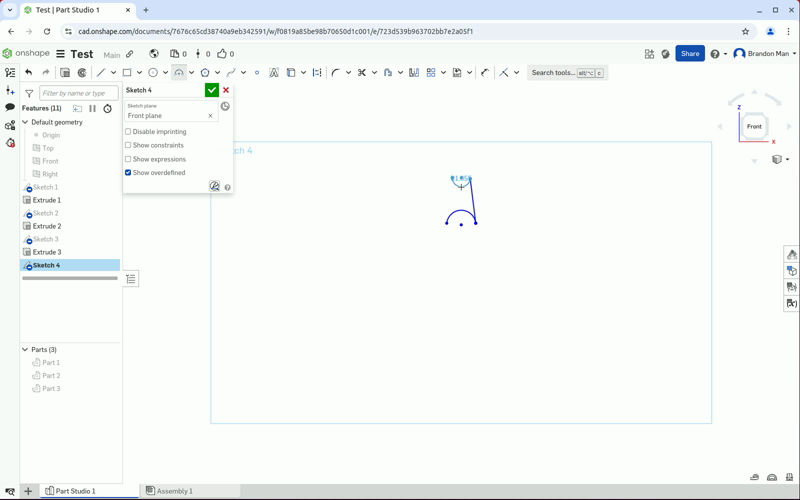
click(461, 186)
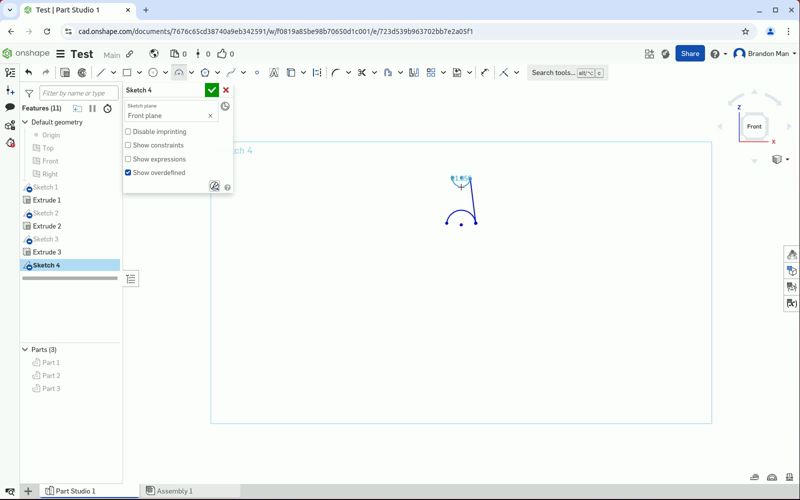
key_up(shift)
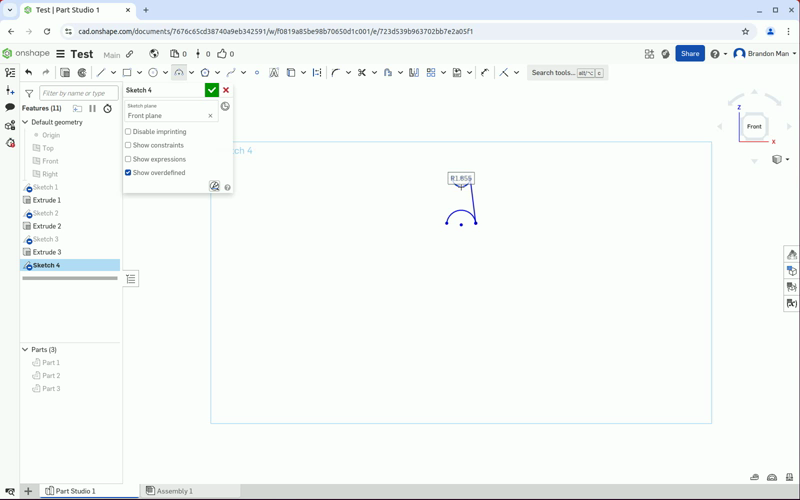
key(esc)
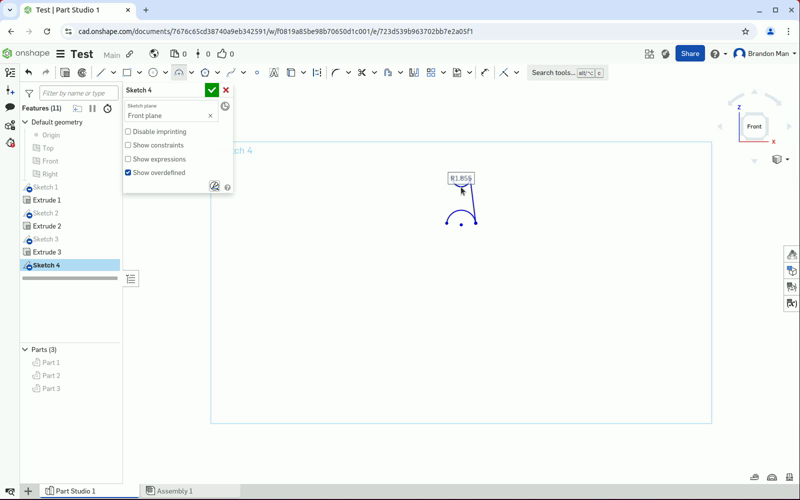
key(l)
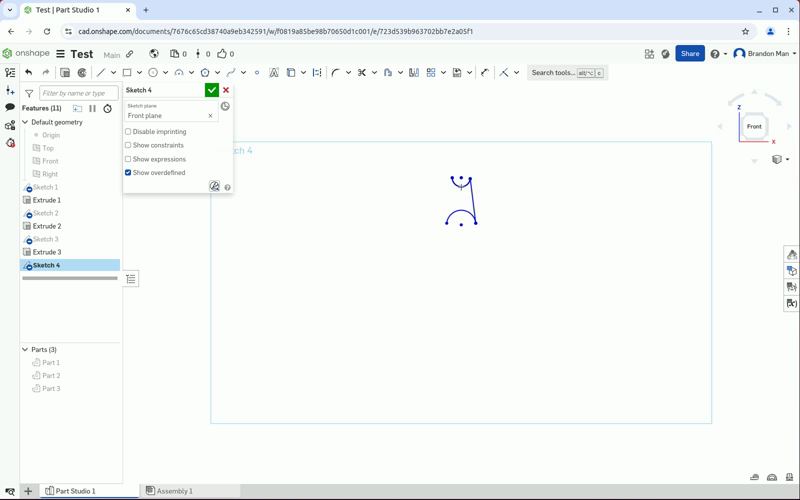
mouse_move(452, 177)
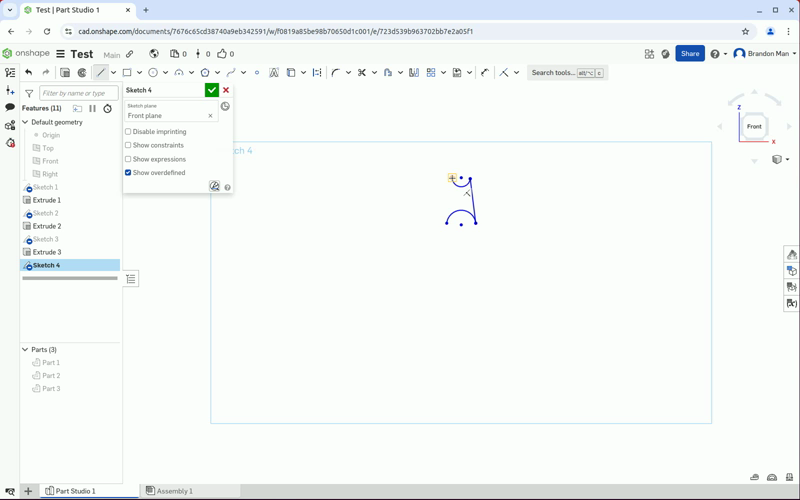
click(452, 177)
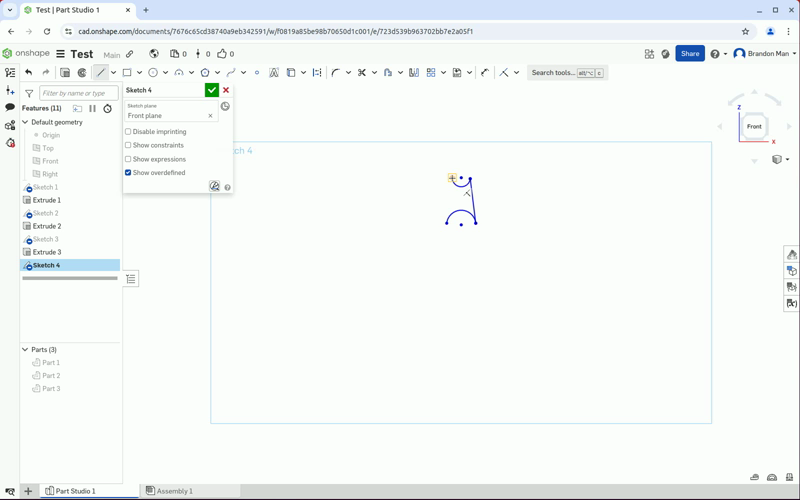
mouse_move(482, 177)
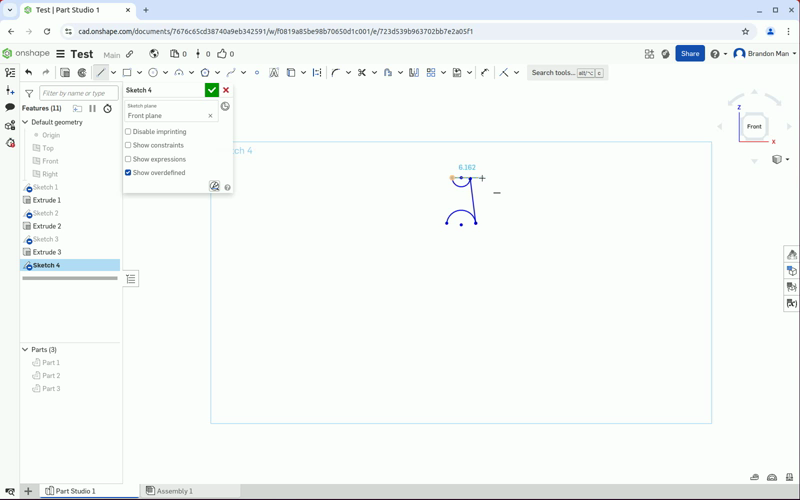
key_down(shift)
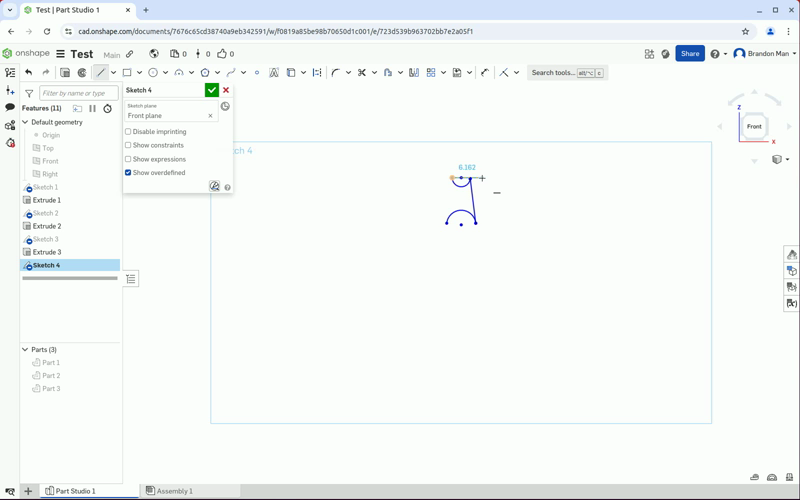
mouse_move(446, 223)
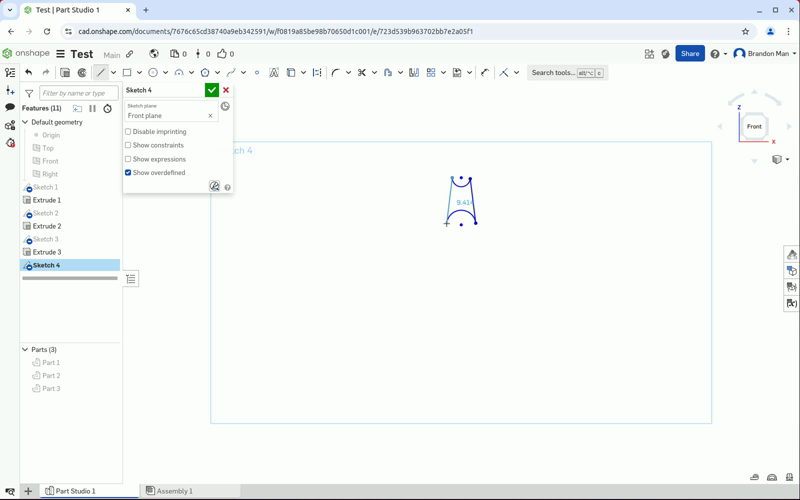
key_up(shift)
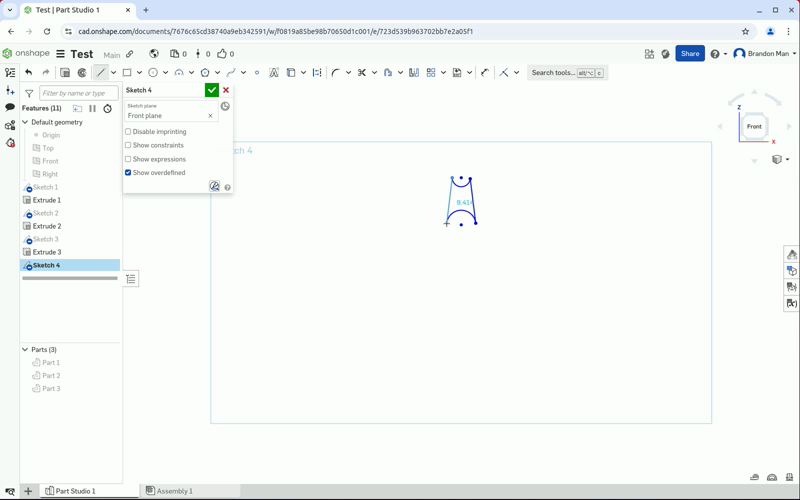
click(446, 223)
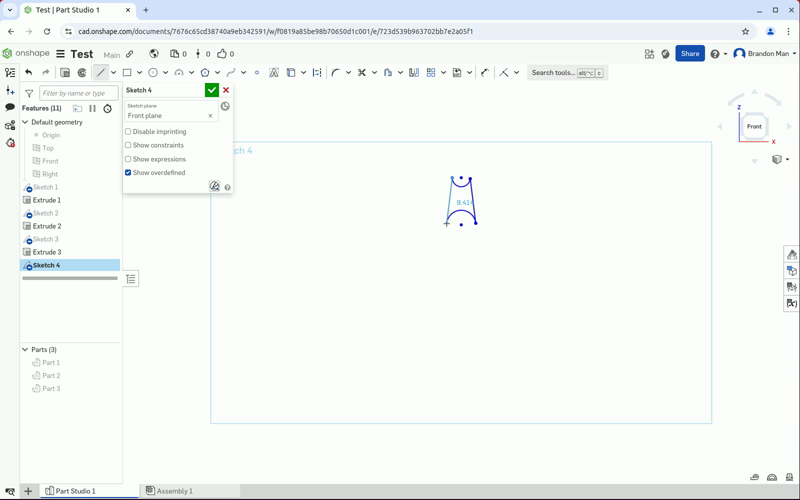
key(esc)
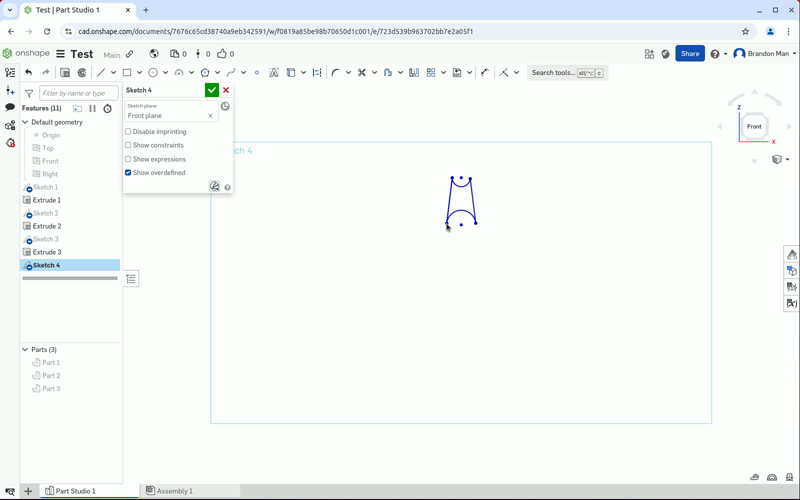
key(c)
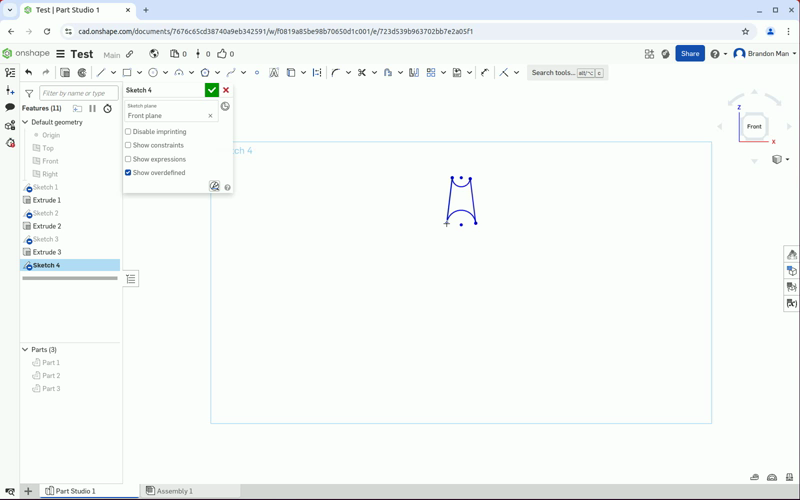
key_down(shift)
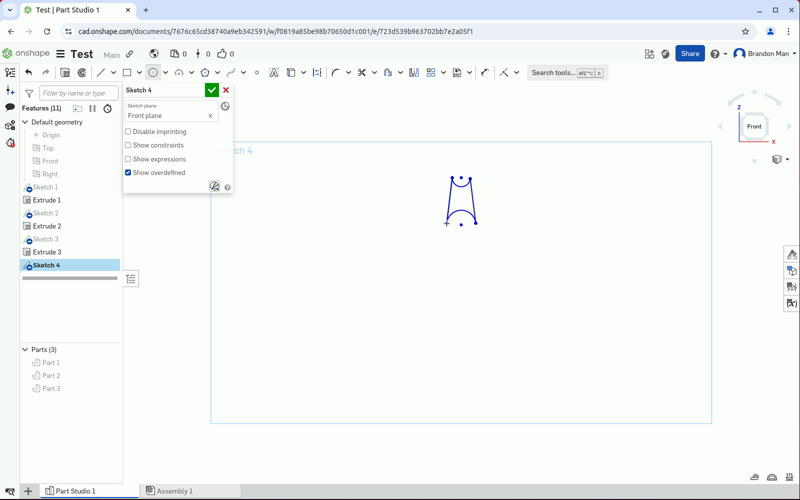
mouse_move(458, 191)
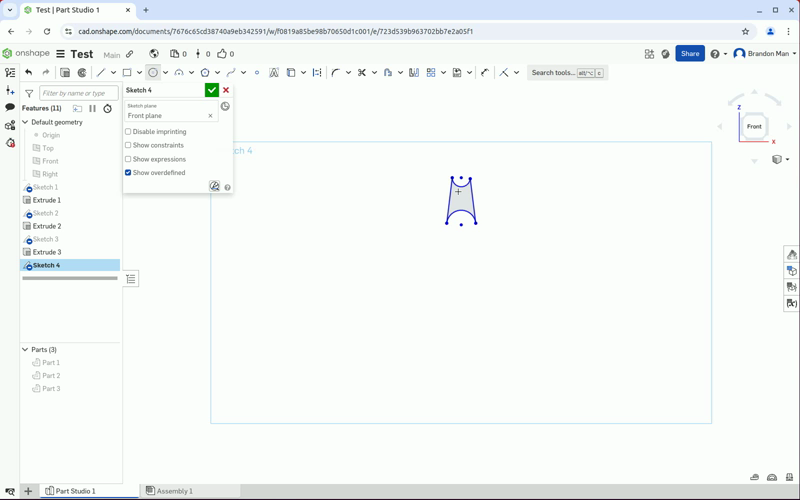
click(458, 191)
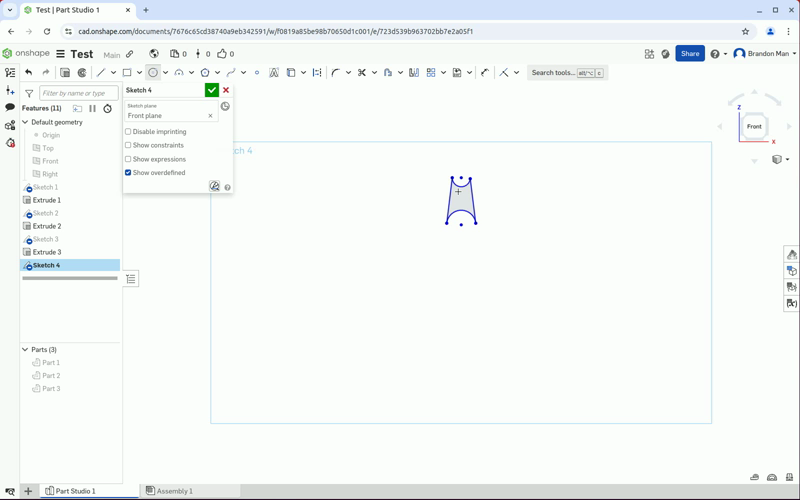
key_up(shift)
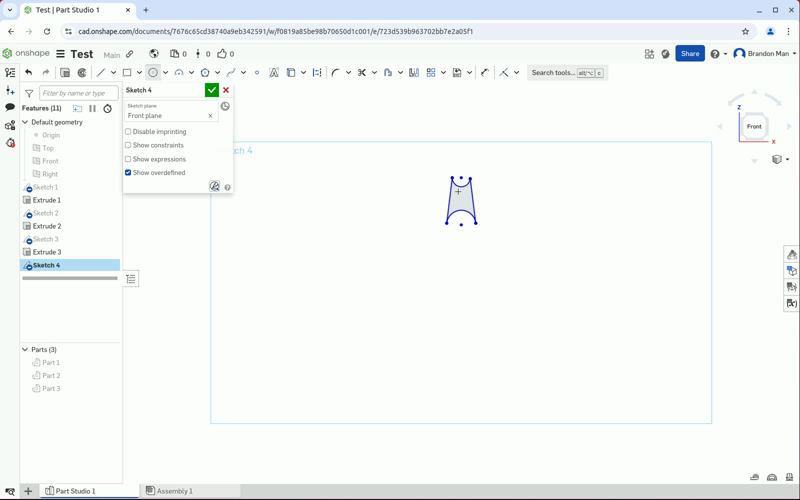
mouse_move(461, 191)
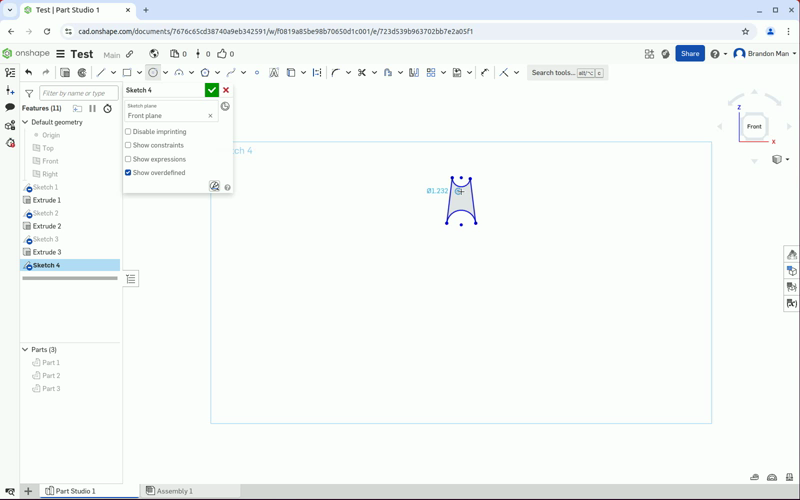
click(461, 191)
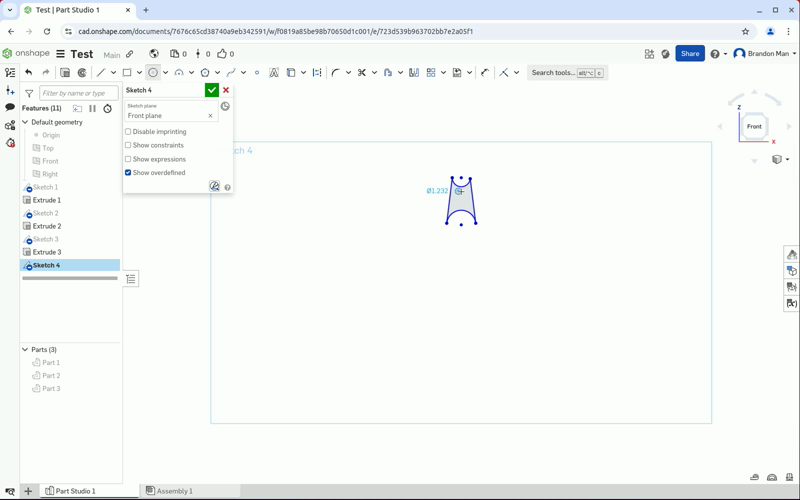
key(esc)
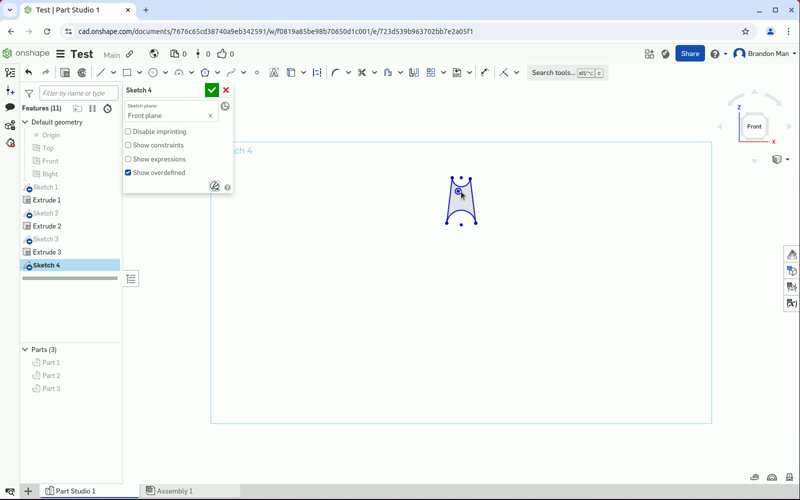
mouse_move(467, 197)
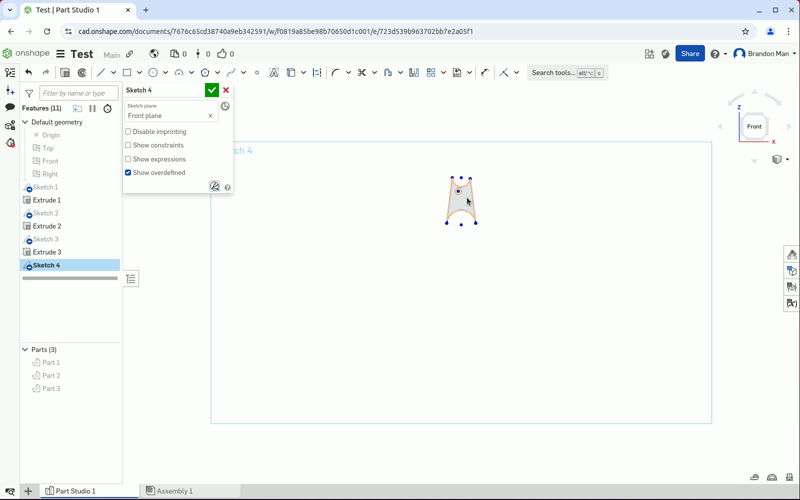
scroll(6)
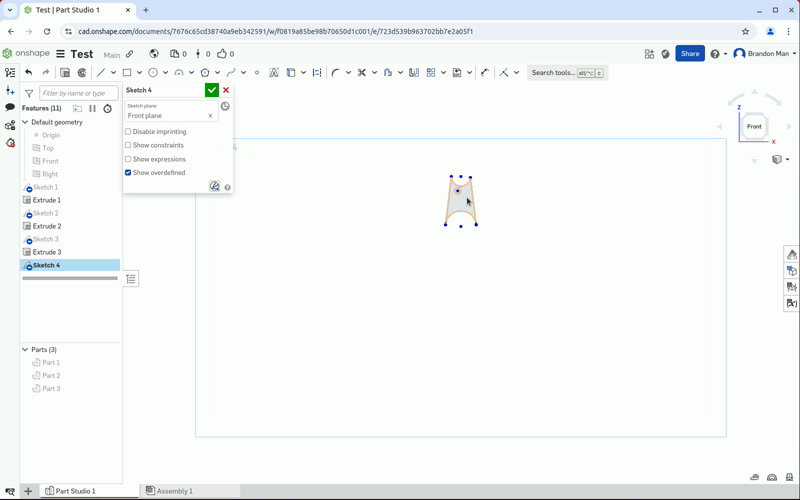
scroll(6)
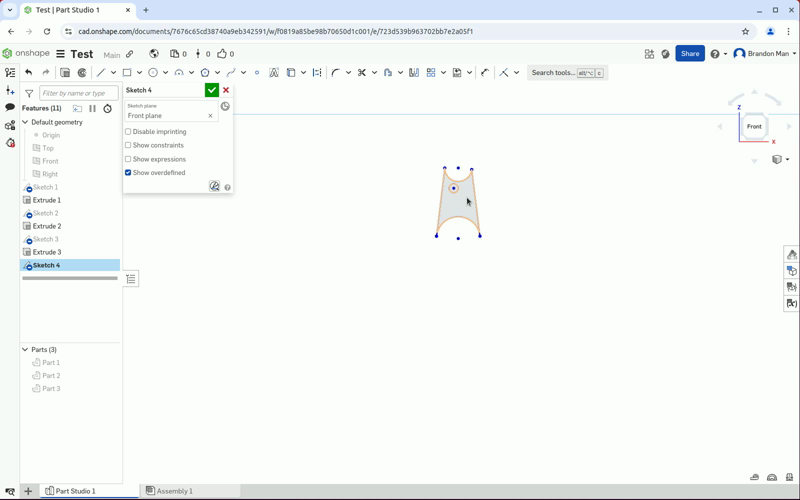
scroll(6)
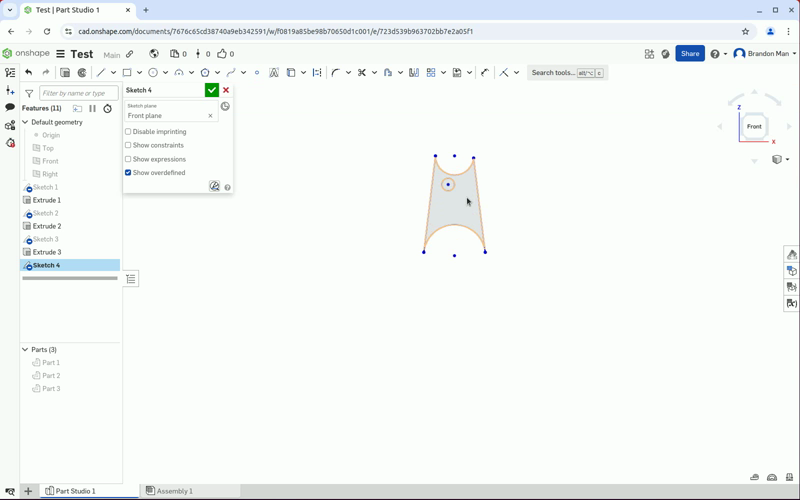
scroll(6)
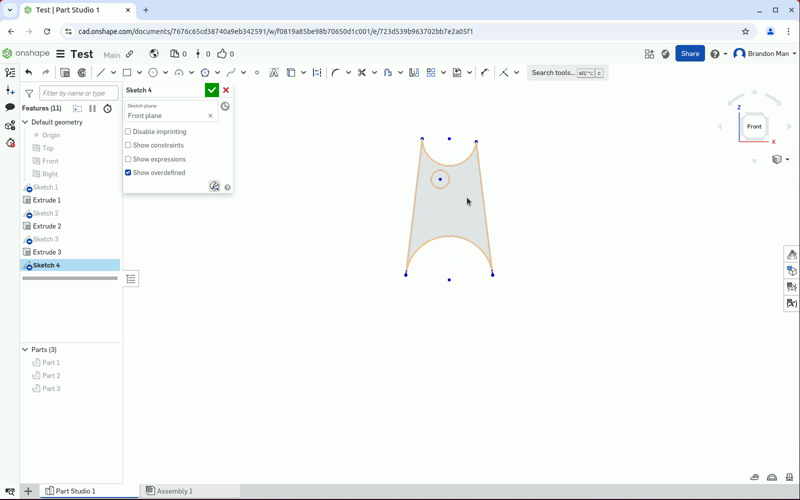
scroll(6)
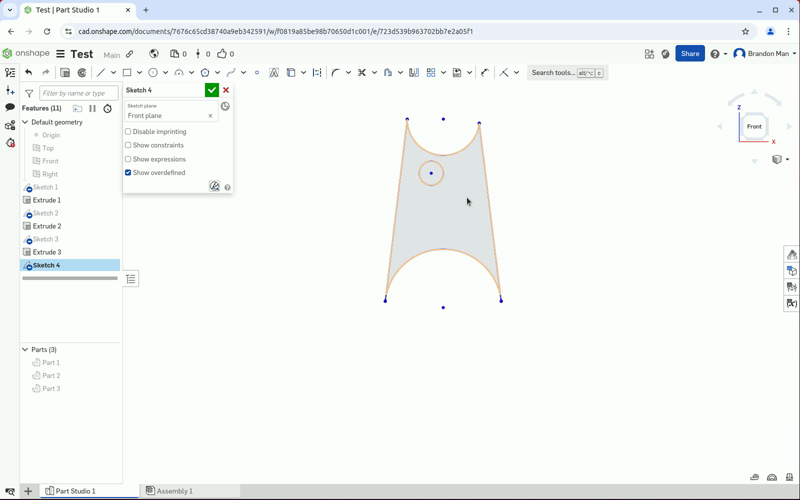
scroll(6)
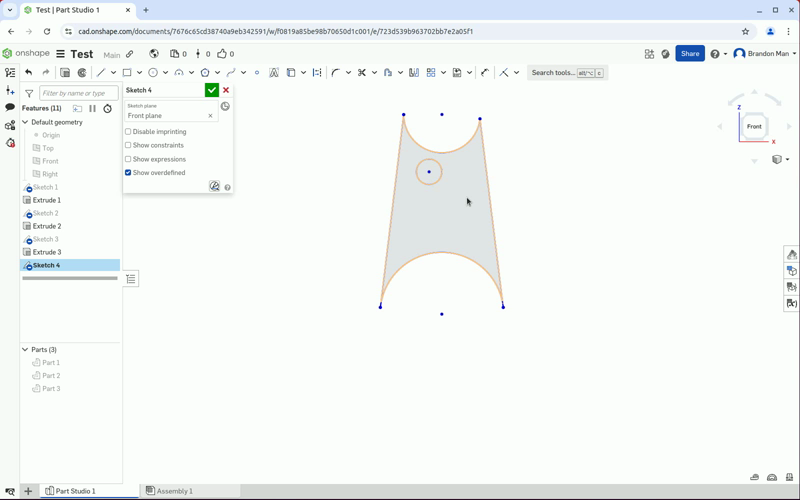
scroll(6)
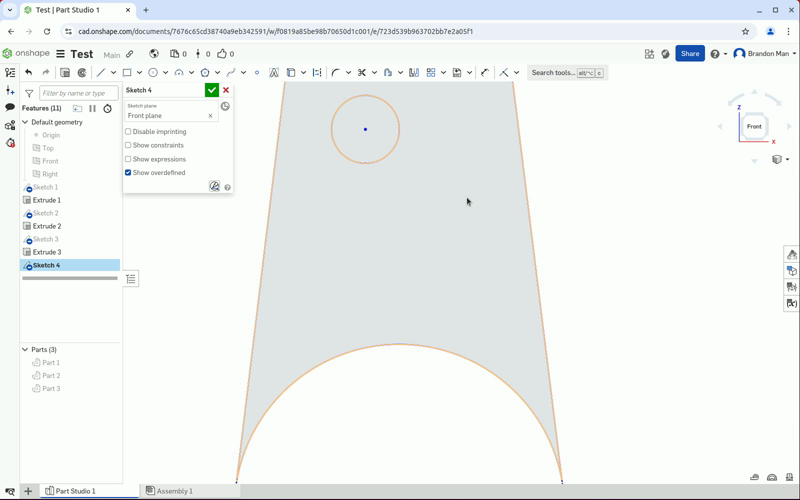
click(467, 197)
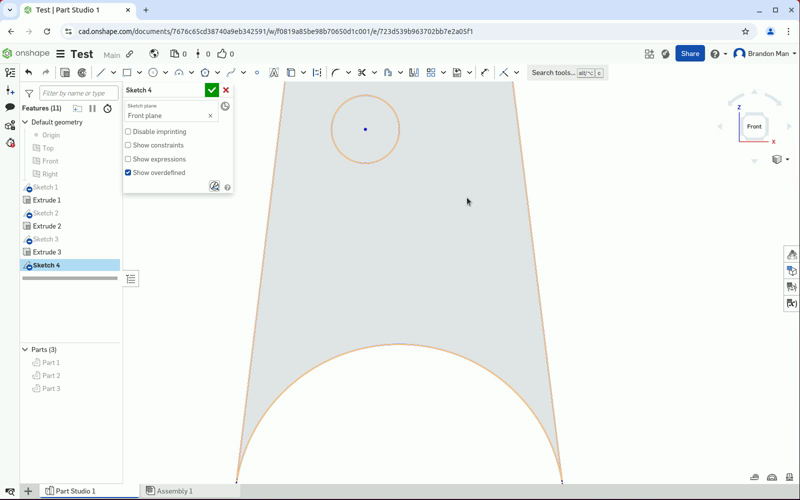
scroll(-6)
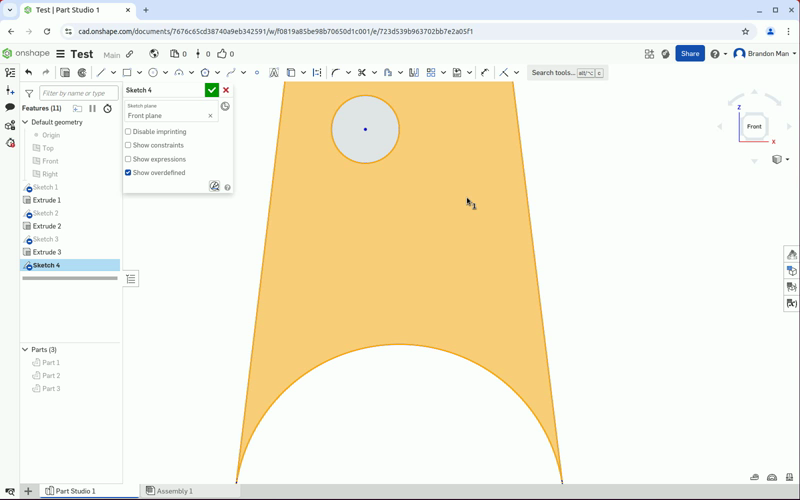
scroll(-6)
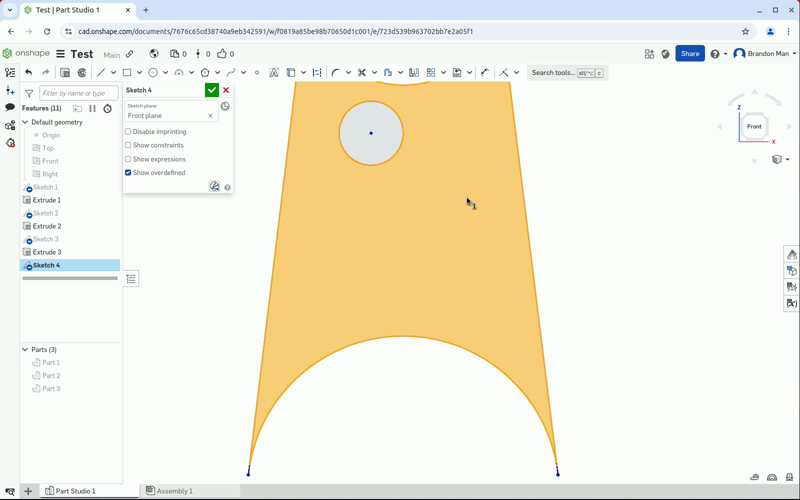
scroll(-6)
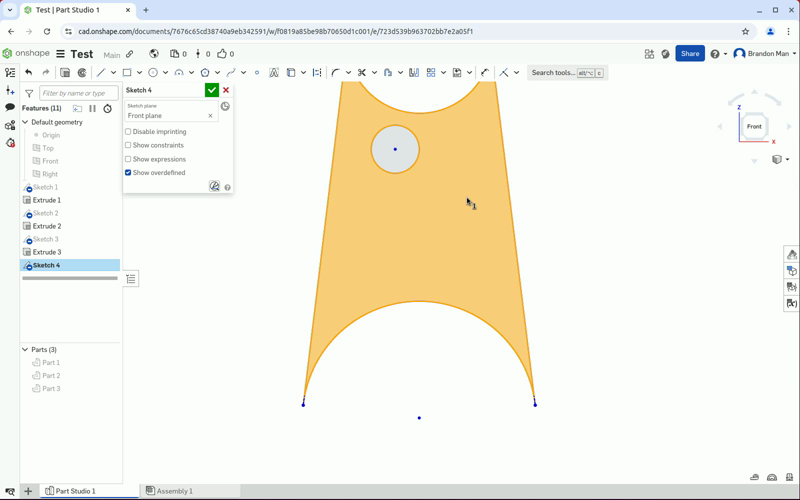
scroll(-6)
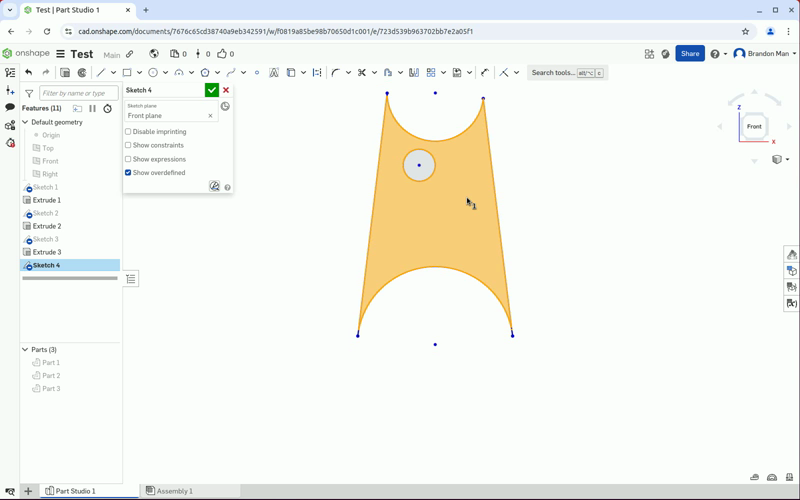
scroll(-6)
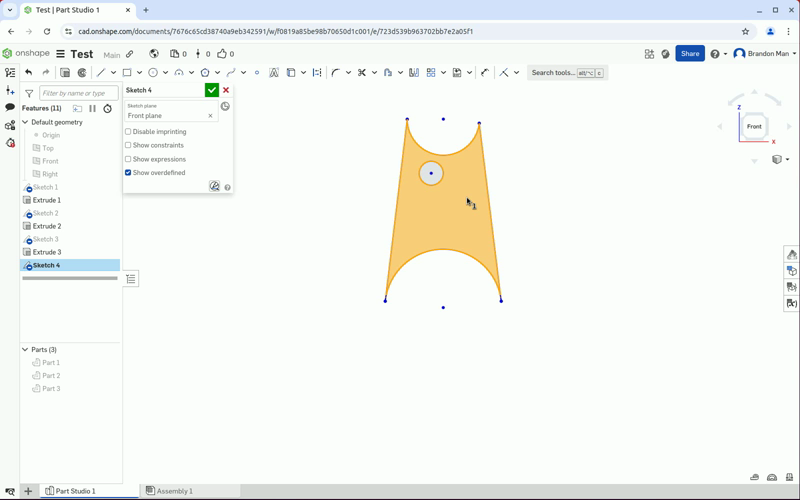
scroll(-6)
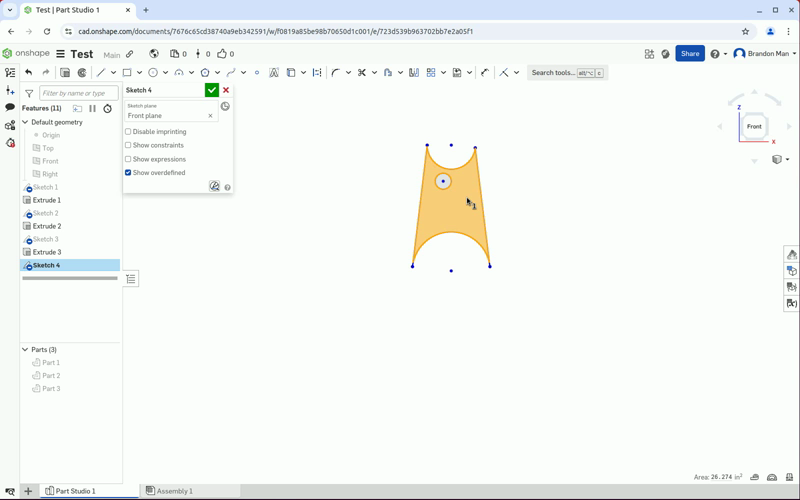
scroll(-6)
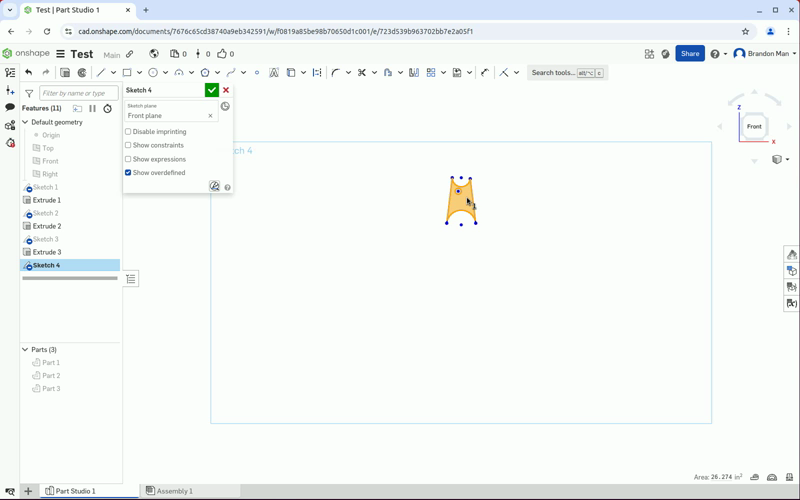
mouse_move(73, 352)
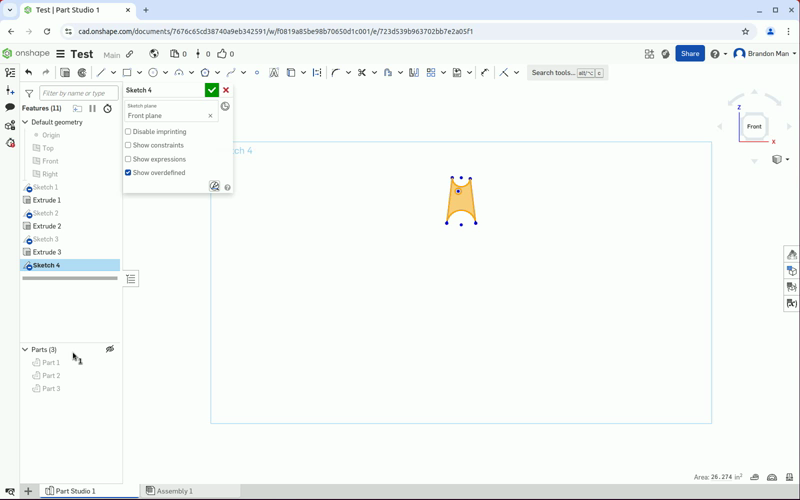
key(shift+y)
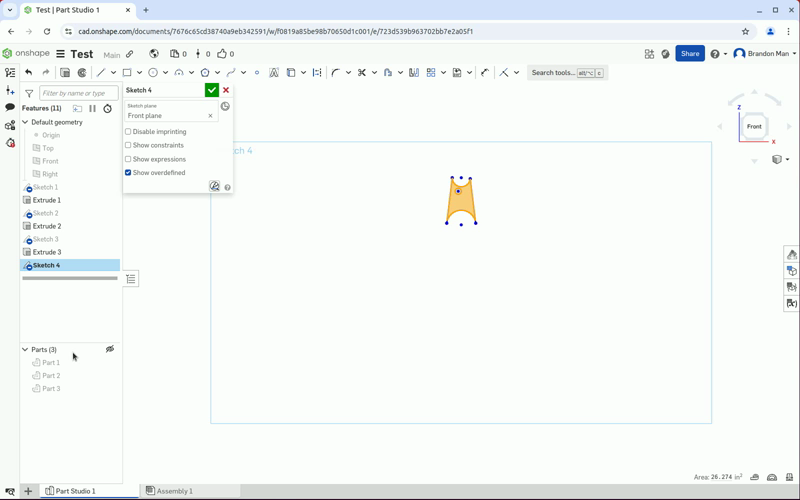
key(shift+e)
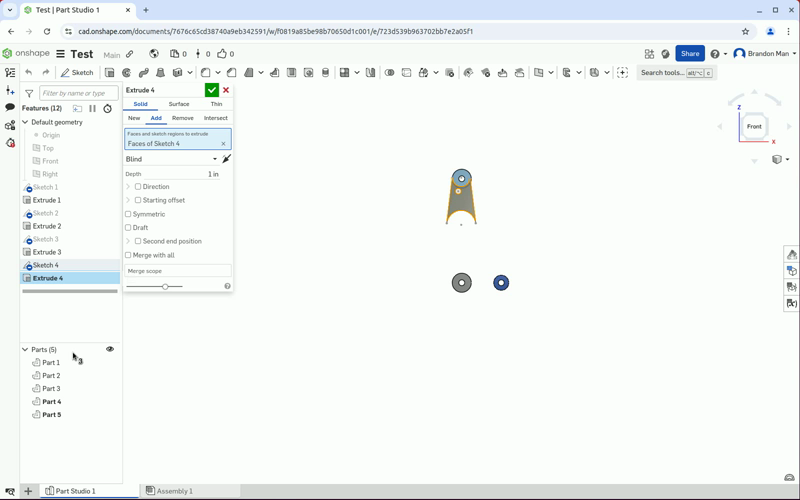
mouse_move(143, 106)
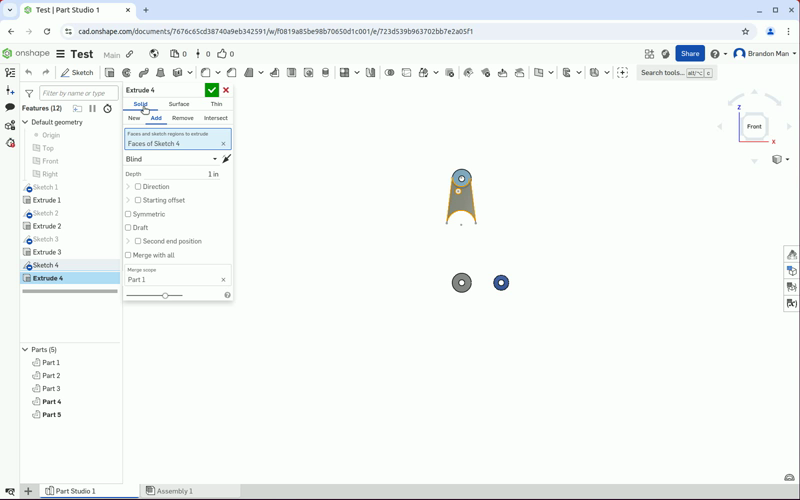
click(143, 106)
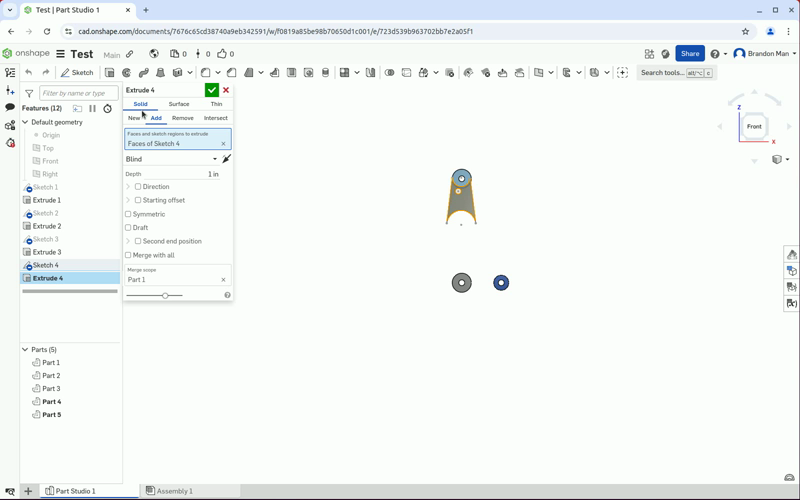
mouse_move(137, 120)
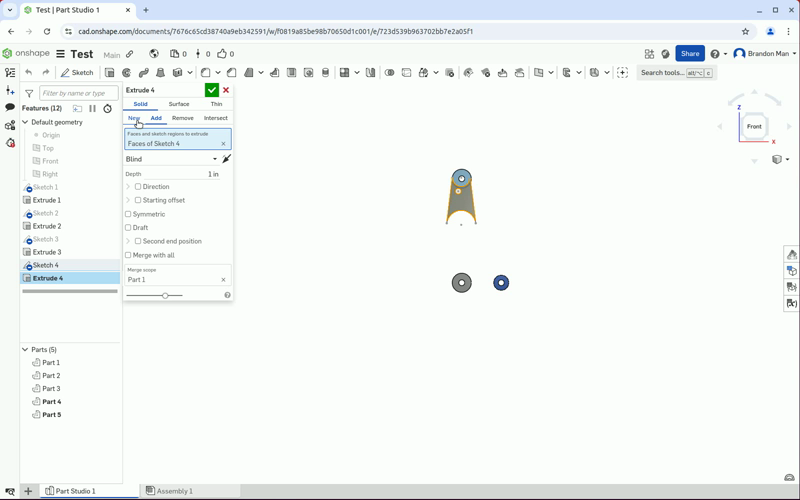
click(137, 120)
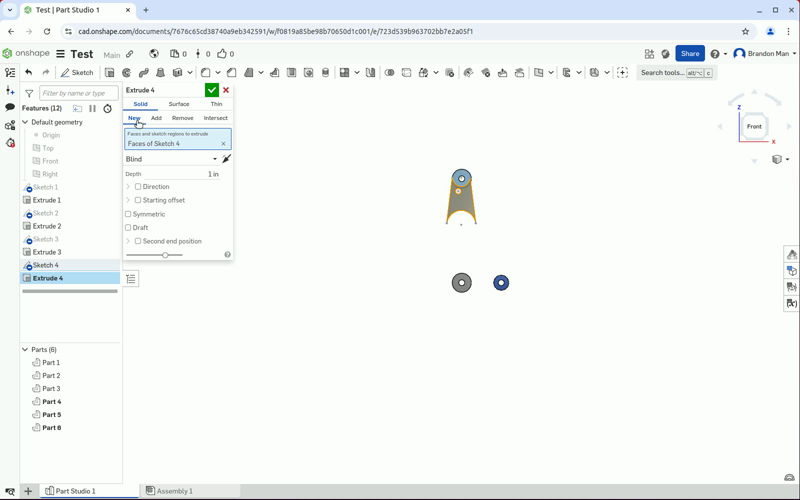
key(tab, 4)
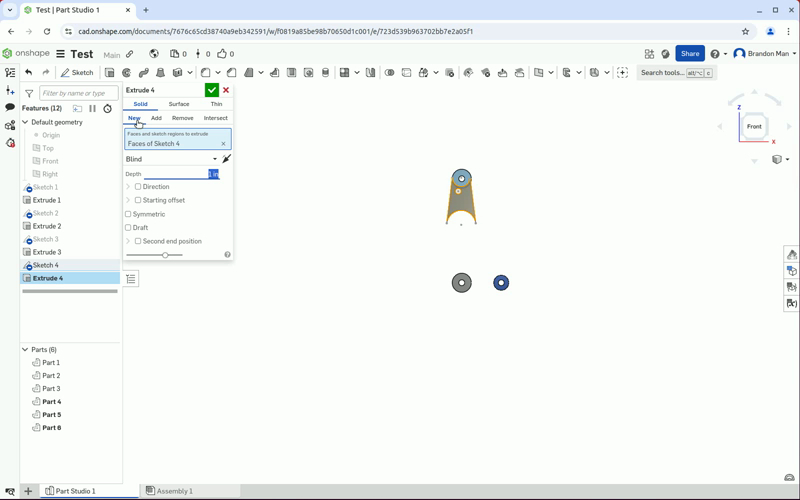
text(0.481)
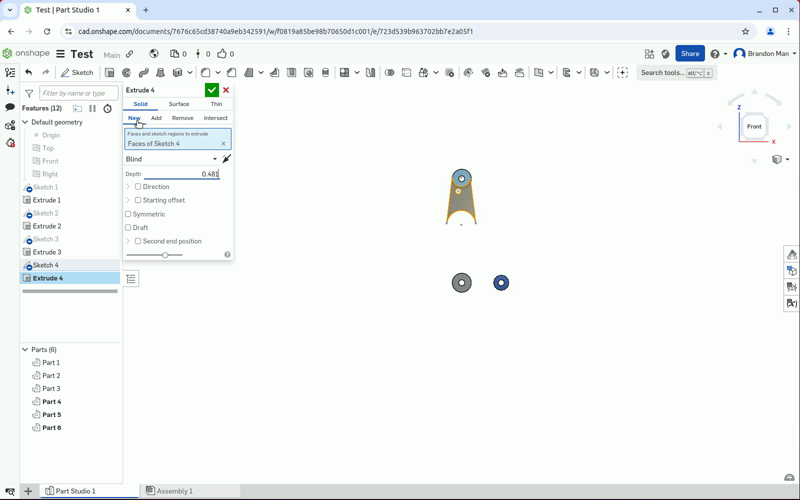
key(enter)
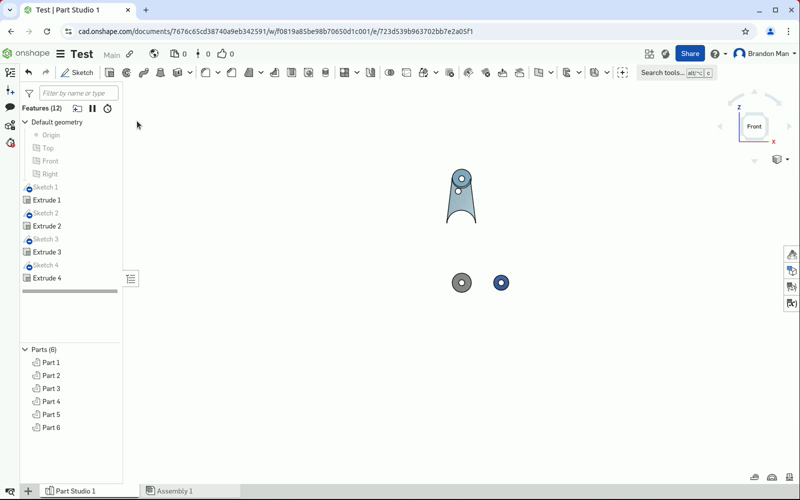
key(shift+h)
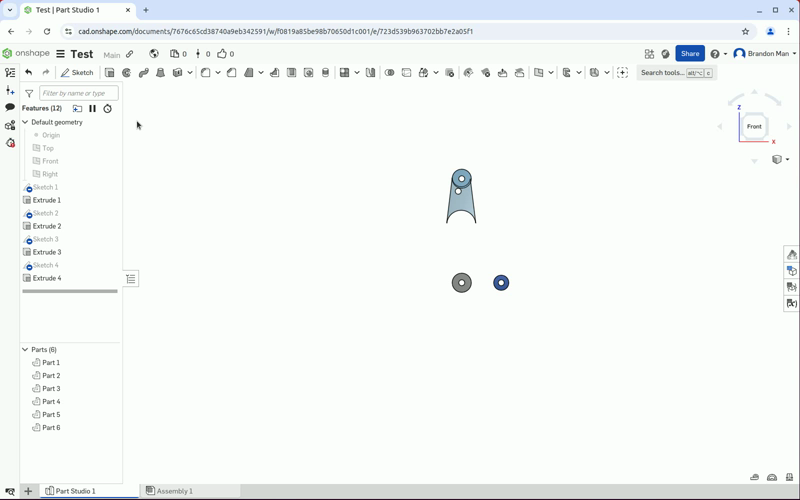
key(shift+h)
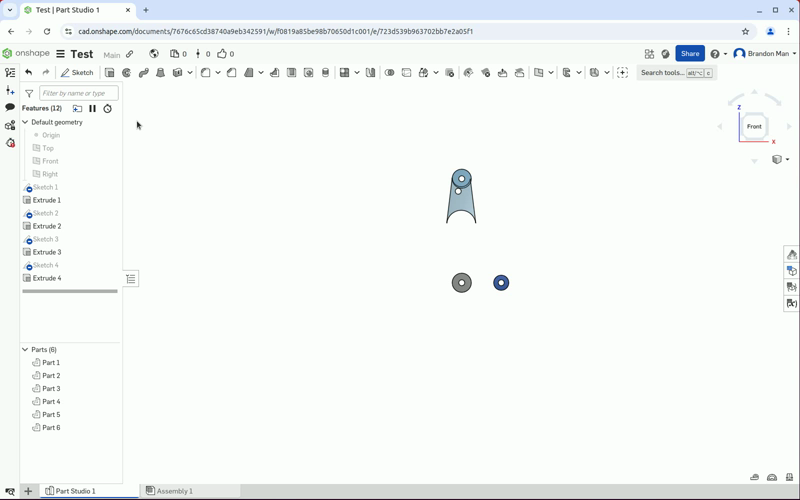
mouse_move(73, 189)
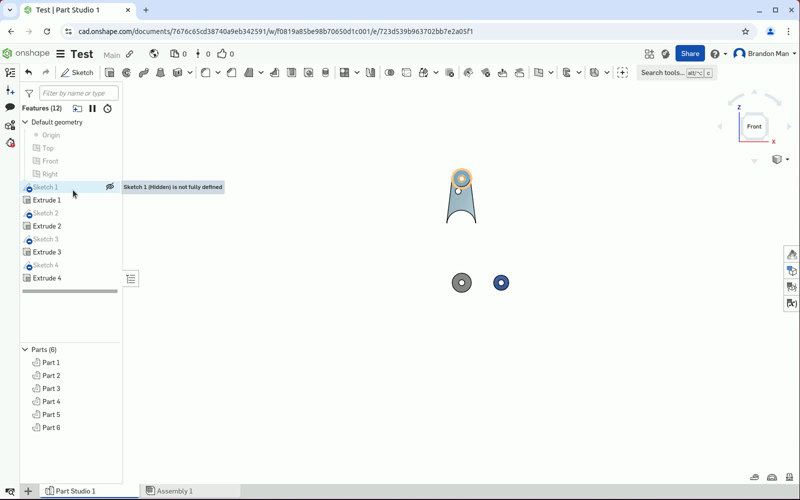
click(73, 189)
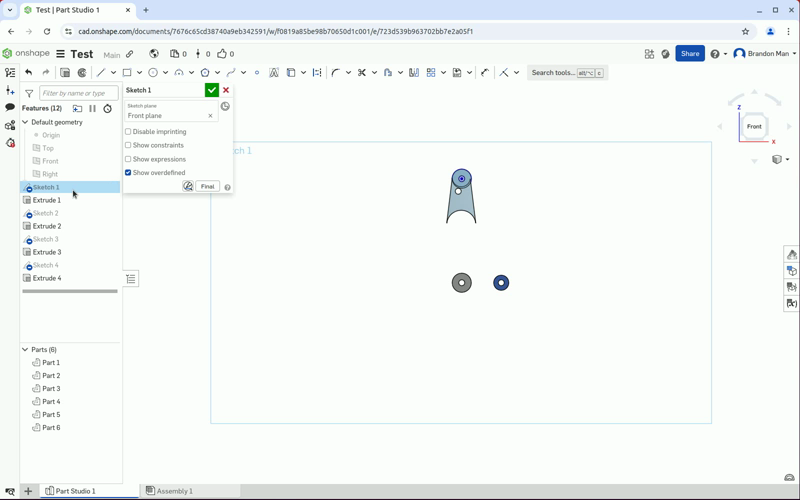
mouse_move(229, 92)
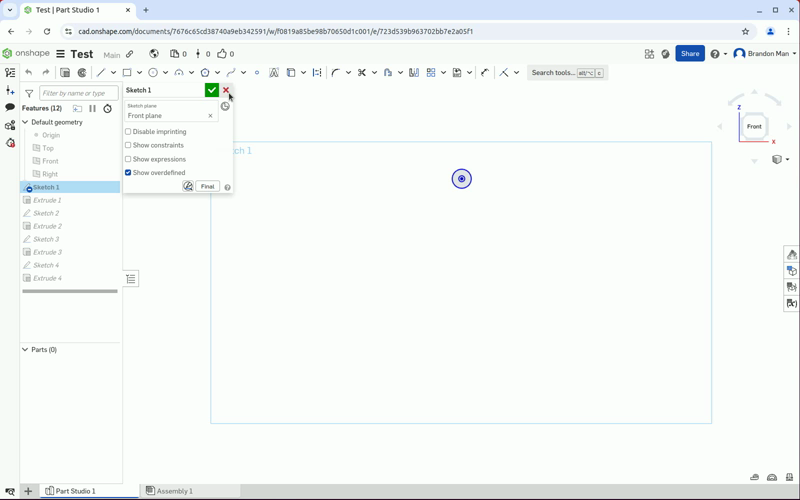
click(229, 92)
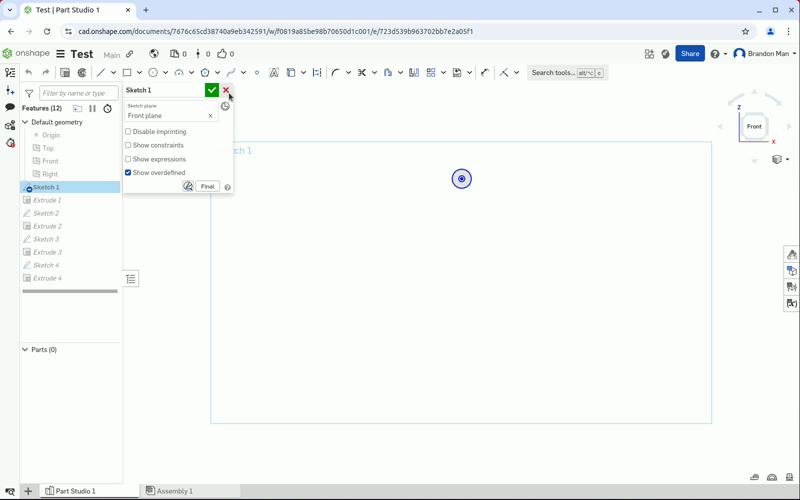
key(shift+s)
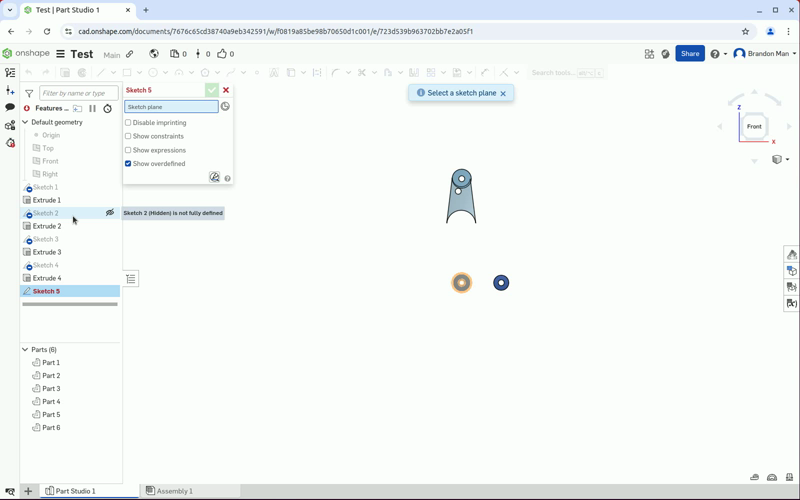
scroll(3)
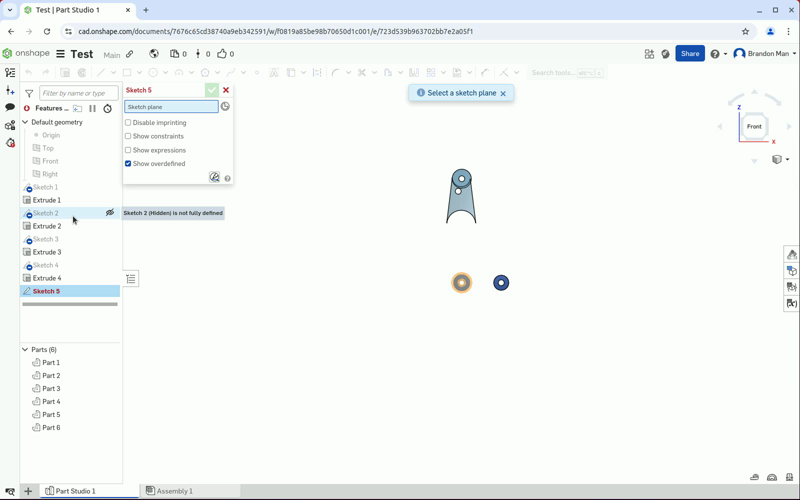
mouse_move(73, 163)
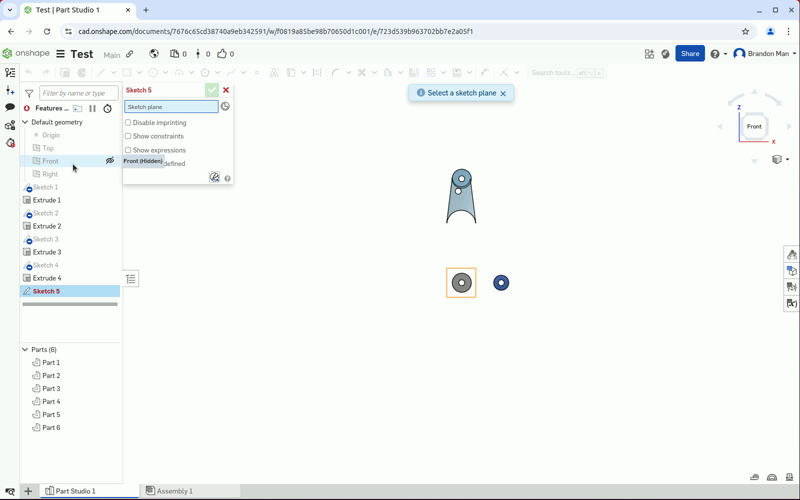
click(73, 163)
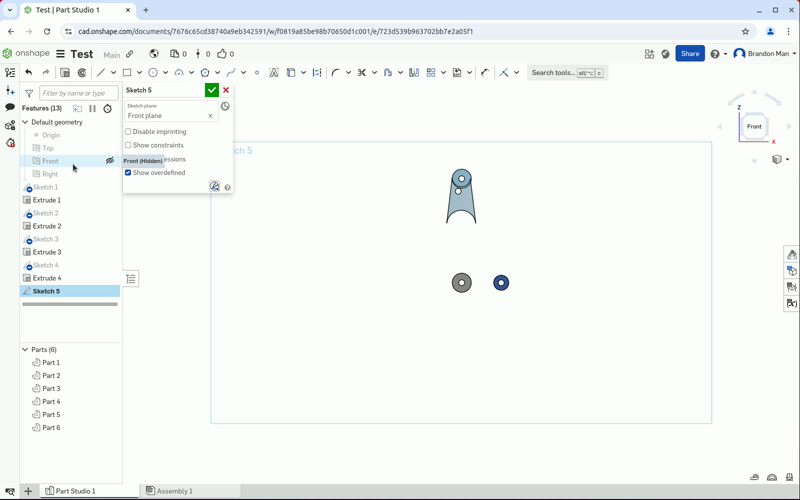
mouse_move(73, 352)
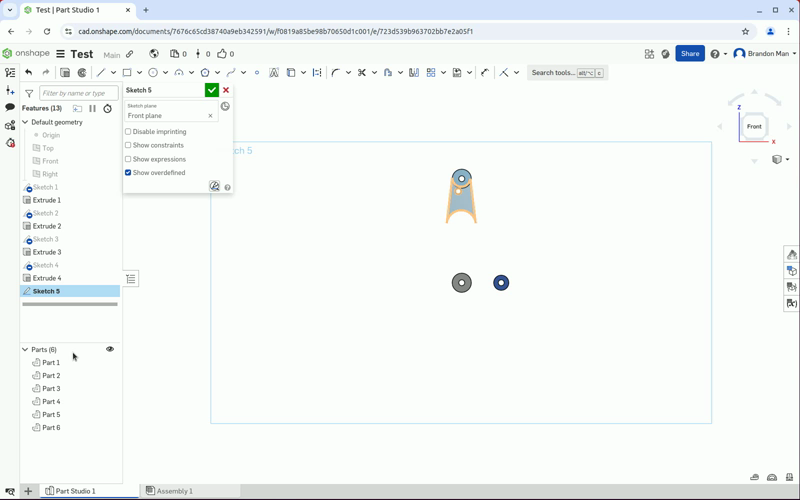
key(y)
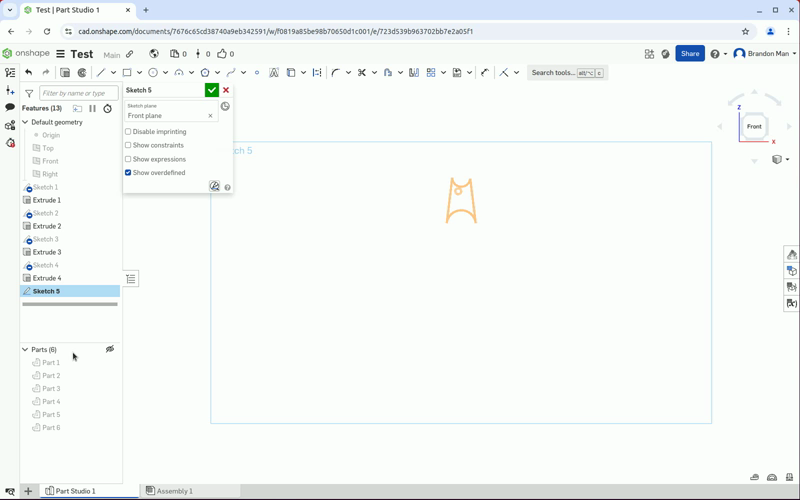
key(c)
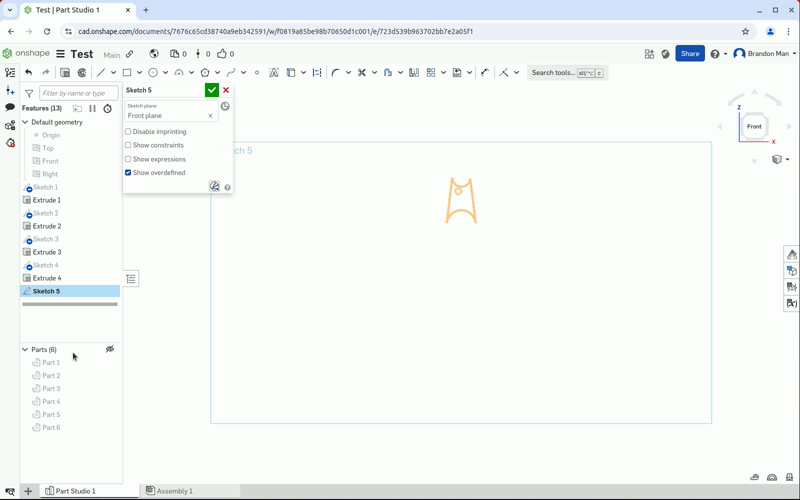
key_down(shift)
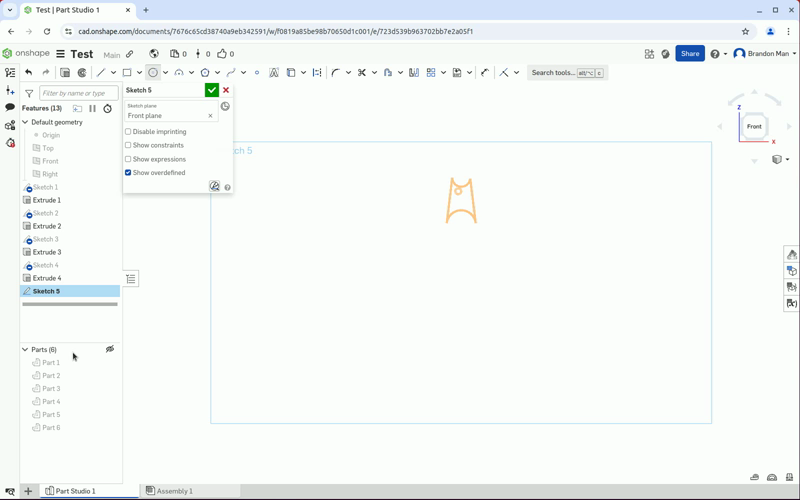
mouse_move(461, 225)
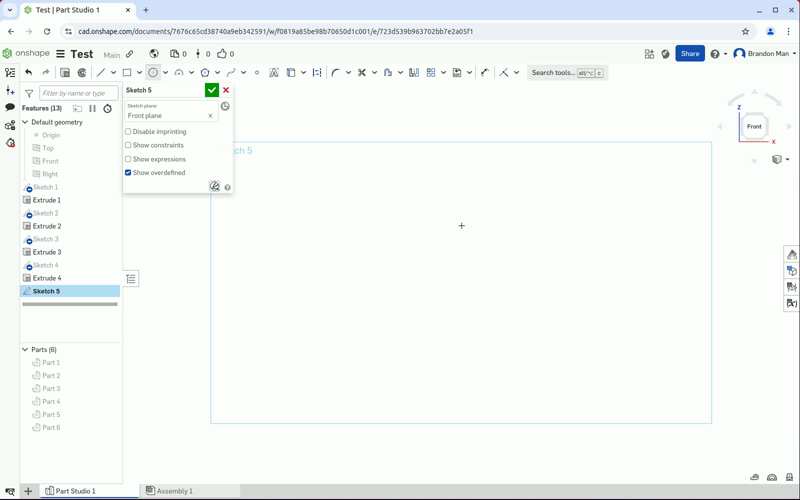
click(461, 225)
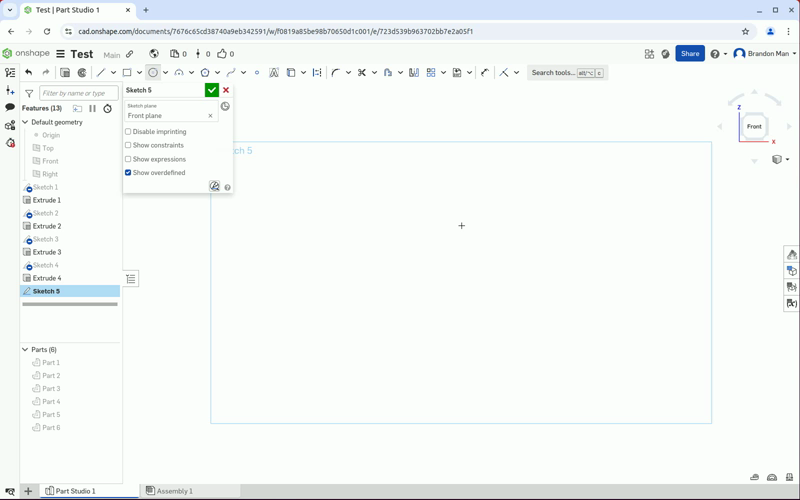
key_up(shift)
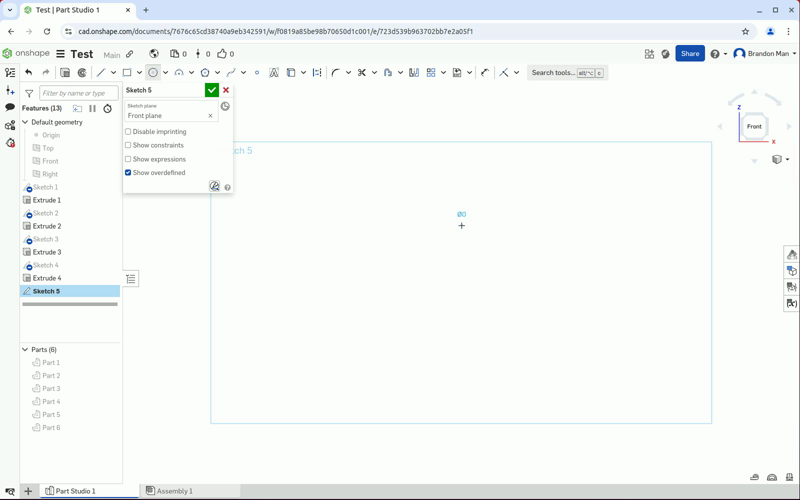
mouse_move(477, 225)
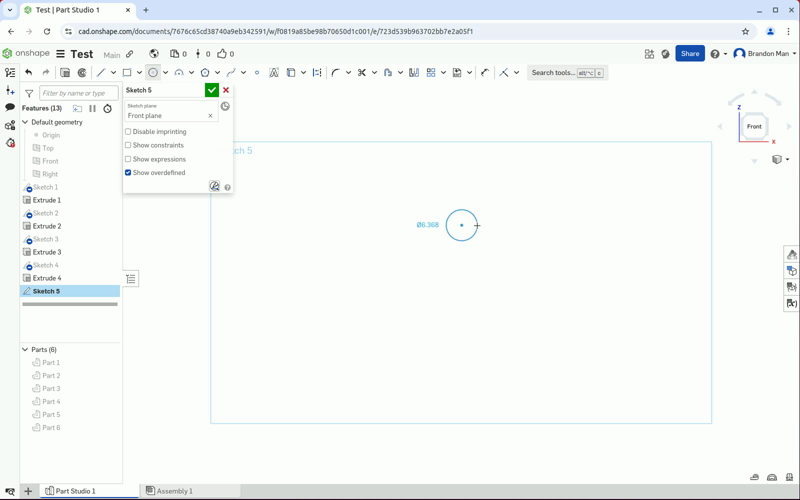
click(477, 225)
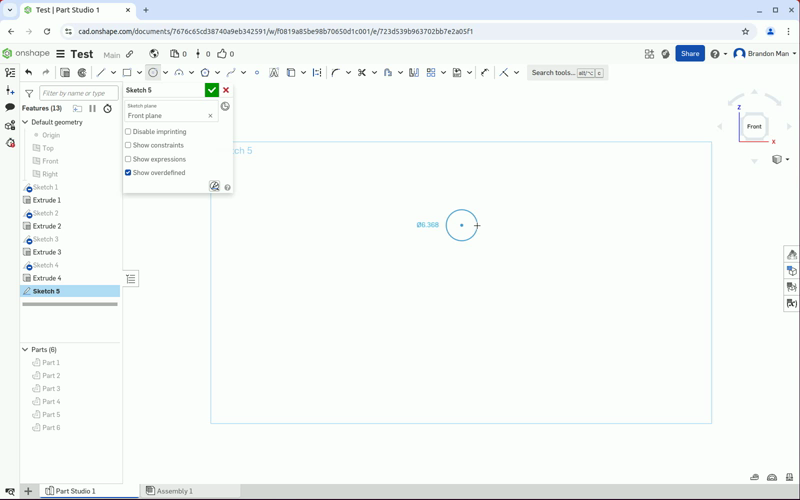
key(esc)
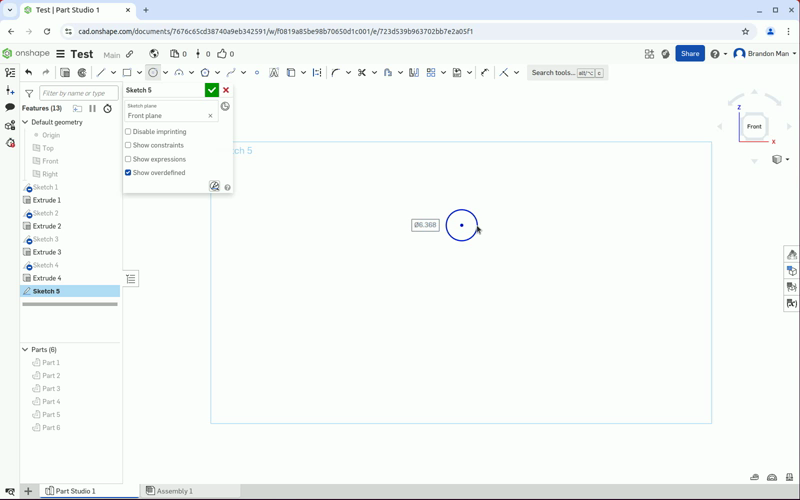
key(c)
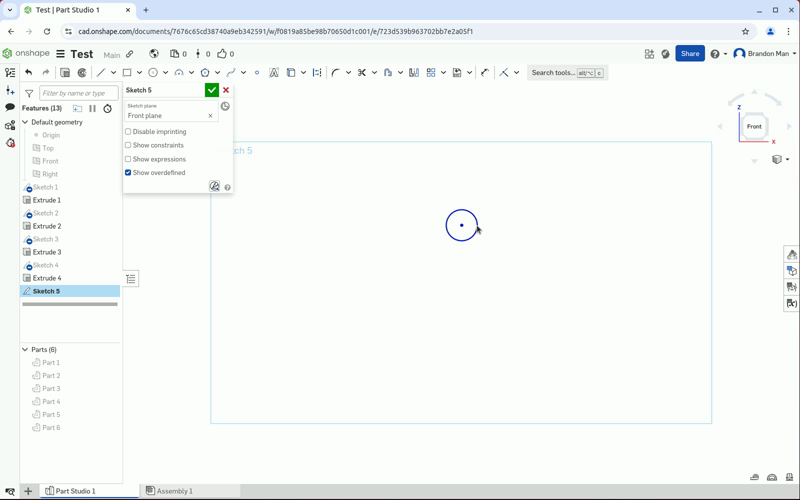
key_down(shift)
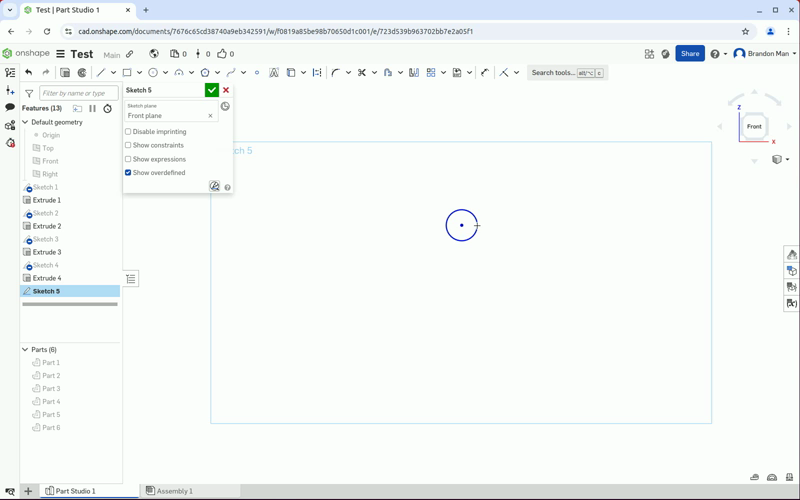
mouse_move(461, 225)
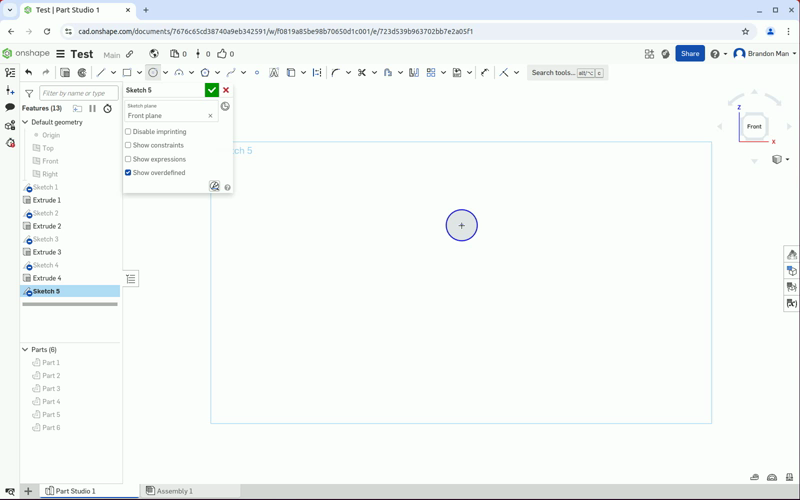
click(461, 225)
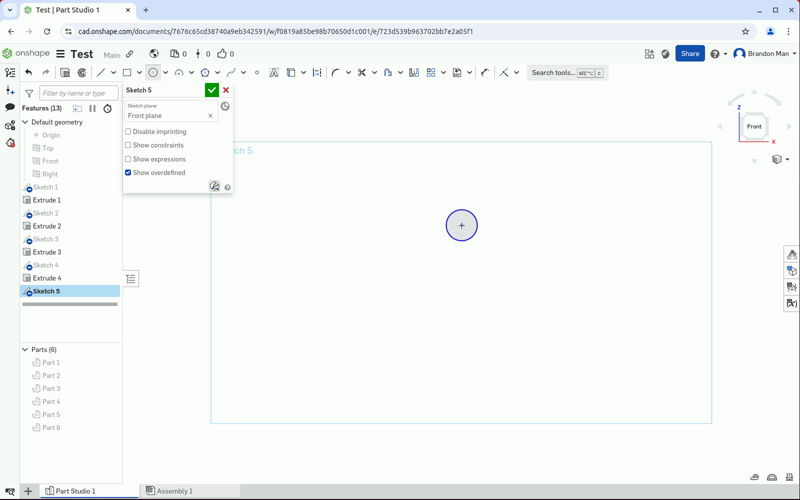
key_up(shift)
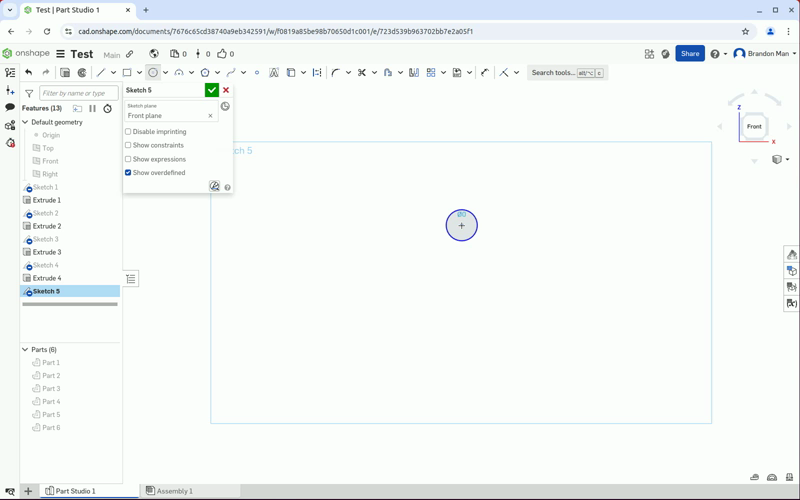
mouse_move(465, 225)
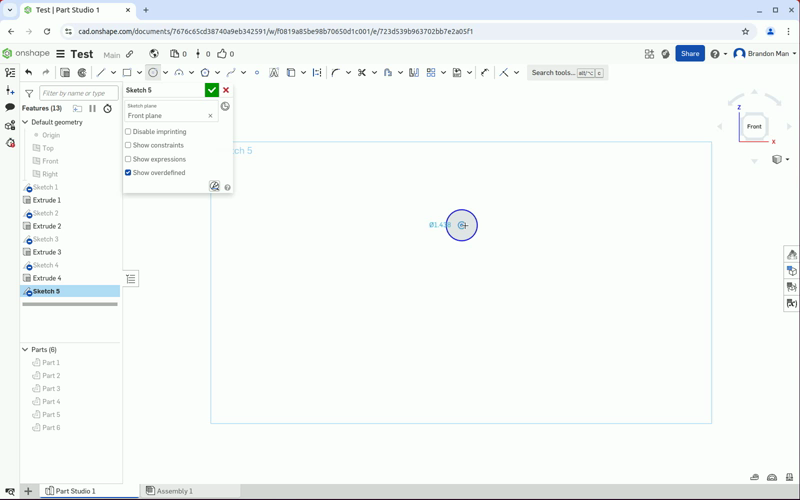
scroll(6)
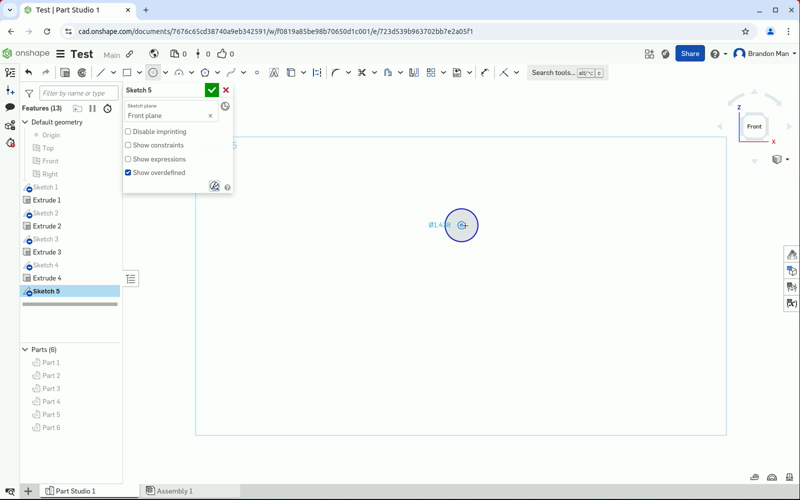
scroll(6)
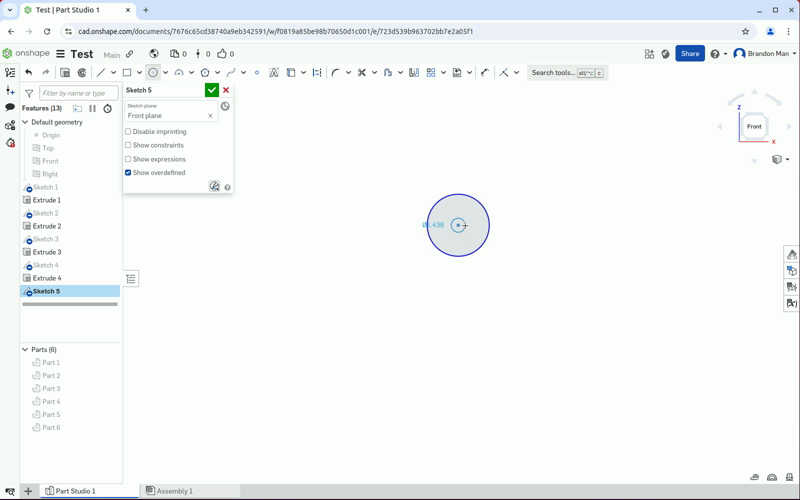
scroll(6)
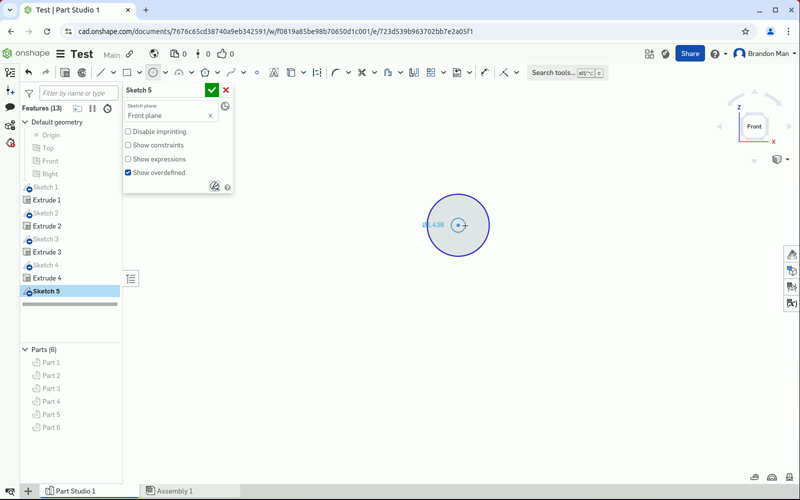
scroll(6)
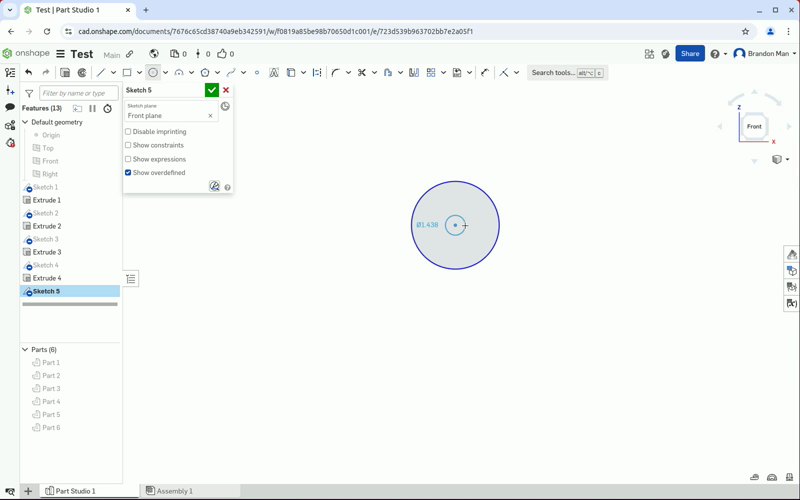
scroll(6)
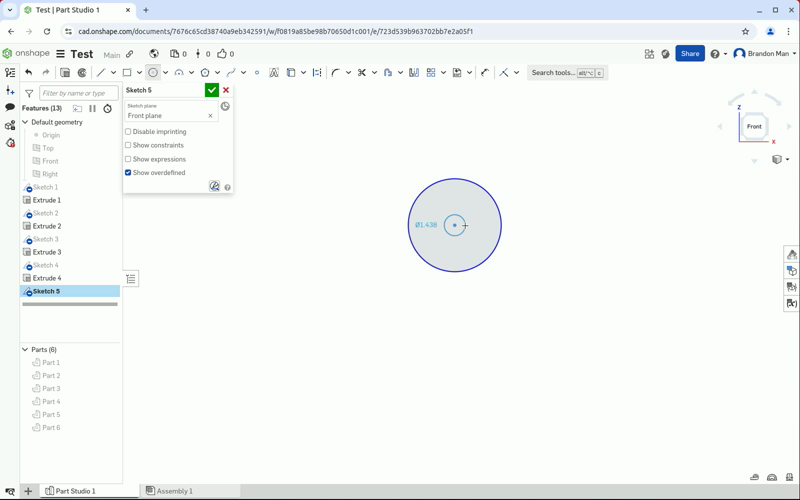
scroll(6)
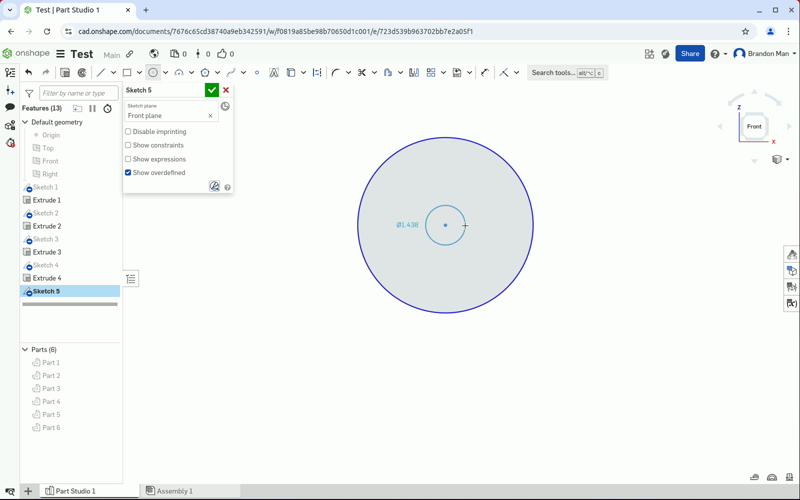
scroll(6)
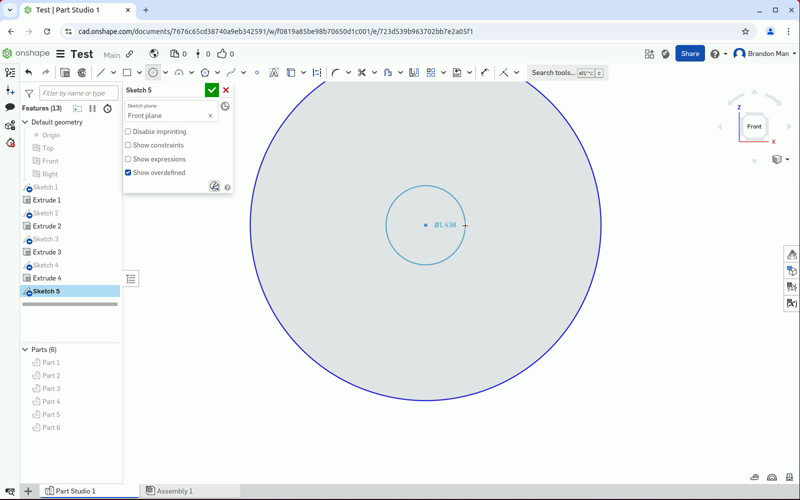
click(465, 225)
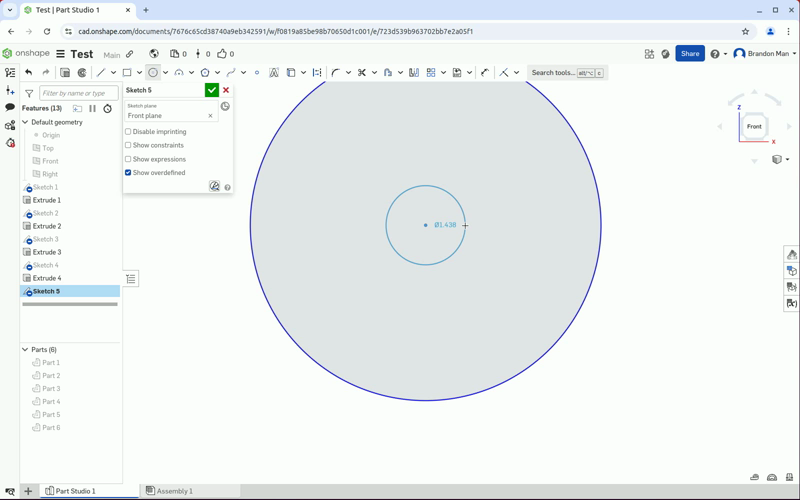
scroll(-6)
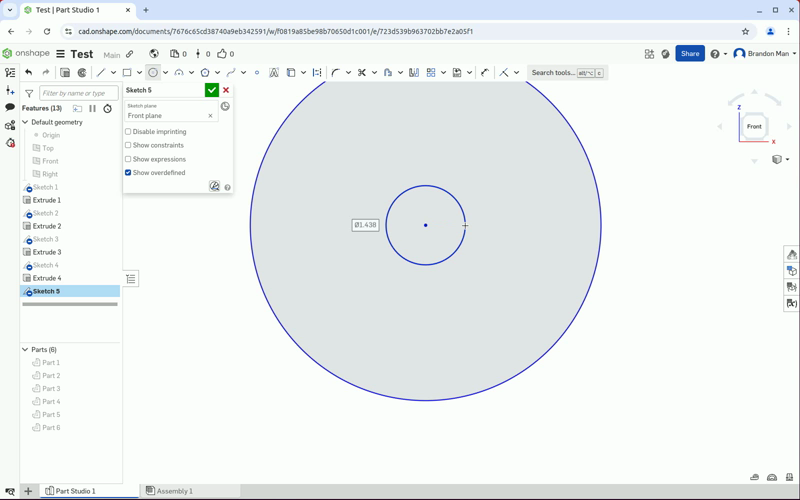
scroll(-6)
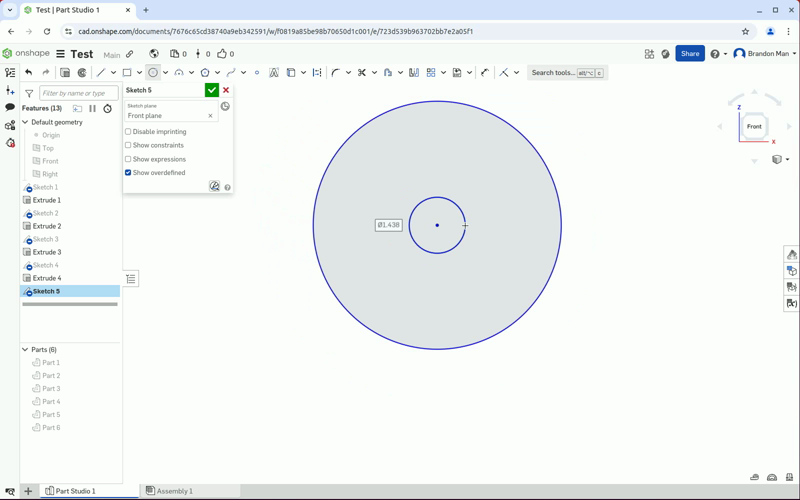
scroll(-6)
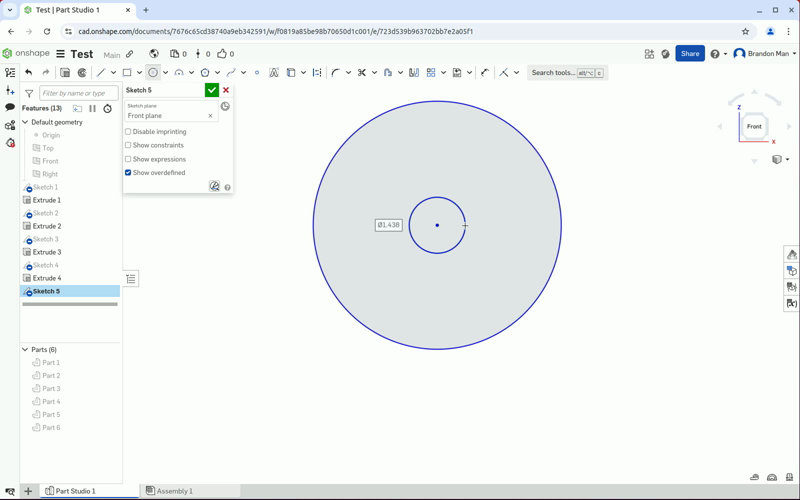
scroll(-6)
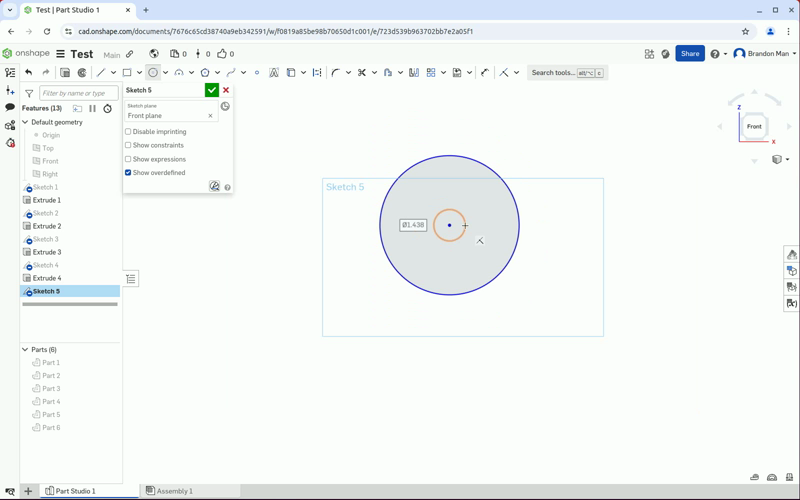
scroll(-6)
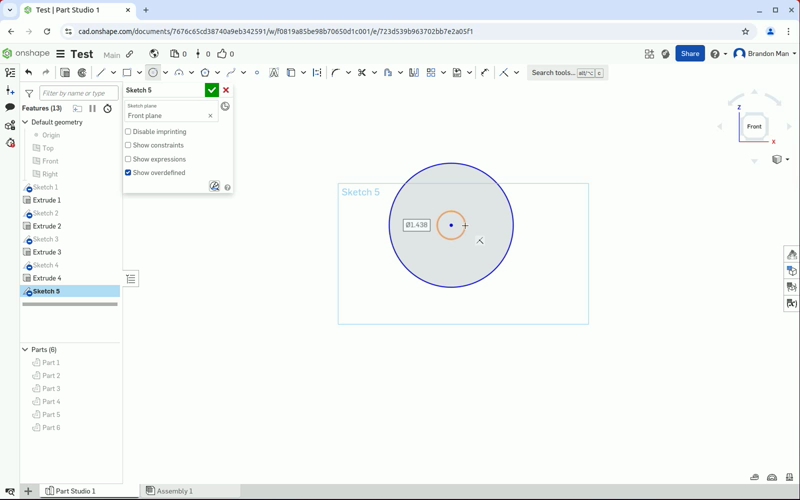
scroll(-6)
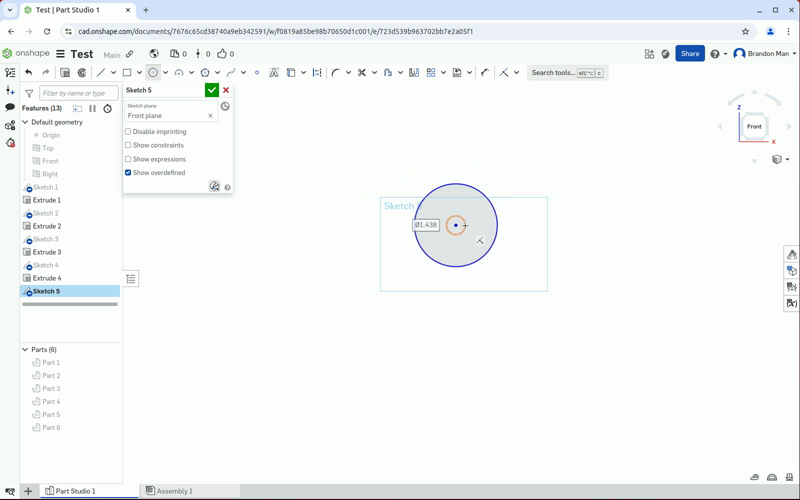
scroll(-6)
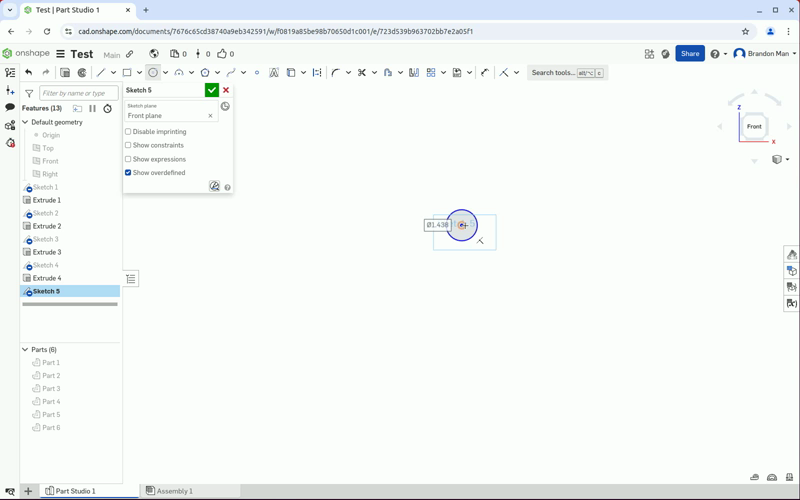
key(esc)
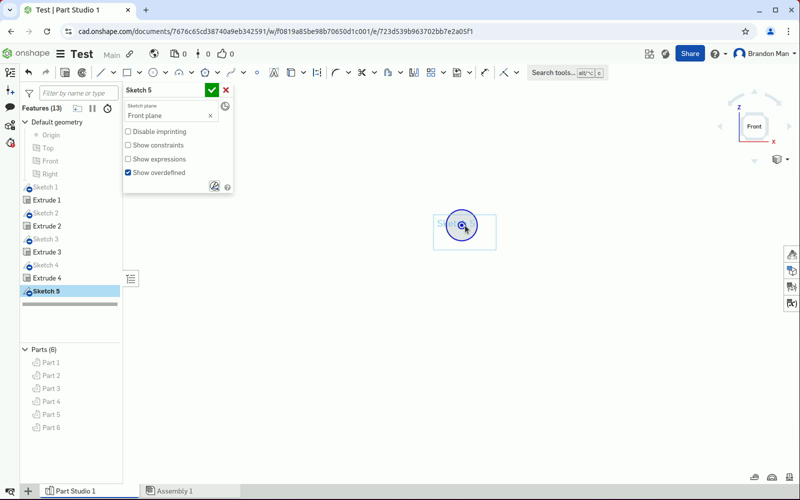
mouse_move(454, 220)
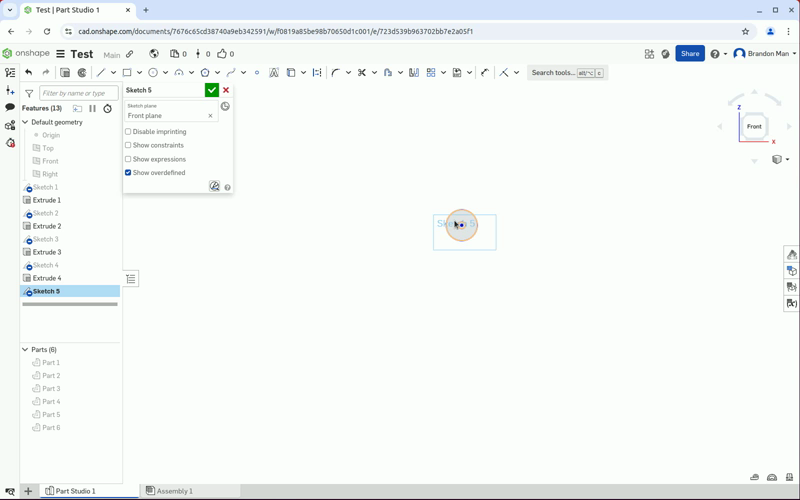
scroll(6)
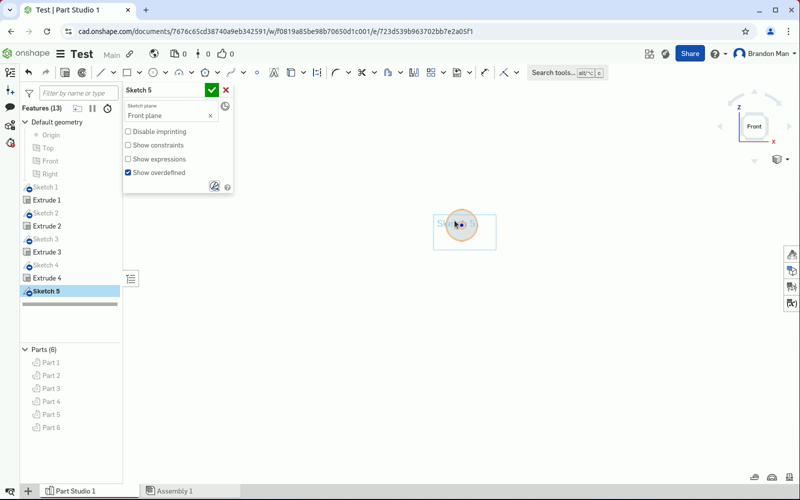
scroll(6)
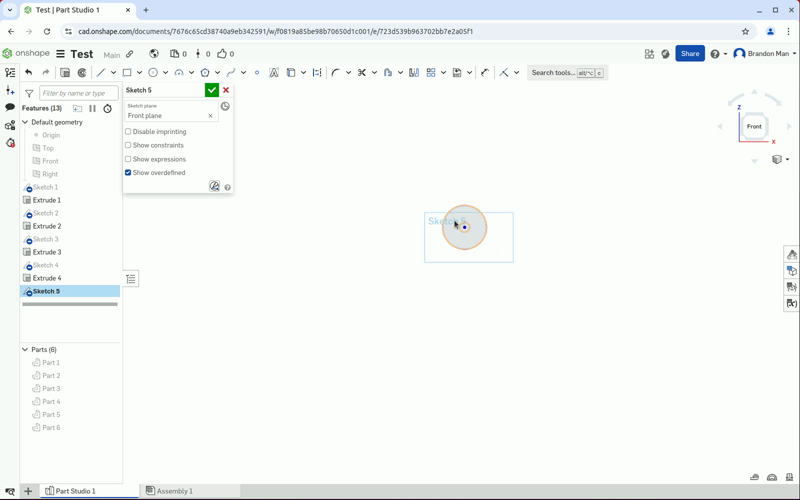
scroll(6)
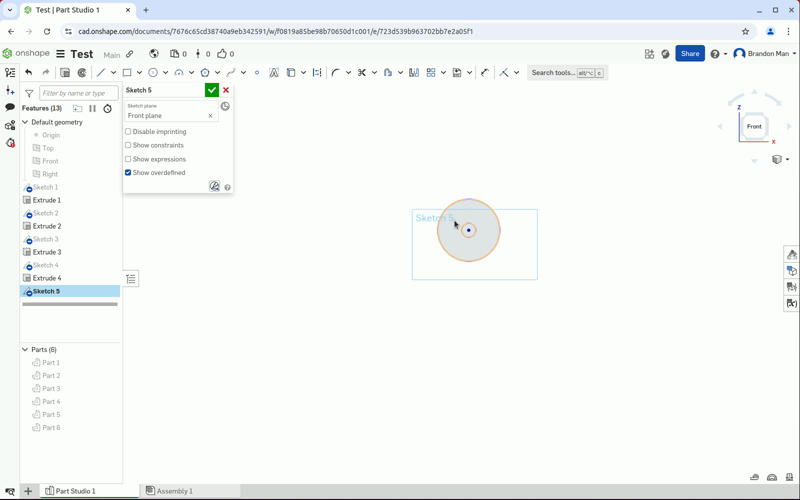
scroll(6)
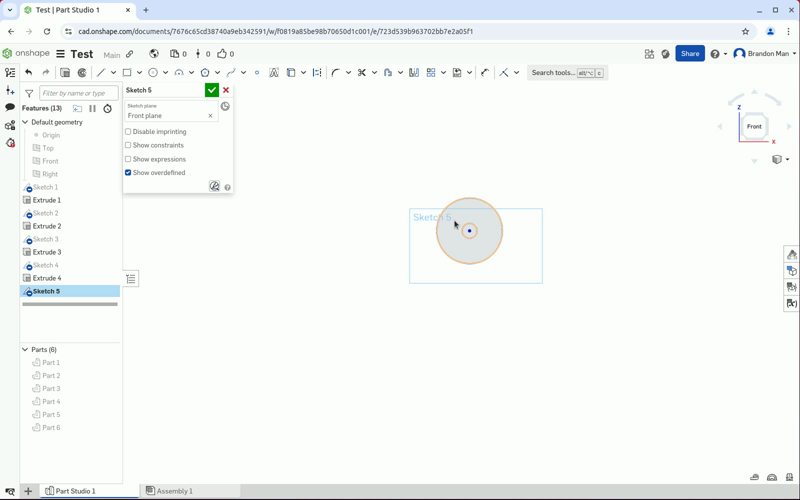
scroll(6)
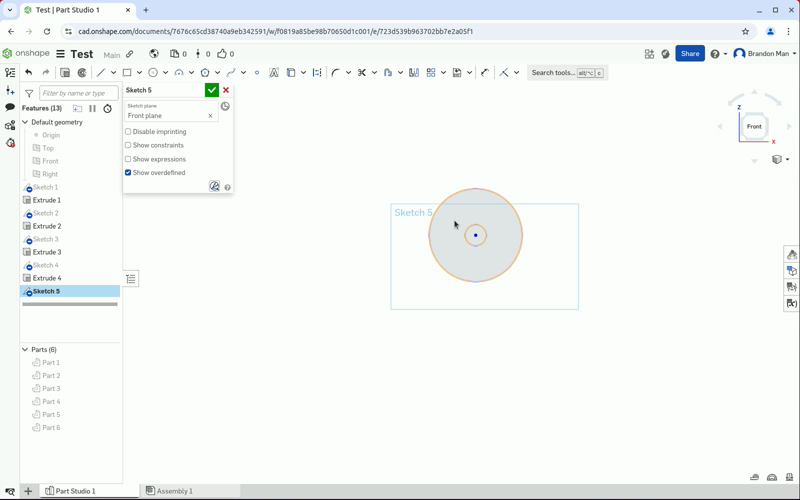
scroll(6)
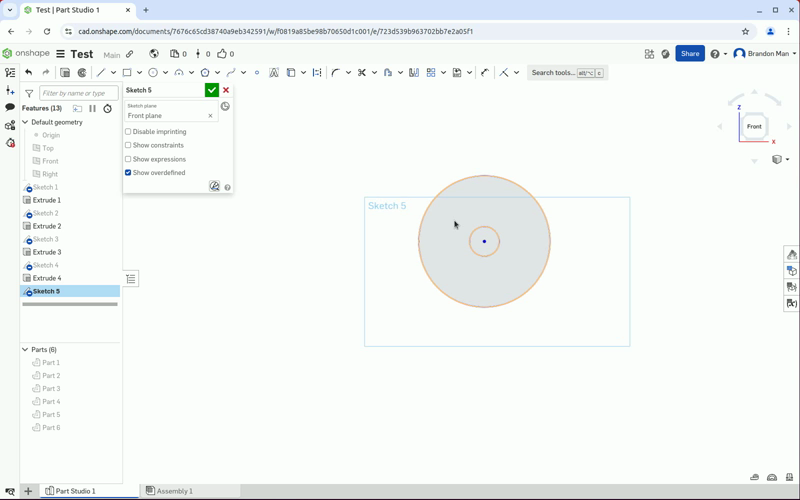
scroll(6)
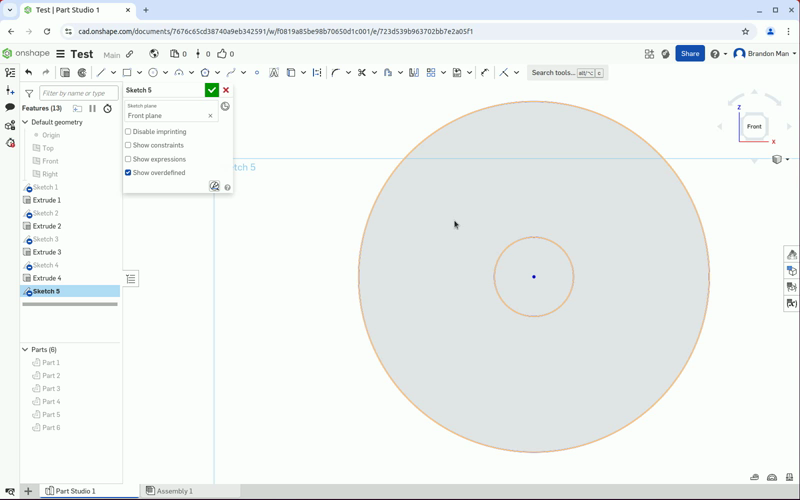
click(454, 220)
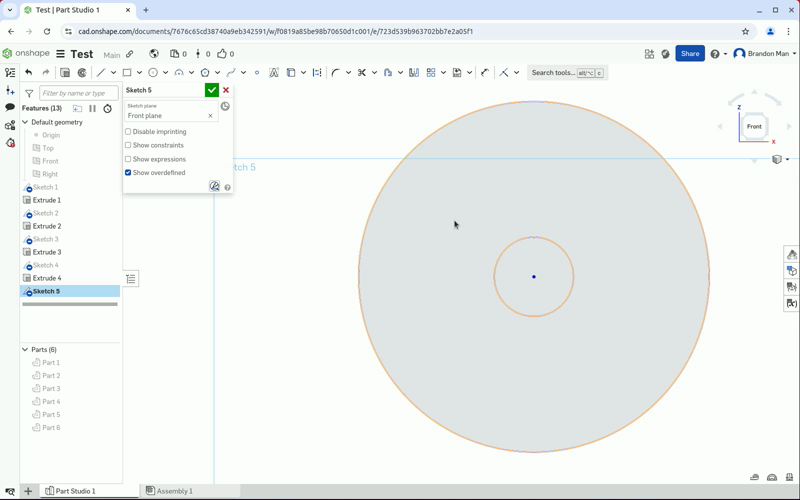
scroll(-6)
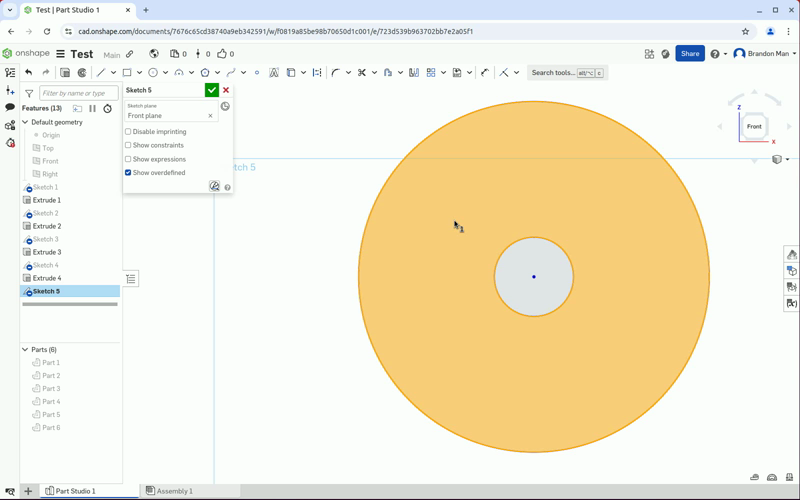
scroll(-6)
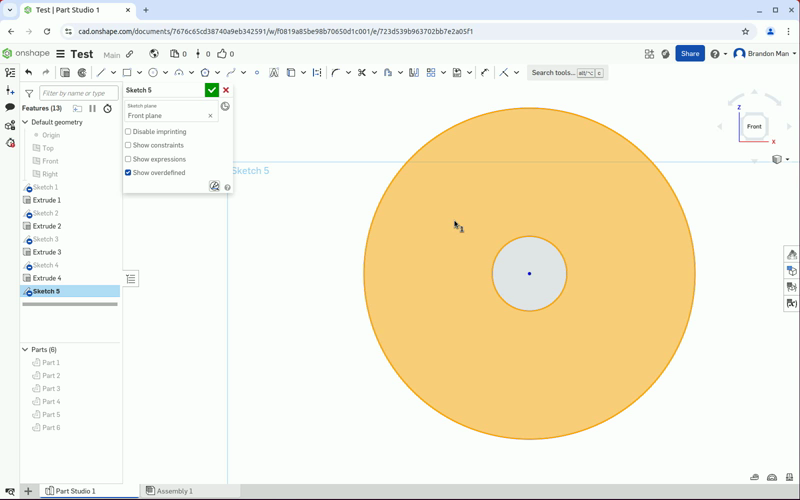
scroll(-6)
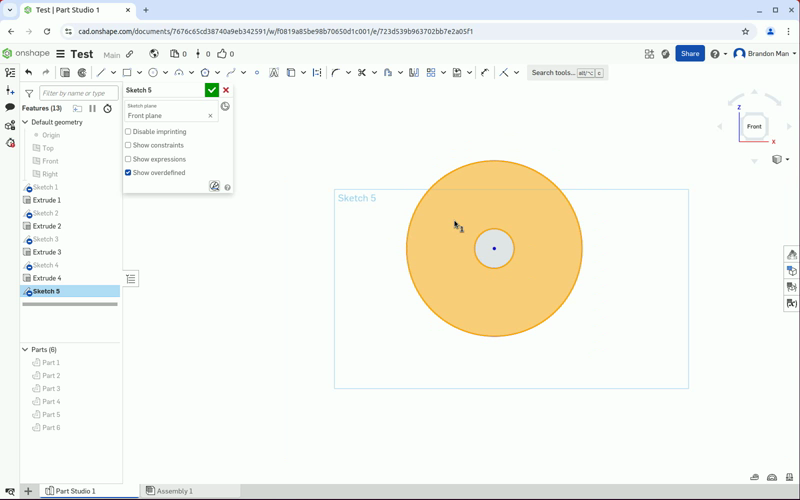
scroll(-6)
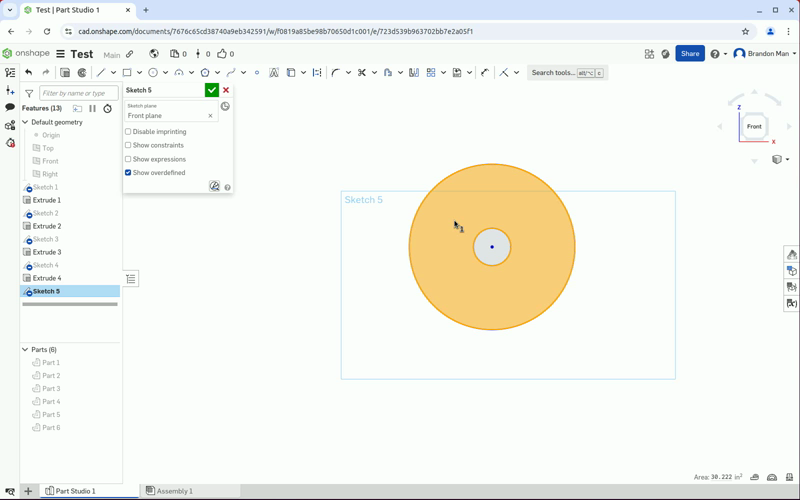
scroll(-6)
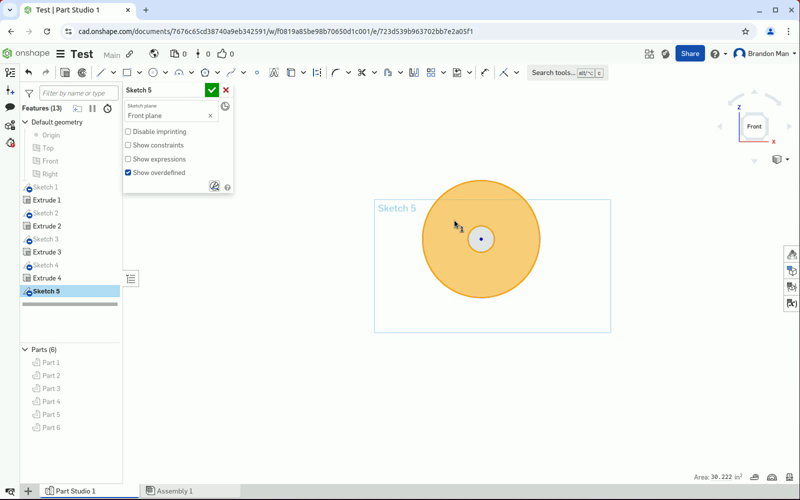
scroll(-6)
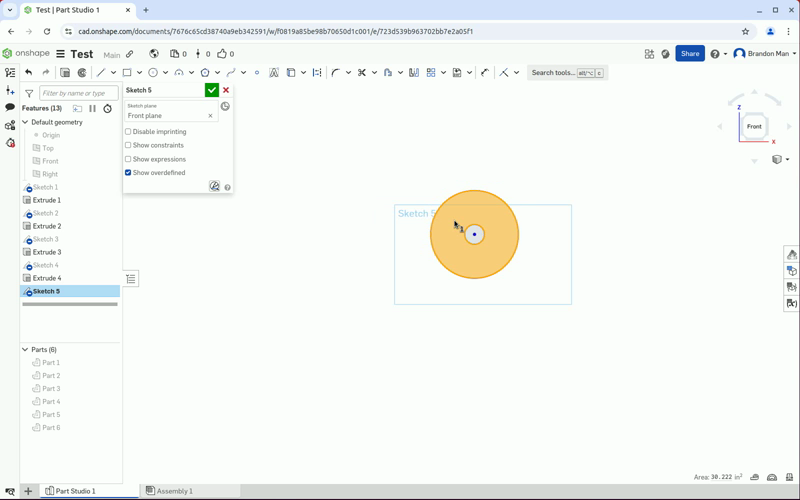
scroll(-6)
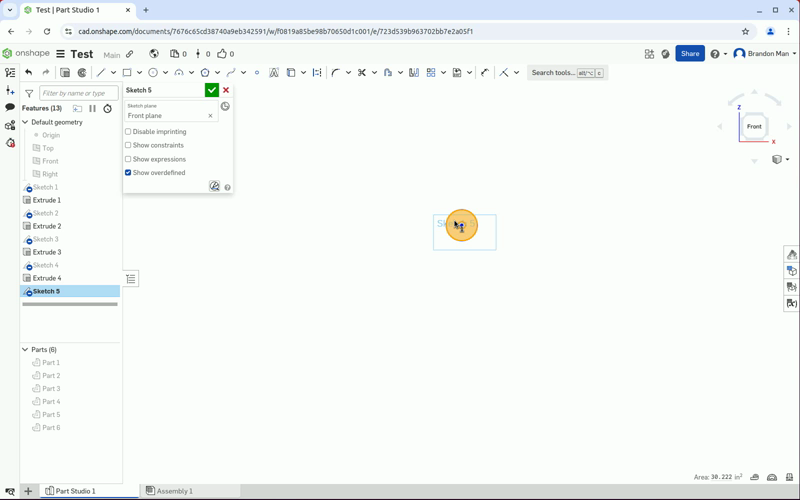
mouse_move(73, 352)
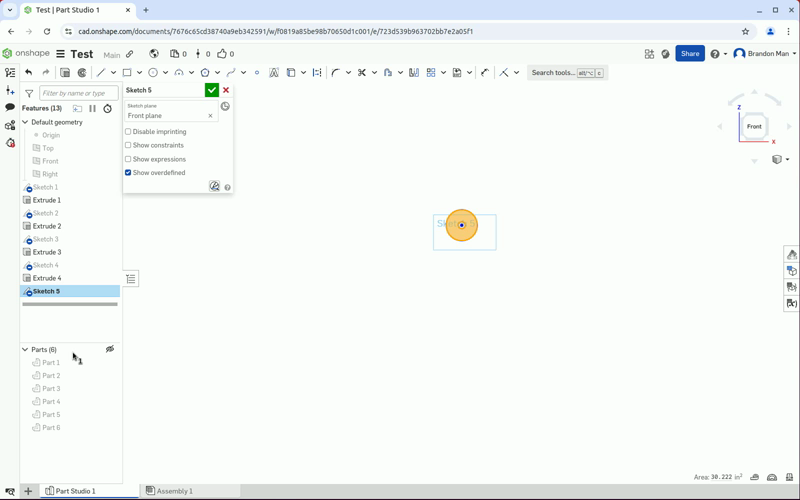
key(shift+y)
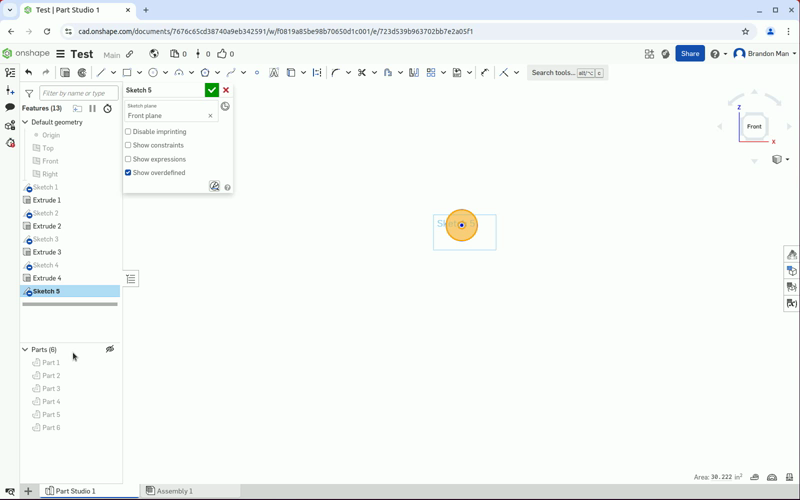
key(shift+e)
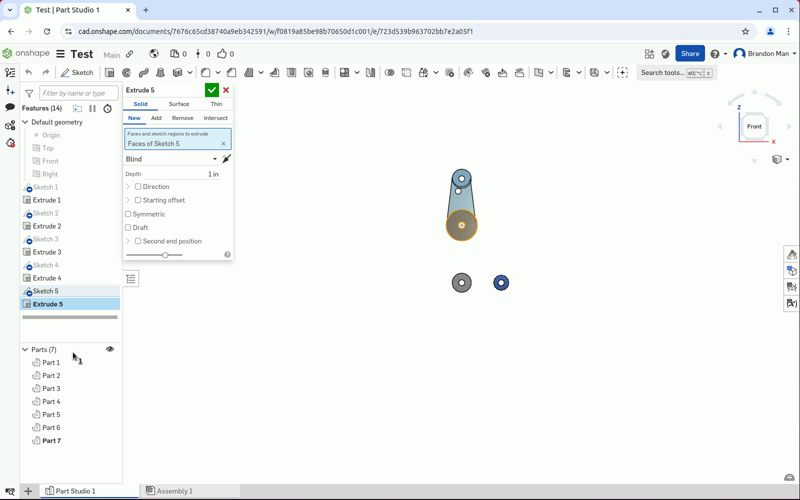
mouse_move(143, 106)
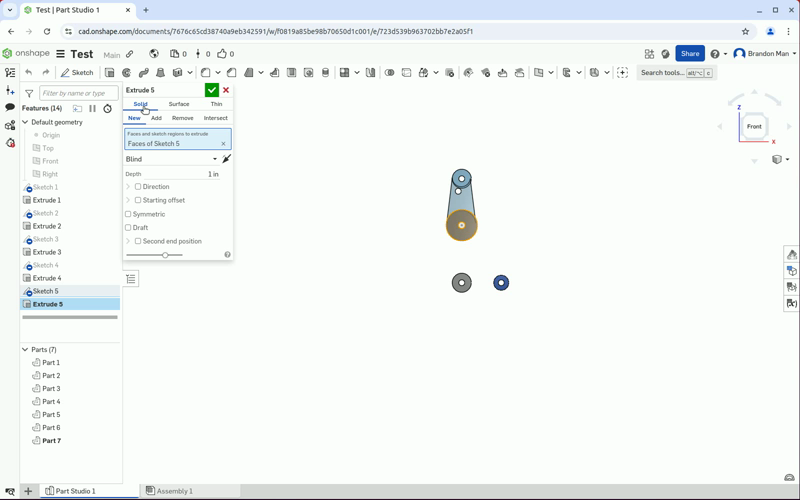
click(143, 106)
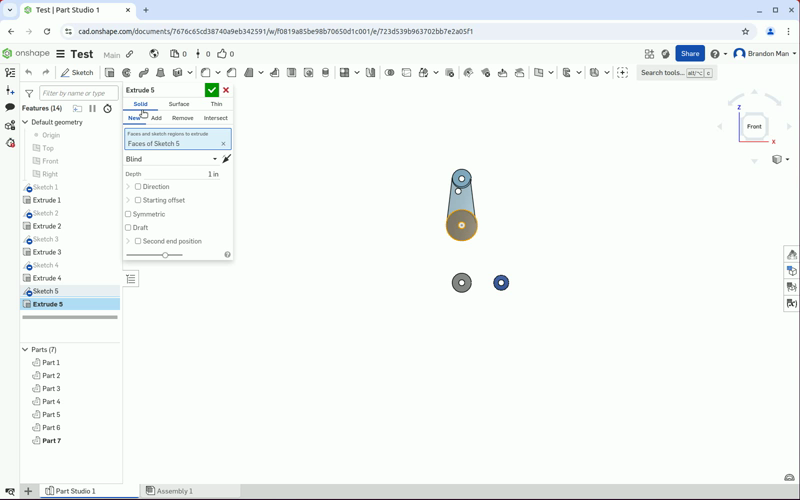
mouse_move(137, 120)
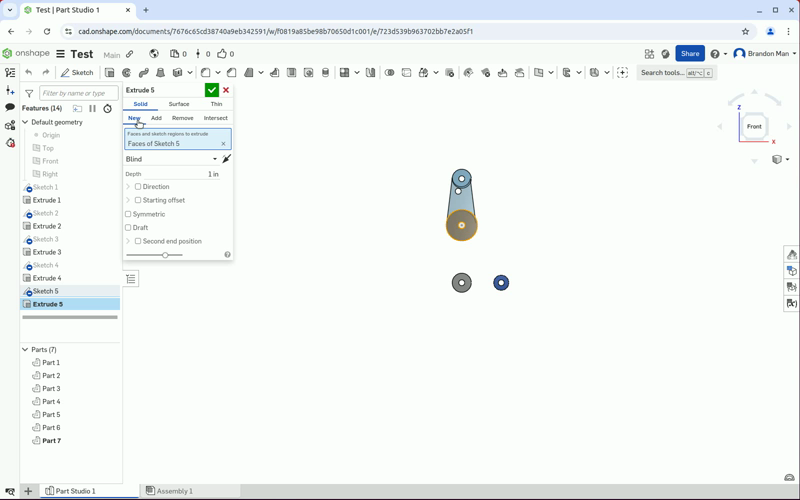
click(137, 120)
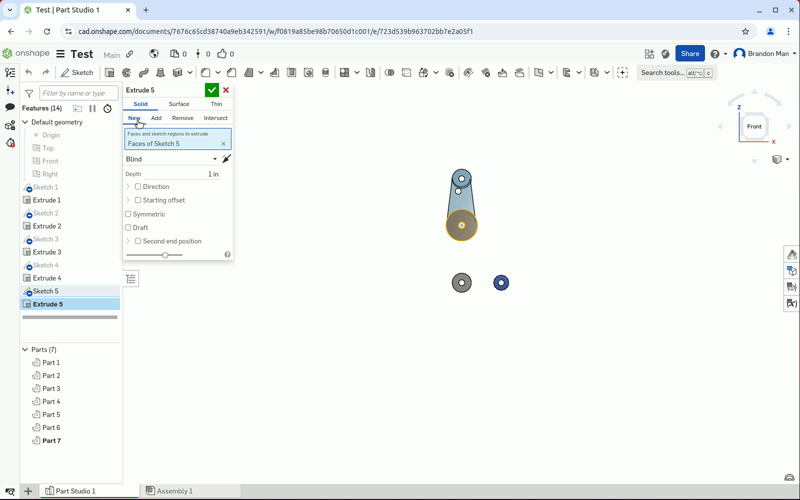
key(tab, 4)
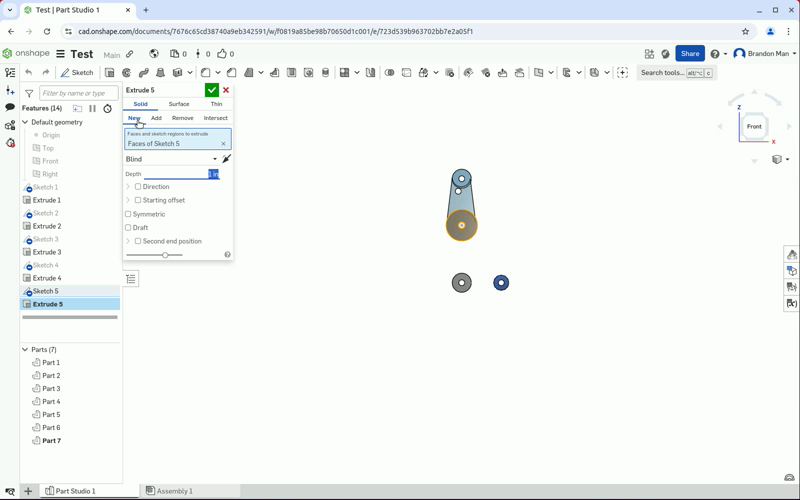
text(0.481)
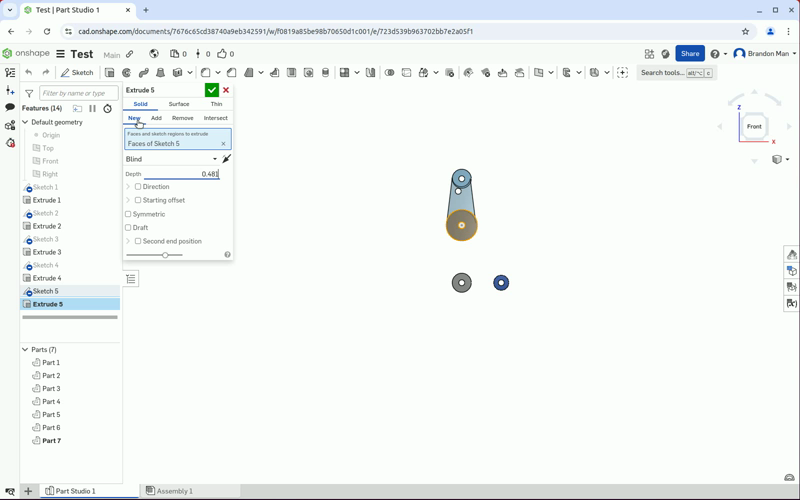
key(enter)
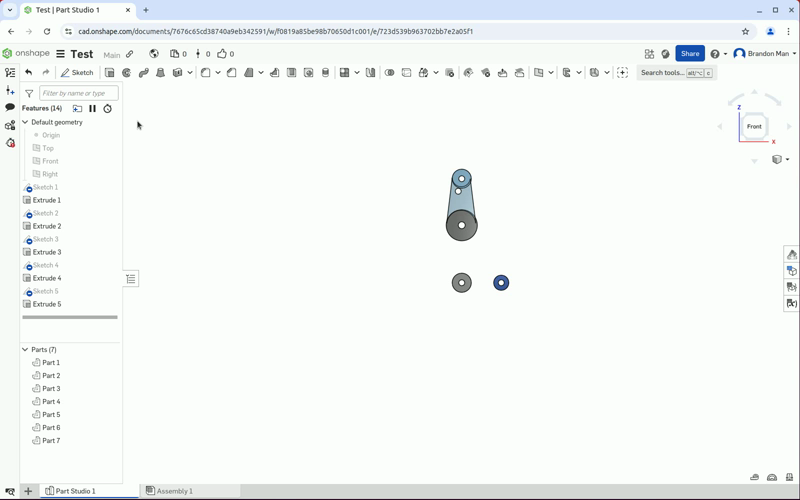
key(shift+h)
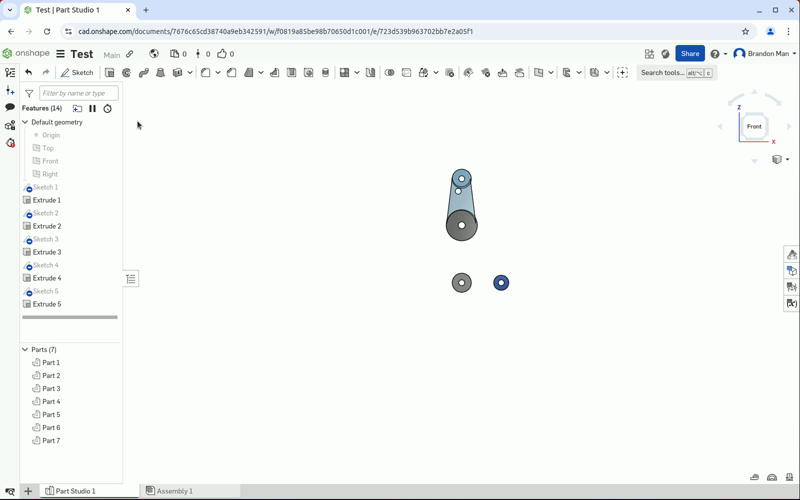
key(shift+h)
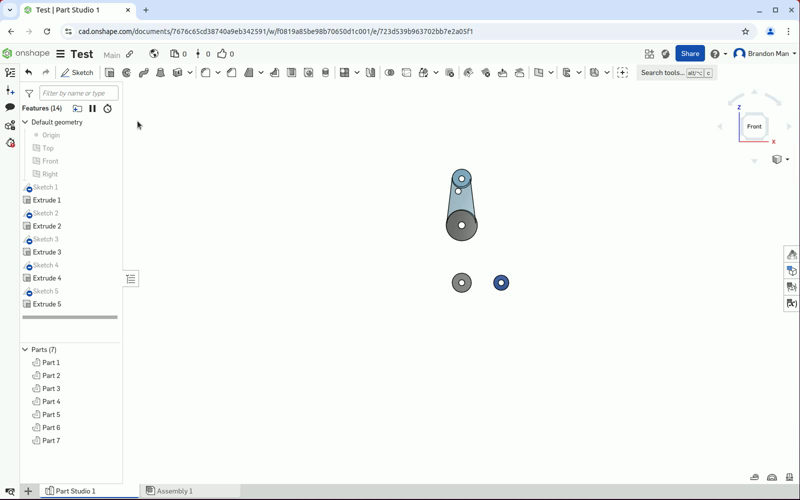
mouse_move(73, 189)
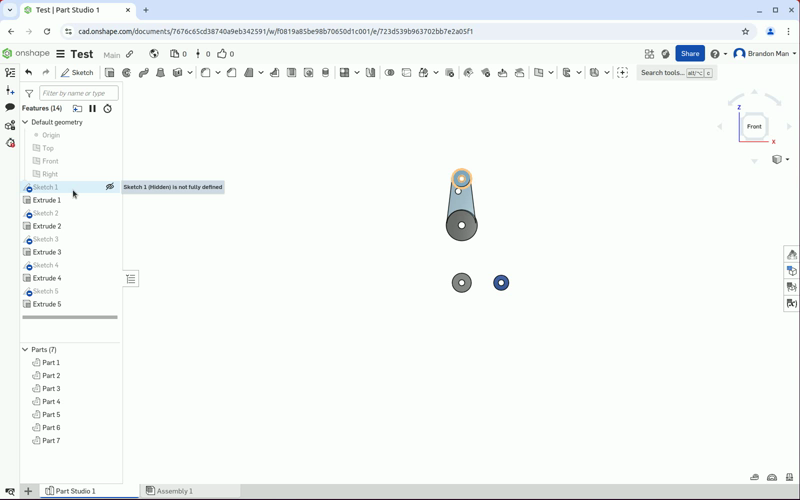
click(73, 189)
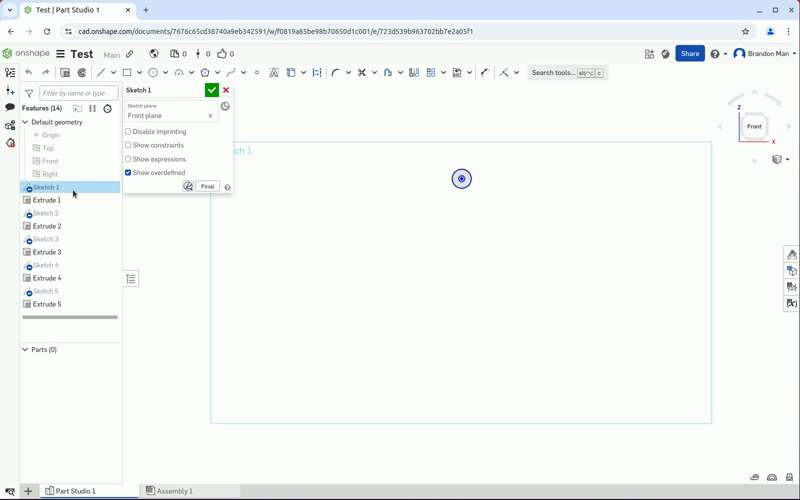
mouse_move(229, 92)
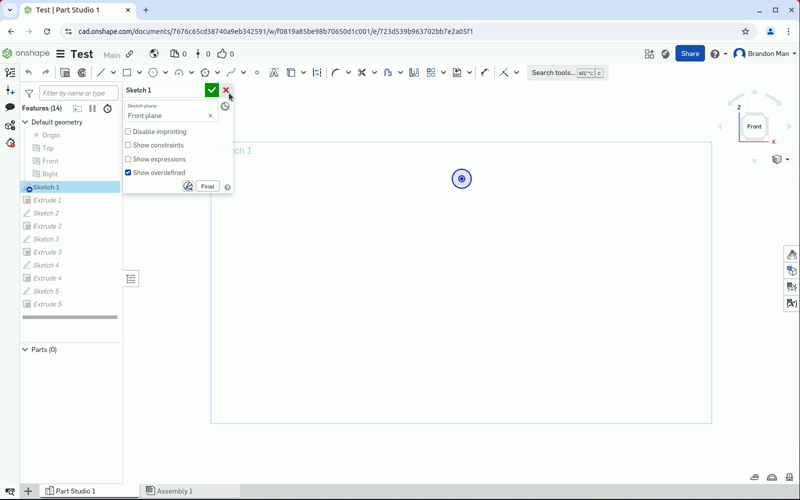
click(229, 92)
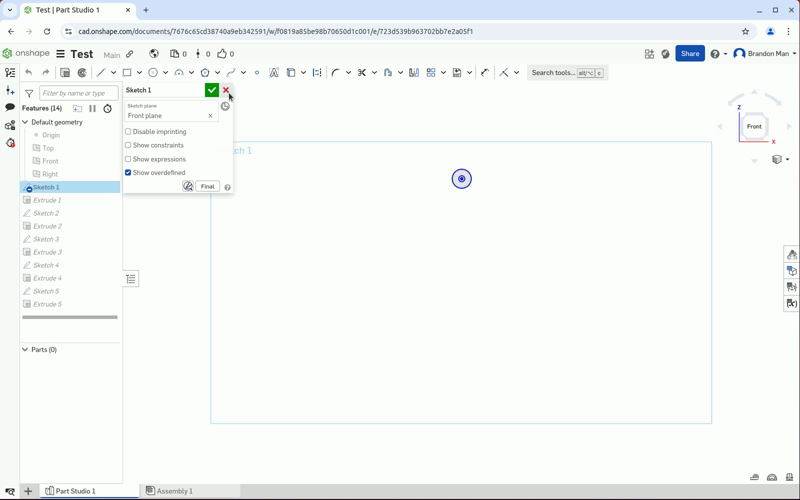
key(shift+s)
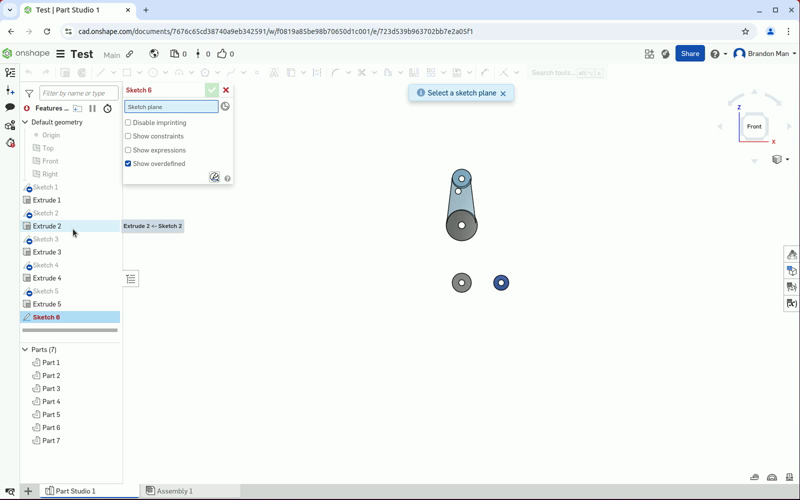
scroll(3)
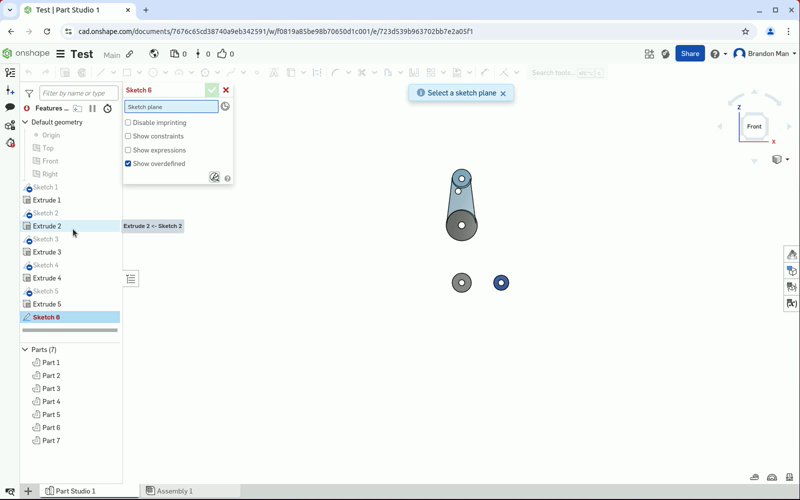
mouse_move(73, 163)
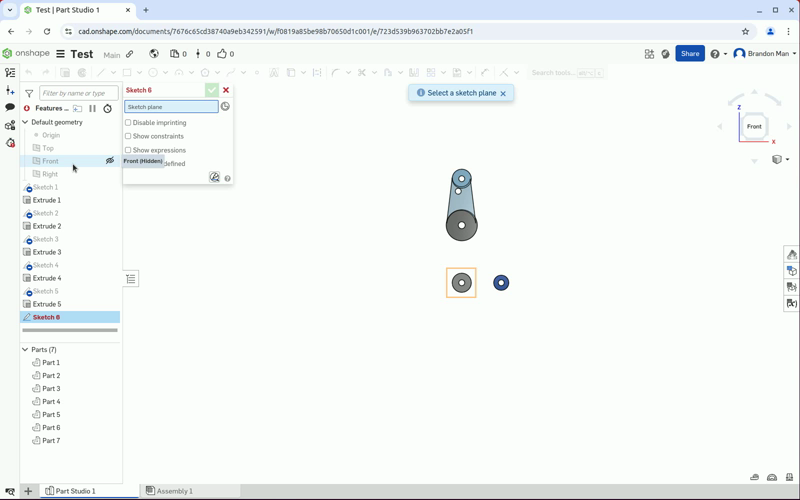
click(73, 163)
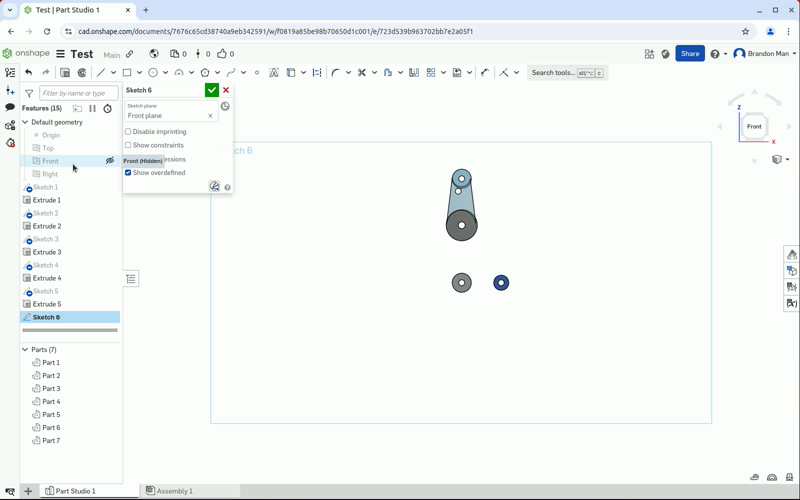
mouse_move(73, 352)
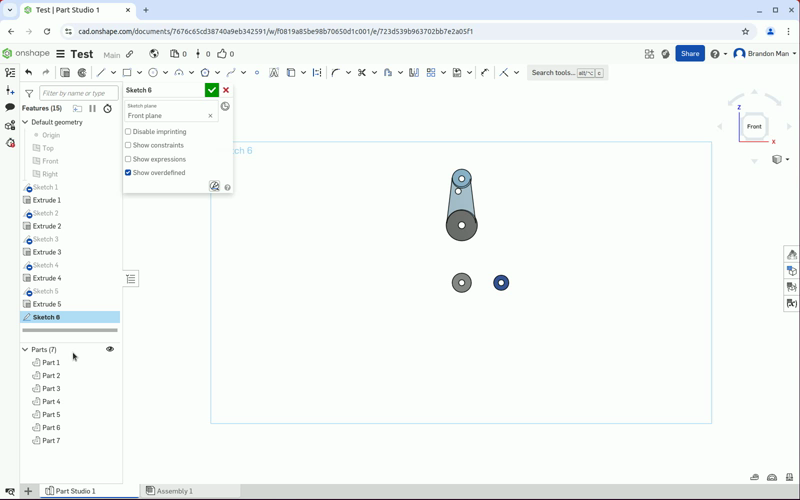
key(y)
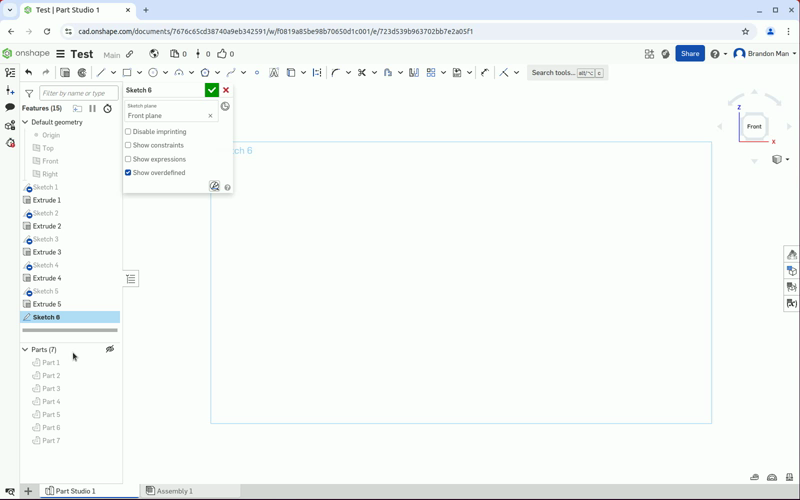
key(l)
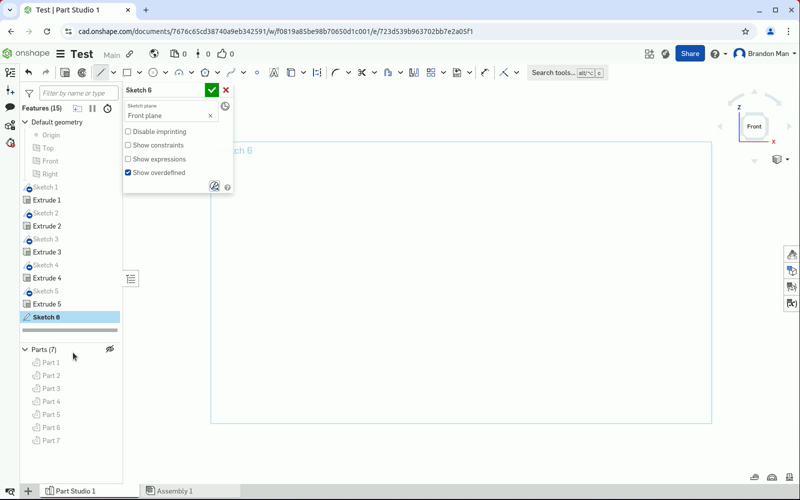
key_down(shift)
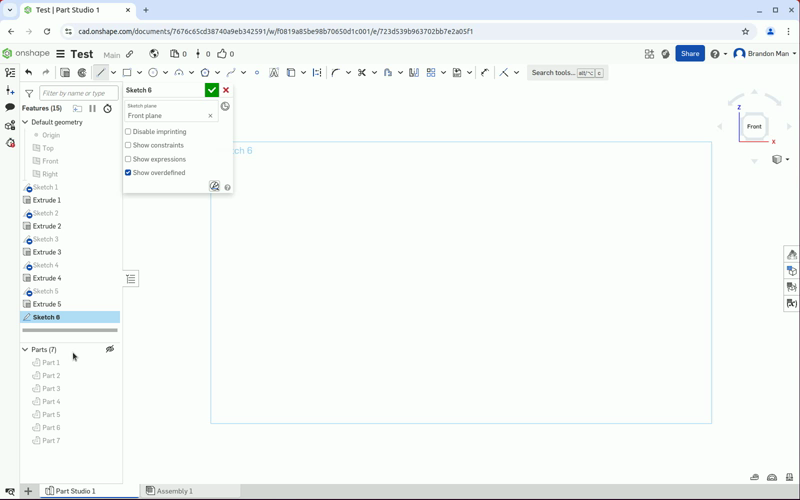
mouse_move(446, 226)
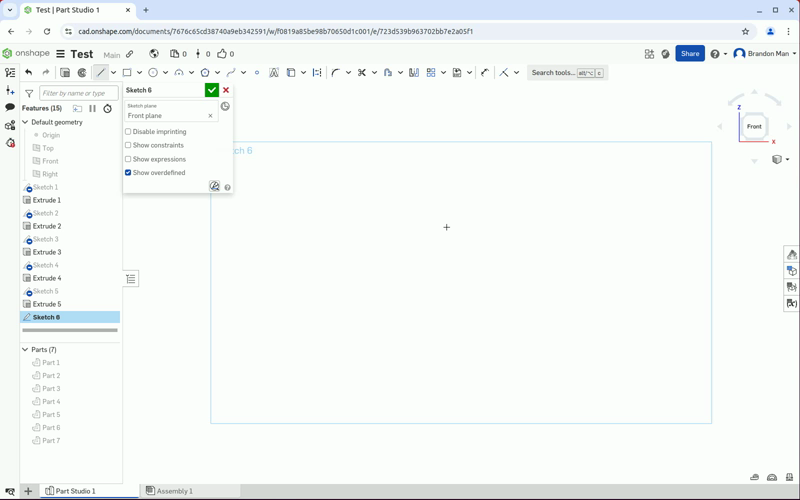
click(446, 226)
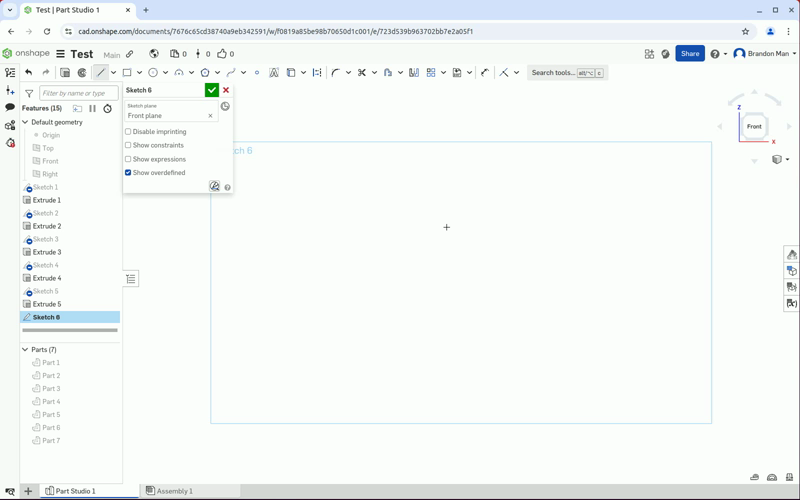
key_up(shift)
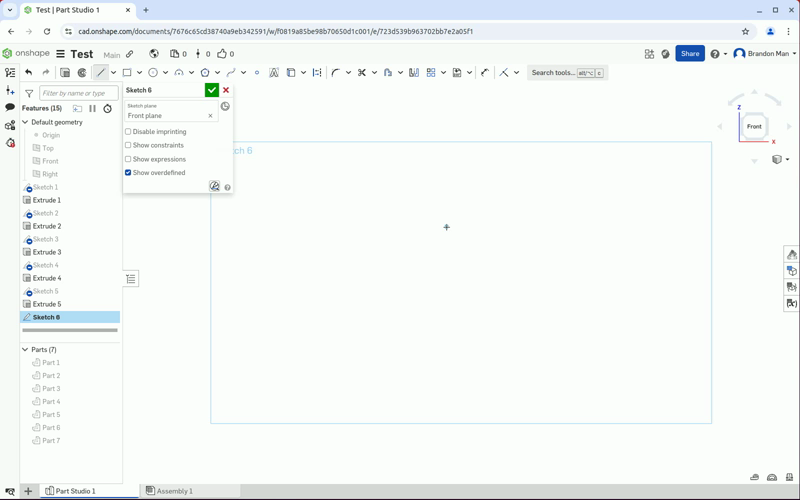
key_down(shift)
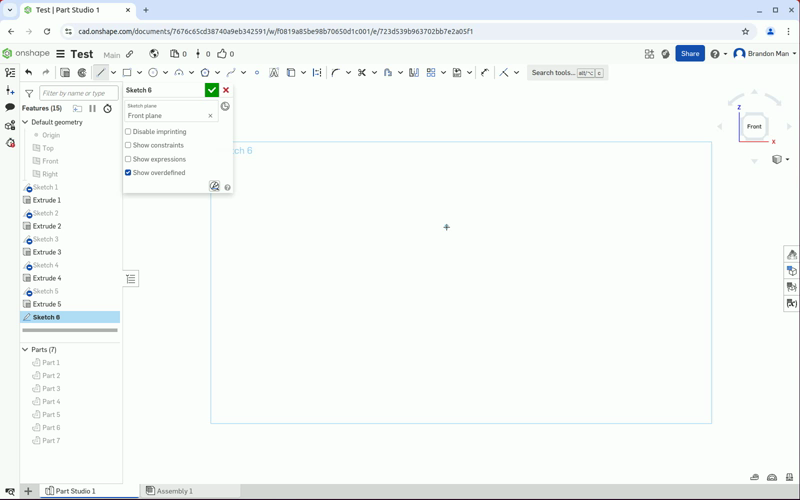
mouse_move(476, 226)
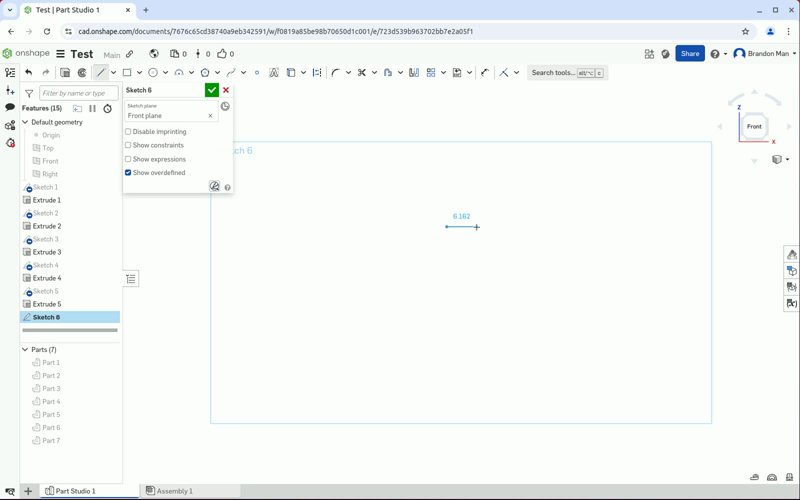
mouse_move(452, 282)
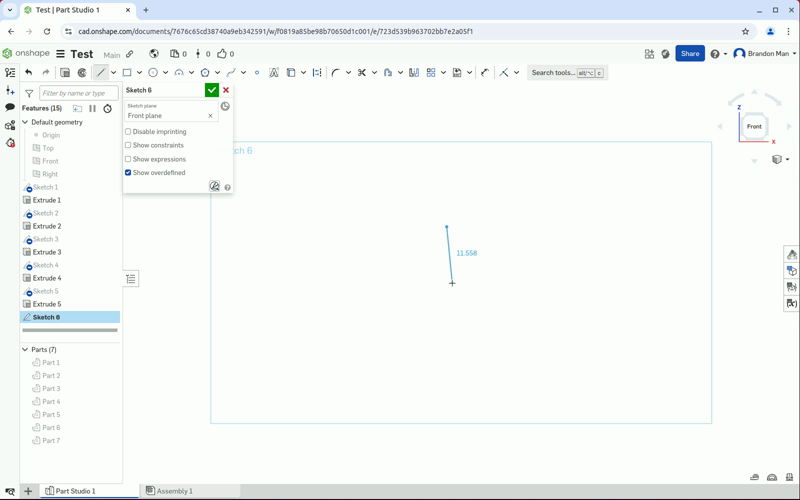
click(452, 282)
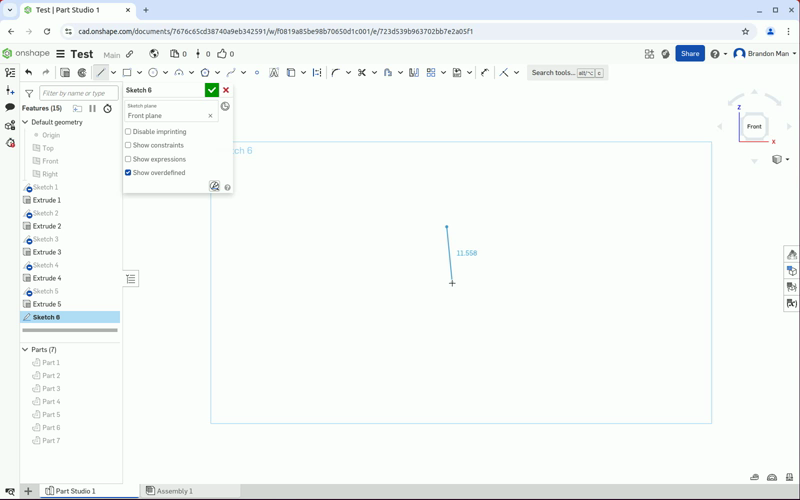
key_up(shift)
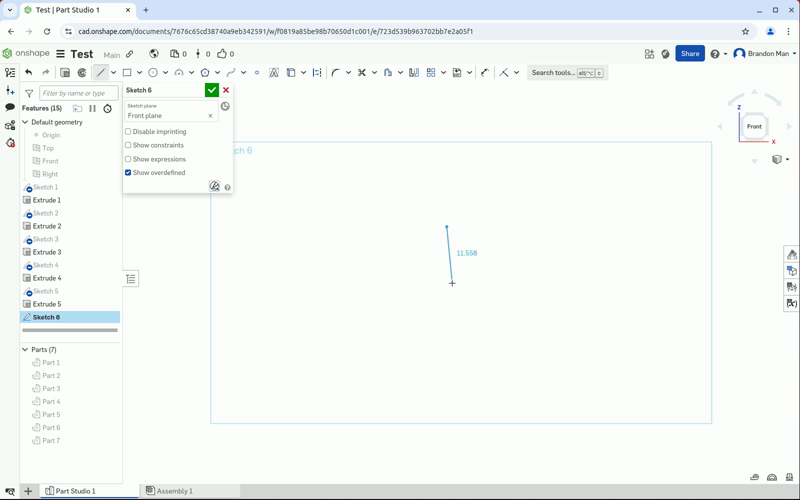
key(esc)
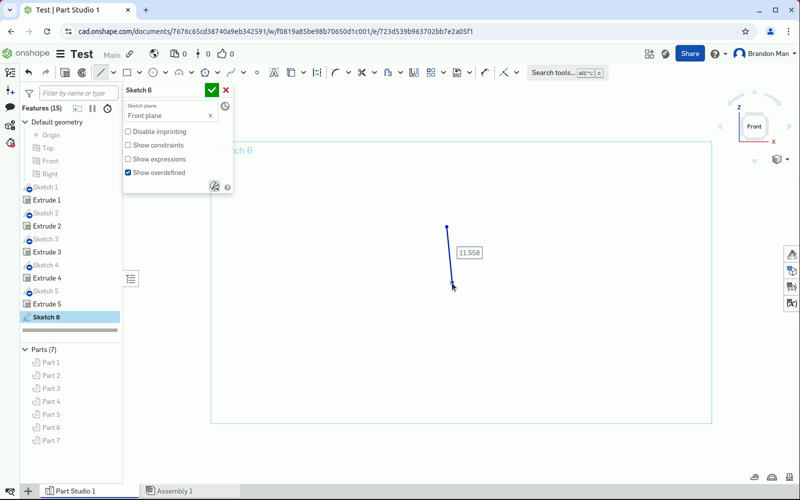
key(a)
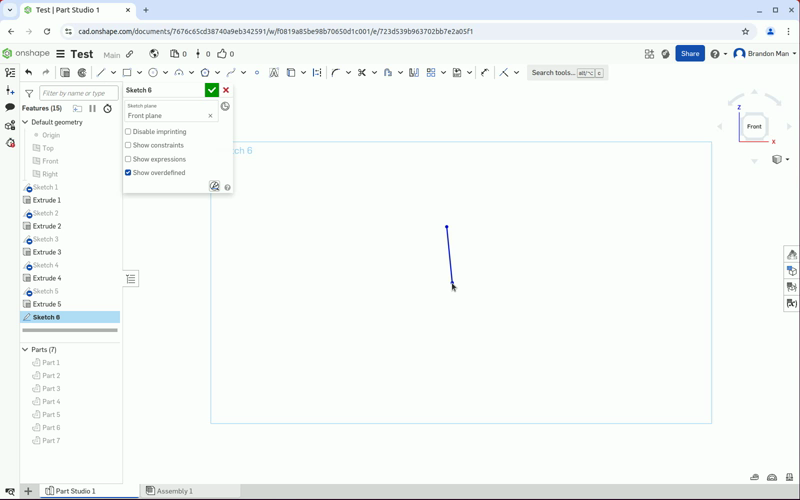
mouse_move(452, 282)
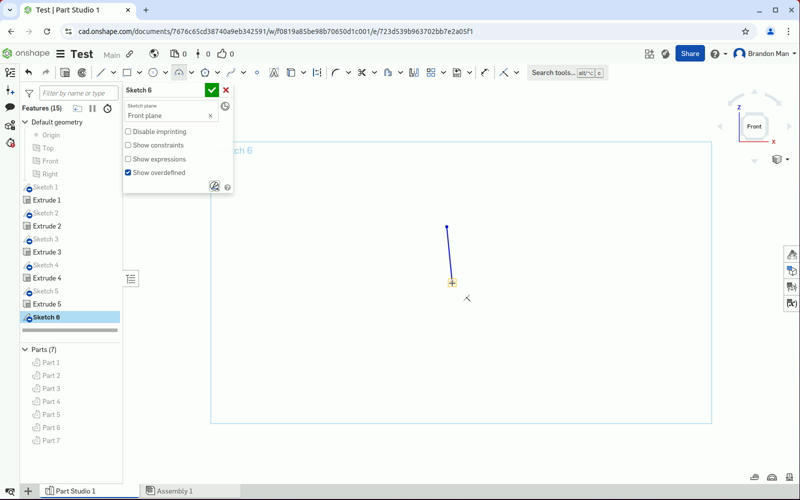
click(452, 282)
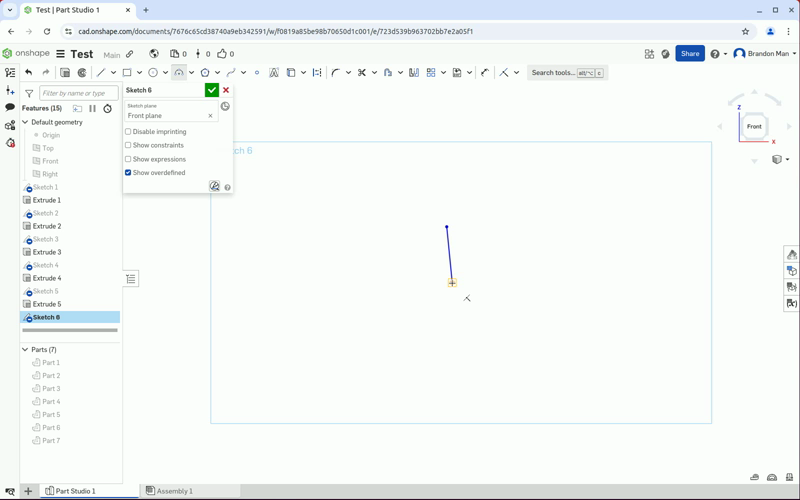
key_down(shift)
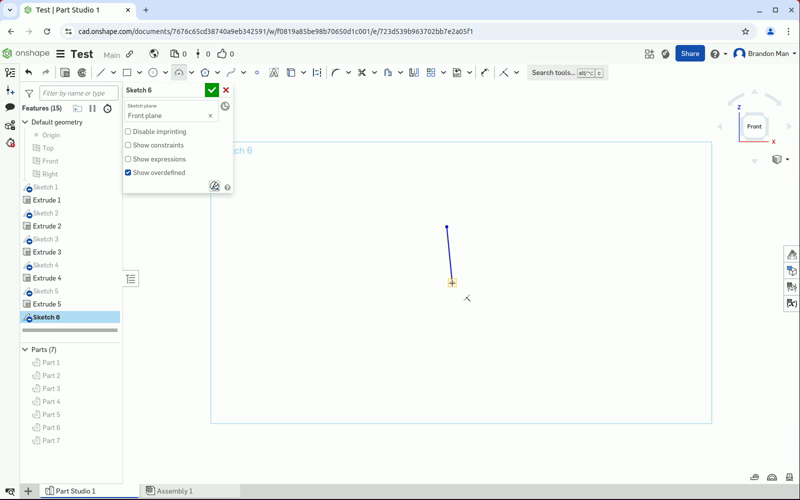
mouse_move(463, 291)
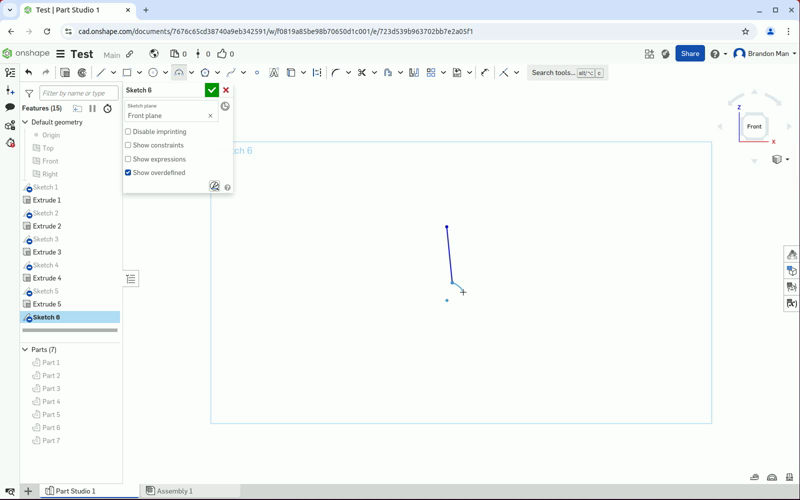
click(463, 291)
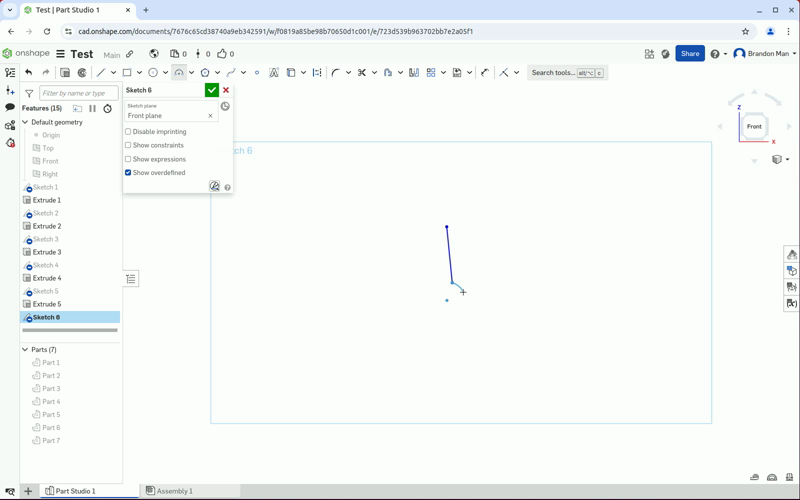
mouse_move(466, 276)
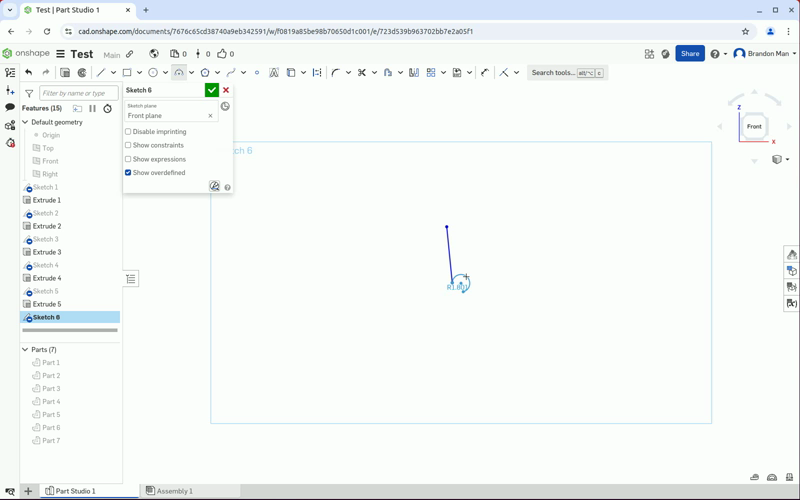
click(466, 276)
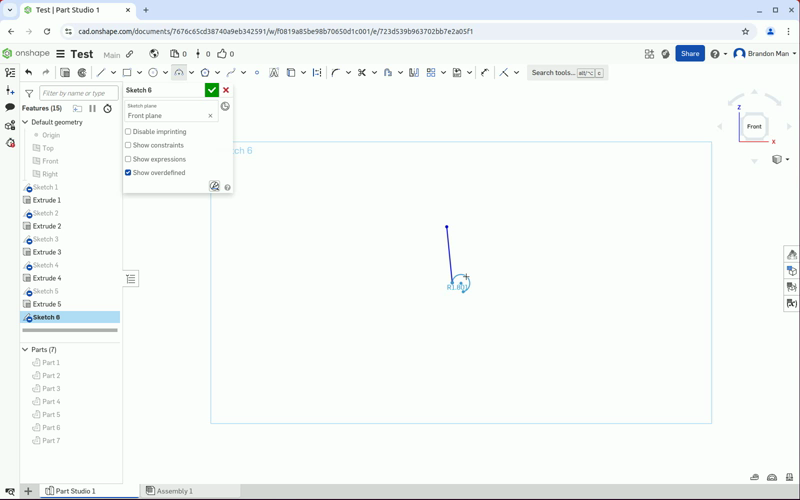
key_up(shift)
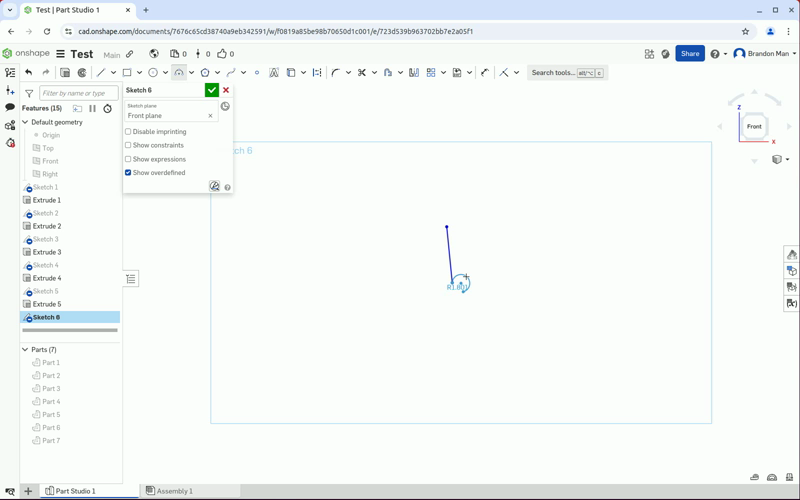
key(esc)
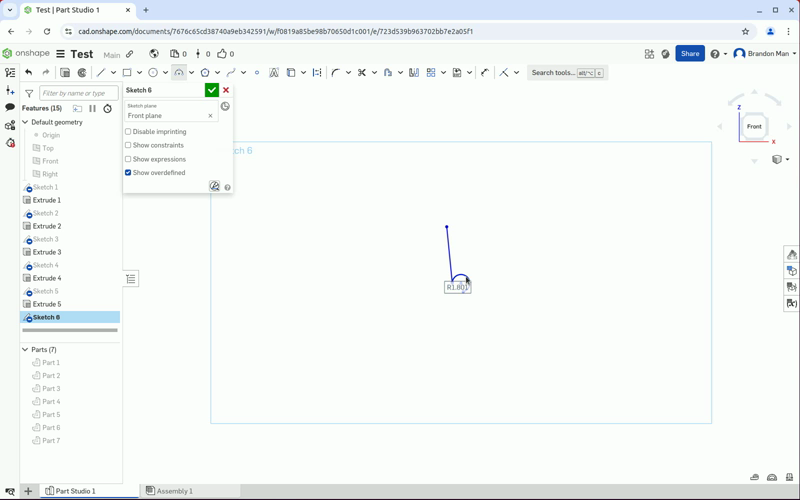
key(l)
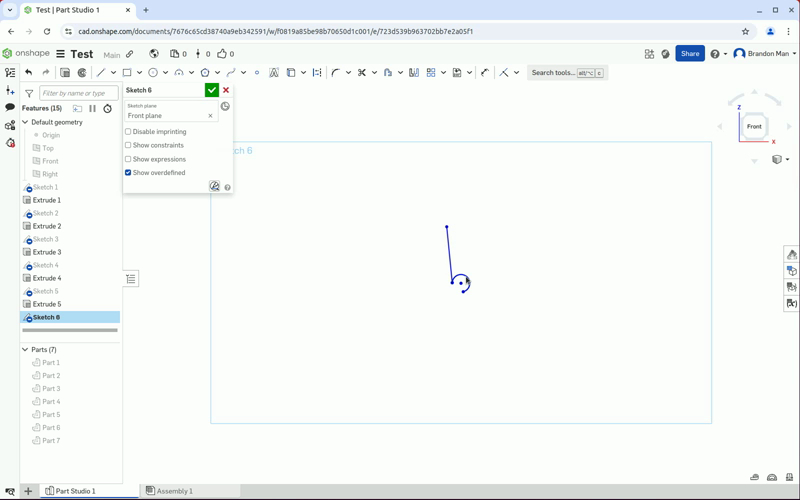
mouse_move(463, 291)
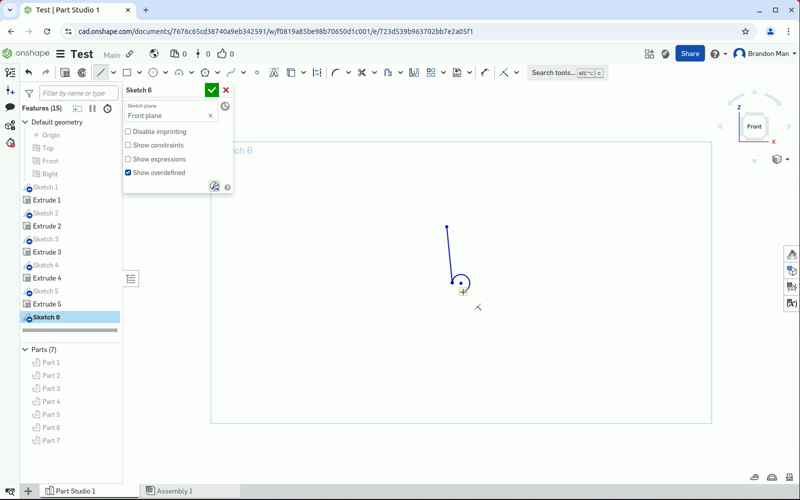
click(463, 291)
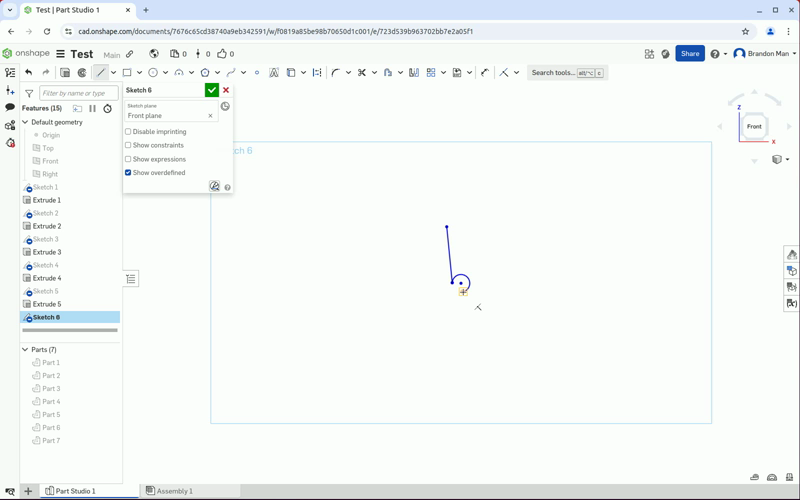
key_down(shift)
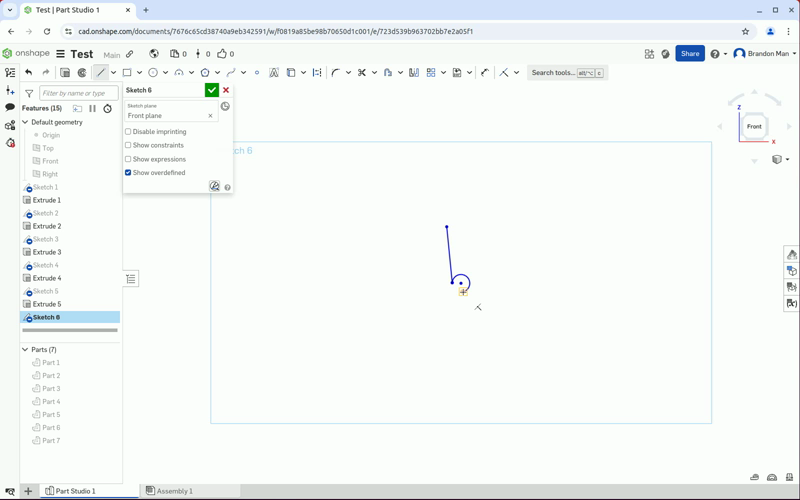
mouse_move(493, 291)
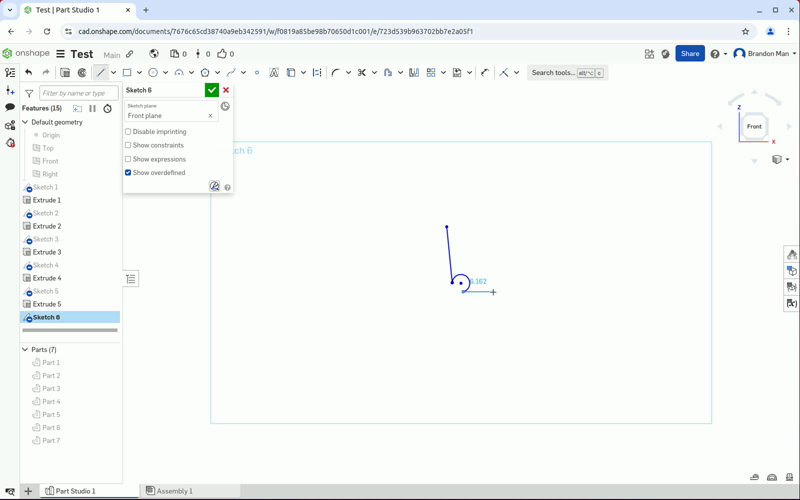
mouse_move(502, 290)
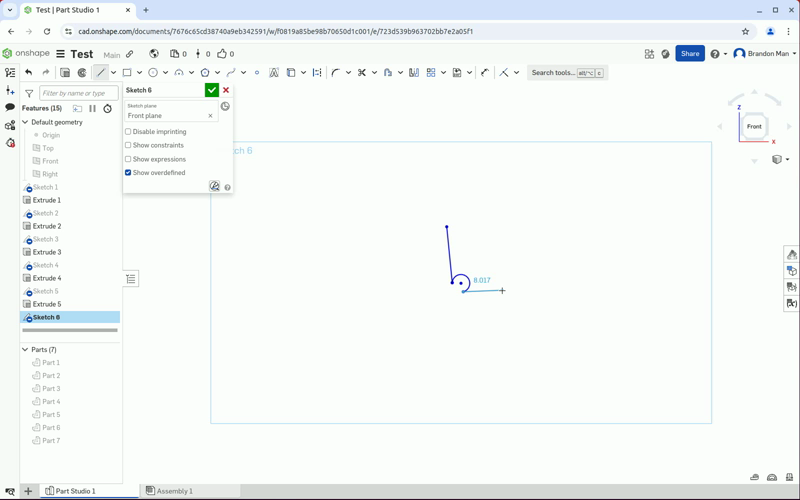
click(502, 290)
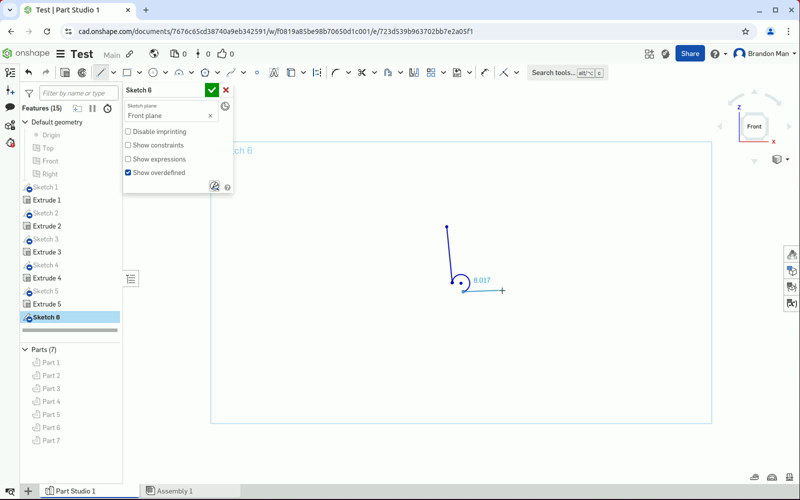
key_up(shift)
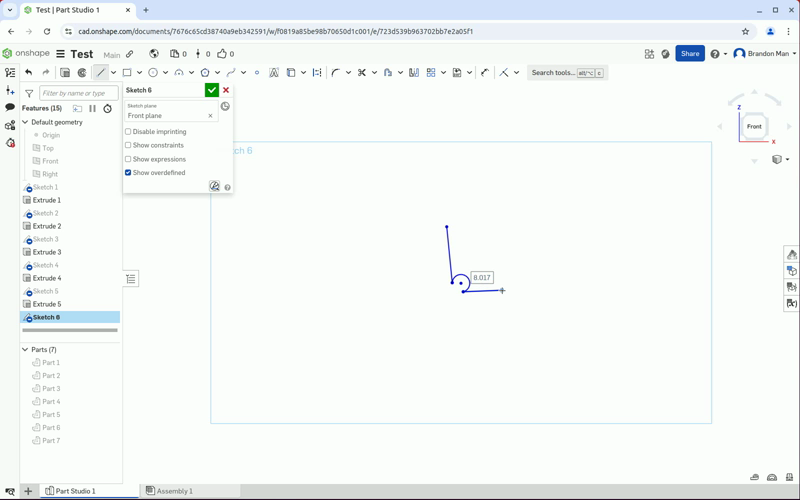
key(esc)
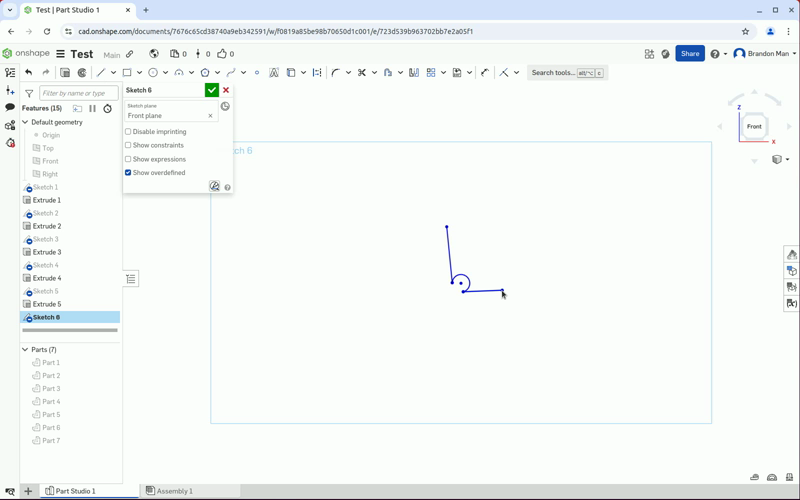
key(a)
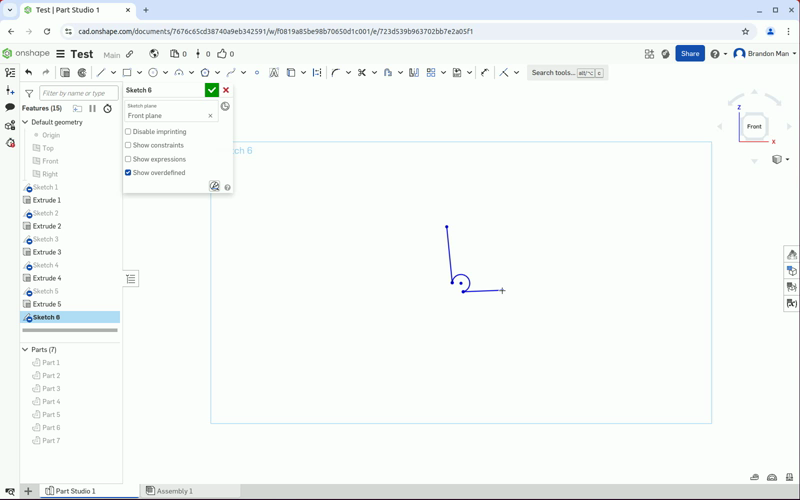
mouse_move(502, 290)
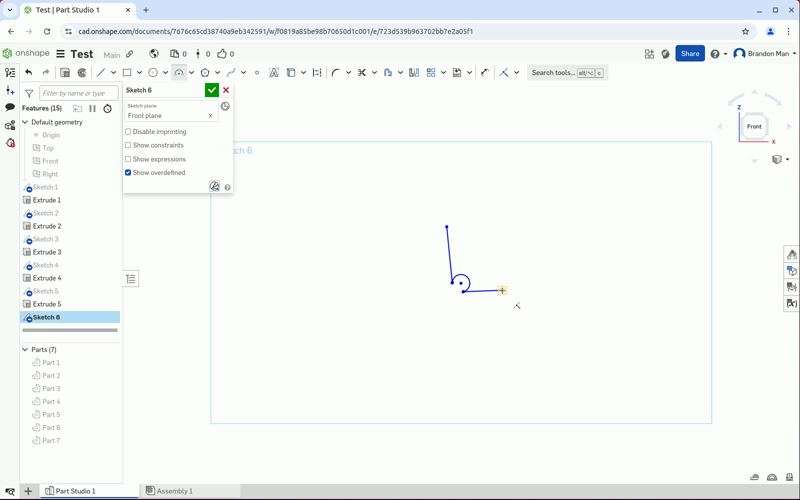
click(502, 290)
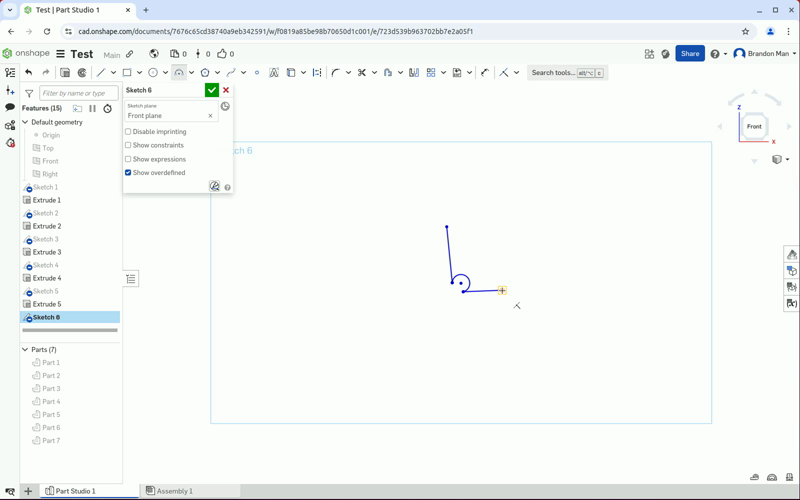
key_down(shift)
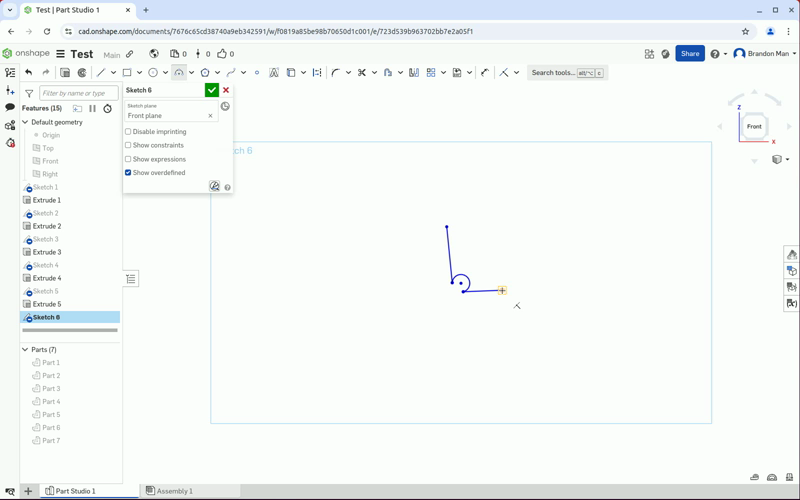
mouse_move(502, 276)
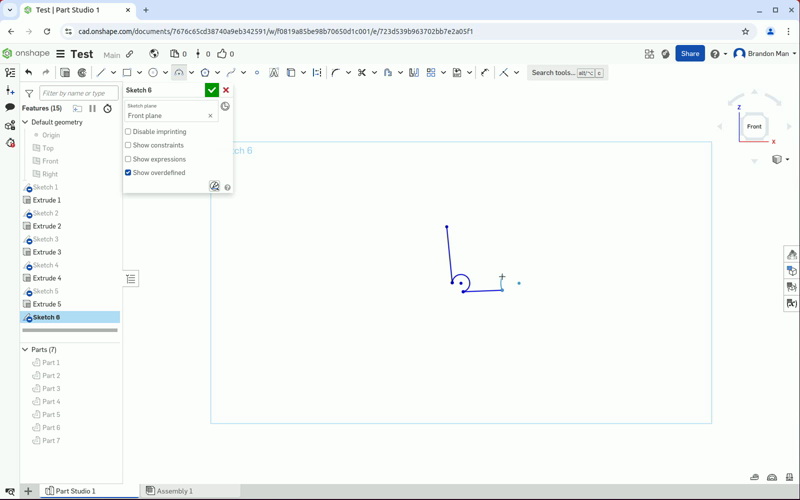
click(502, 276)
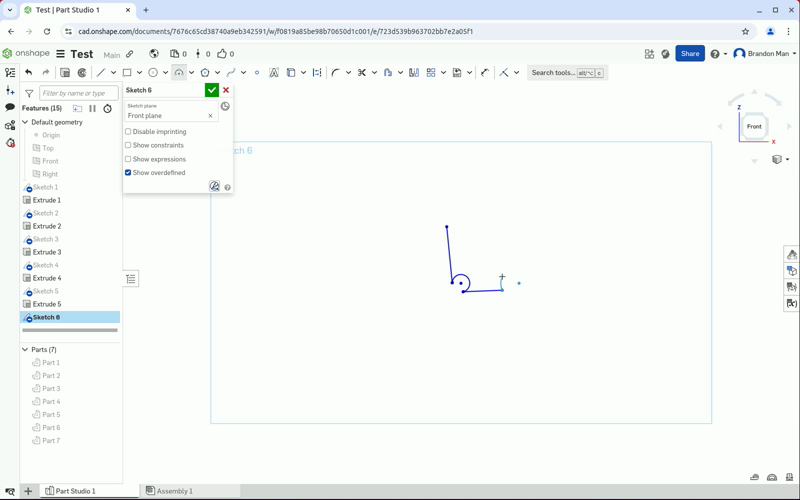
mouse_move(494, 282)
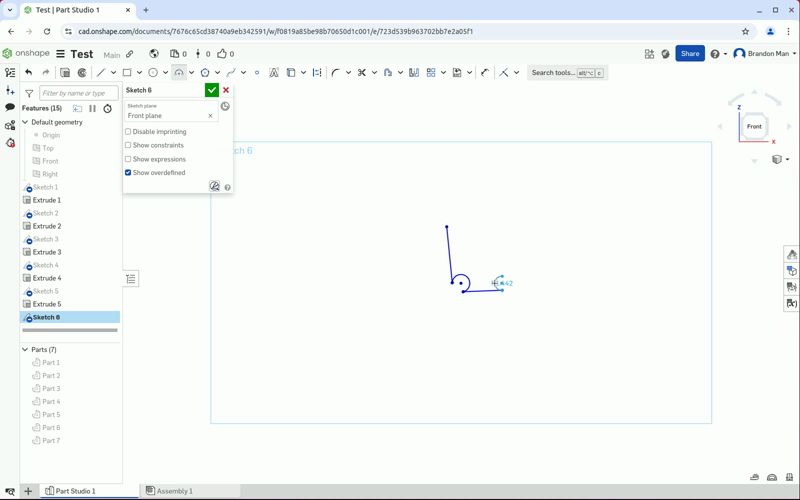
click(494, 282)
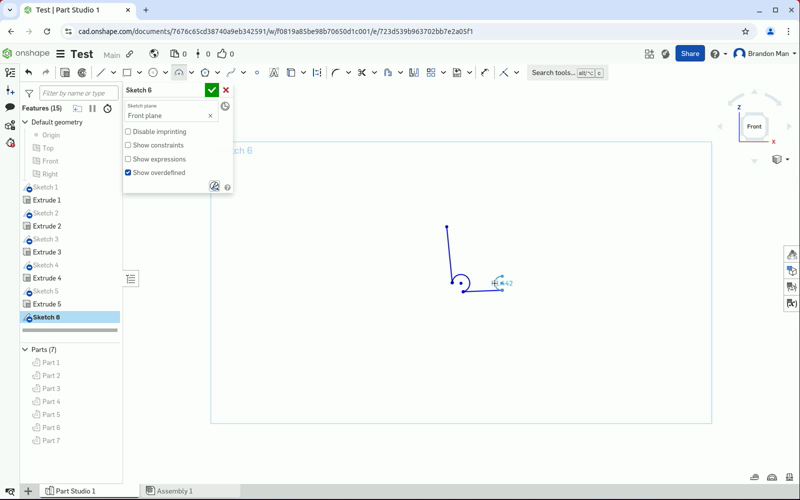
key_up(shift)
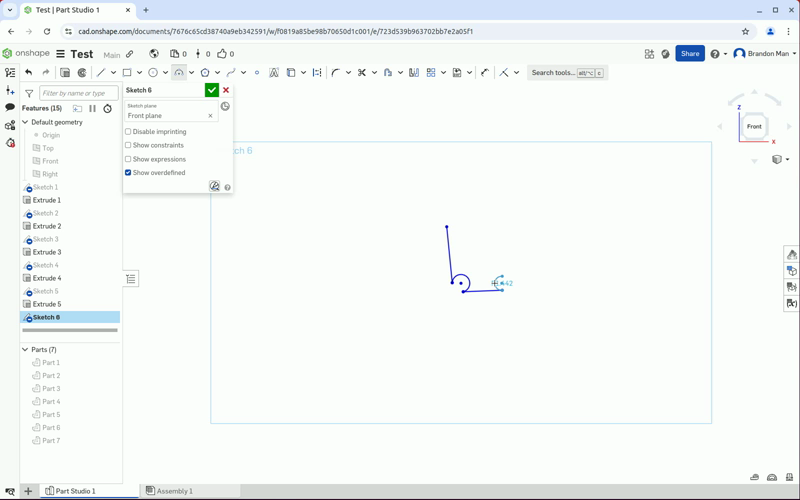
key(esc)
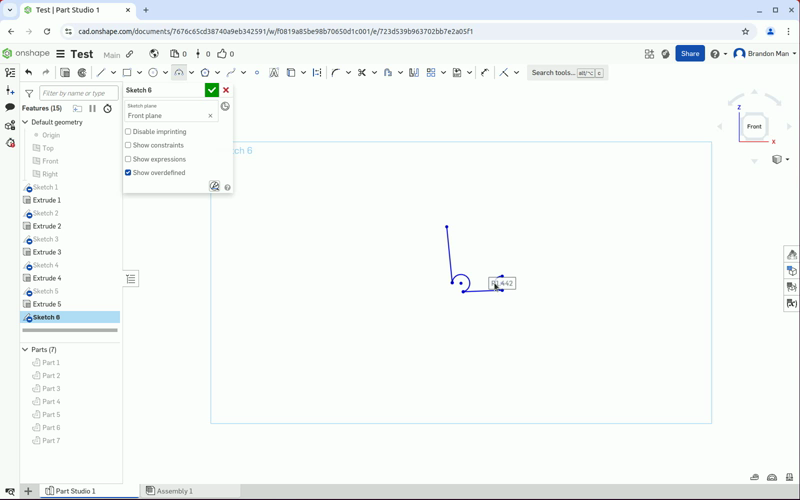
key(l)
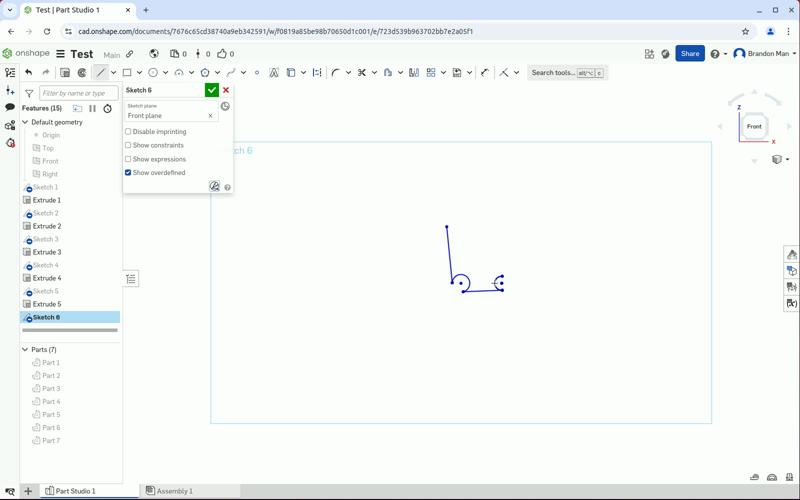
mouse_move(502, 276)
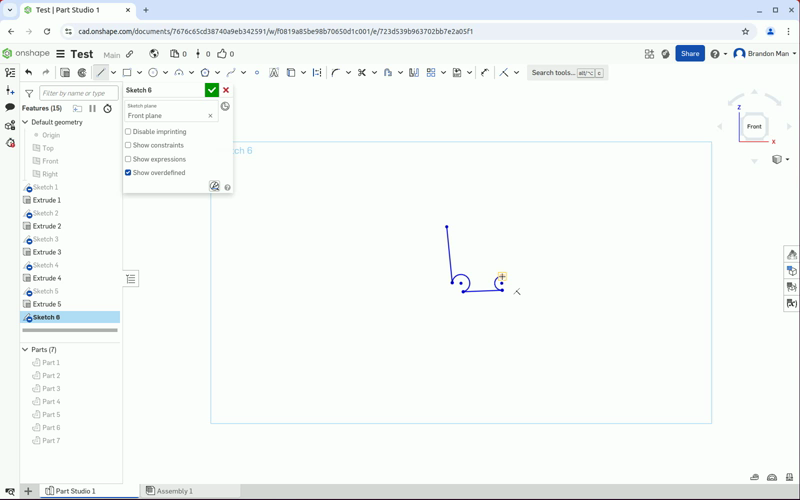
click(502, 276)
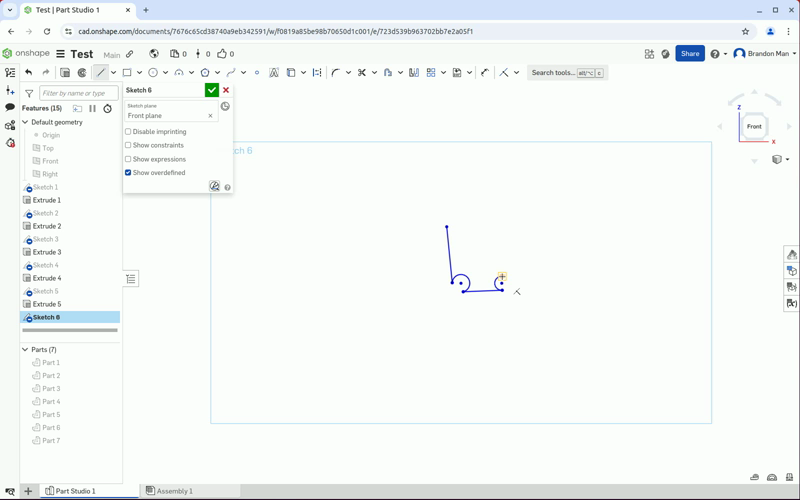
key_down(shift)
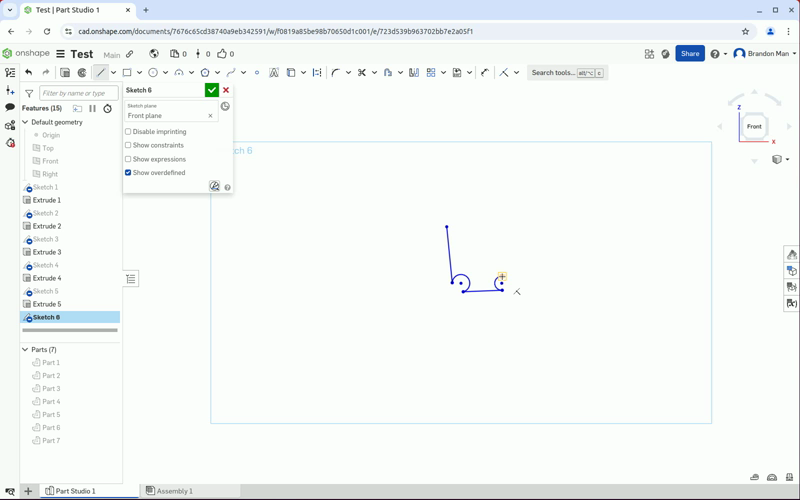
mouse_move(532, 276)
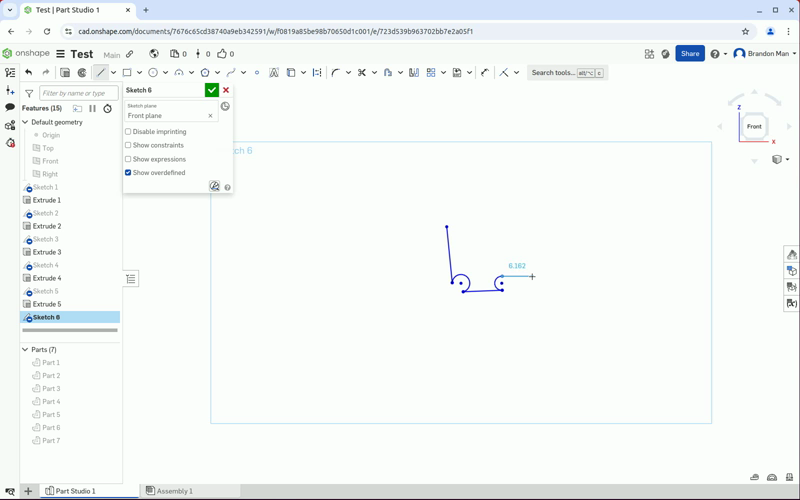
mouse_move(478, 275)
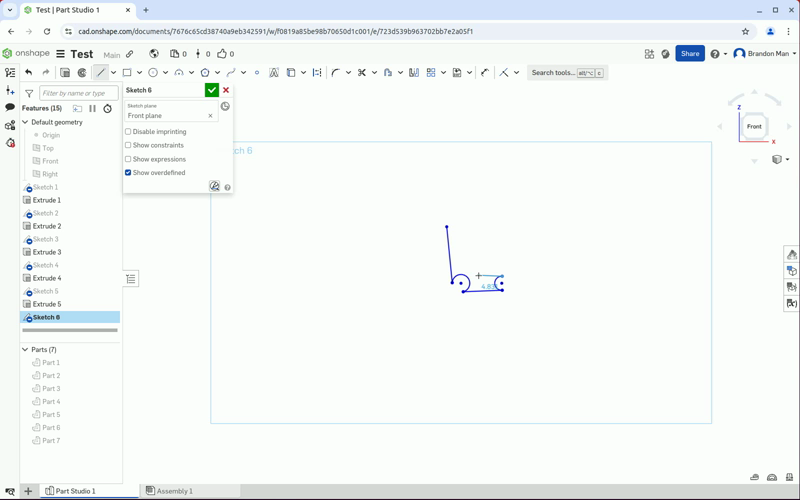
click(478, 275)
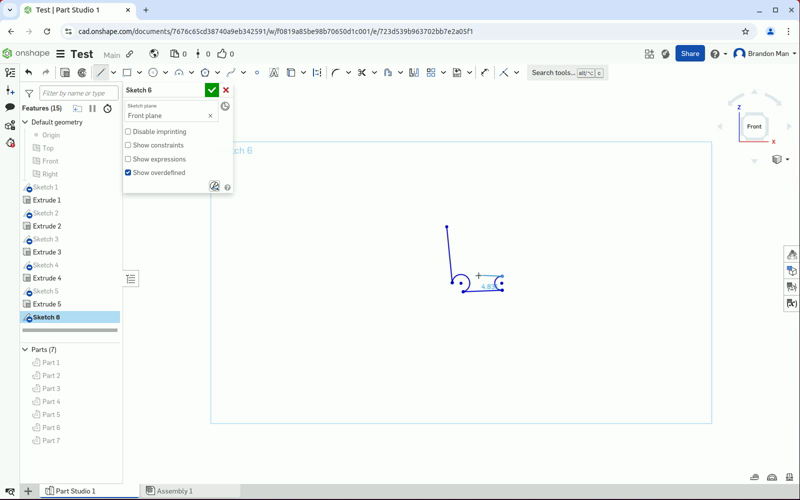
key_up(shift)
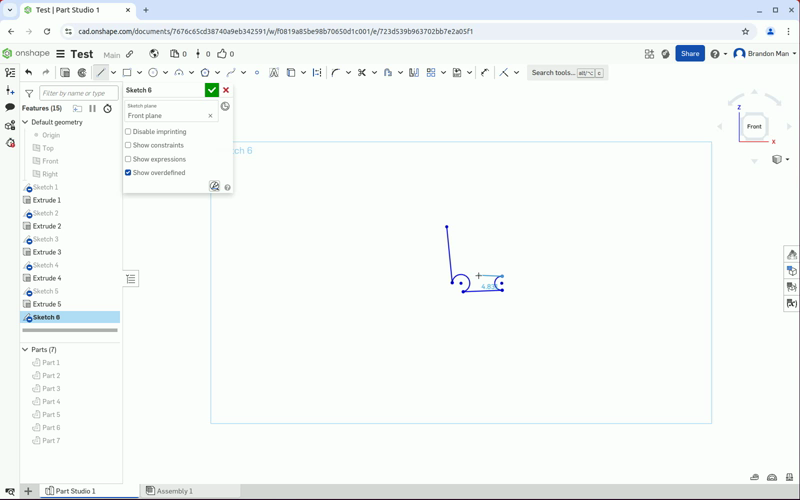
key(esc)
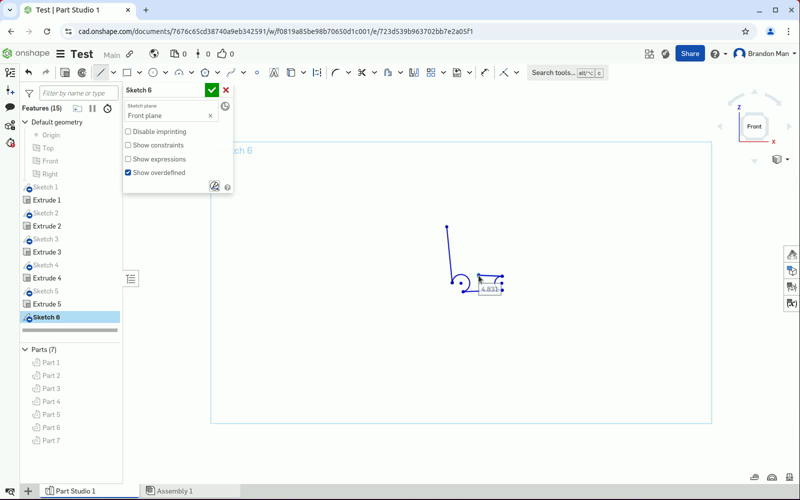
key(a)
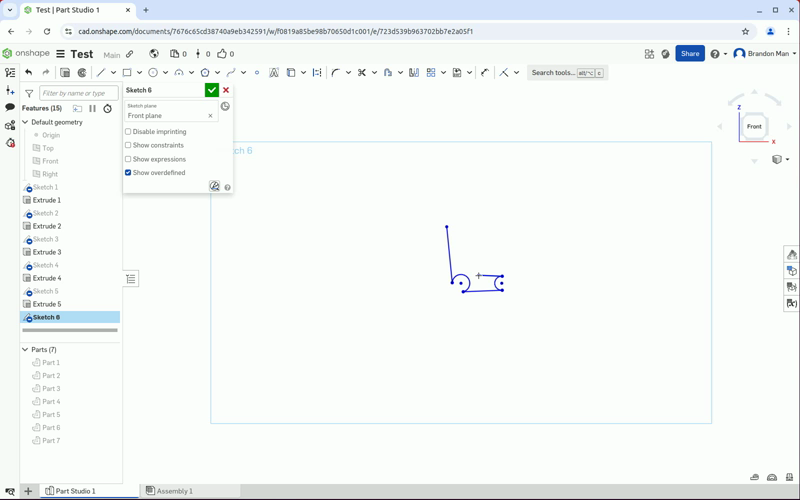
mouse_move(478, 275)
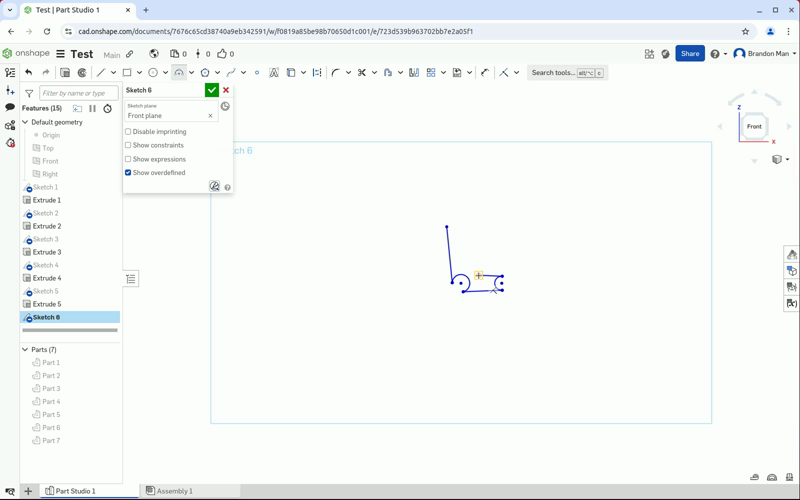
click(478, 275)
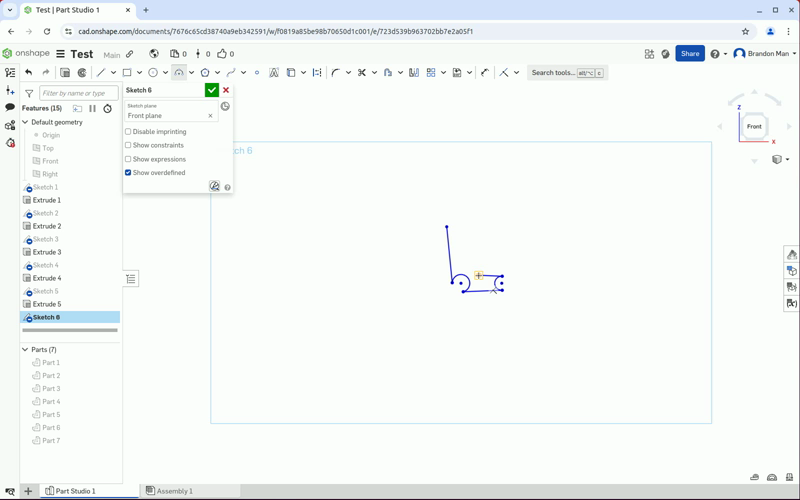
key_down(shift)
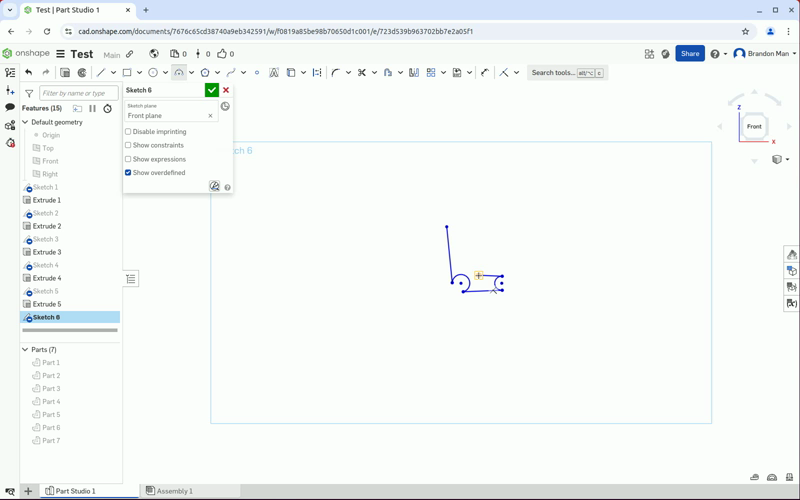
mouse_move(471, 267)
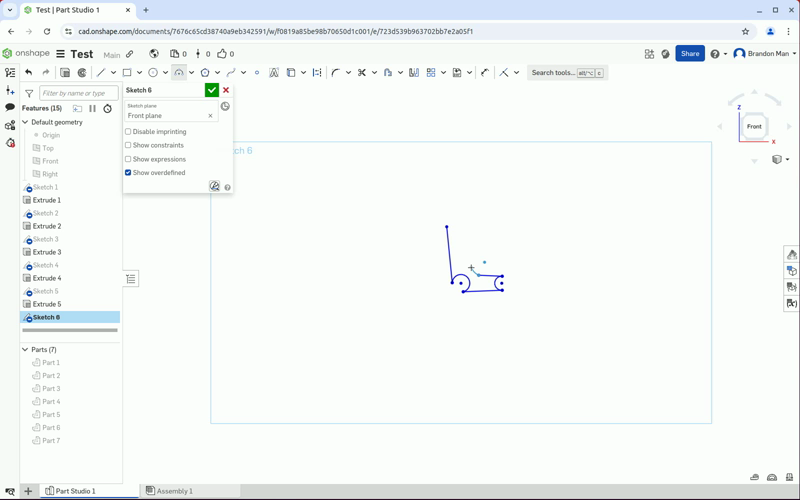
click(471, 267)
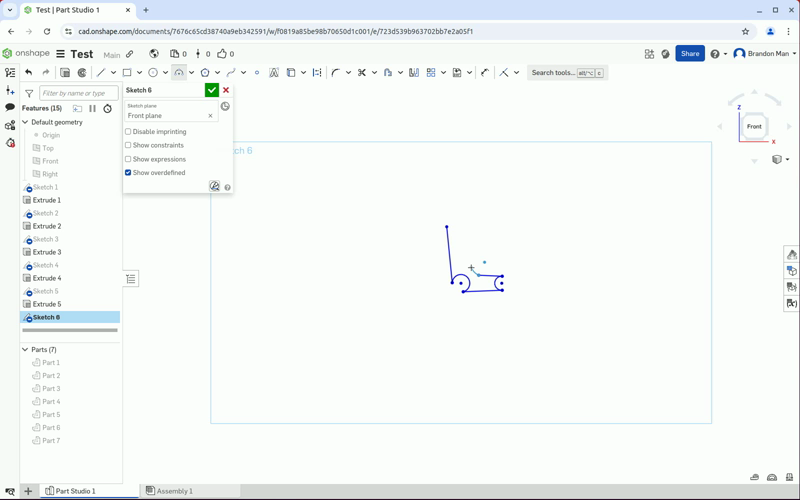
mouse_move(473, 272)
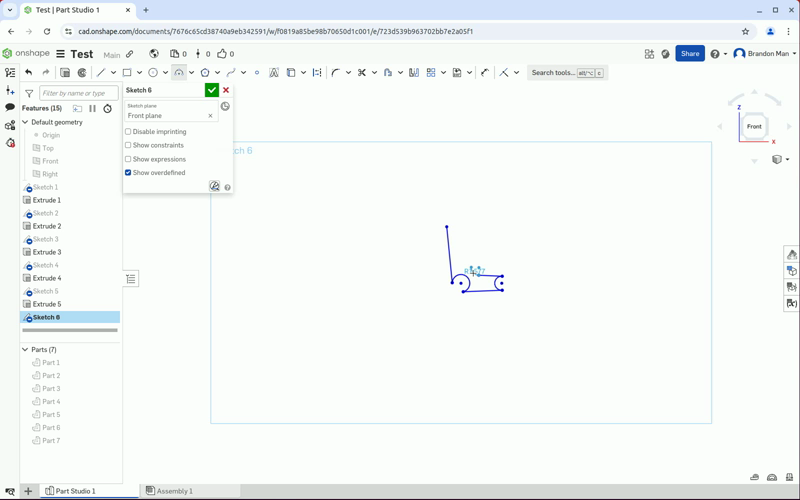
click(473, 272)
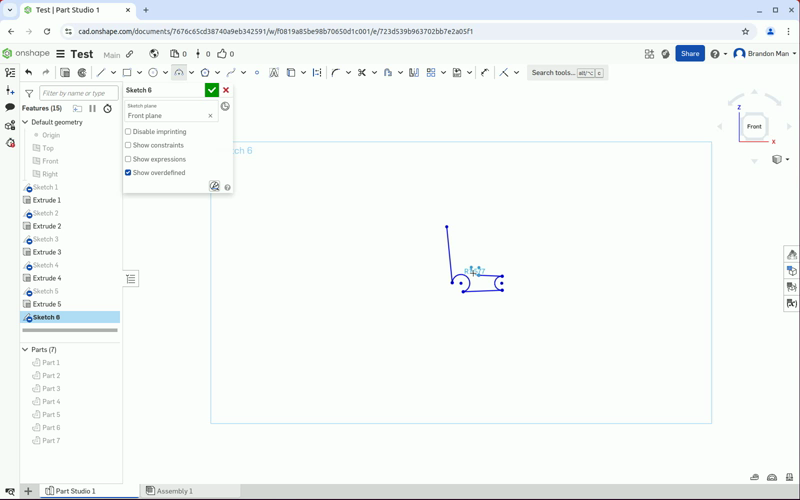
key_up(shift)
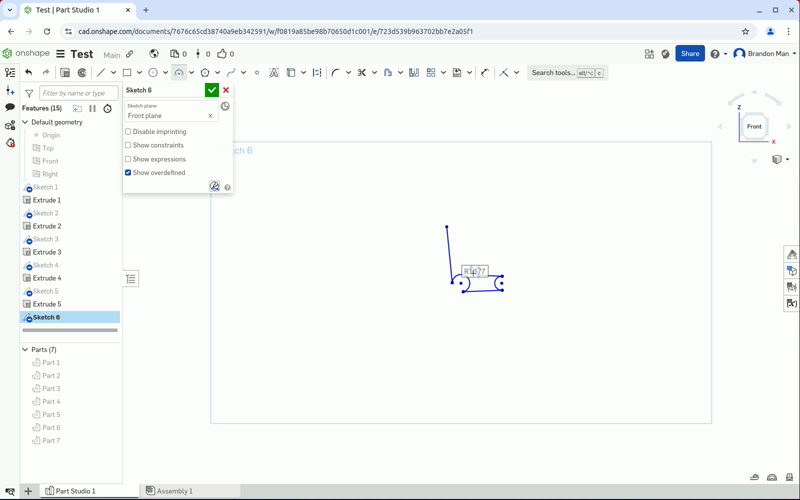
key(esc)
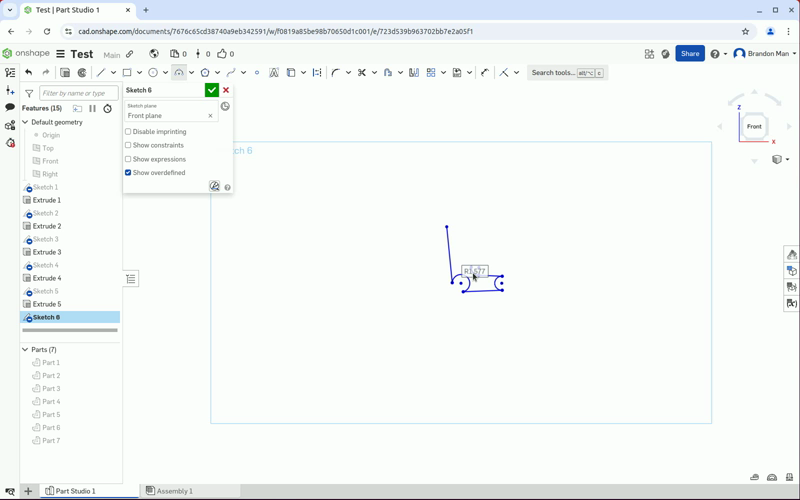
key(l)
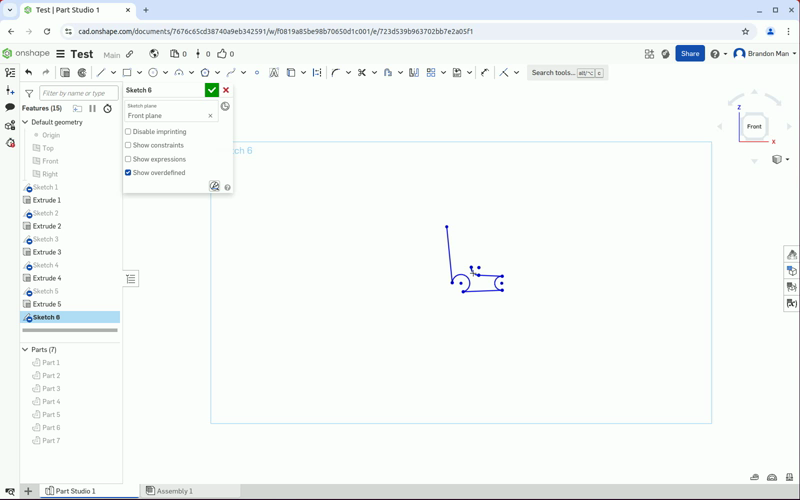
mouse_move(471, 267)
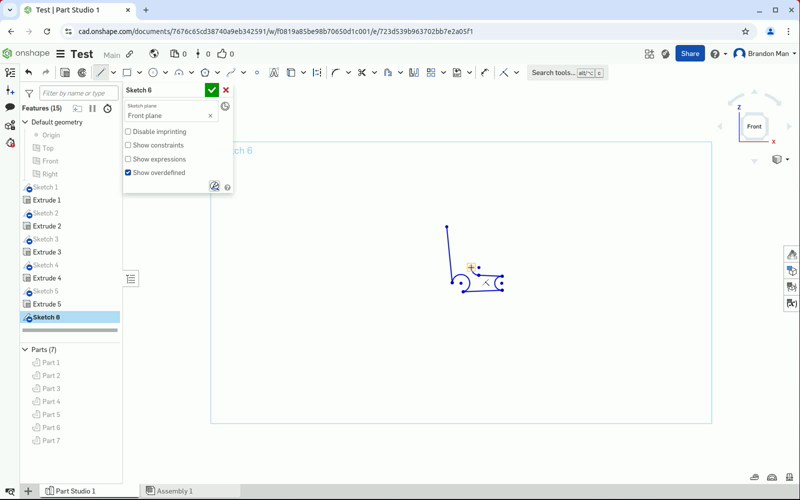
click(471, 267)
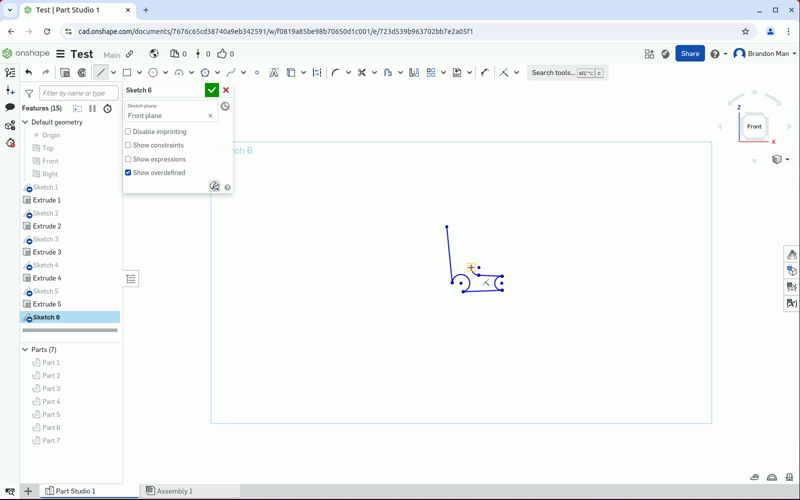
key_down(shift)
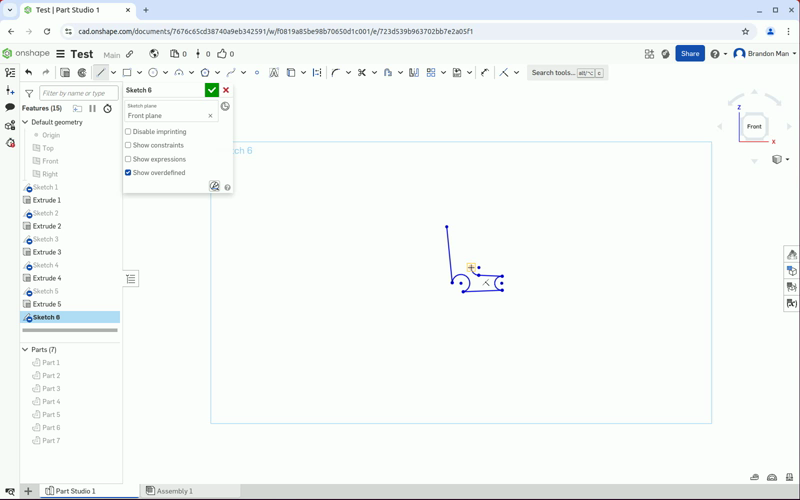
mouse_move(501, 267)
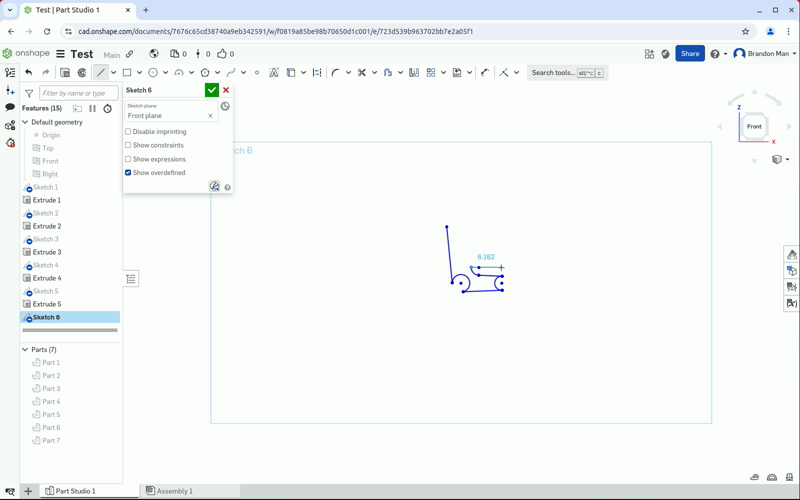
mouse_move(475, 228)
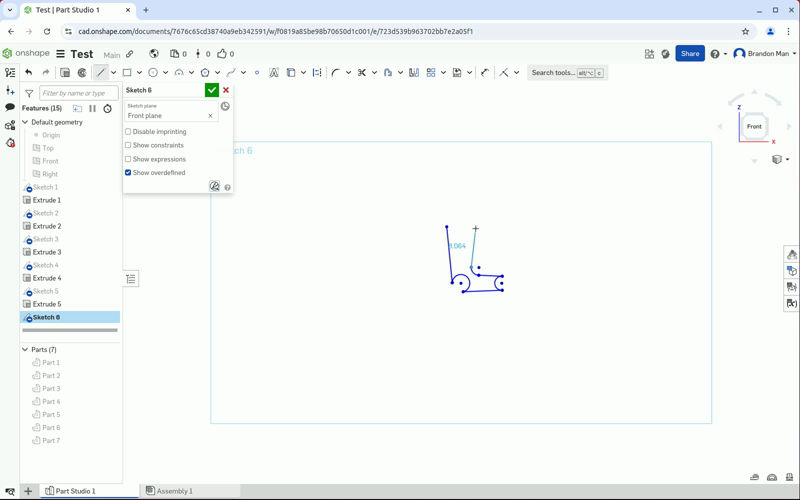
click(475, 228)
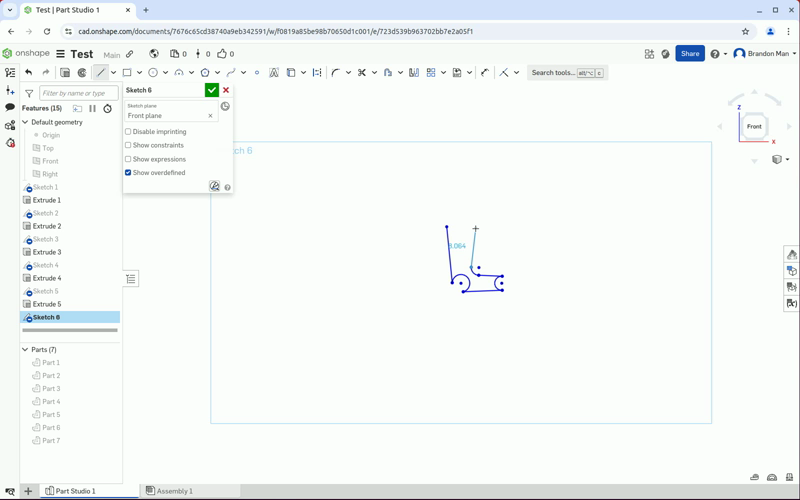
key_up(shift)
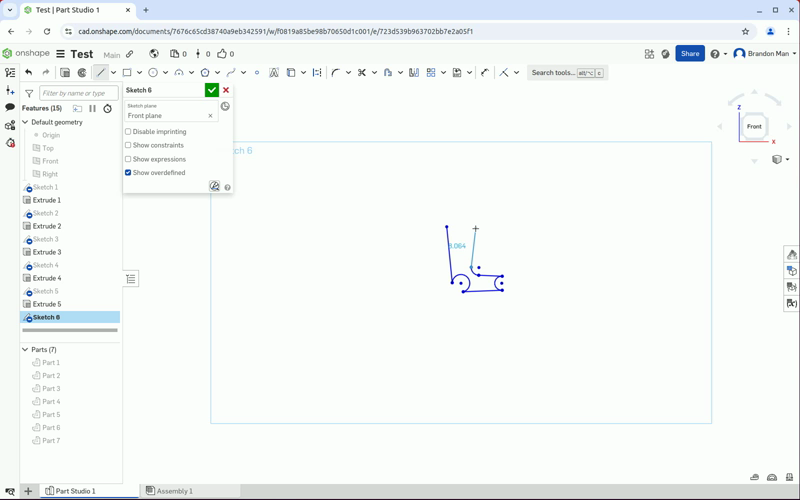
key(esc)
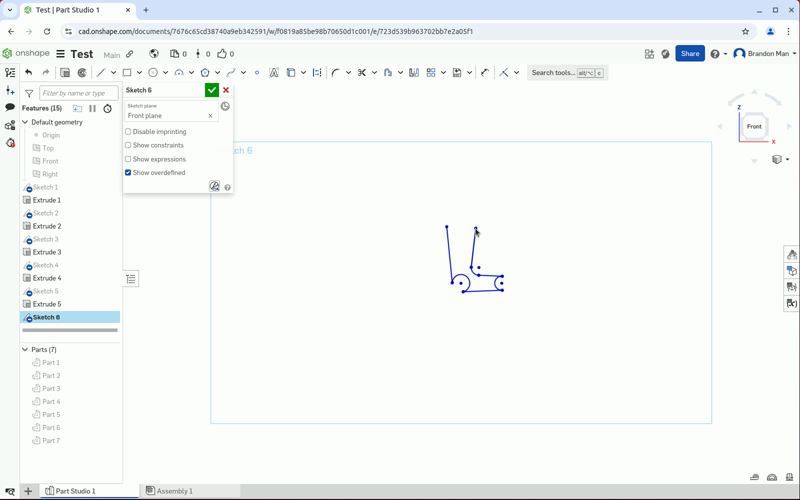
key(a)
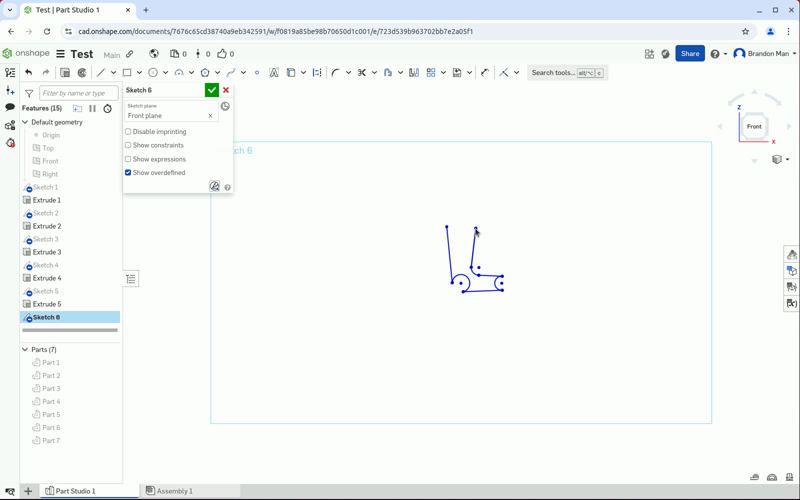
mouse_move(475, 228)
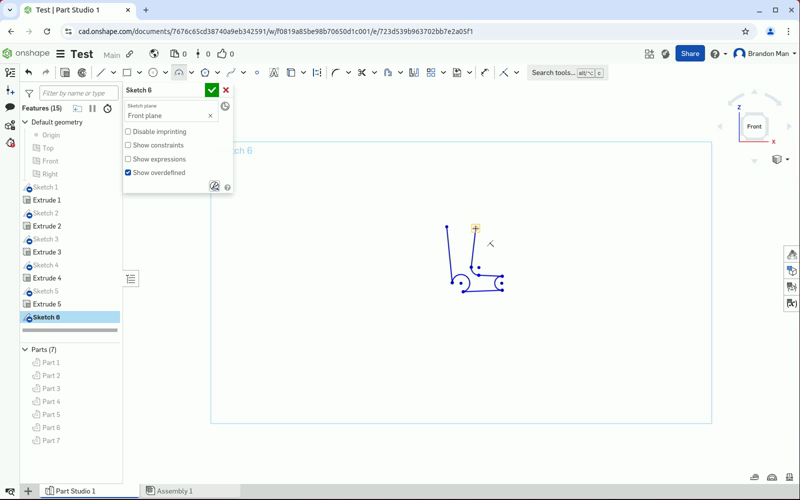
click(475, 228)
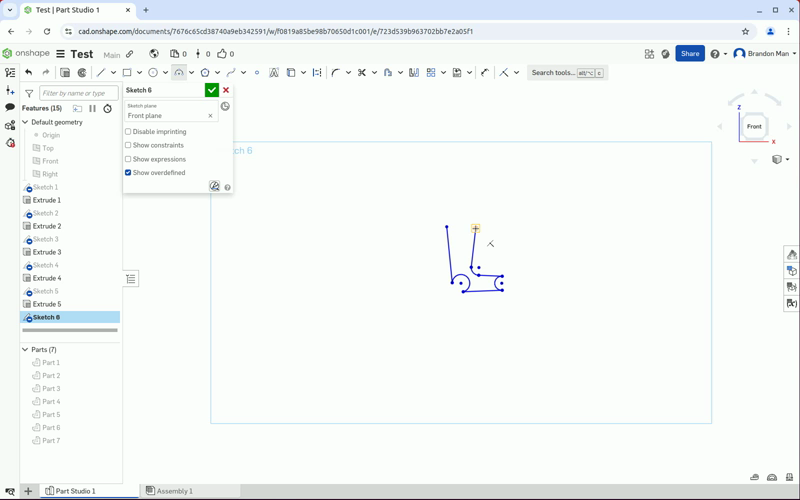
mouse_move(446, 226)
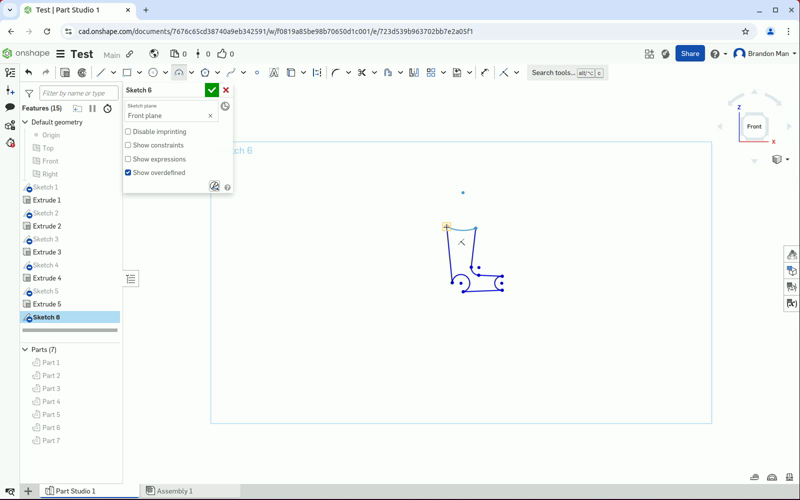
click(446, 226)
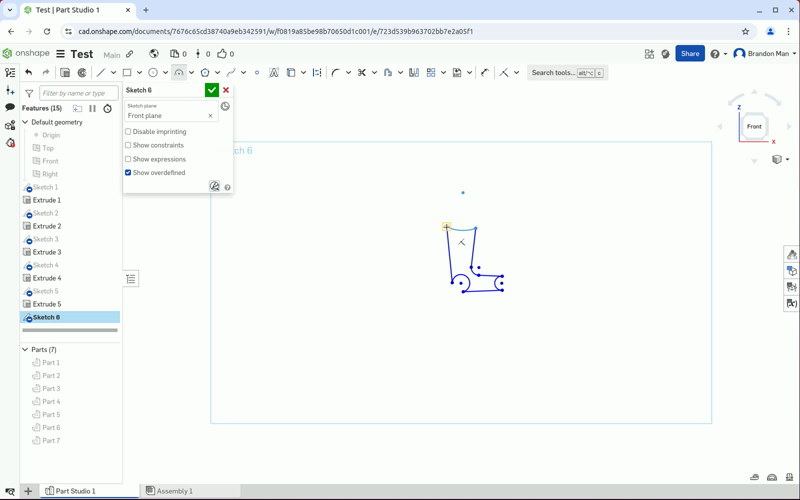
key_down(shift)
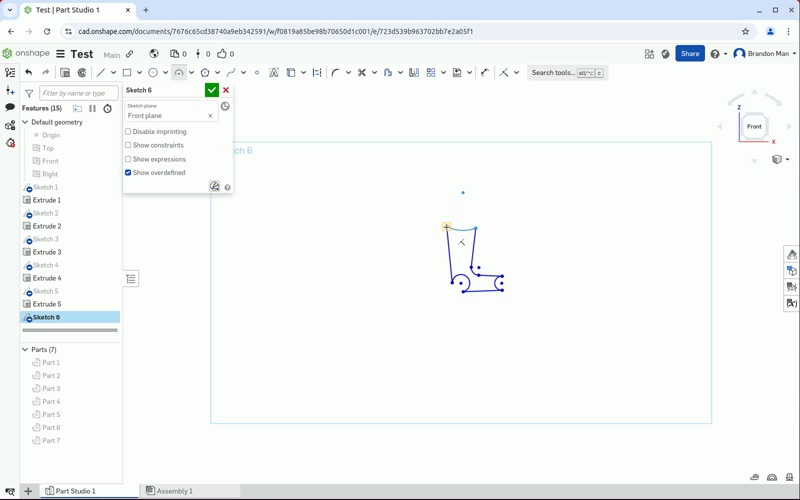
mouse_move(460, 239)
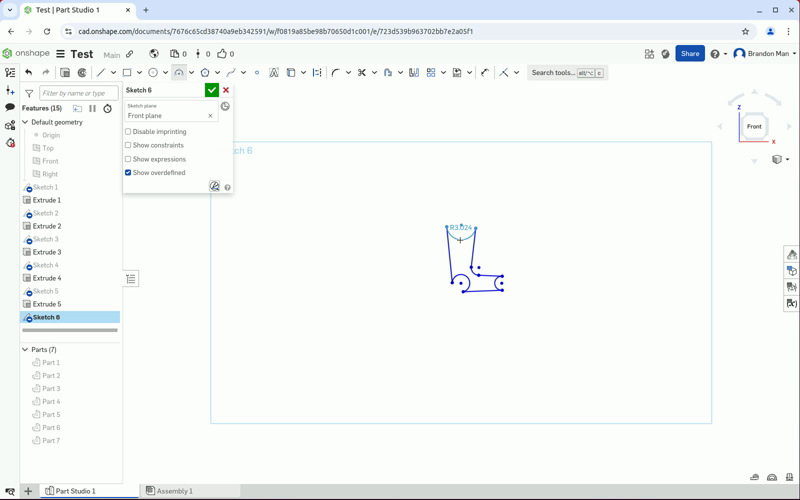
click(460, 239)
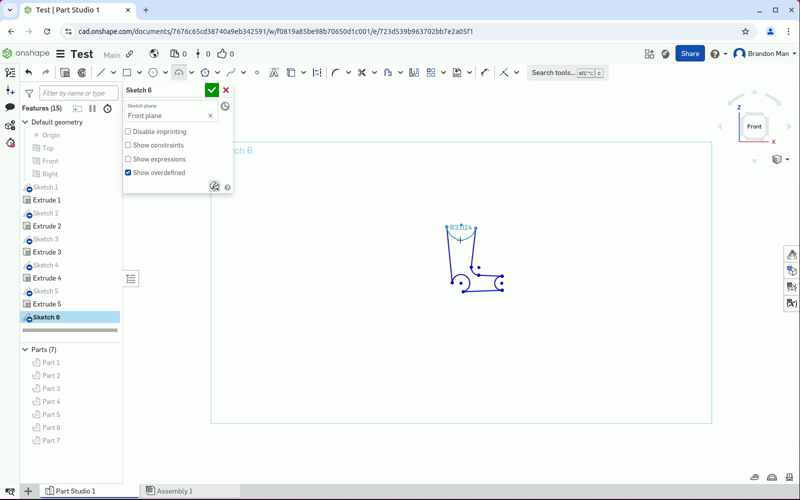
key_up(shift)
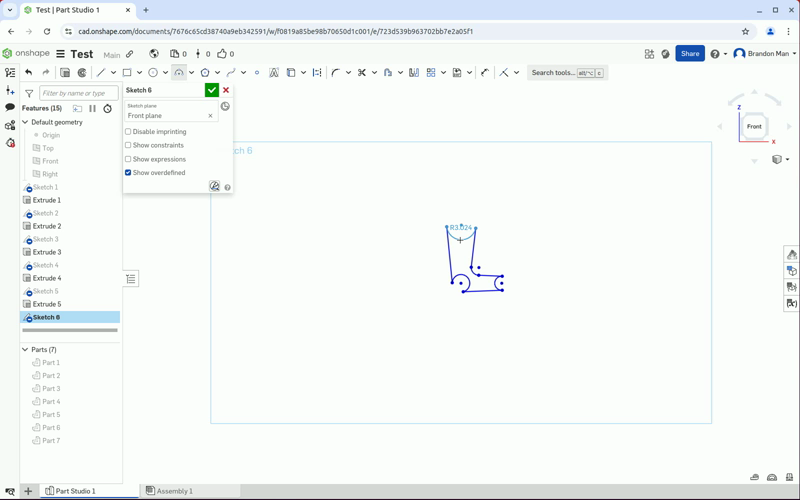
key(esc)
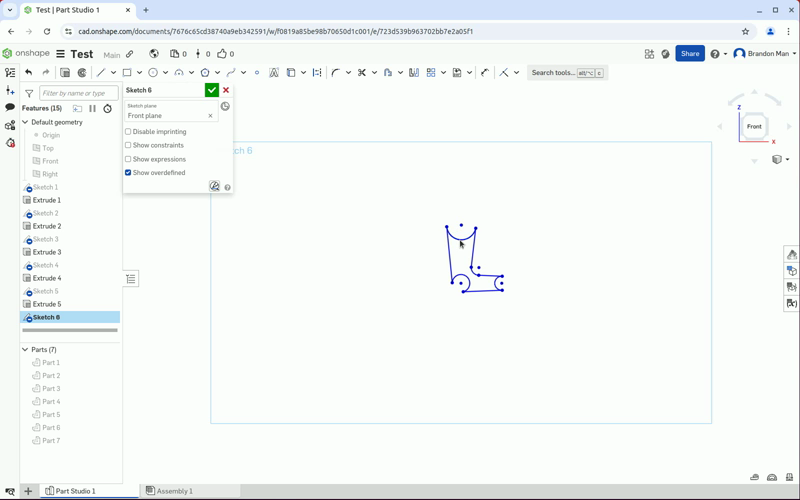
mouse_move(470, 261)
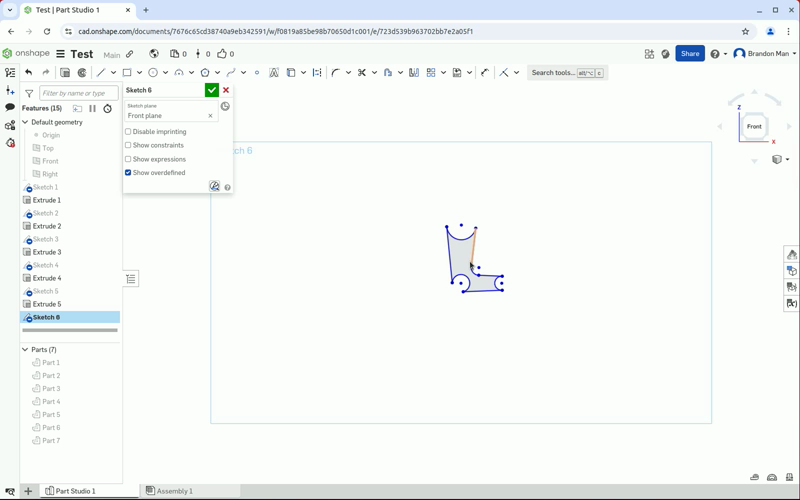
scroll(6)
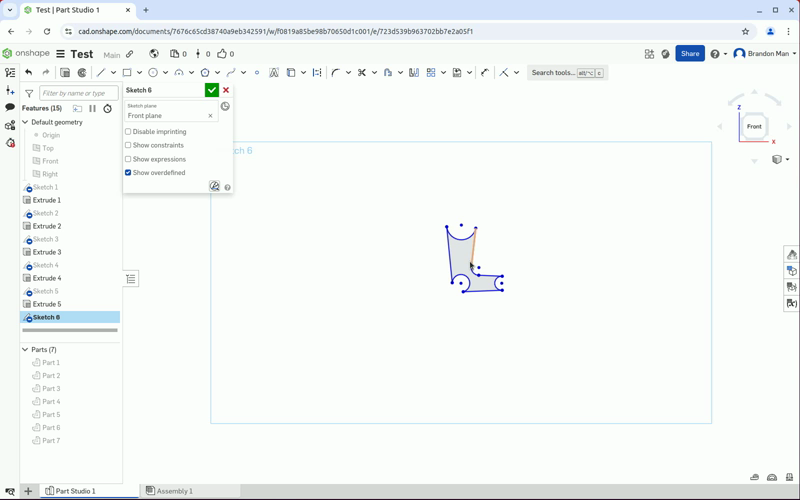
scroll(6)
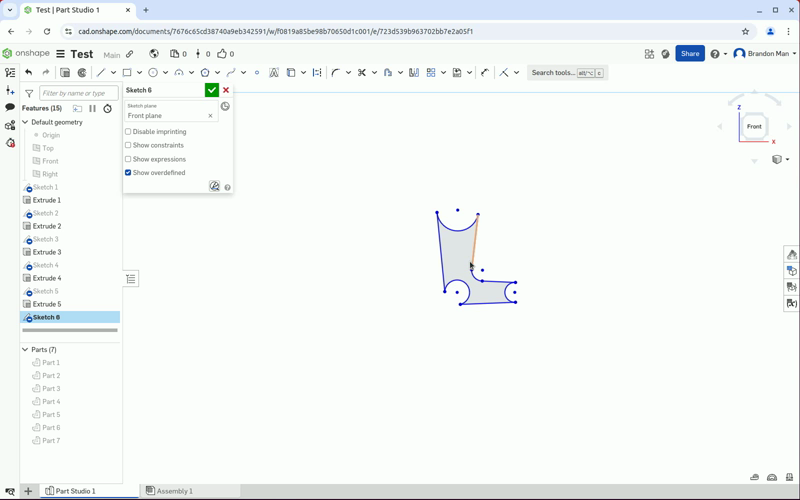
scroll(6)
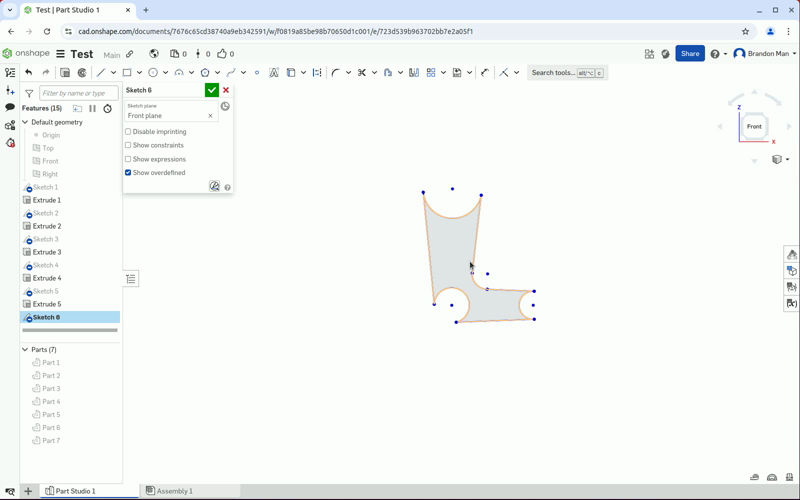
scroll(6)
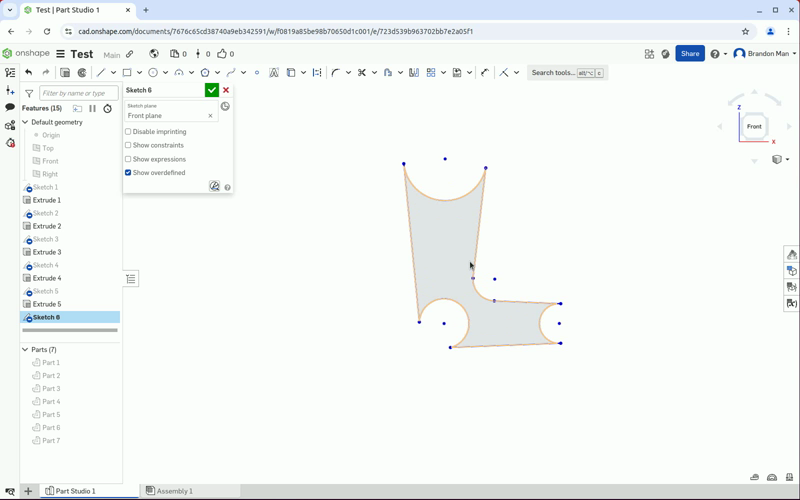
scroll(6)
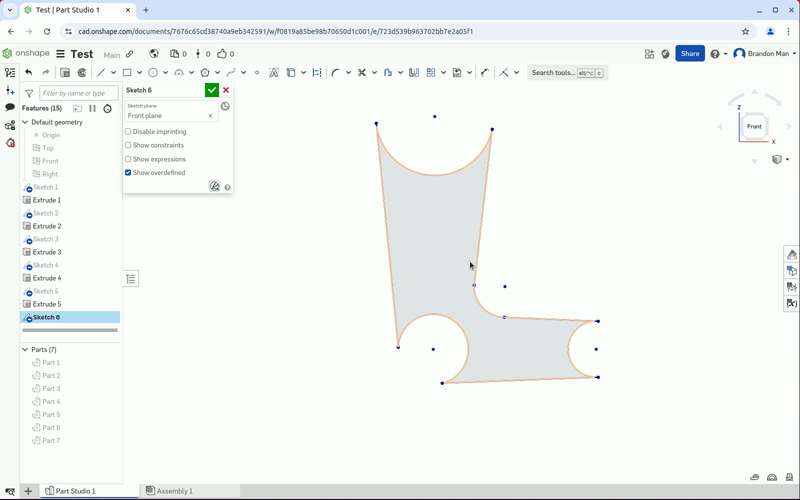
scroll(6)
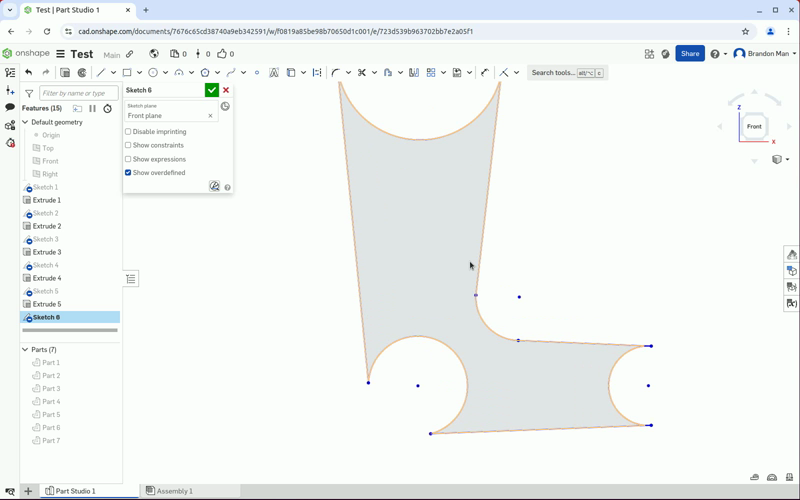
scroll(6)
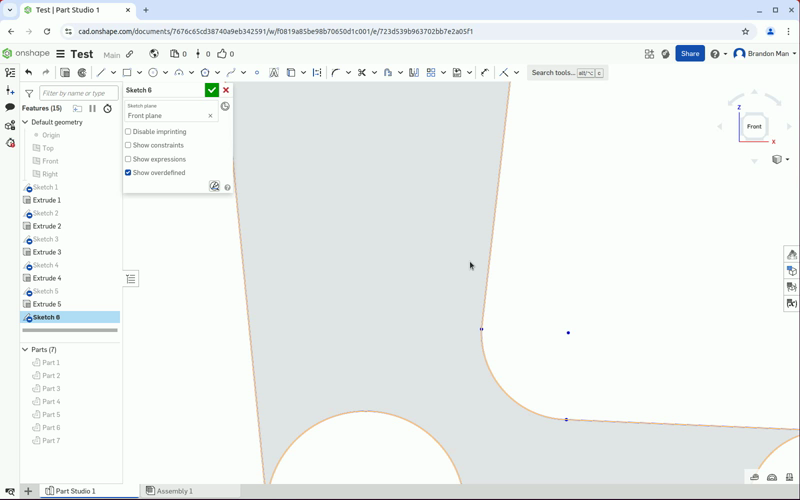
click(470, 261)
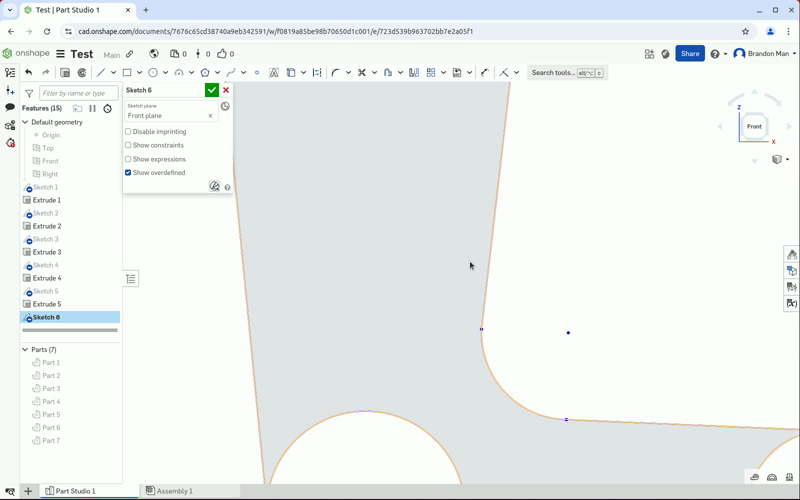
scroll(-6)
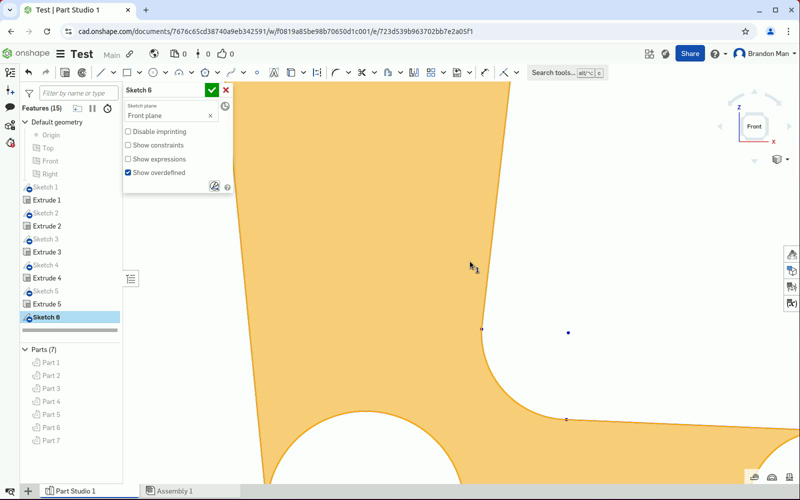
scroll(-6)
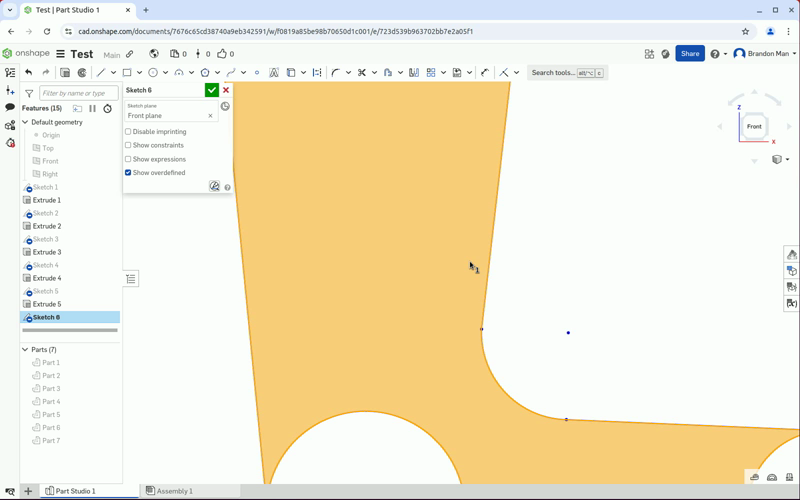
scroll(-6)
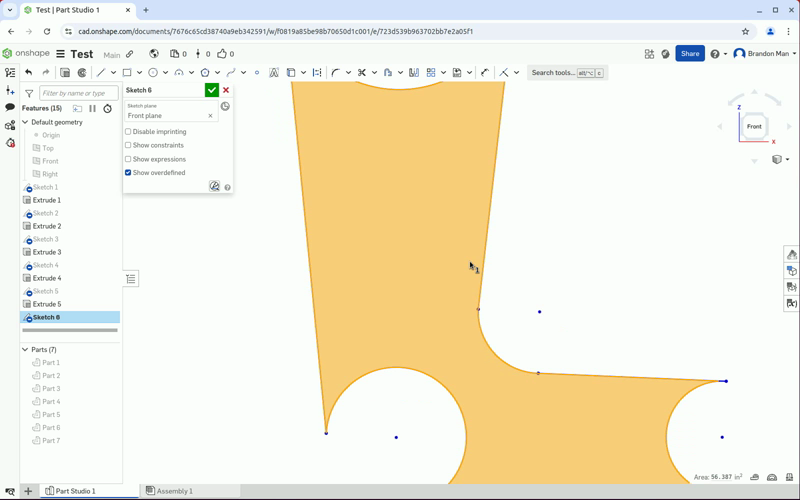
scroll(-6)
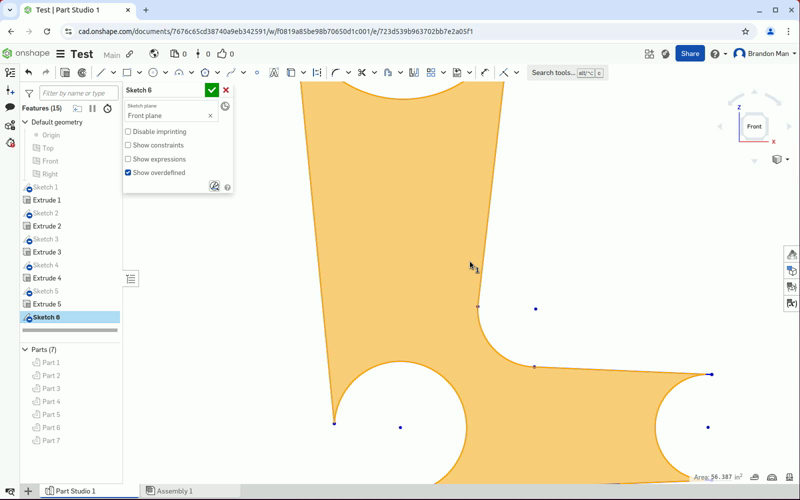
scroll(-6)
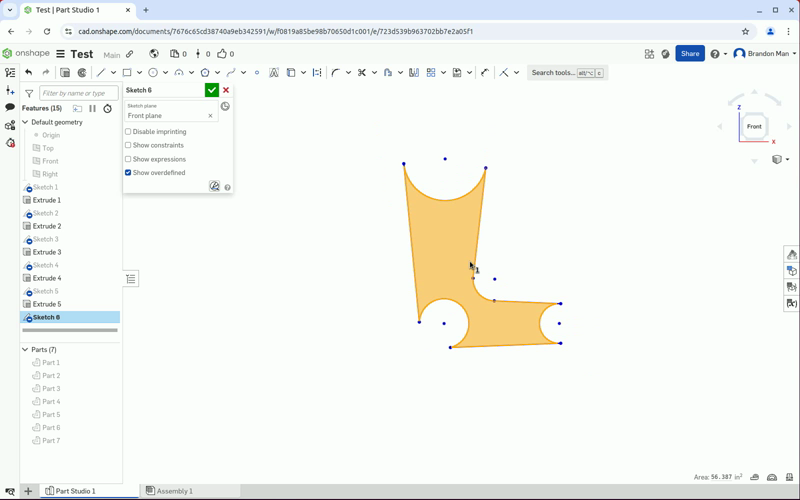
scroll(-6)
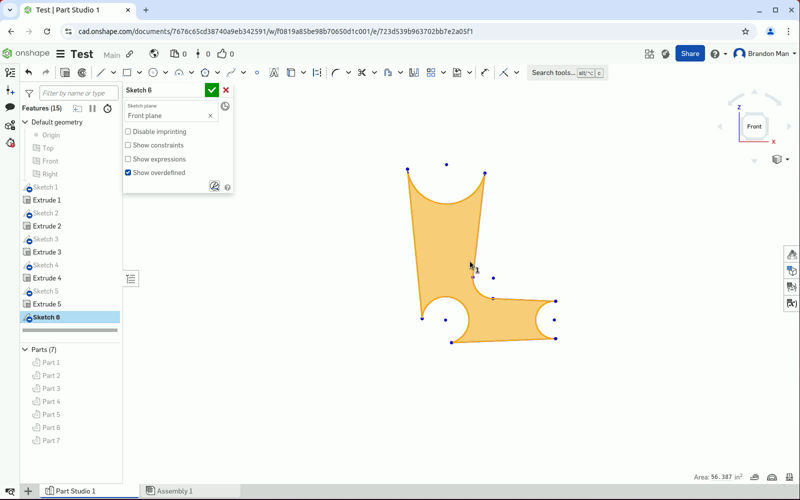
scroll(-6)
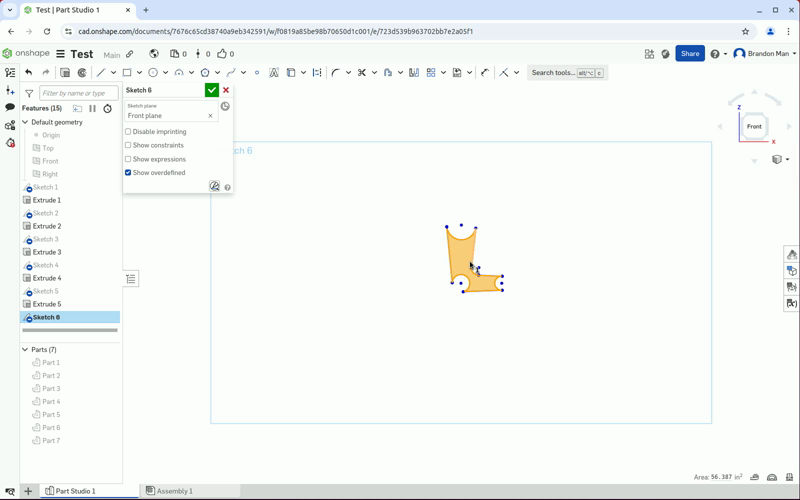
mouse_move(73, 352)
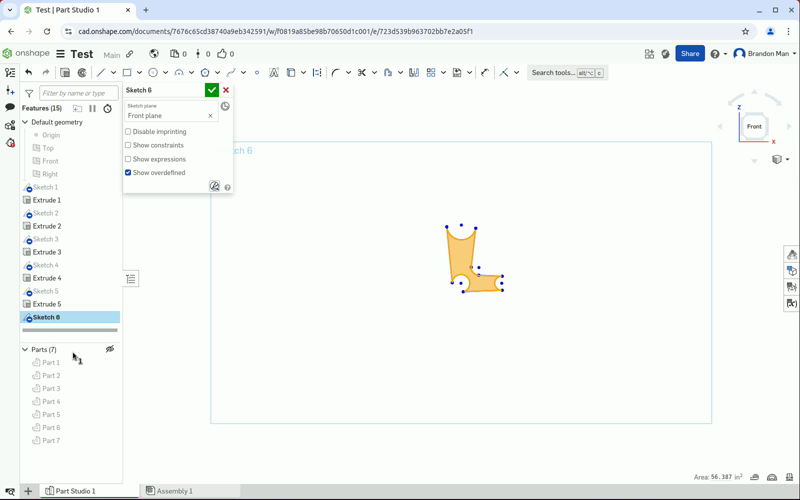
key(shift+y)
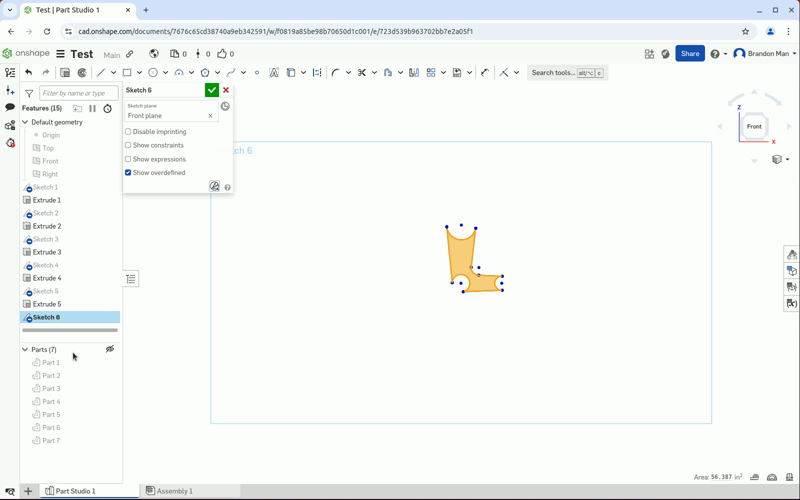
key(shift+e)
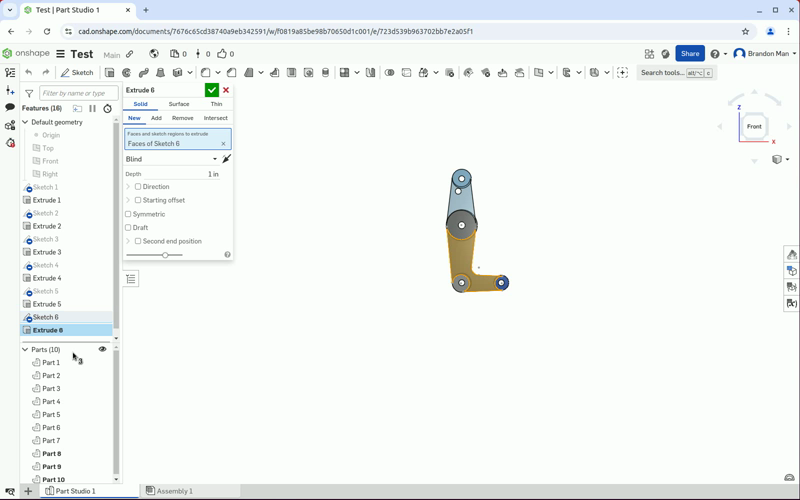
mouse_move(143, 106)
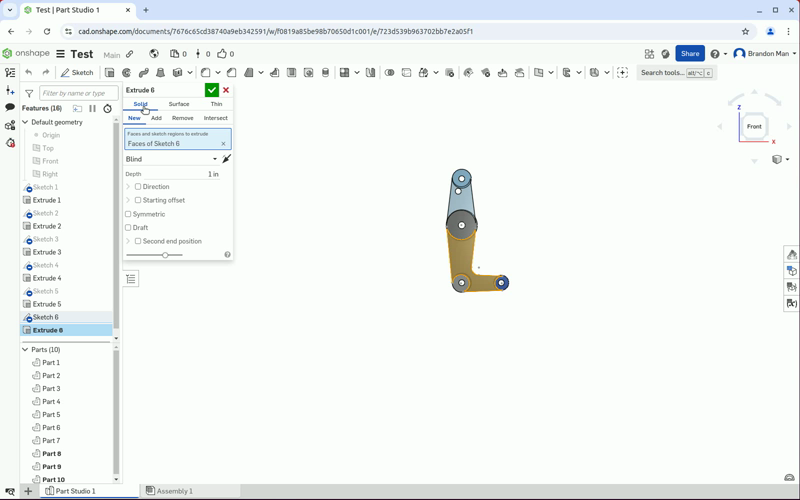
click(143, 106)
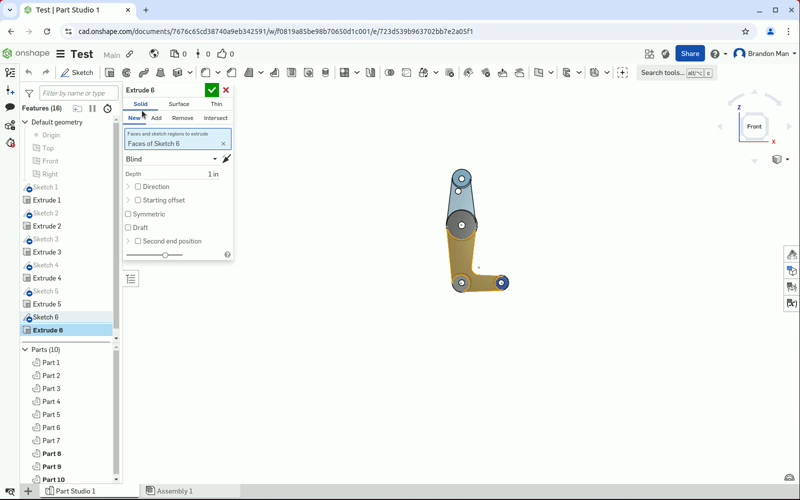
mouse_move(137, 120)
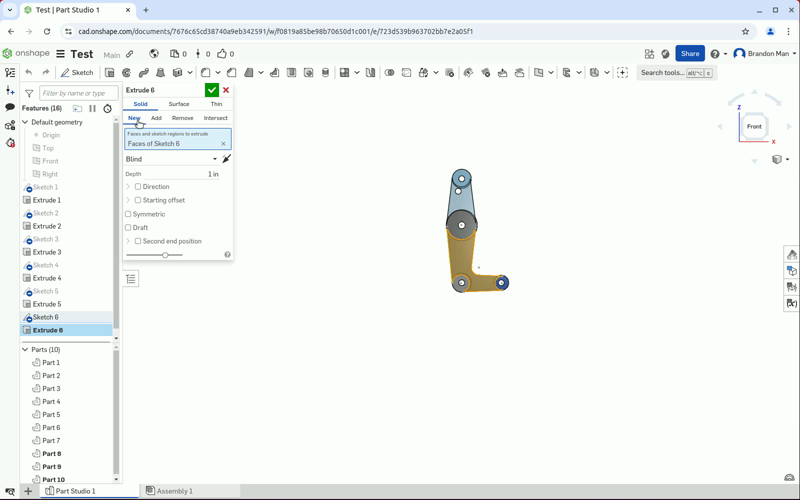
click(137, 120)
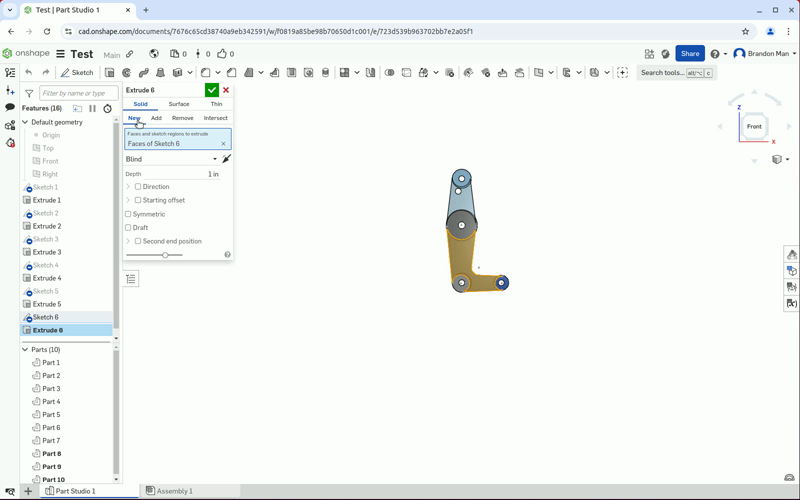
key(tab, 4)
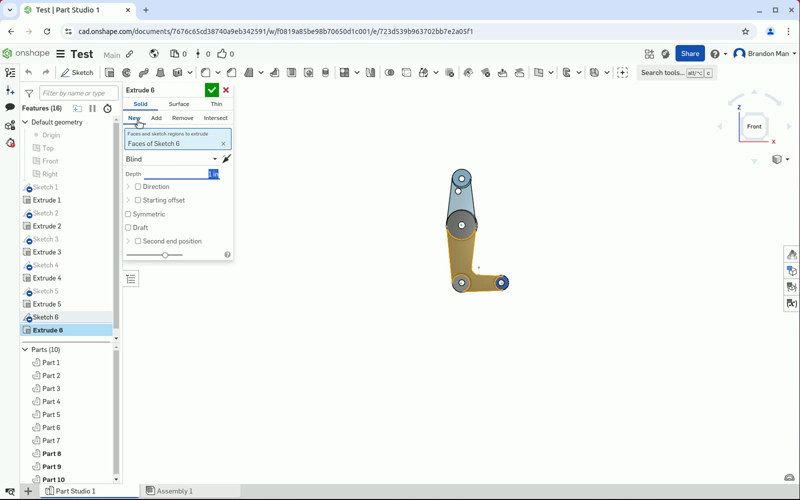
text(0.481)
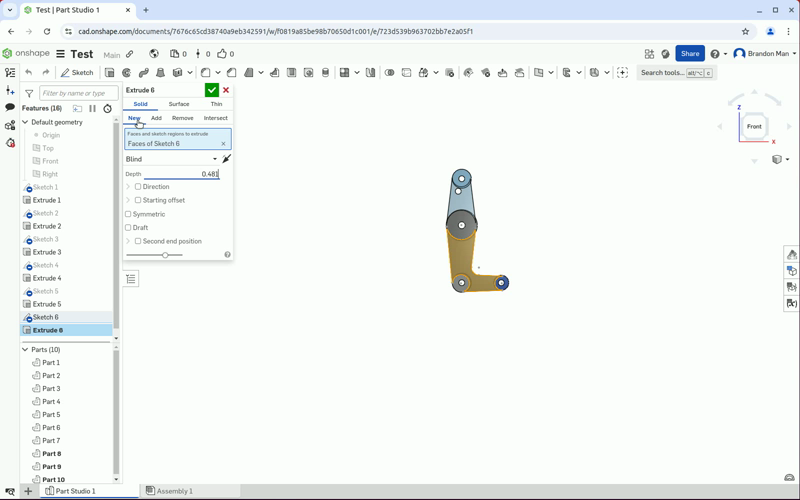
key(enter)
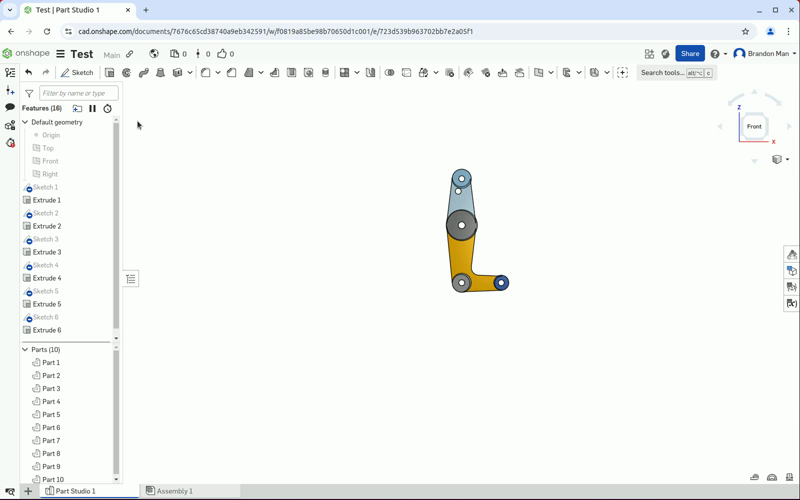
key(shift+h)
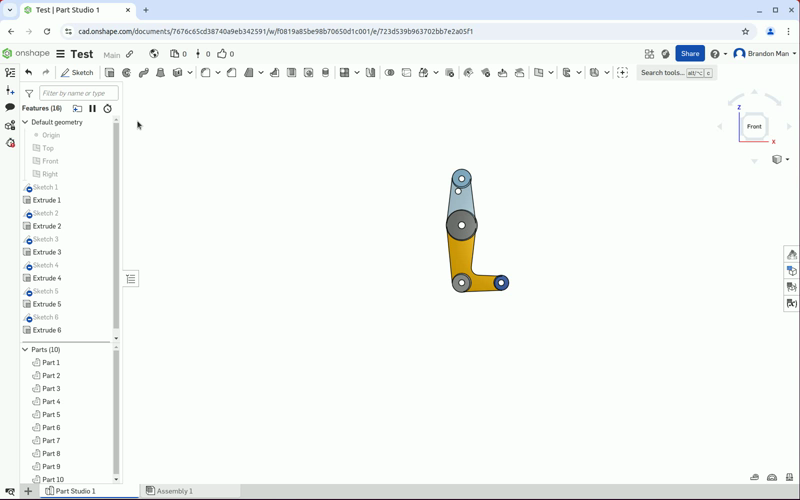
key(shift+h)
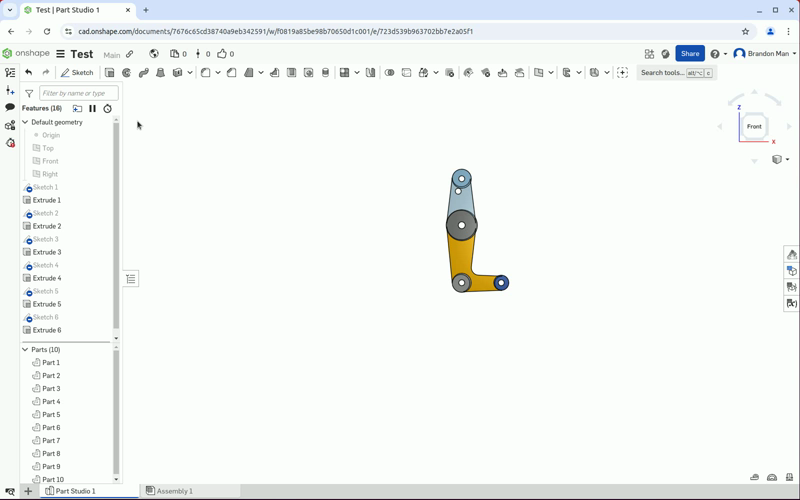
key(shift+7)
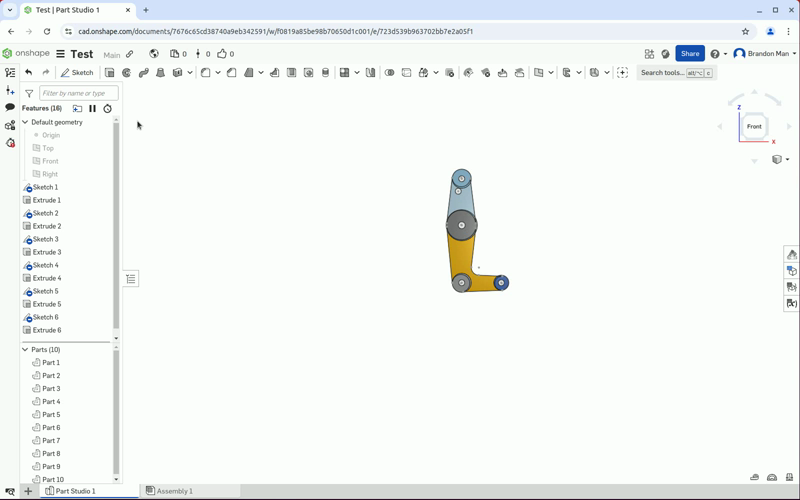
key(left, 2)
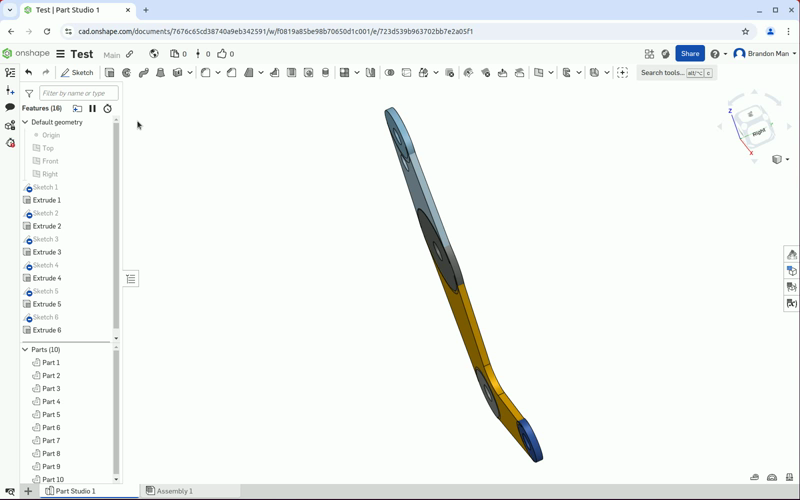
key(down, 2)
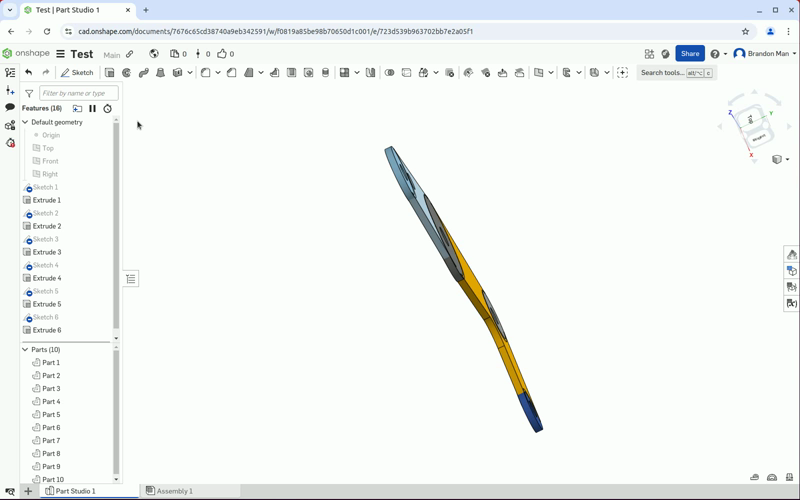
key(up, 2)
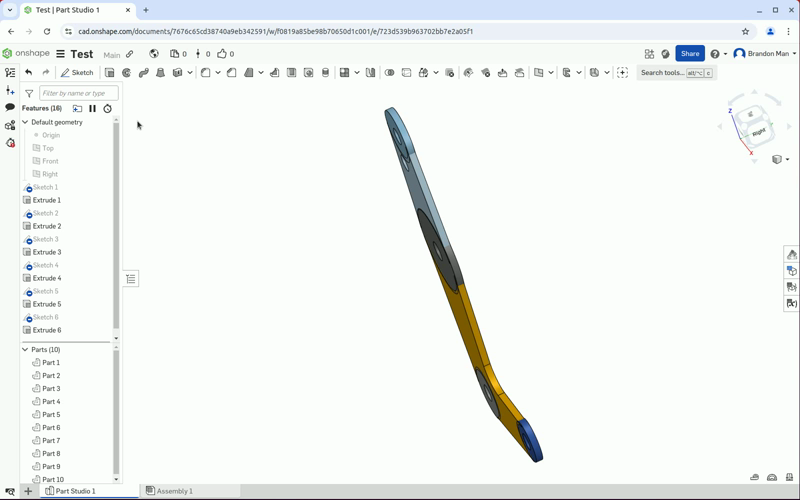
key(right, 2)
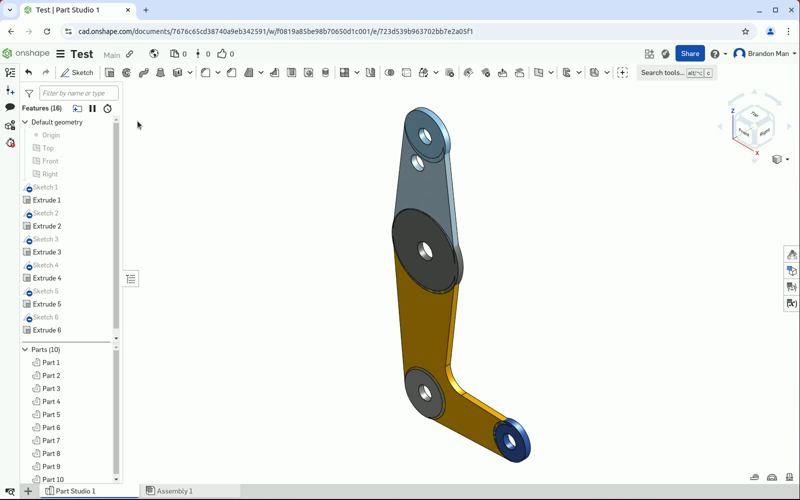
mouse_move(69, 189)
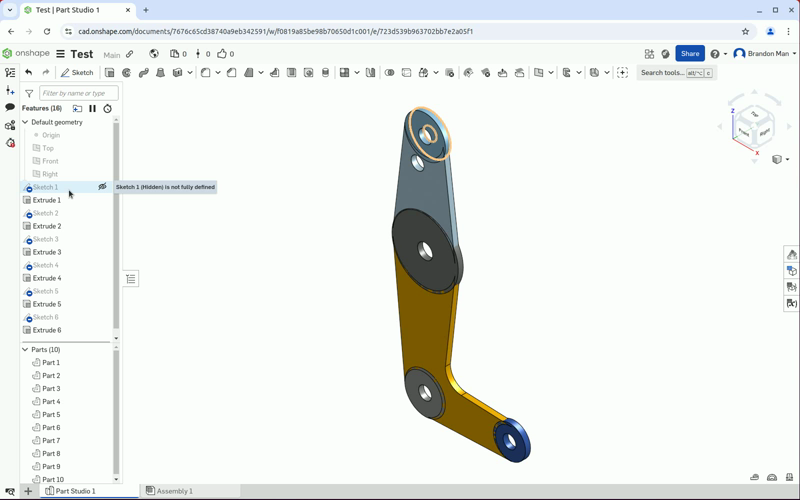
click(69, 189)